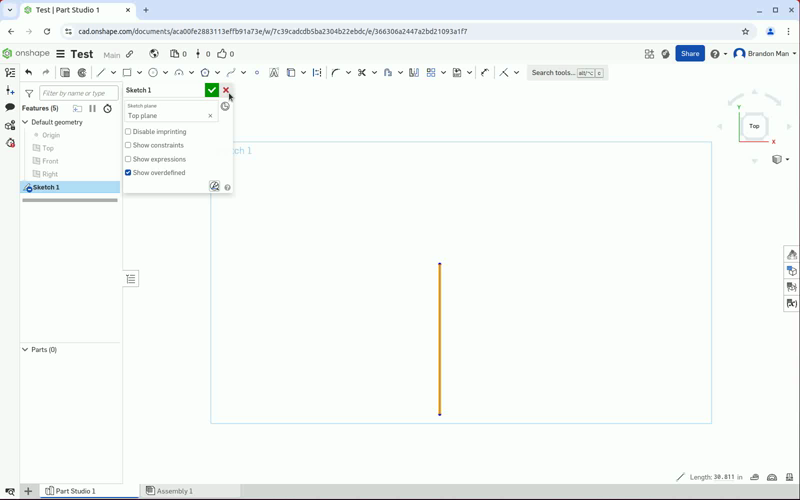
key(shift+h)
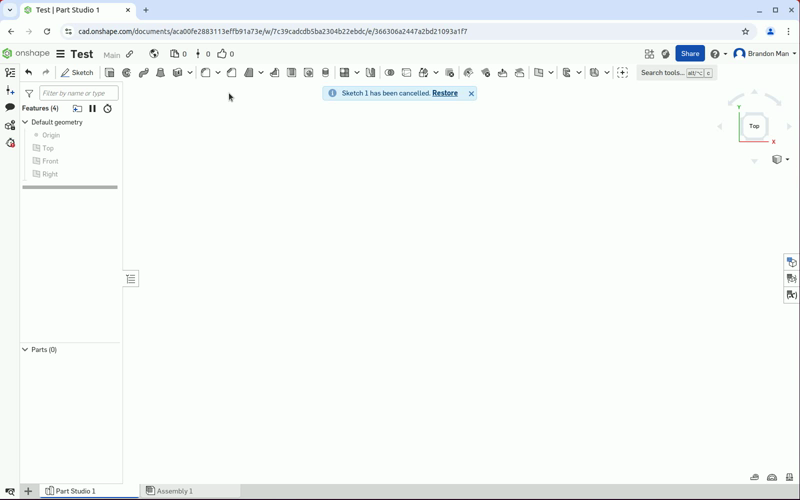
mouse_move(73, 352)
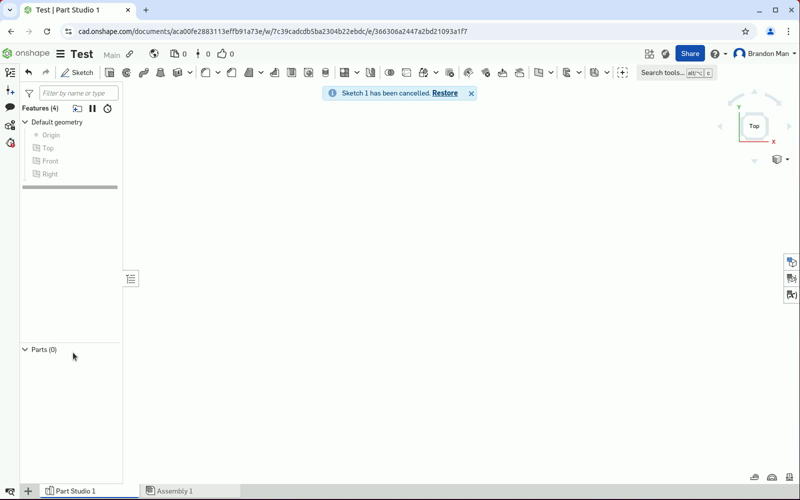
key(y)
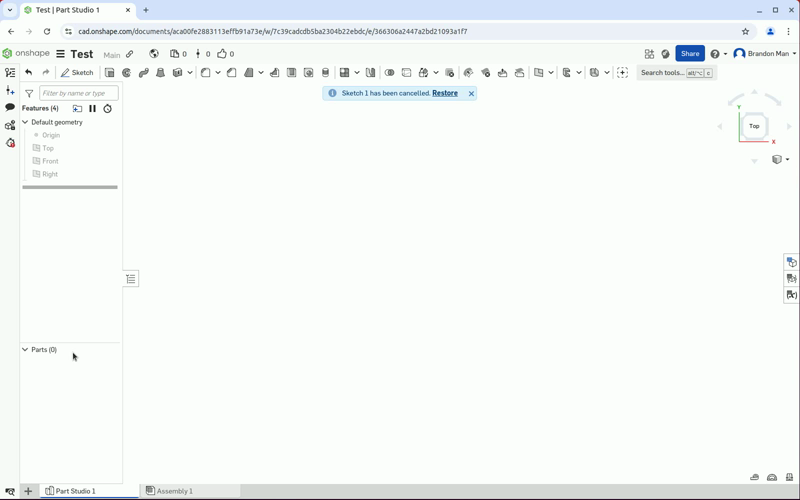
key(shift+p)
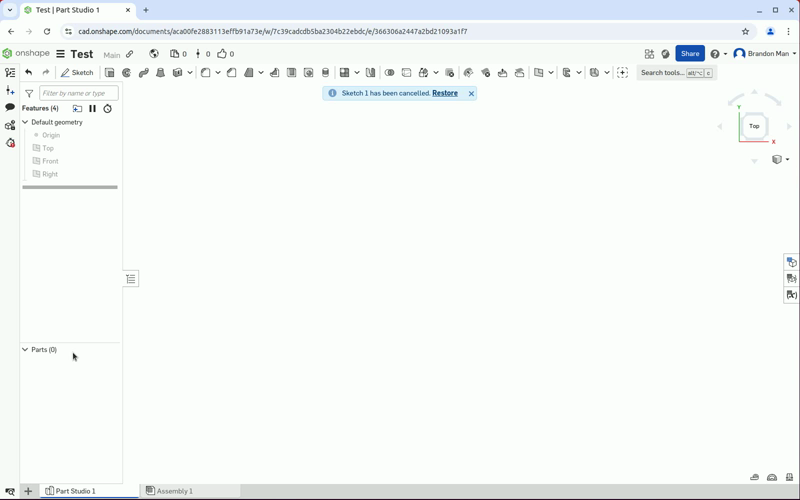
key(space)
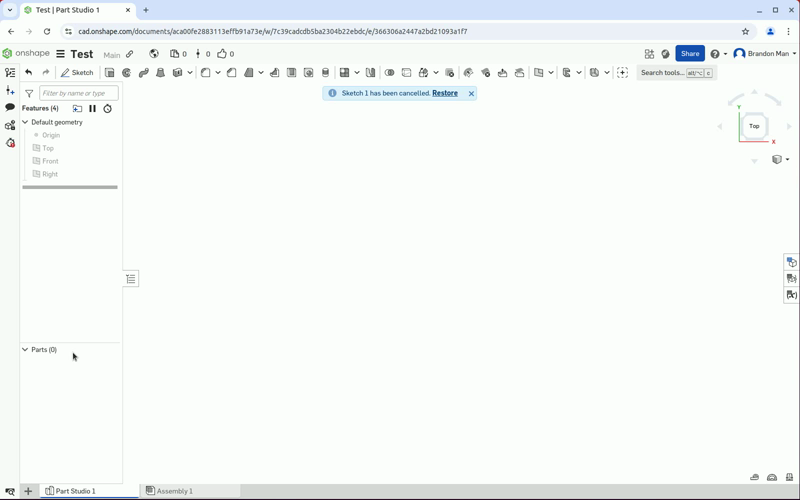
key_down(shift)
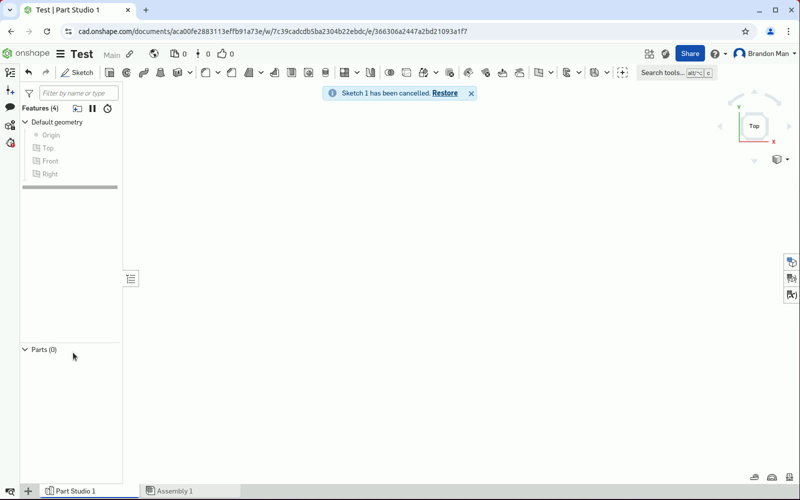
key(up)
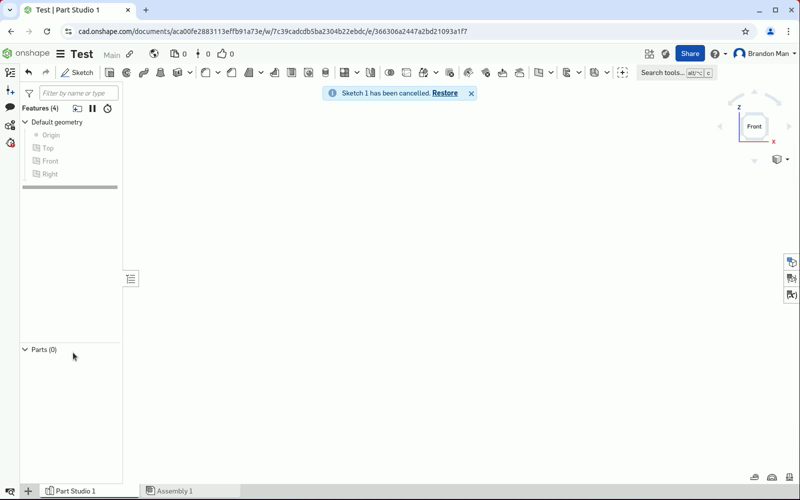
key_up(shift)
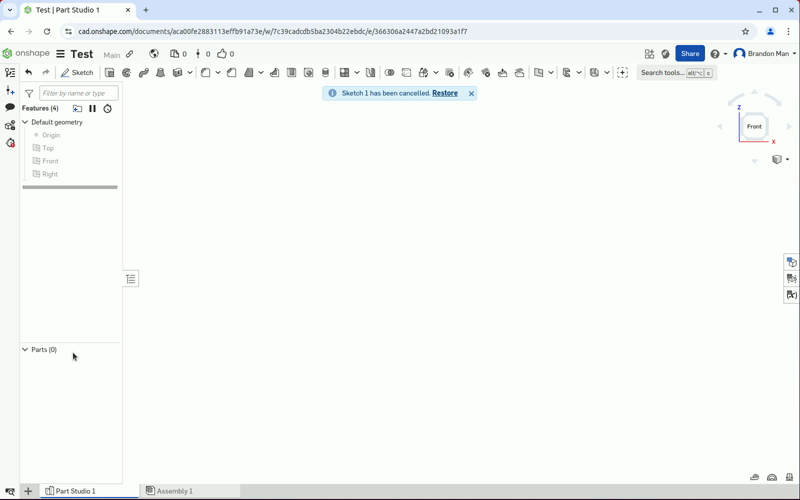
mouse_move(73, 352)
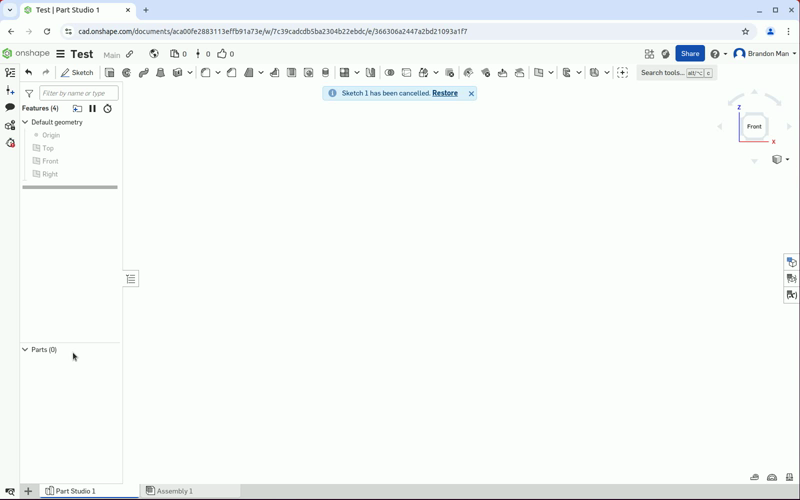
key(shift+y)
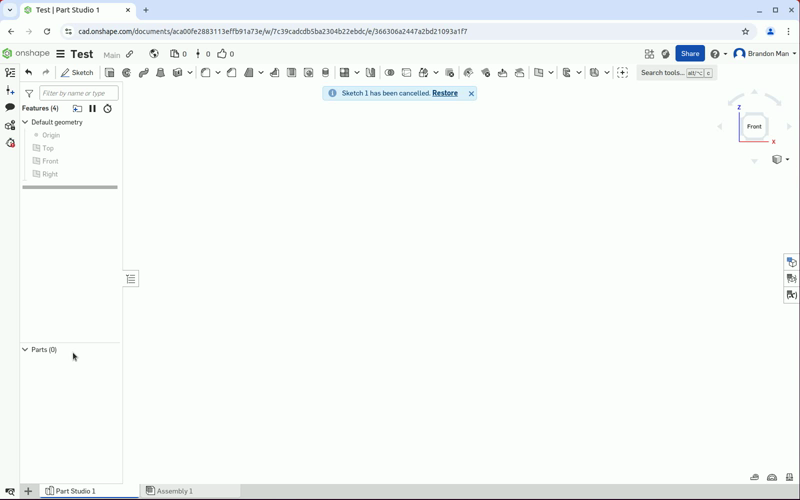
key(shift+s)
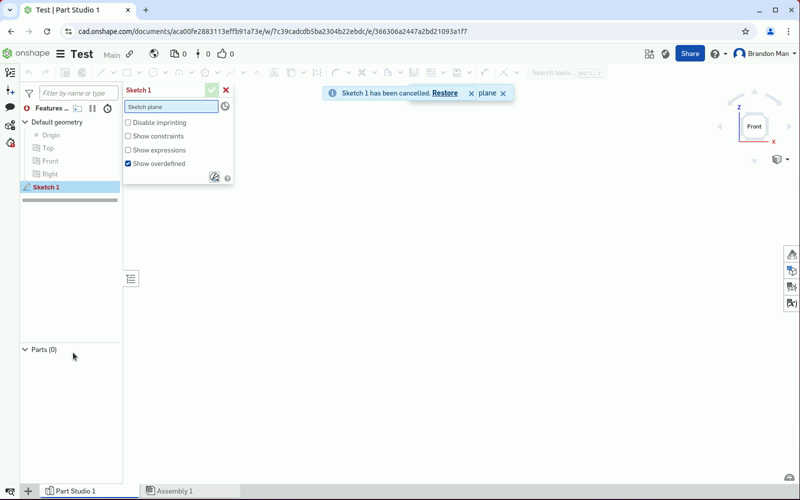
mouse_move(73, 163)
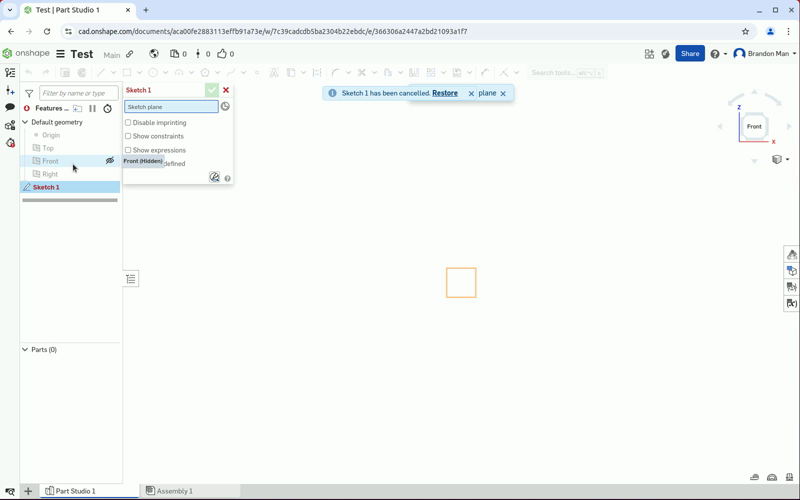
click(73, 163)
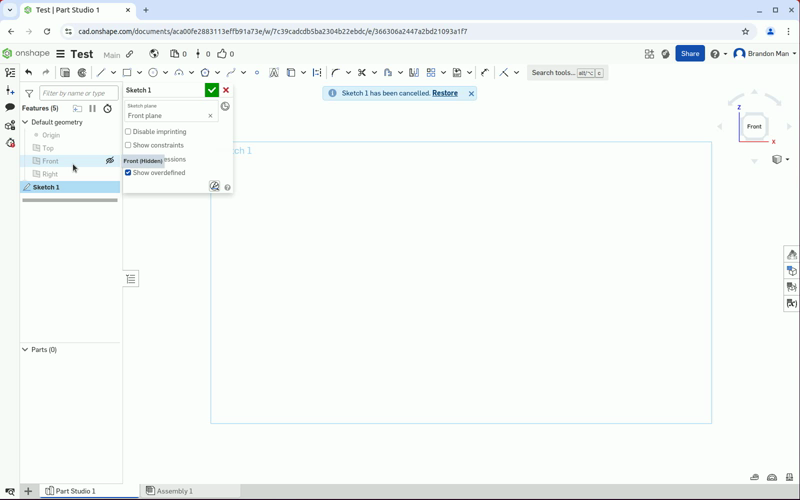
mouse_move(73, 352)
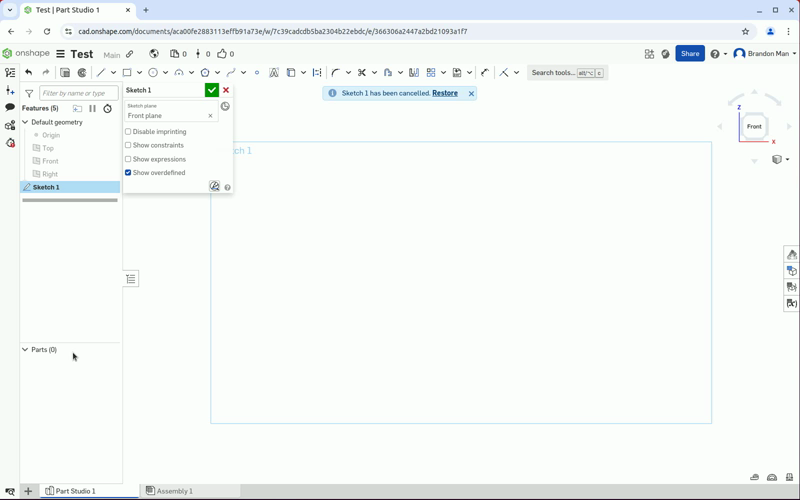
key(y)
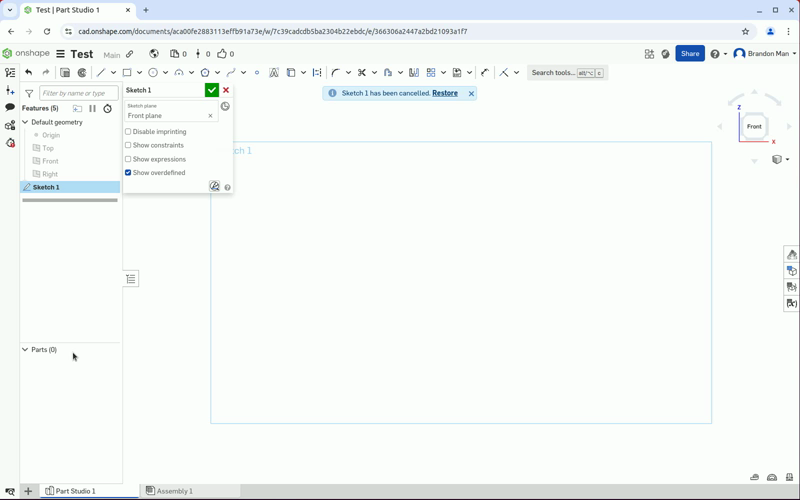
key(l)
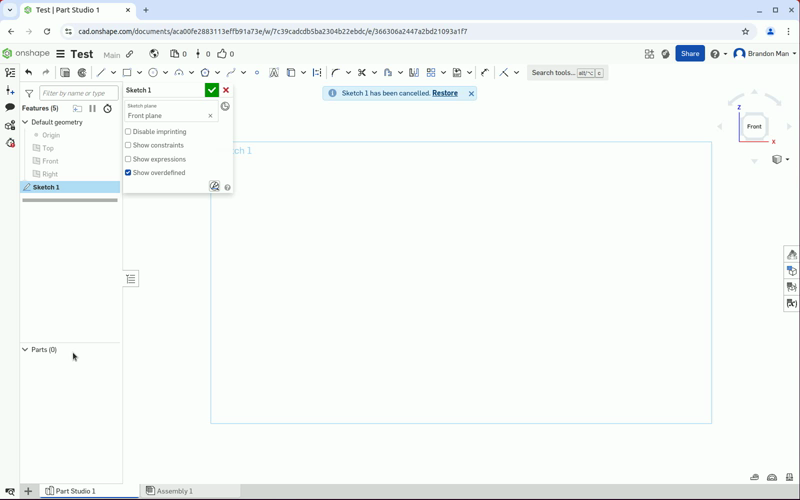
key_down(shift)
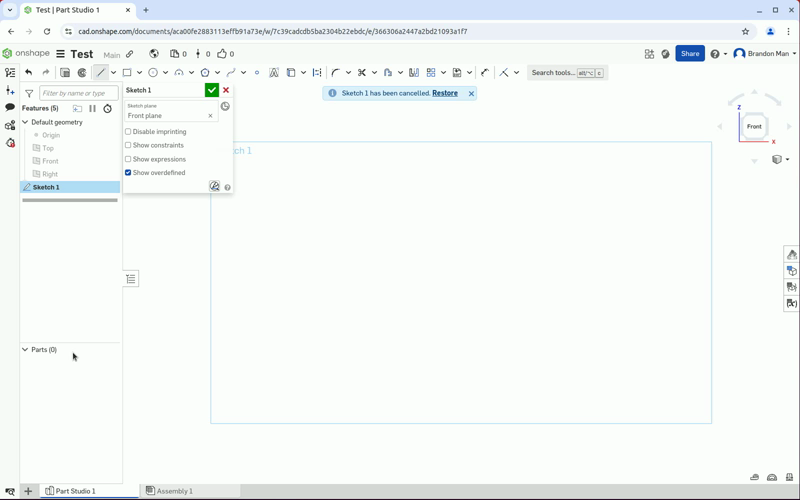
mouse_move(412, 272)
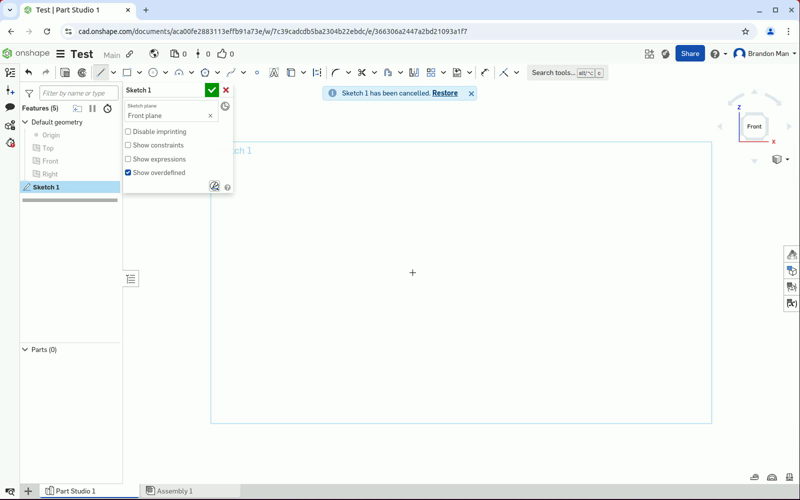
click(412, 272)
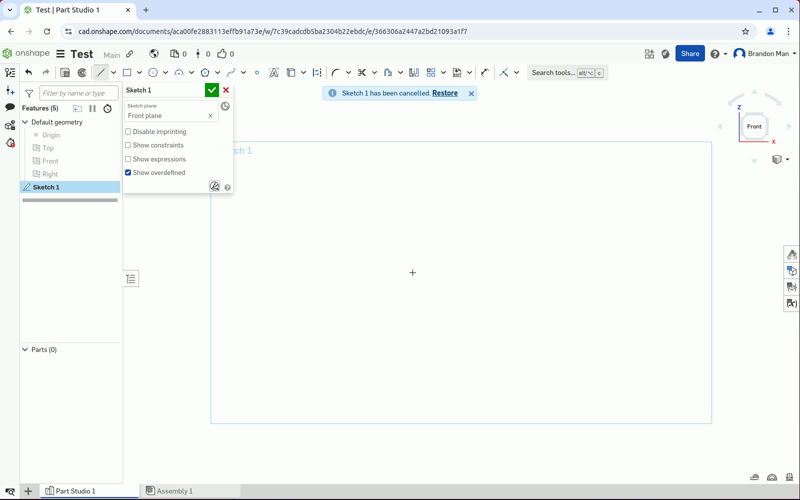
key_up(shift)
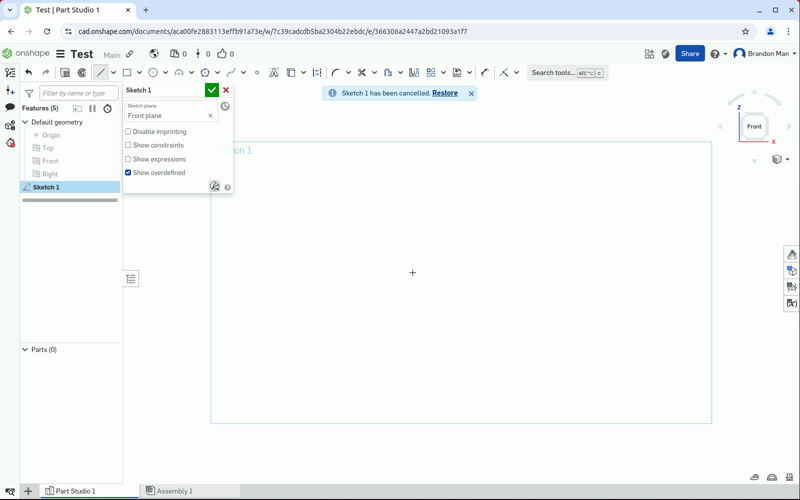
key_down(shift)
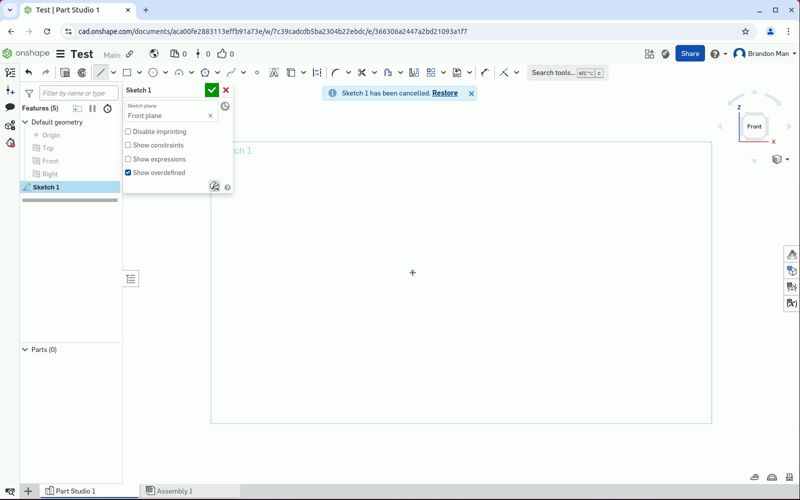
mouse_move(442, 272)
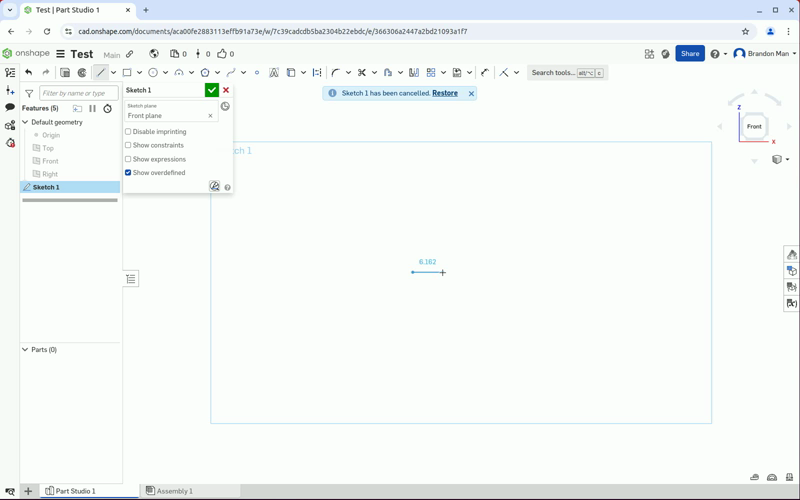
mouse_move(435, 272)
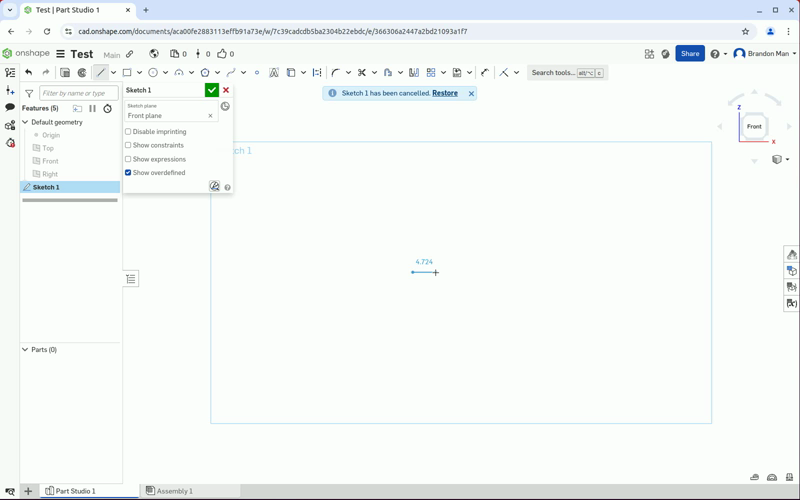
click(435, 272)
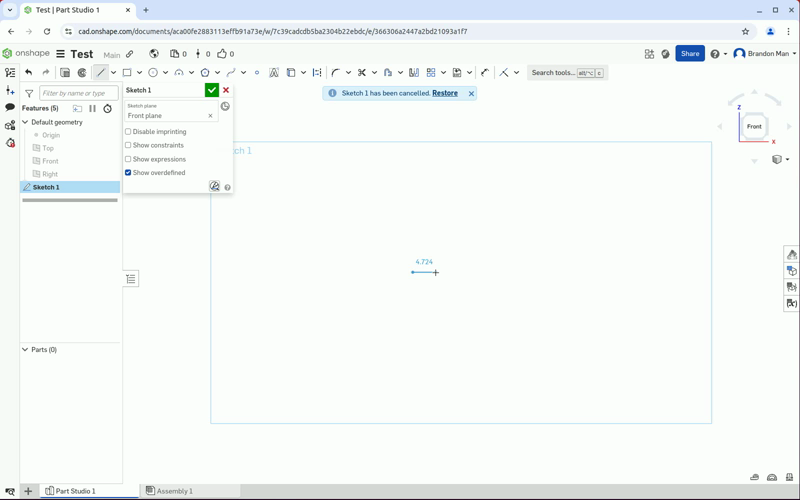
key_up(shift)
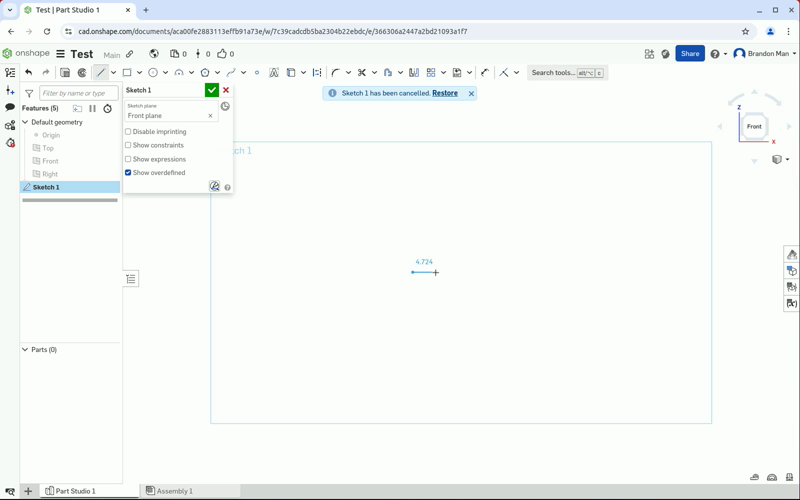
key_down(shift)
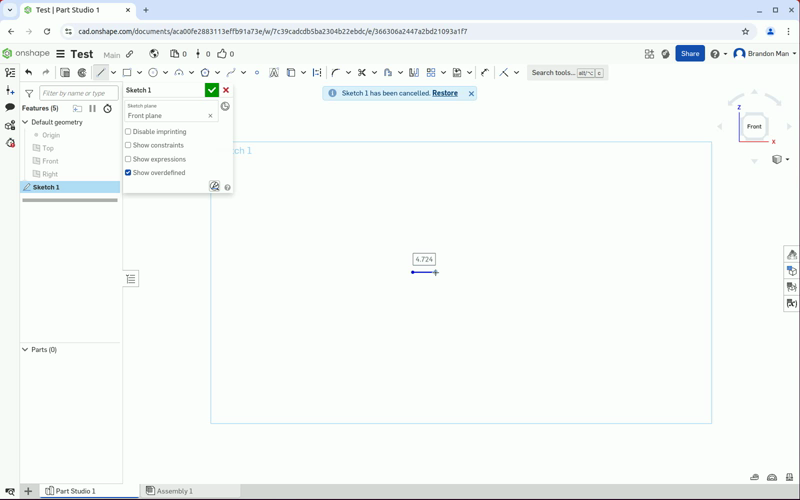
mouse_move(465, 272)
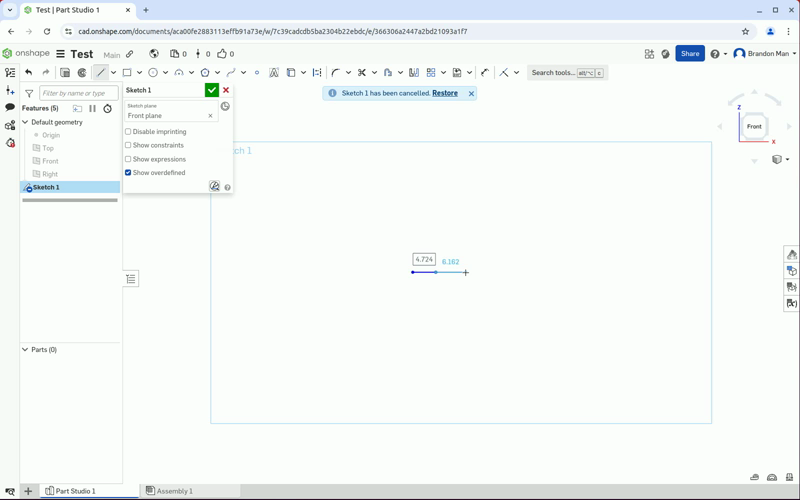
mouse_move(435, 254)
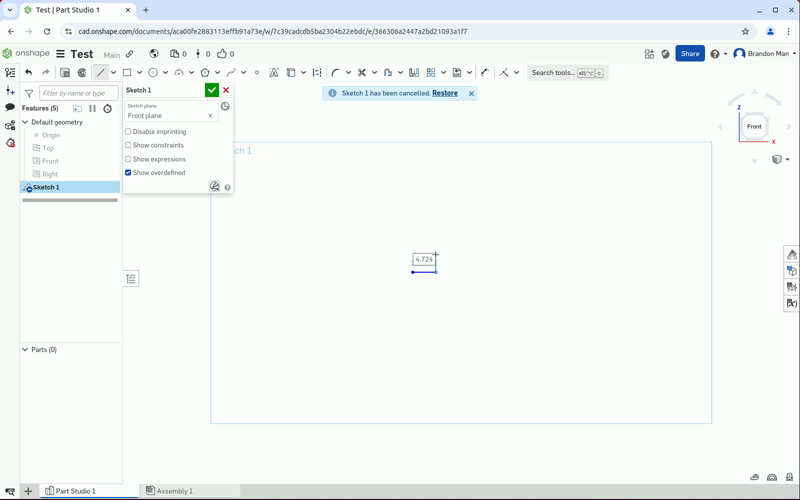
click(435, 254)
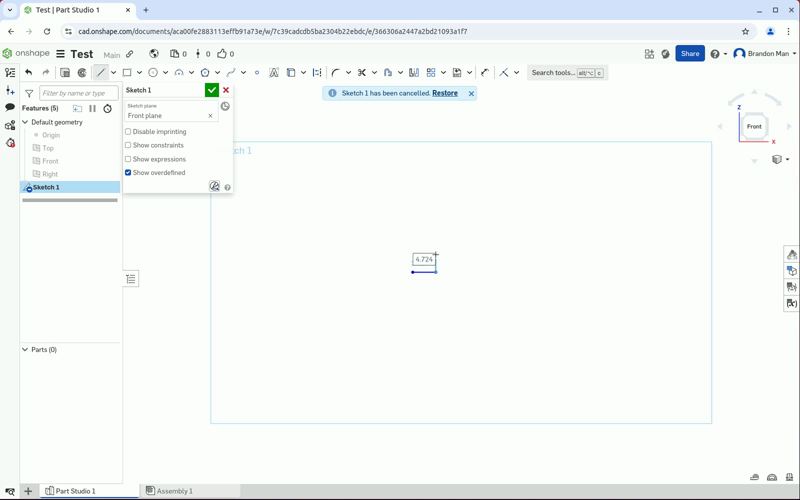
key_up(shift)
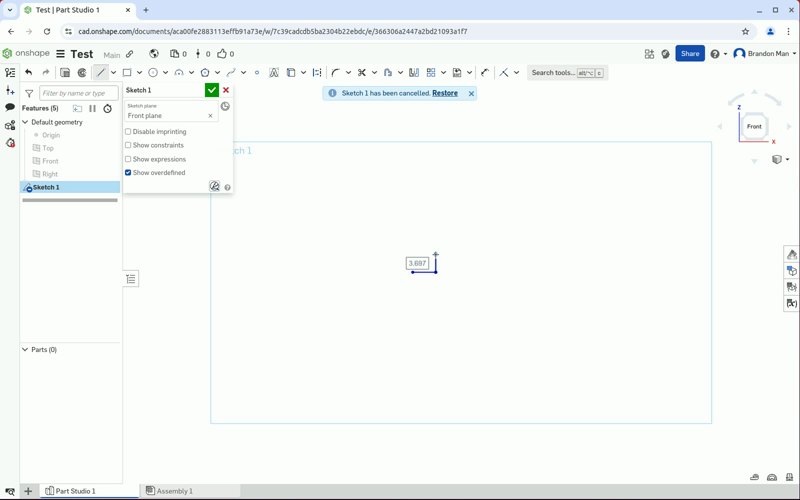
key_down(shift)
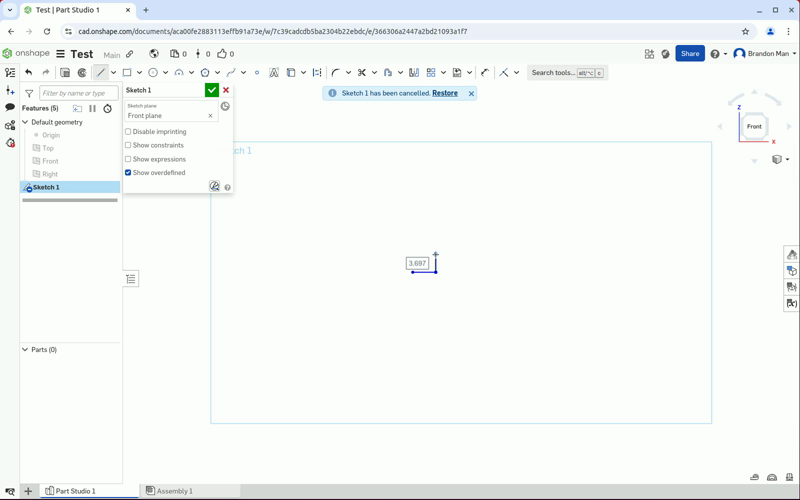
mouse_move(465, 254)
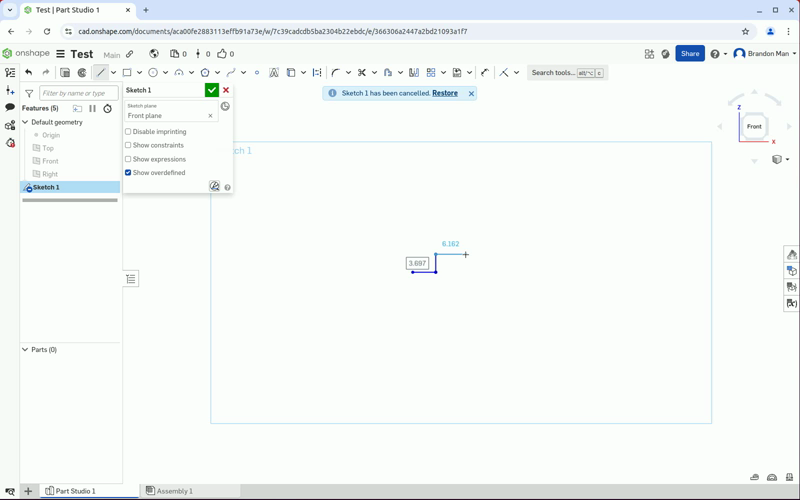
mouse_move(412, 254)
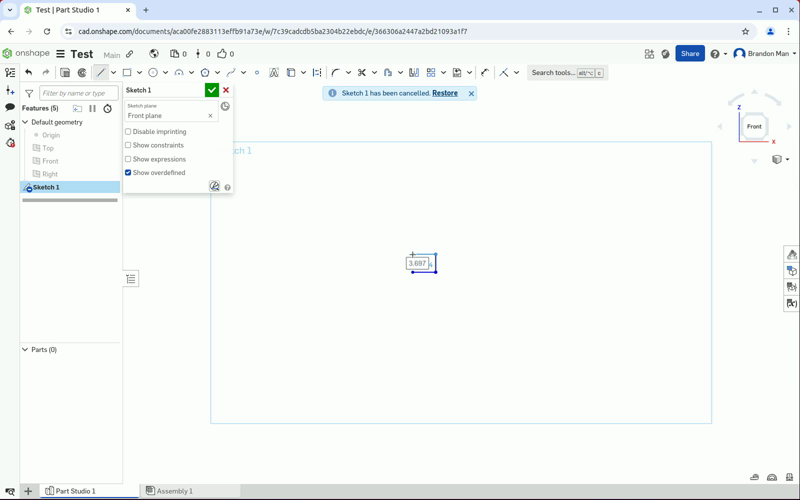
click(412, 254)
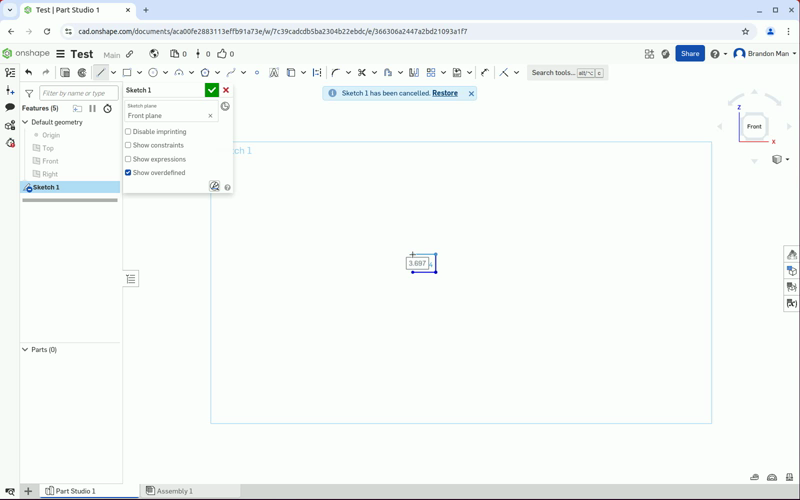
key_up(shift)
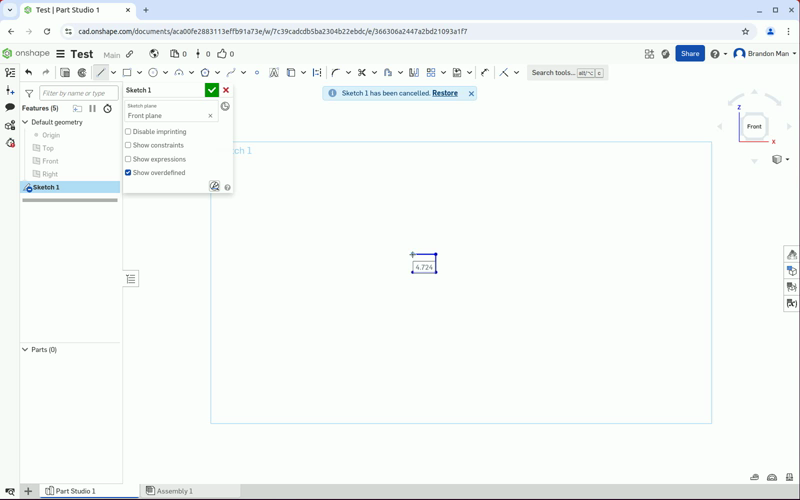
mouse_move(442, 254)
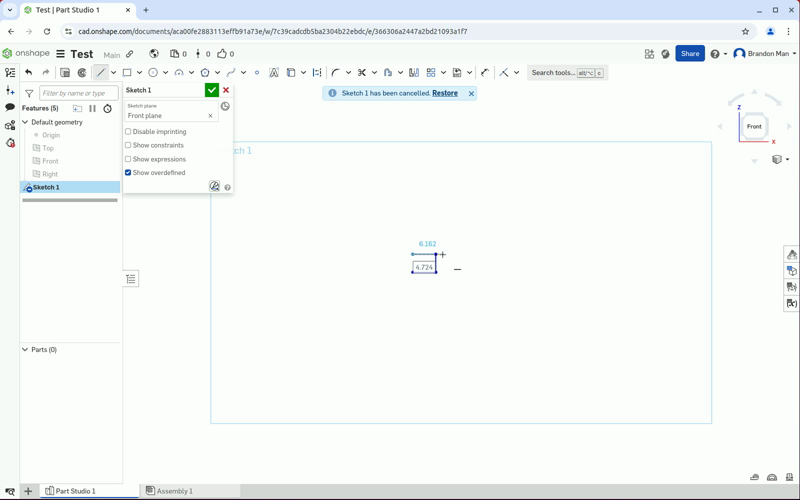
key_down(shift)
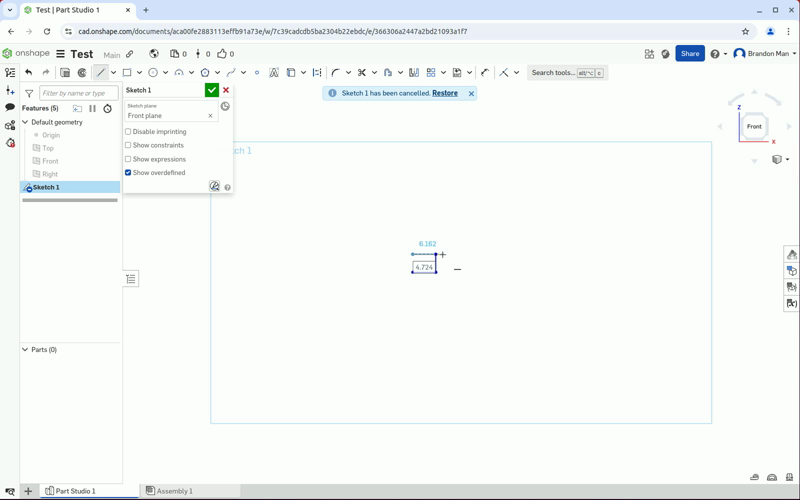
mouse_move(412, 272)
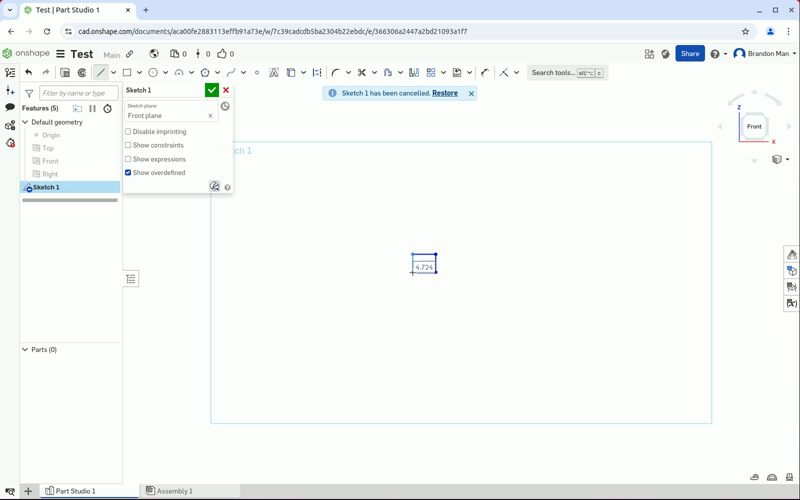
key_up(shift)
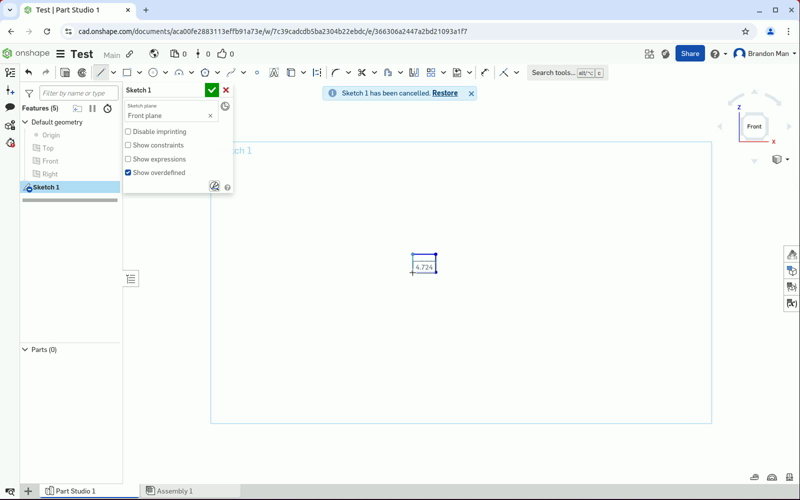
click(412, 272)
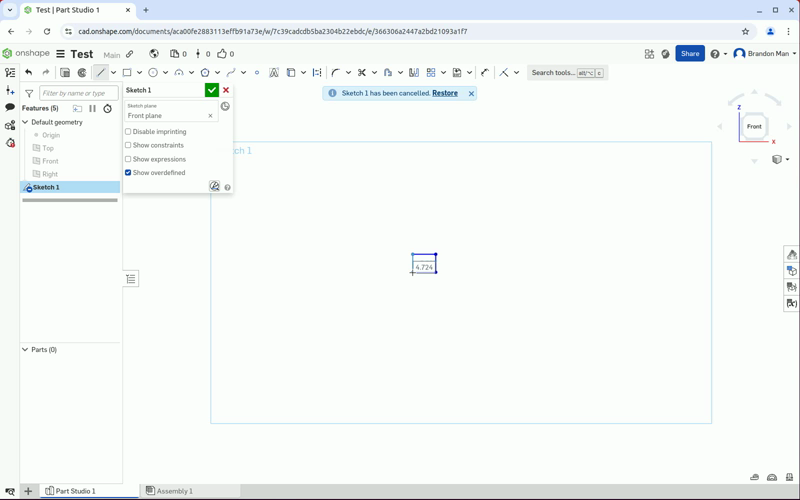
key(esc)
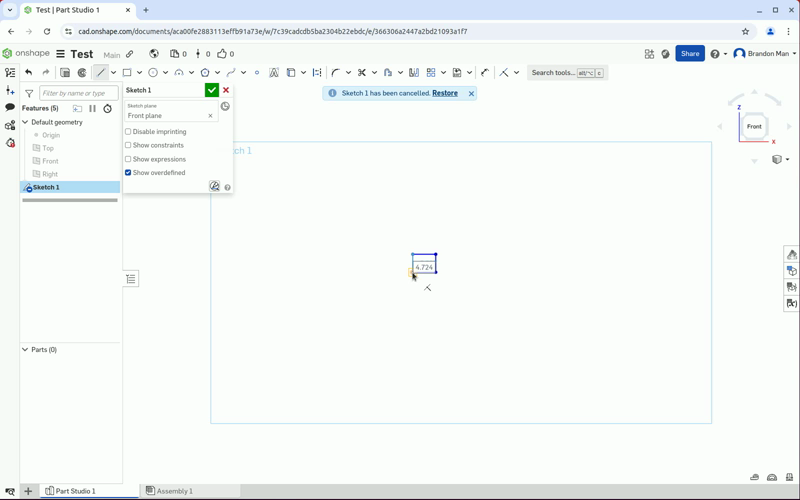
mouse_move(414, 261)
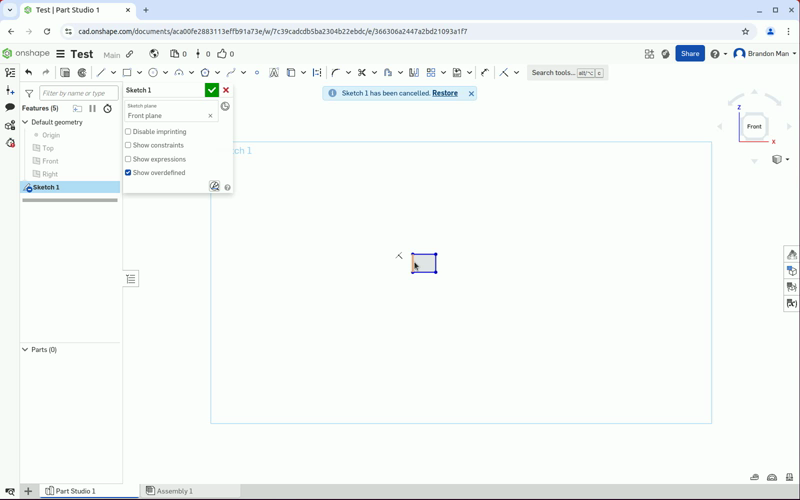
scroll(6)
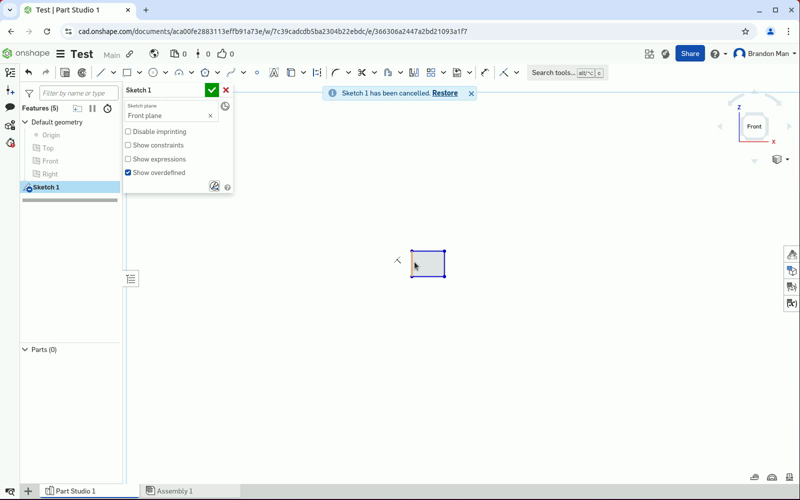
scroll(6)
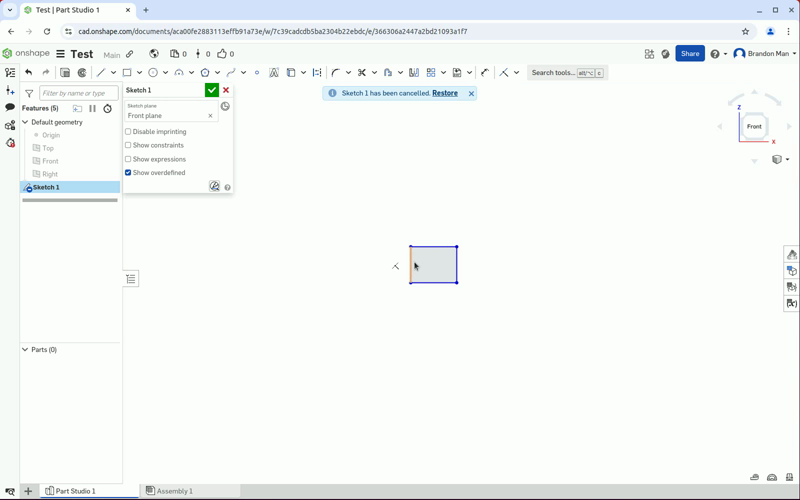
scroll(6)
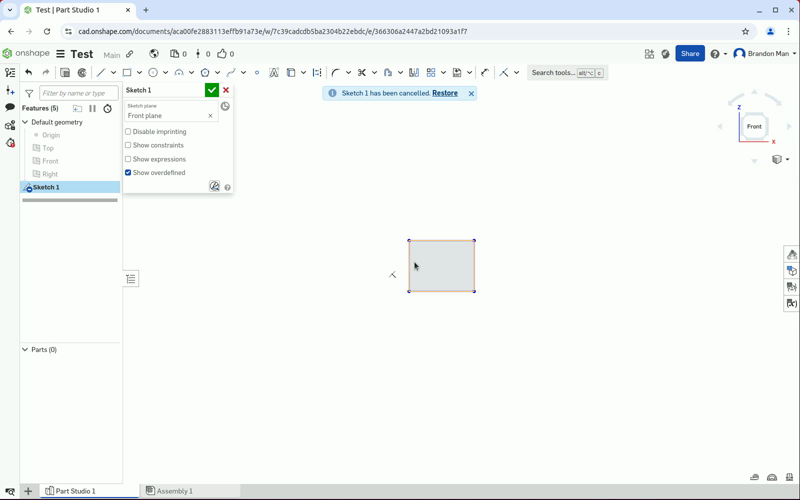
scroll(6)
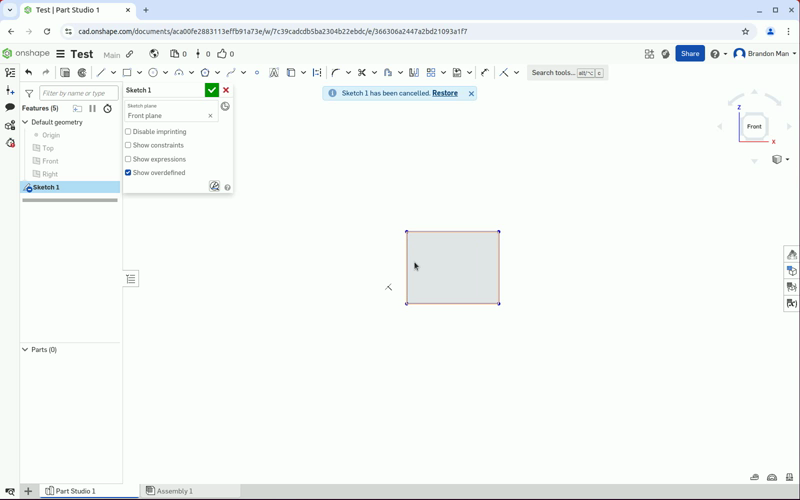
scroll(6)
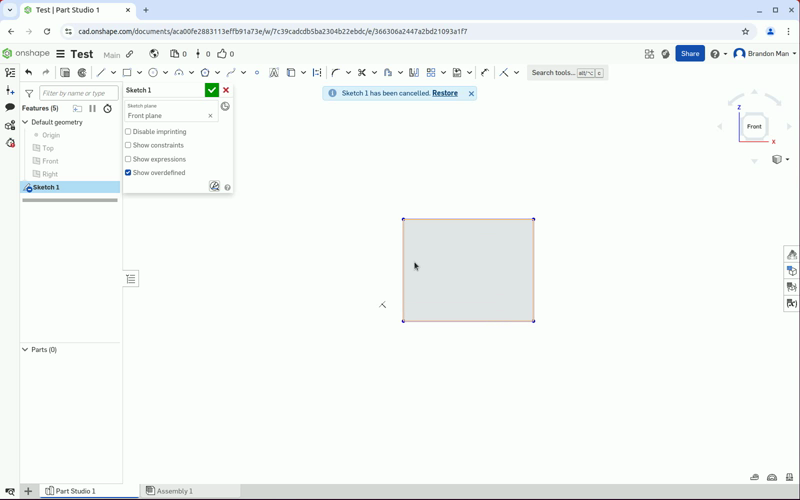
scroll(6)
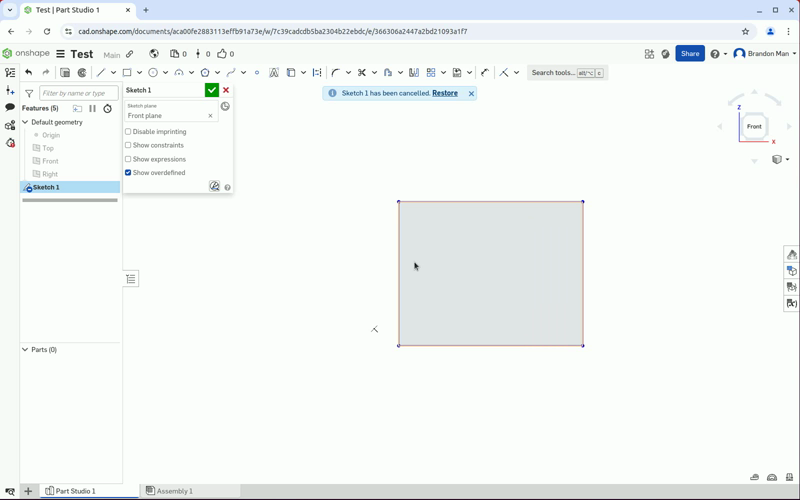
scroll(6)
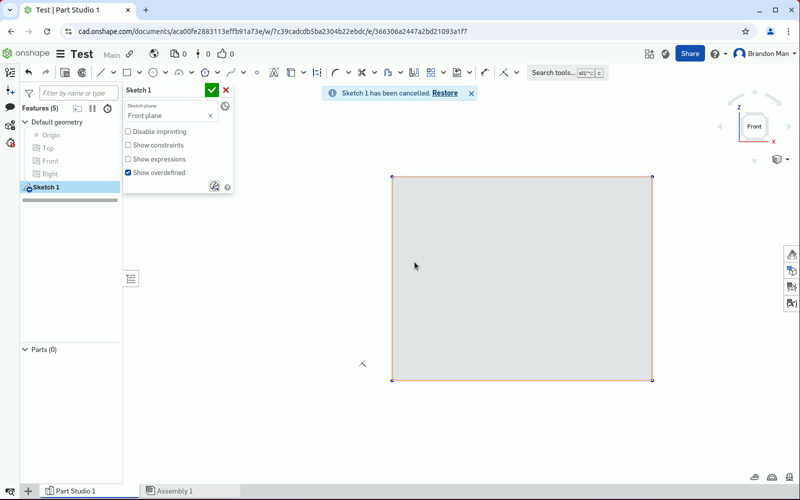
click(414, 261)
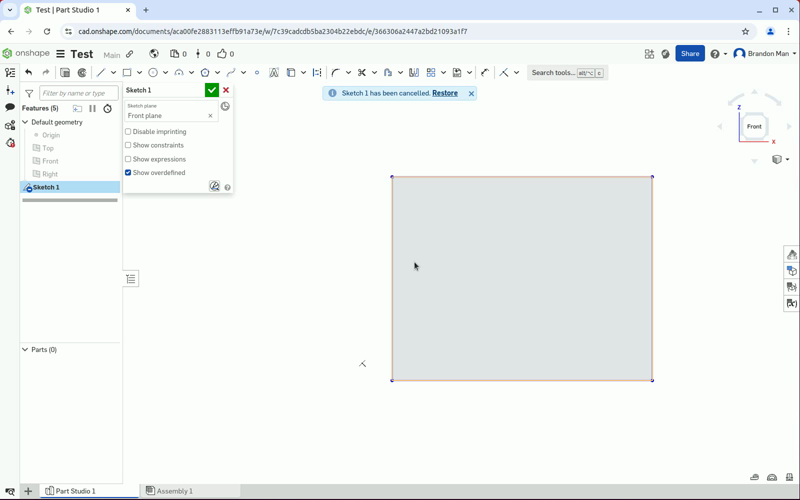
scroll(-6)
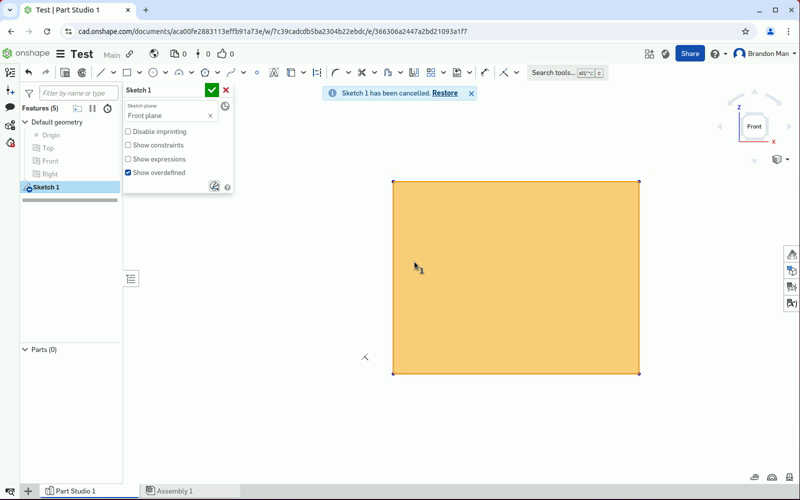
scroll(-6)
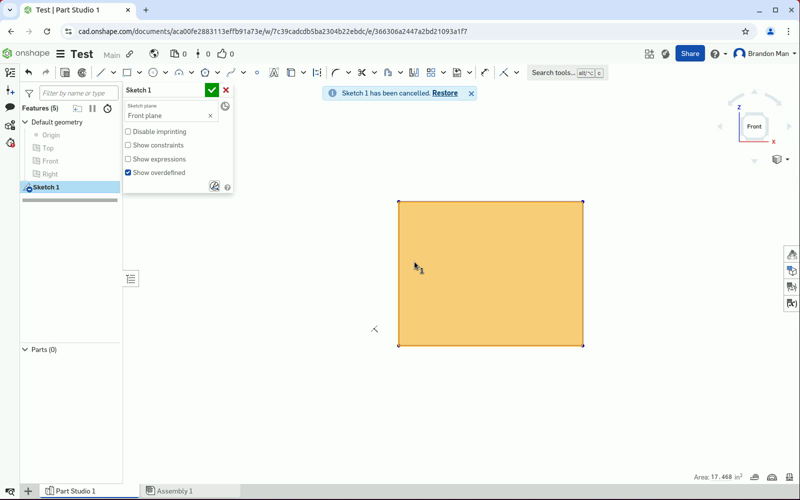
scroll(-6)
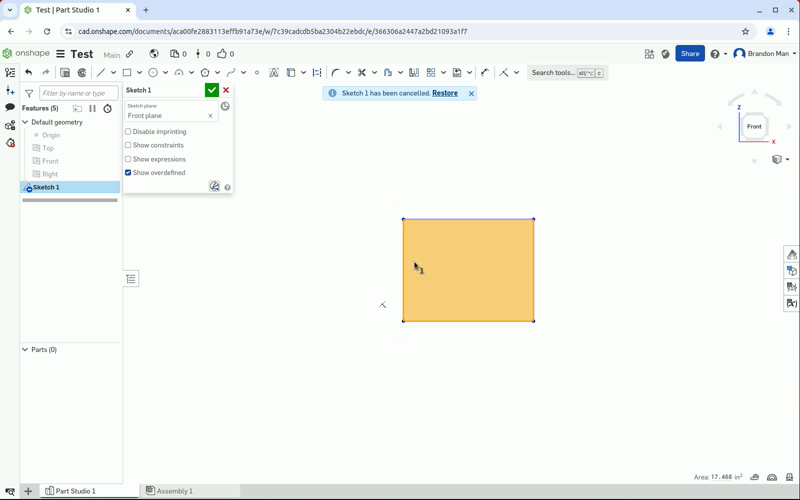
scroll(-6)
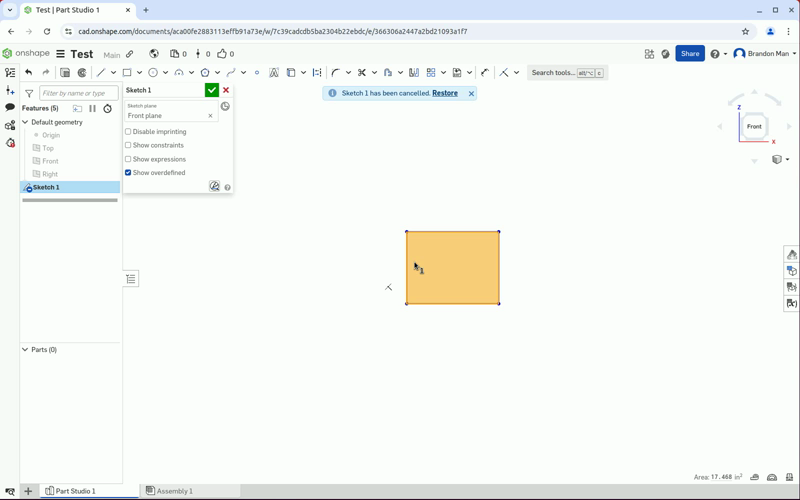
scroll(-6)
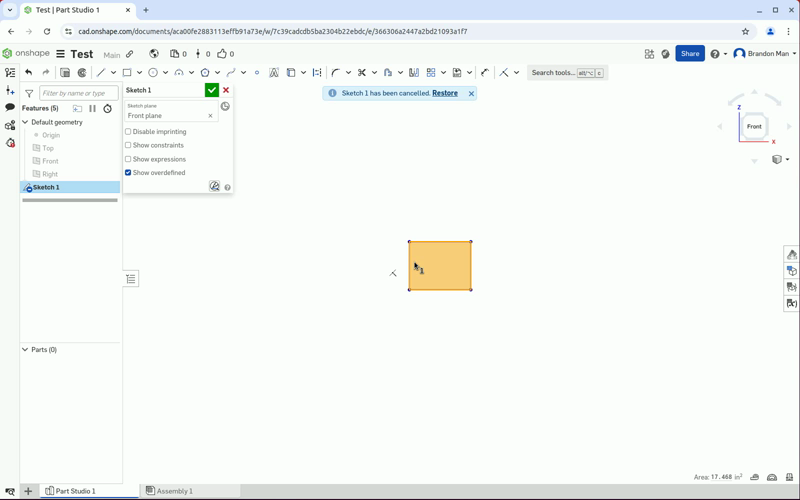
scroll(-6)
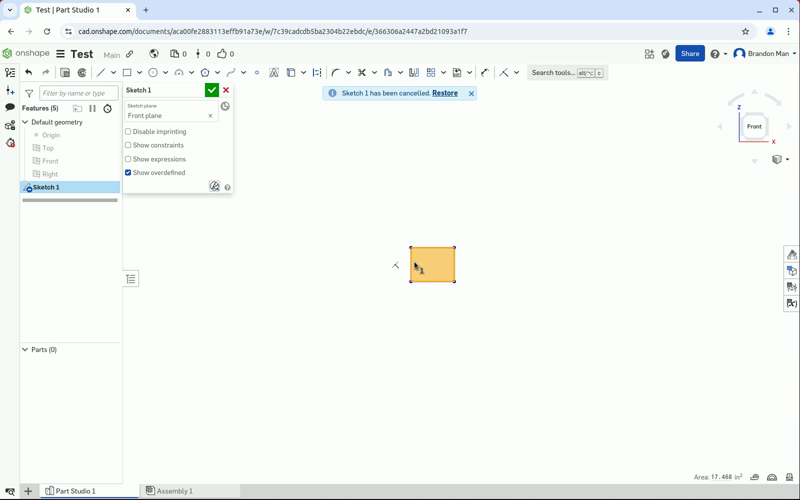
scroll(-6)
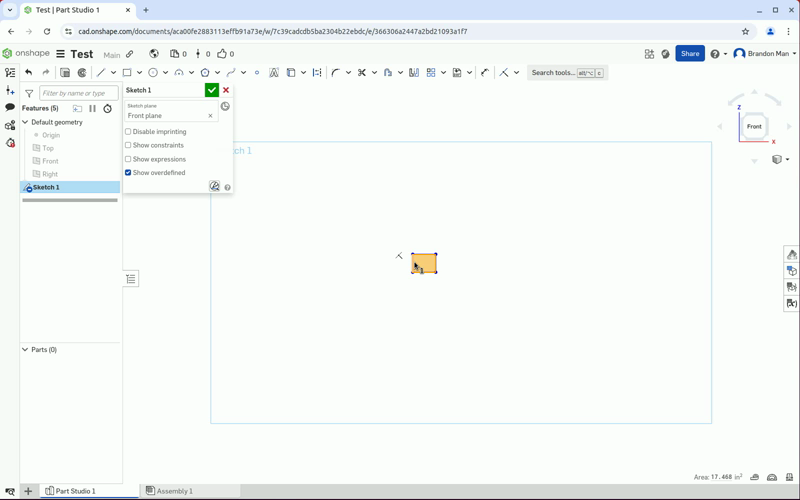
mouse_move(73, 352)
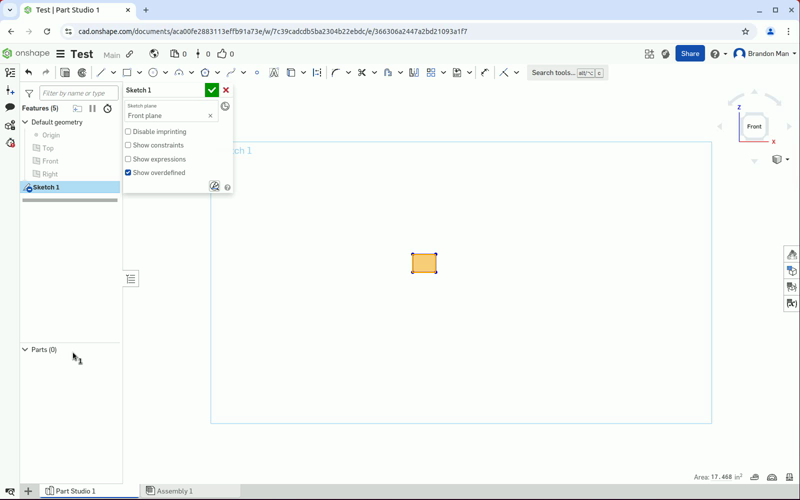
key(shift+y)
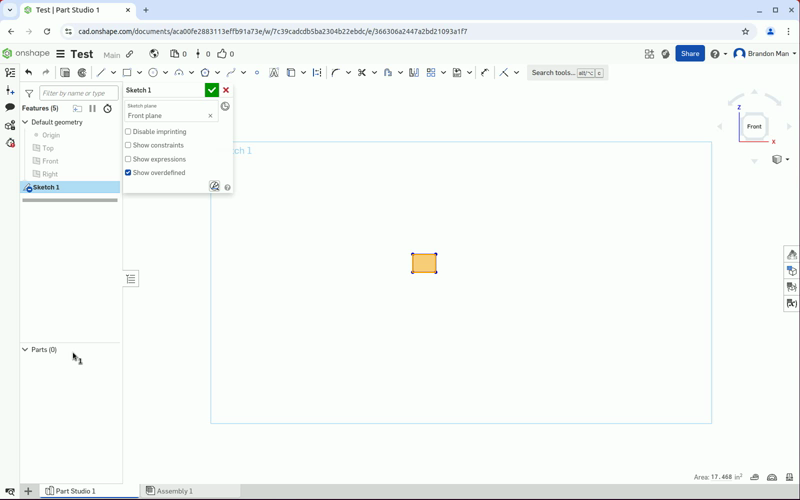
key(shift+e)
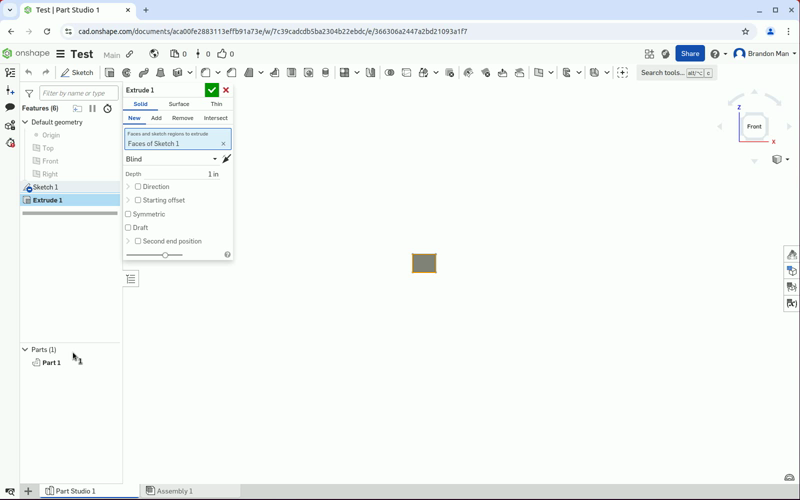
mouse_move(143, 106)
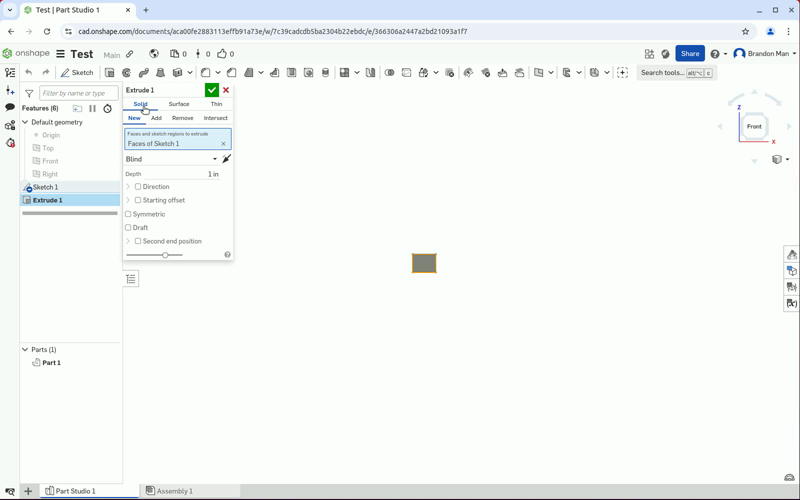
click(143, 106)
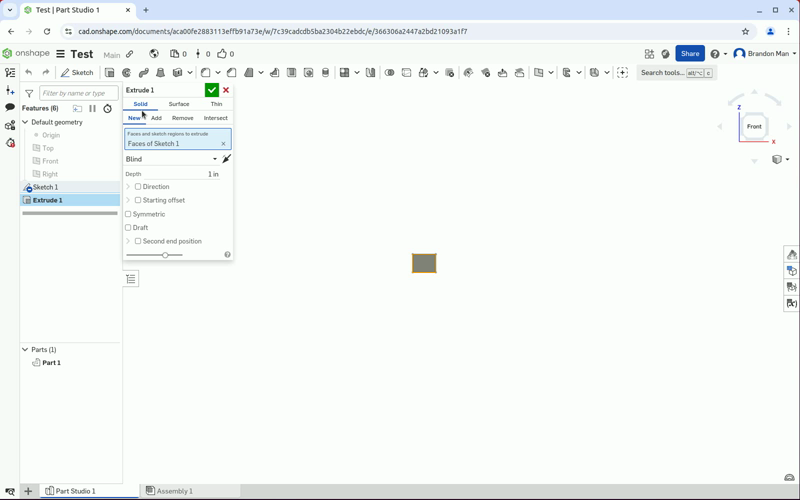
mouse_move(137, 120)
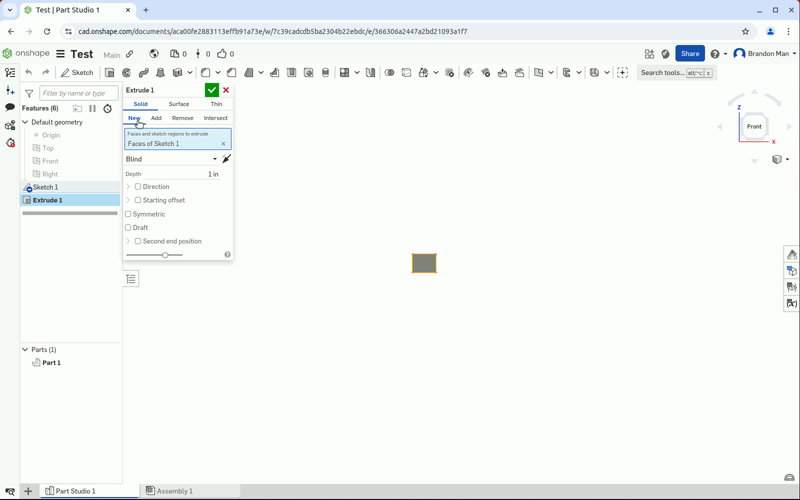
click(137, 120)
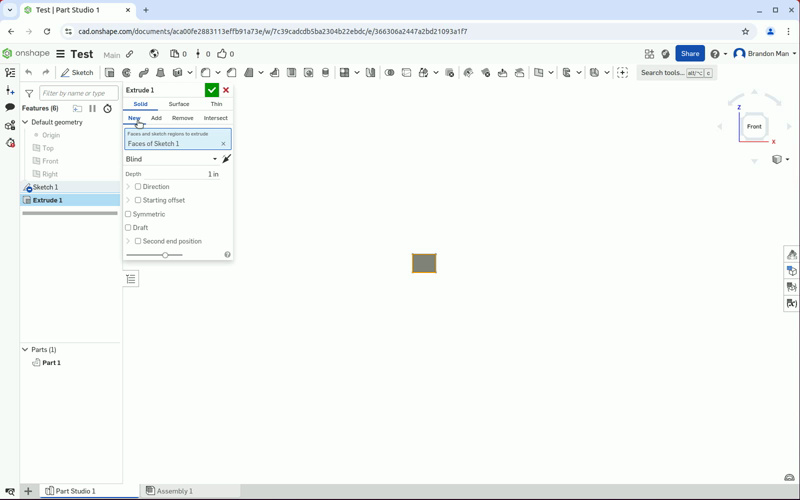
key(tab, 4)
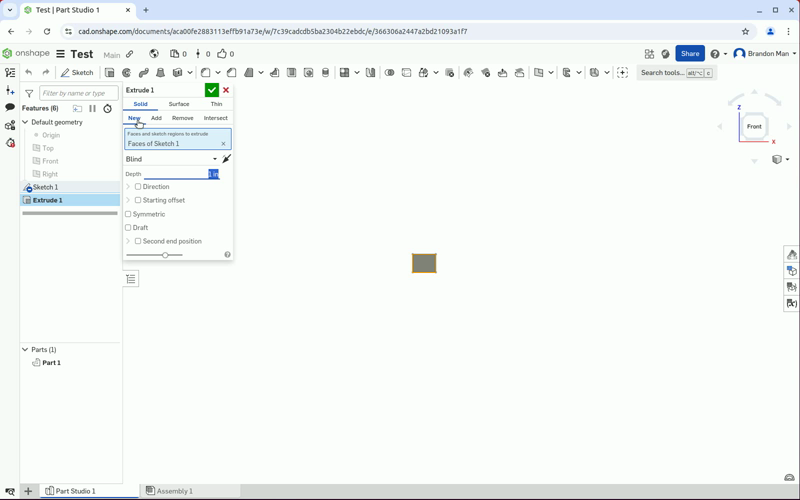
text(2.648)
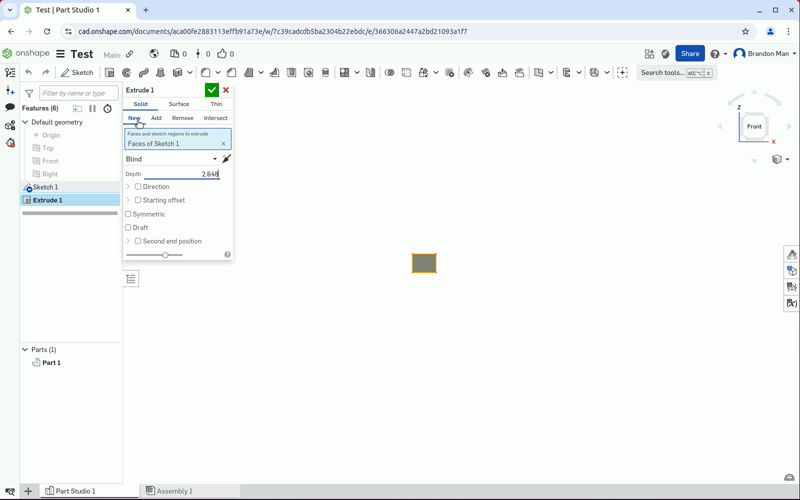
key(enter)
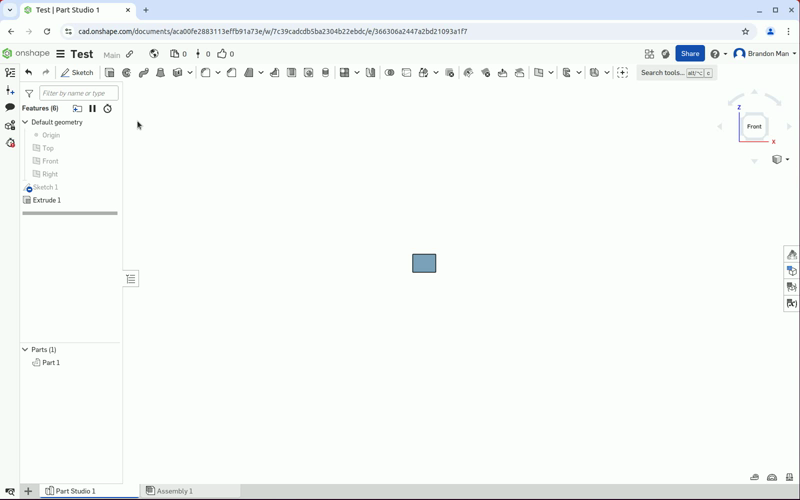
key(shift+h)
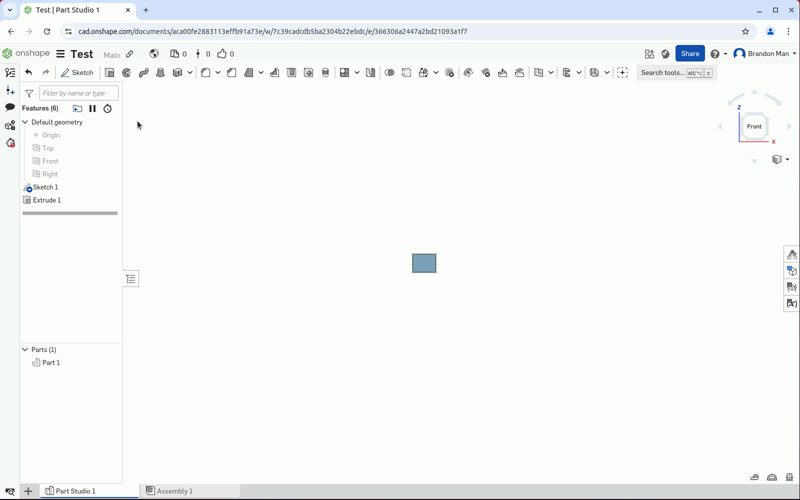
key(shift+h)
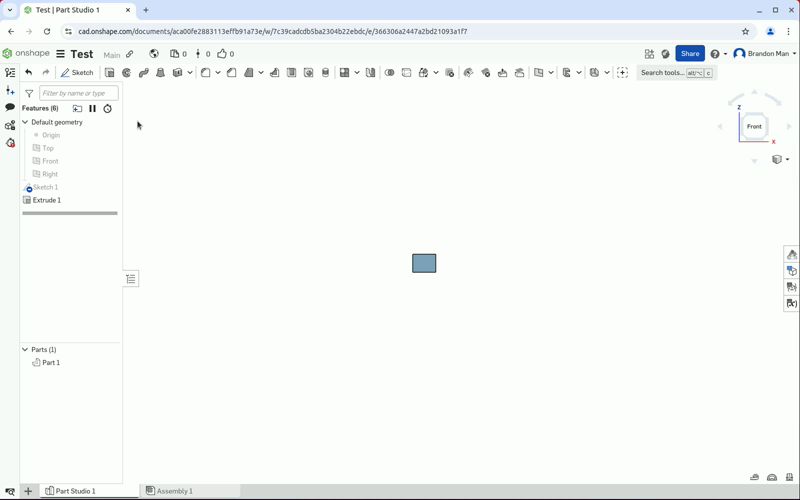
mouse_move(73, 189)
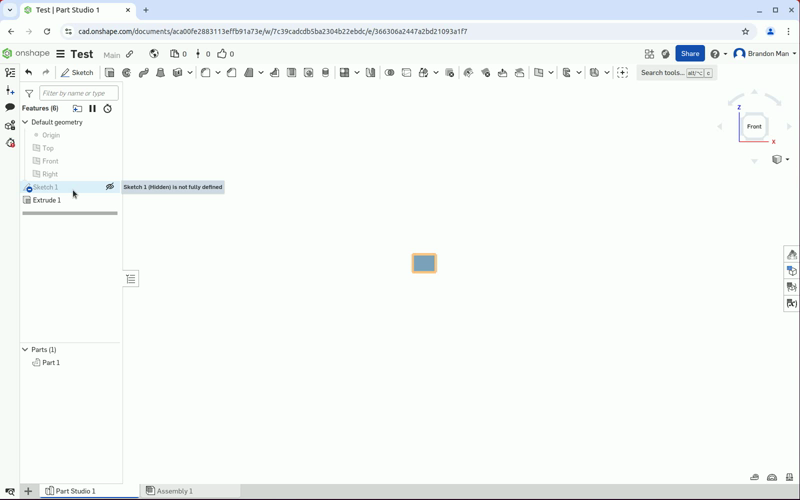
click(73, 189)
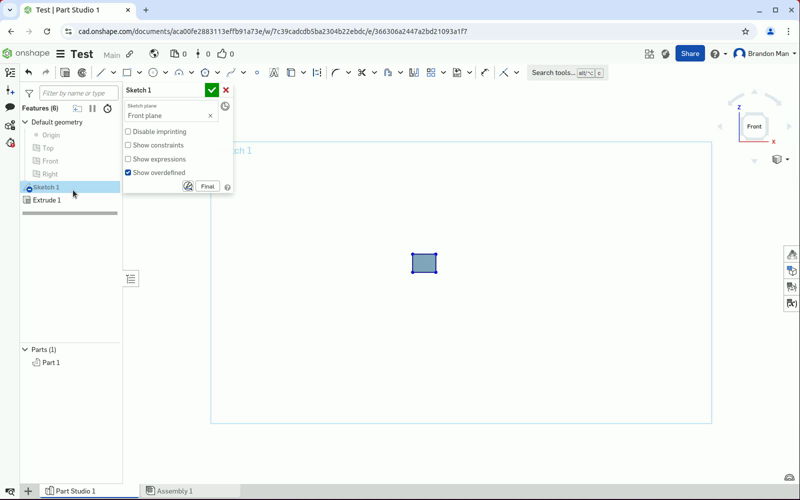
mouse_move(229, 92)
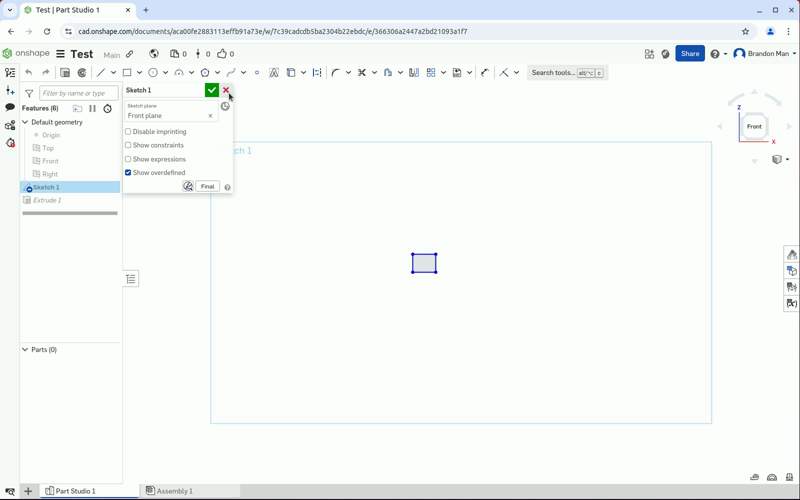
click(229, 92)
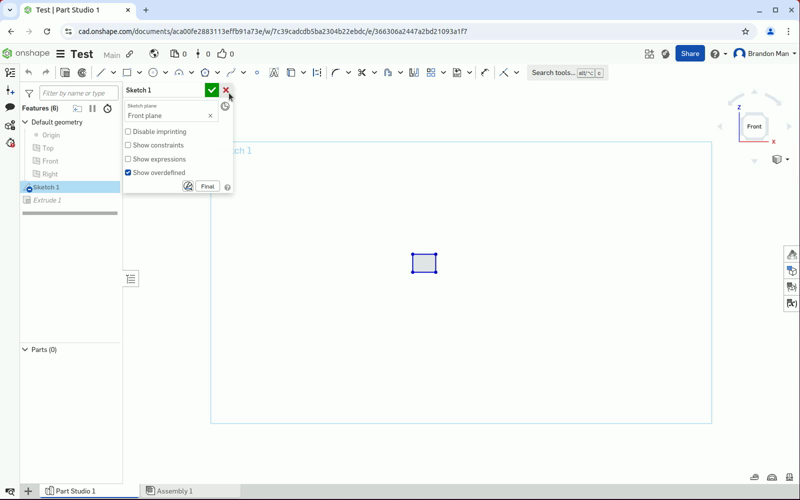
key(shift+s)
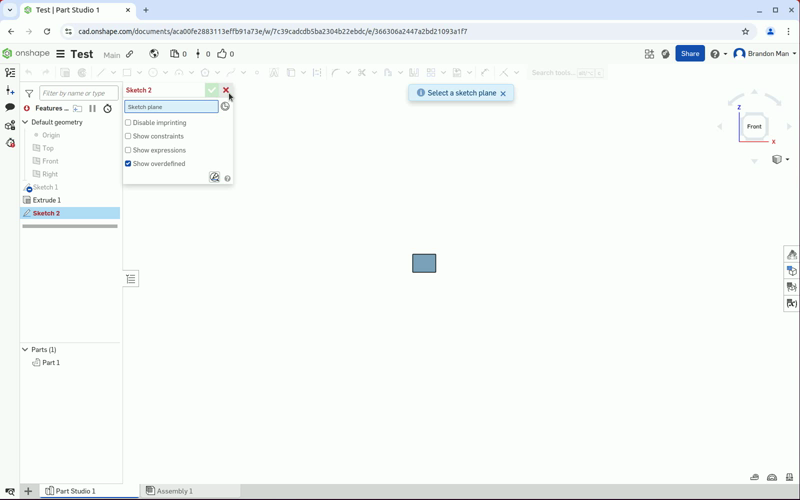
mouse_move(73, 163)
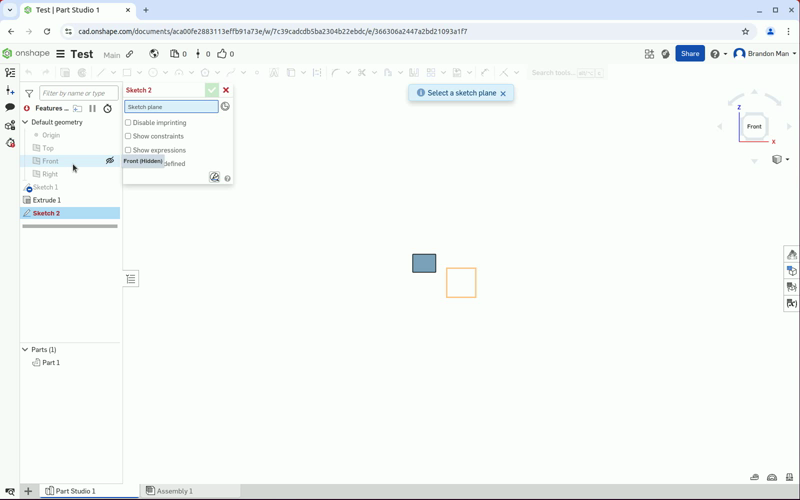
click(73, 163)
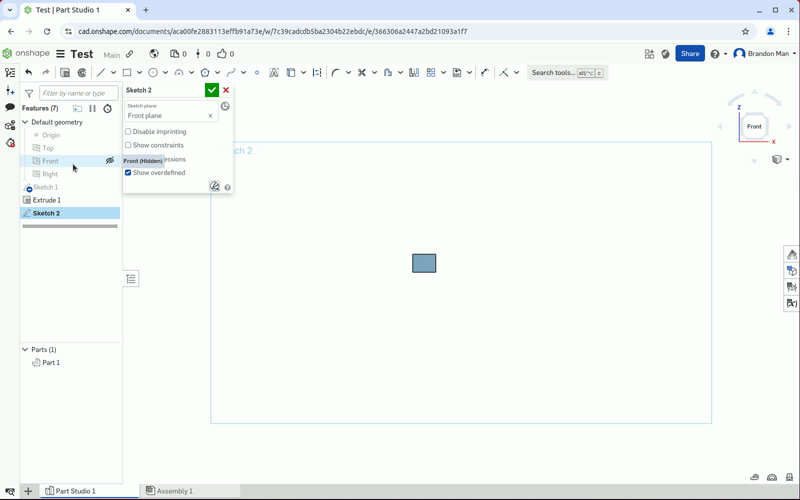
mouse_move(73, 352)
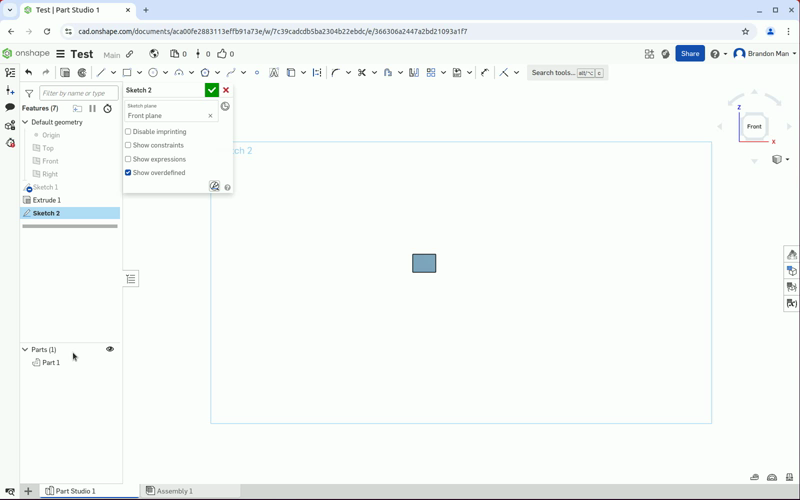
key(y)
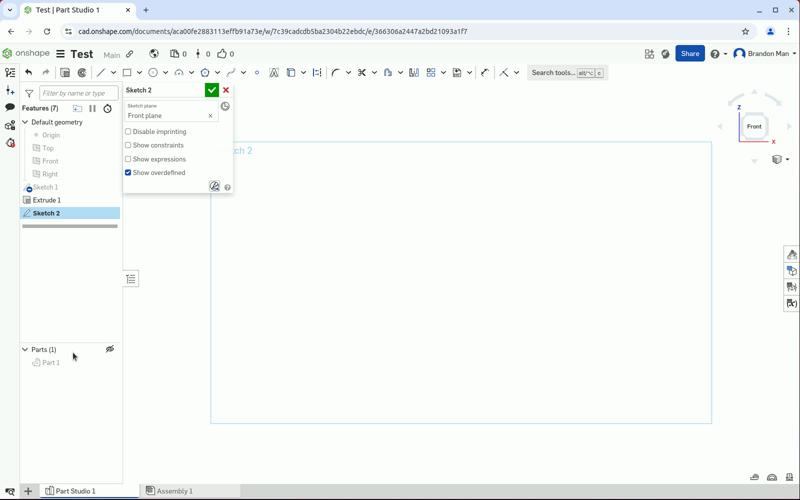
key(l)
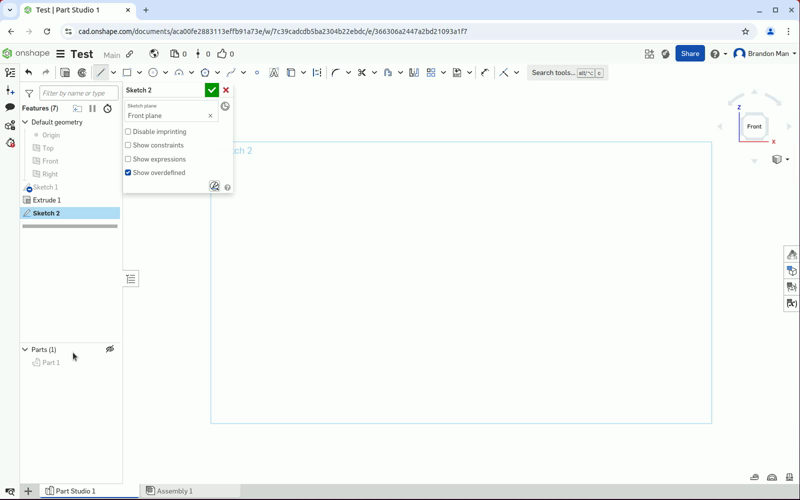
key_down(shift)
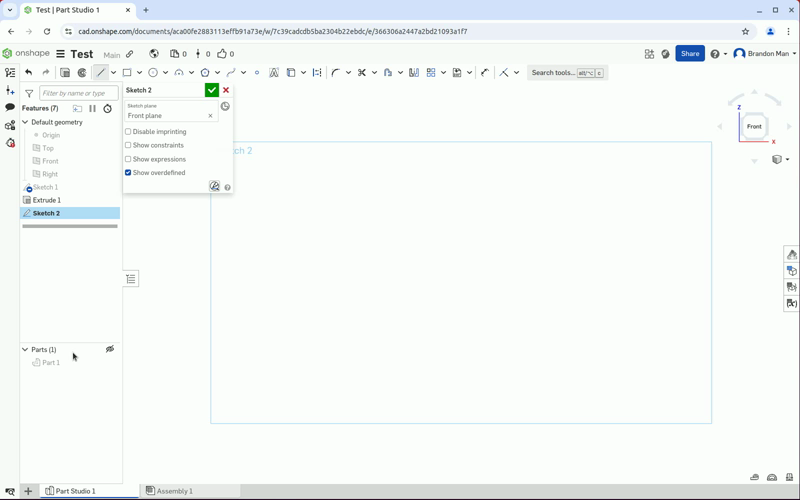
mouse_move(463, 257)
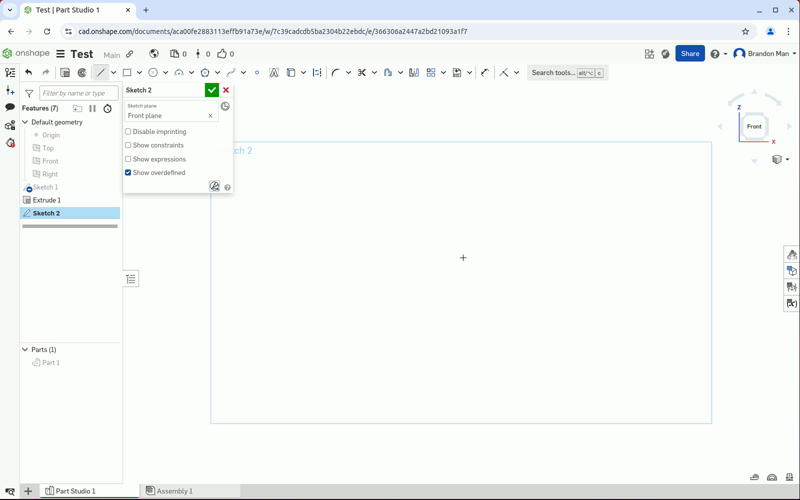
click(463, 257)
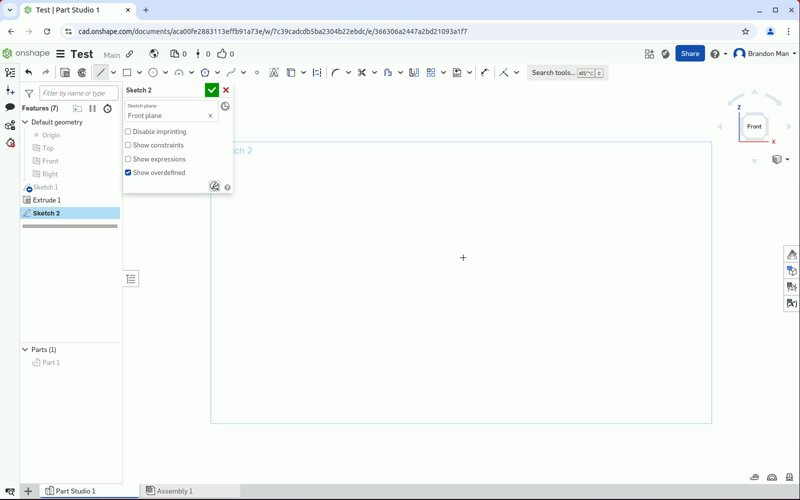
key_up(shift)
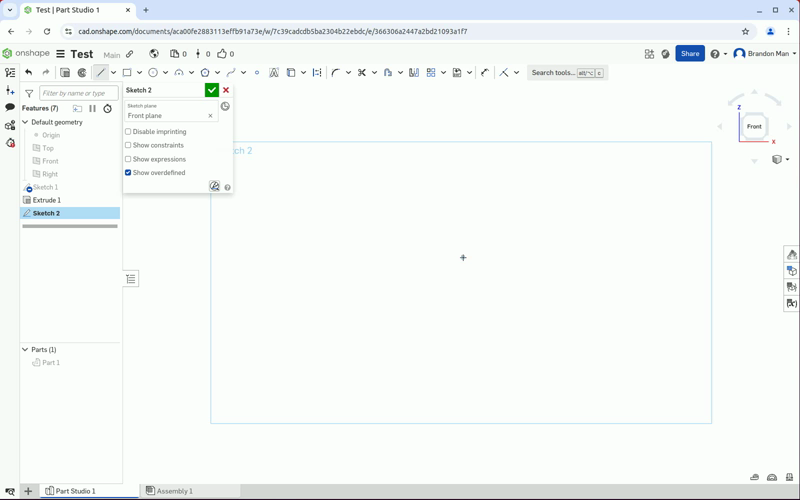
key_down(shift)
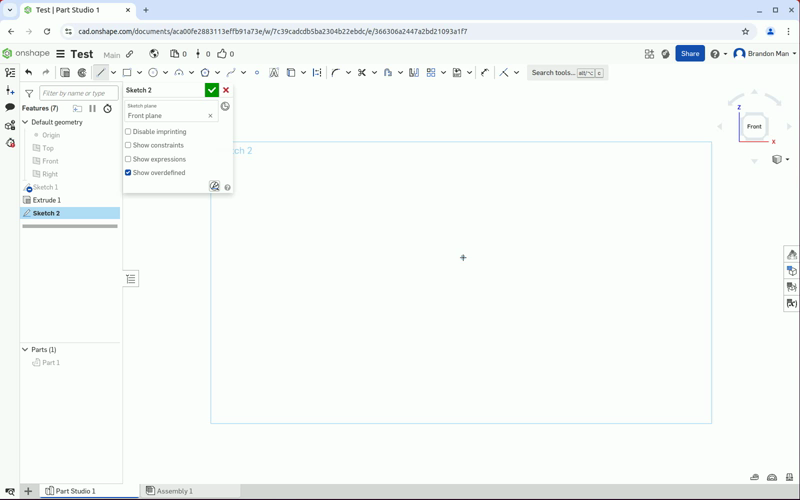
mouse_move(493, 257)
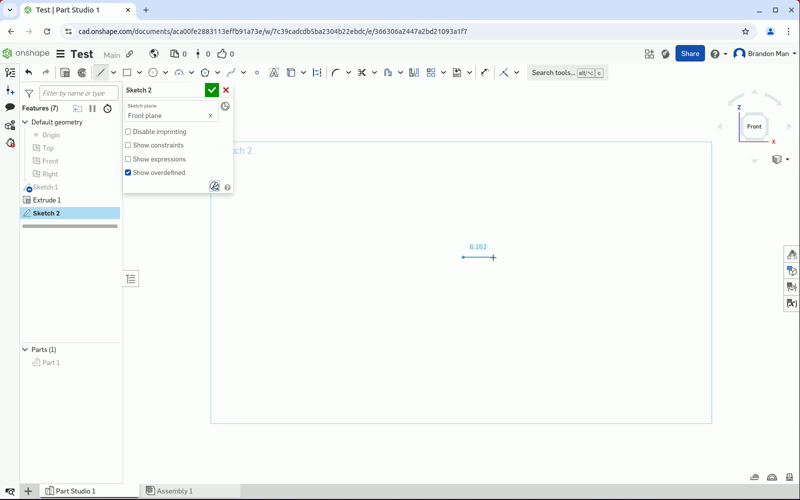
mouse_move(483, 257)
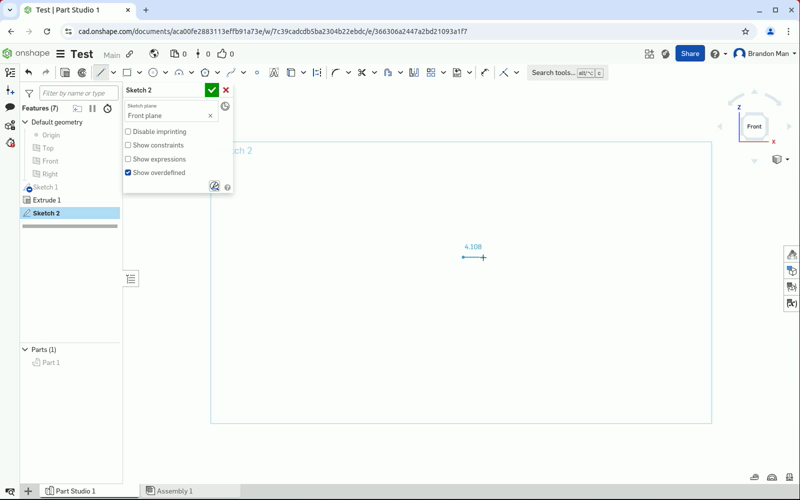
click(483, 257)
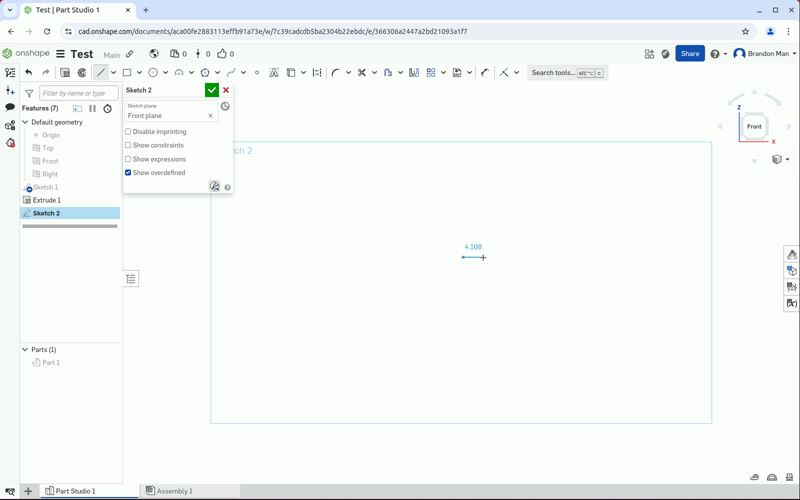
key_up(shift)
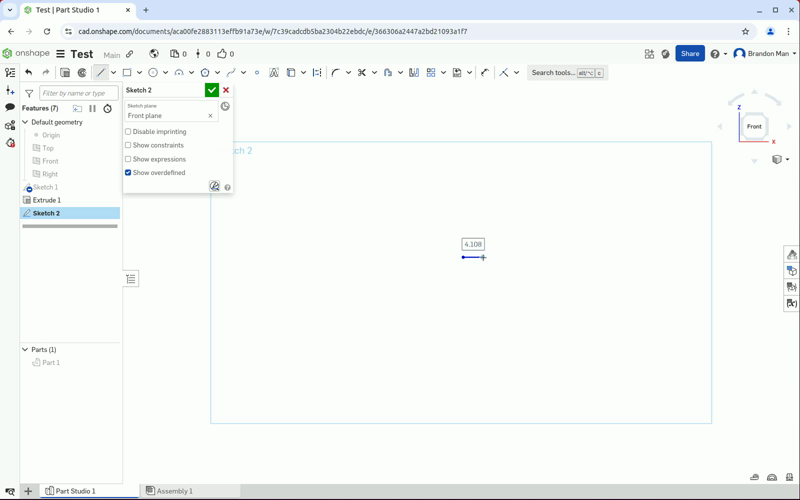
key_down(shift)
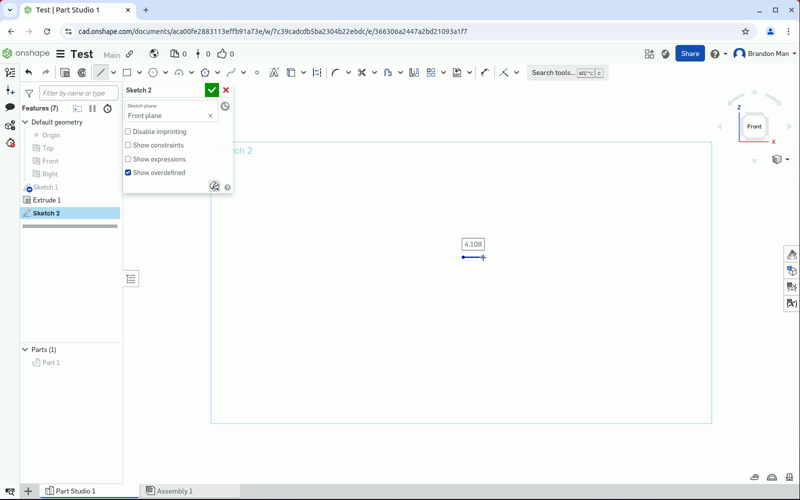
mouse_move(513, 257)
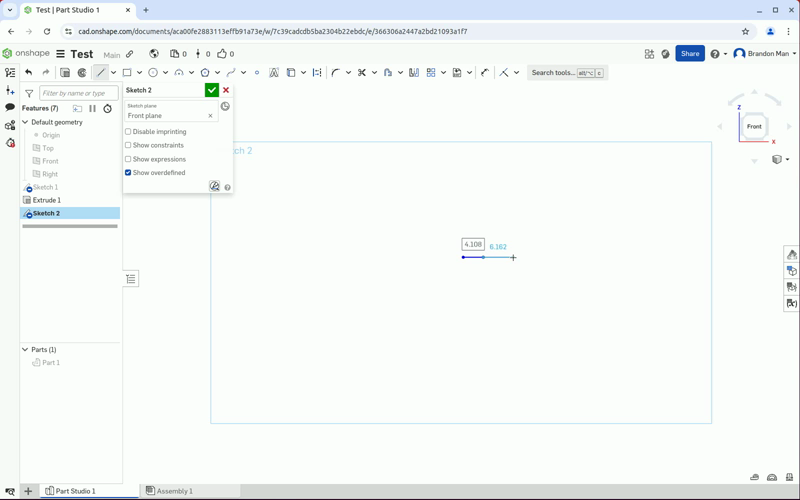
mouse_move(483, 235)
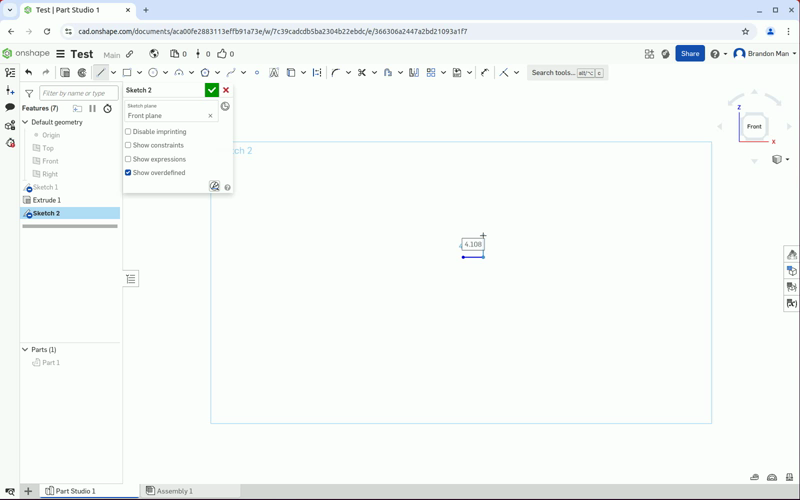
click(483, 235)
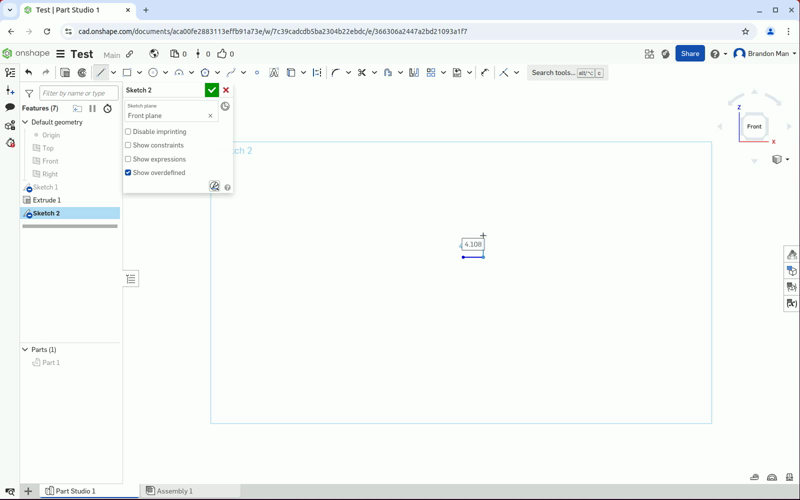
key_up(shift)
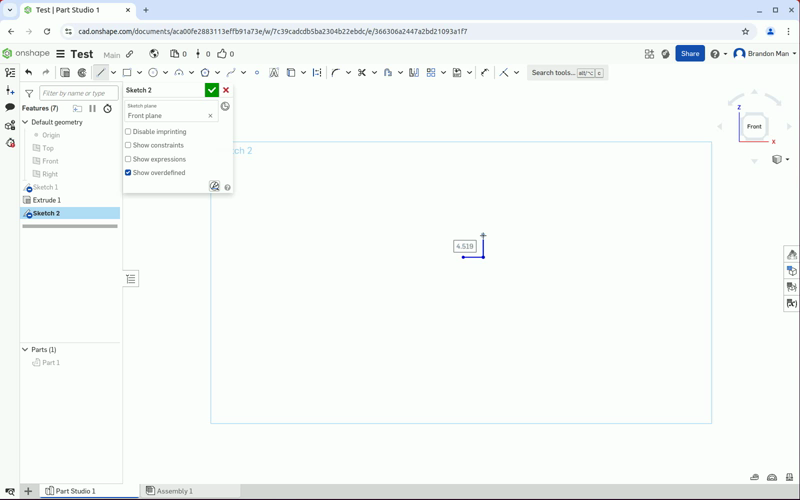
key_down(shift)
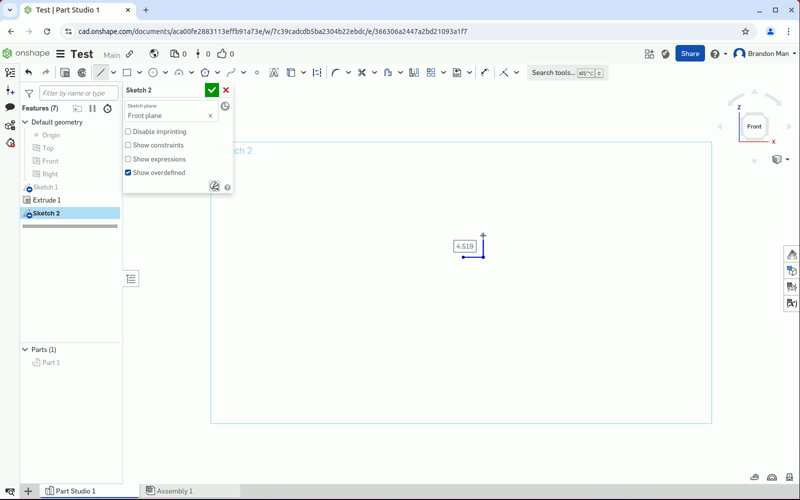
mouse_move(513, 235)
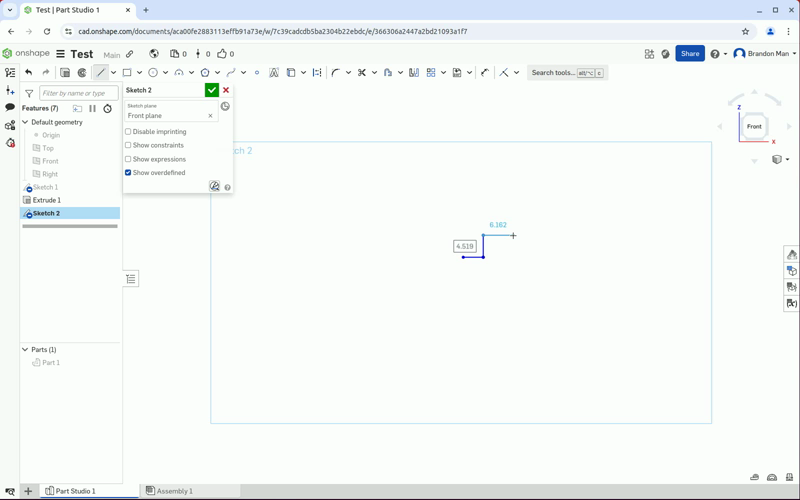
mouse_move(463, 235)
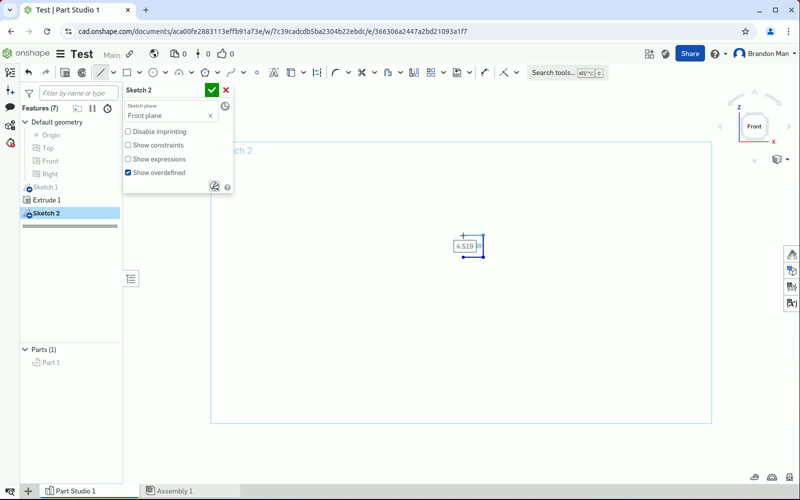
click(463, 235)
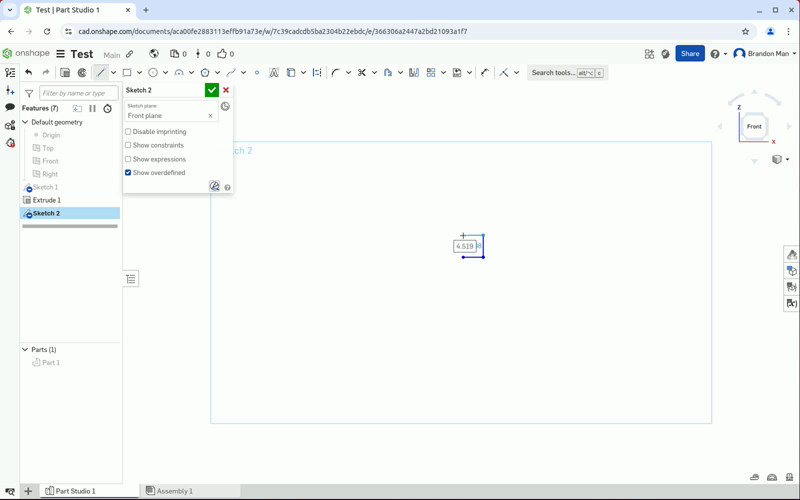
key_up(shift)
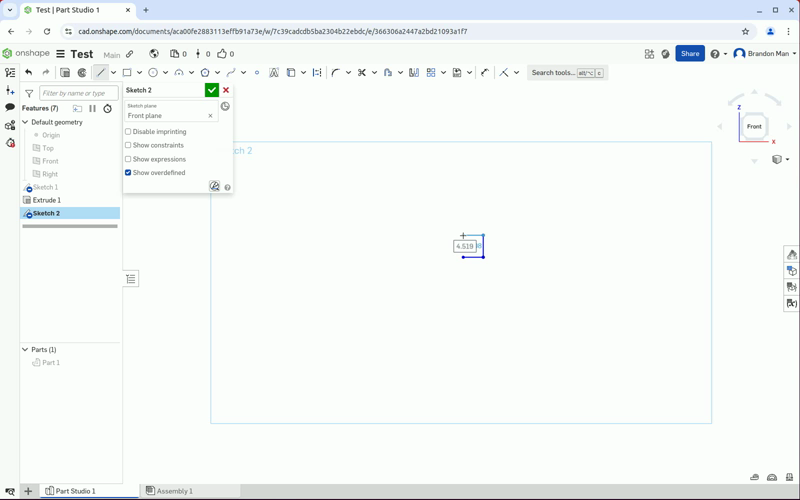
mouse_move(493, 235)
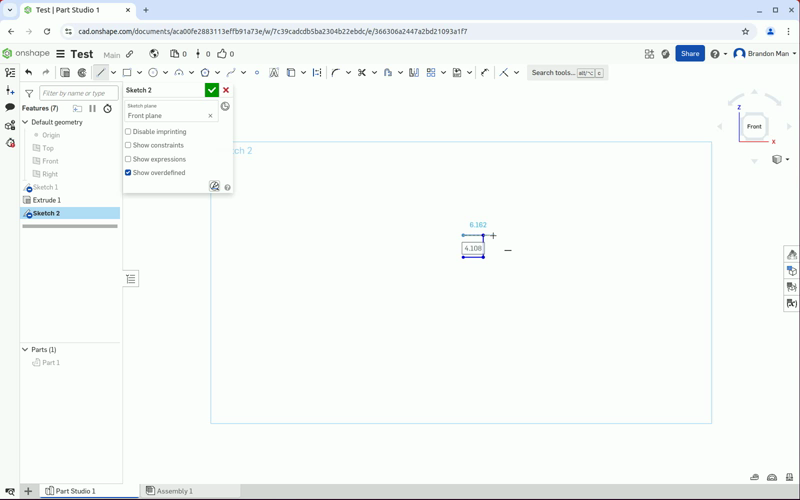
key_down(shift)
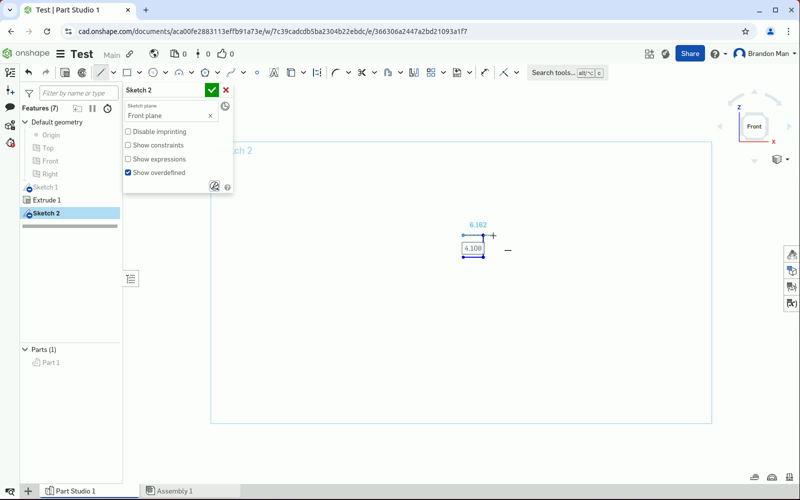
mouse_move(463, 257)
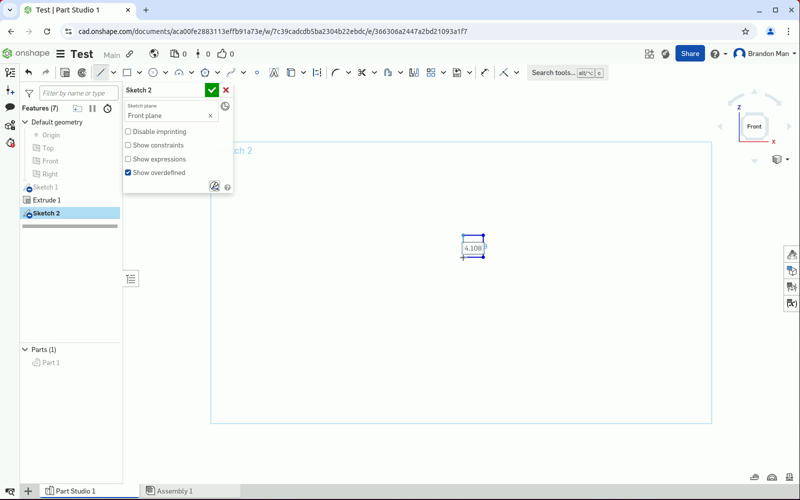
key_up(shift)
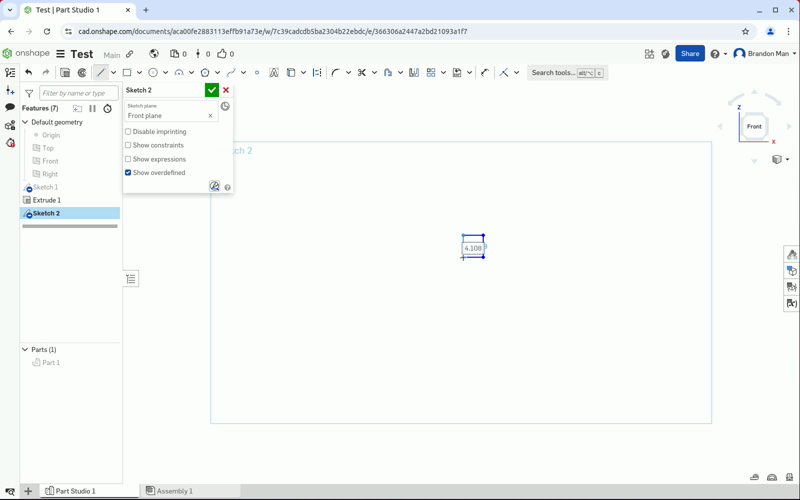
click(463, 257)
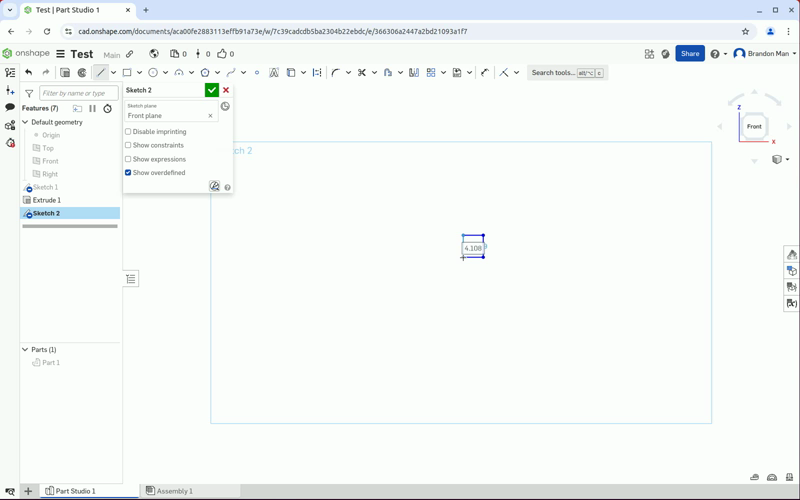
key(esc)
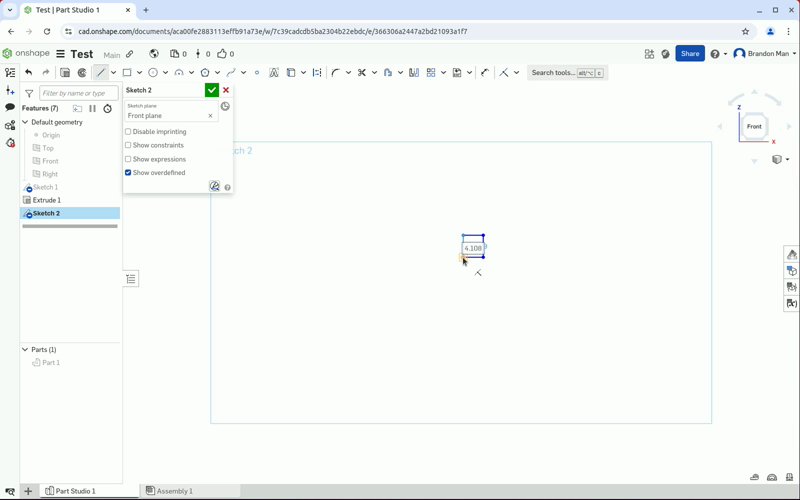
mouse_move(474, 237)
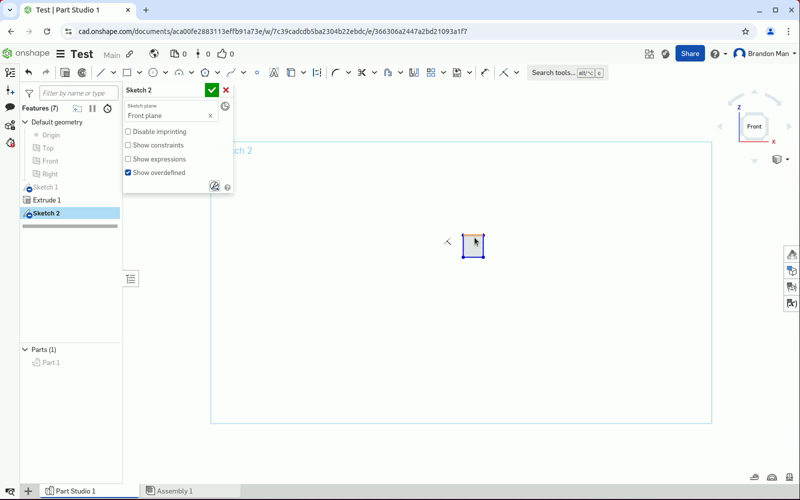
scroll(6)
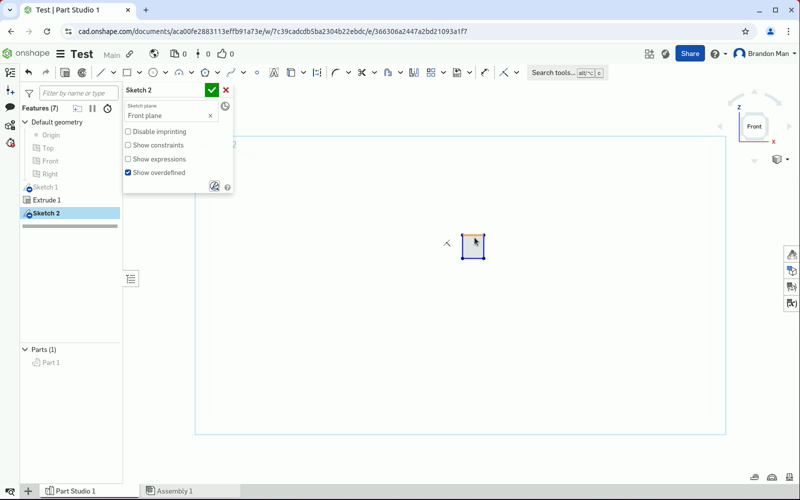
scroll(6)
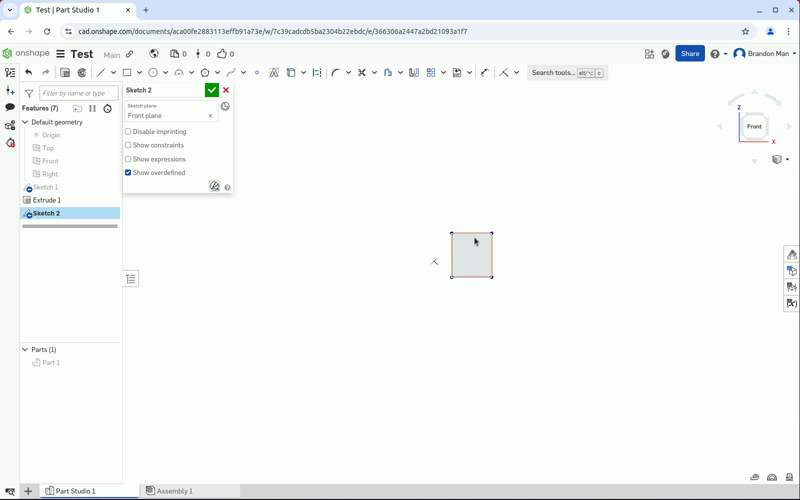
scroll(6)
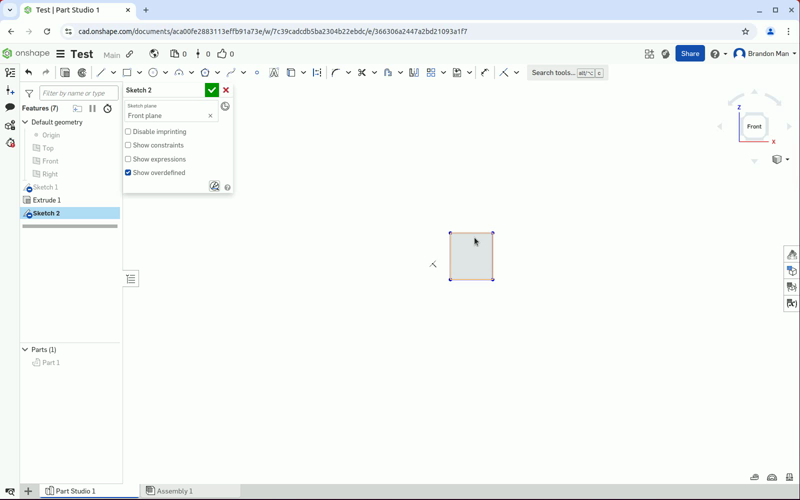
scroll(6)
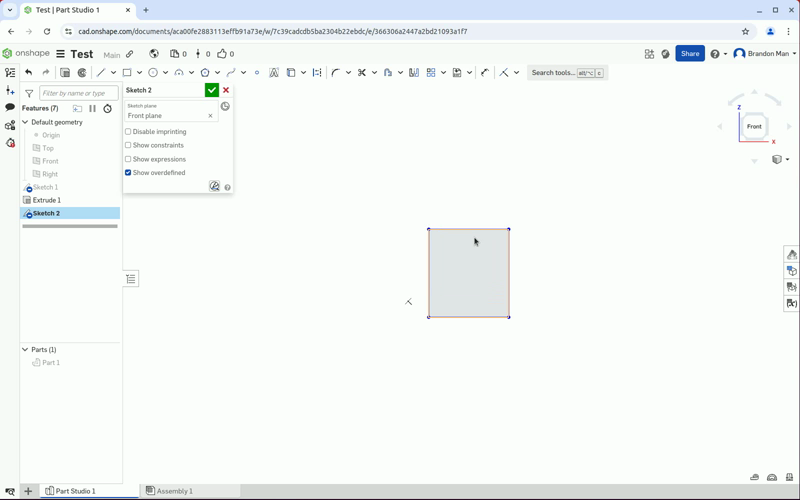
scroll(6)
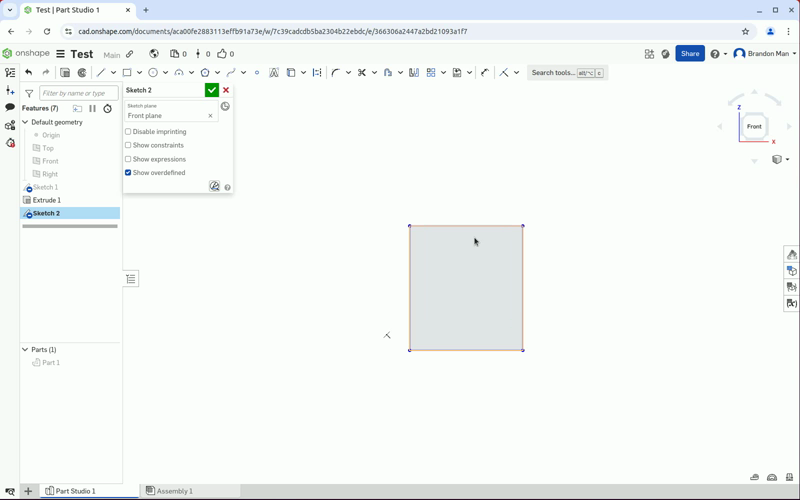
scroll(6)
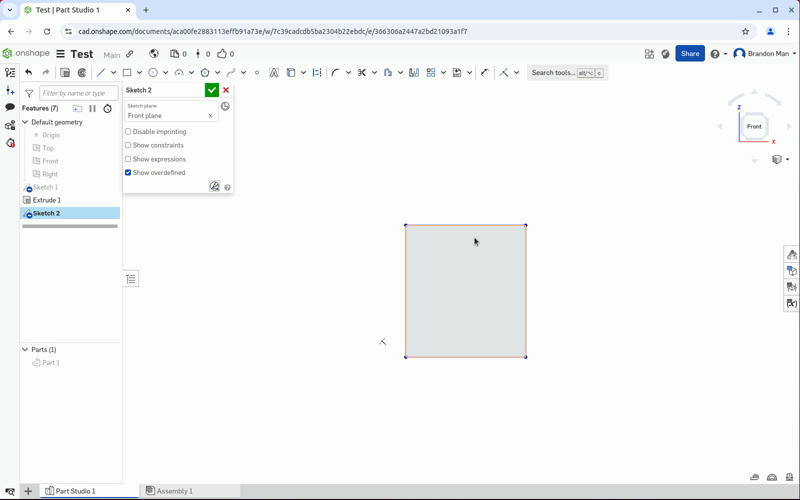
scroll(6)
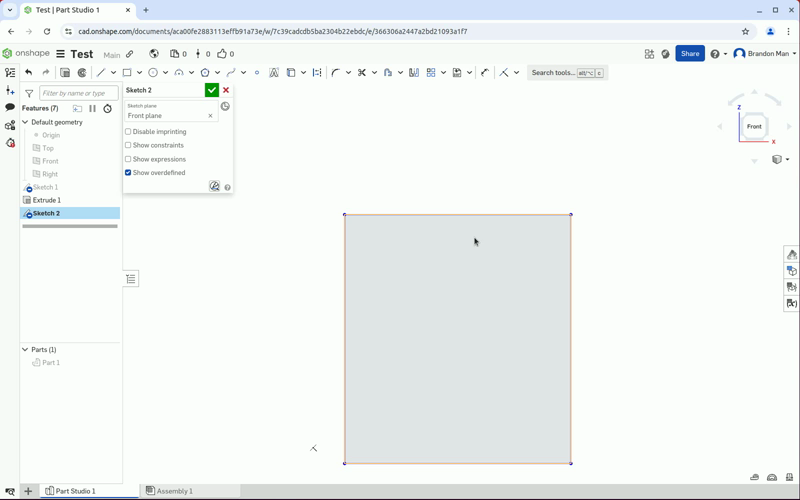
click(474, 237)
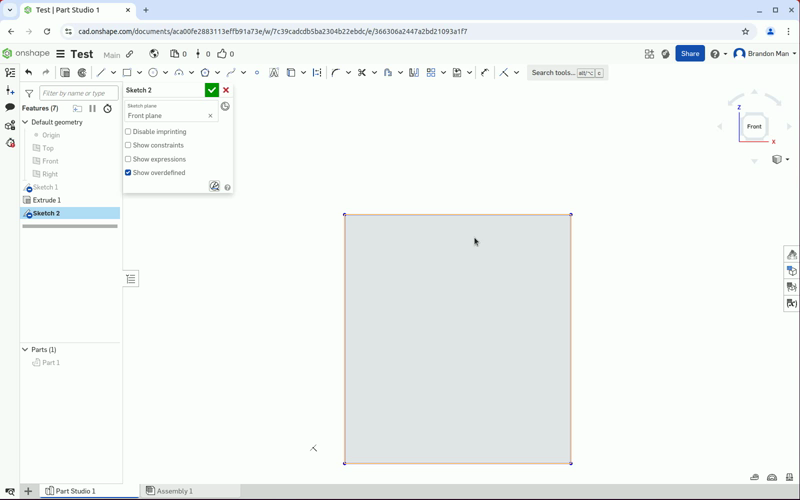
scroll(-6)
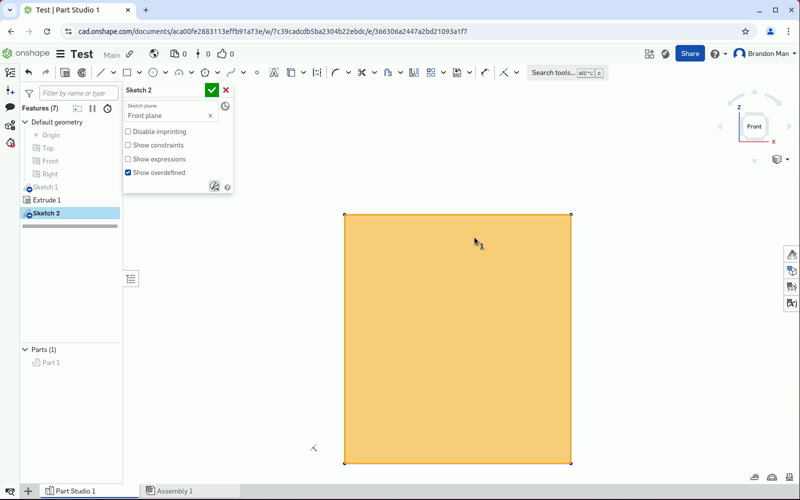
scroll(-6)
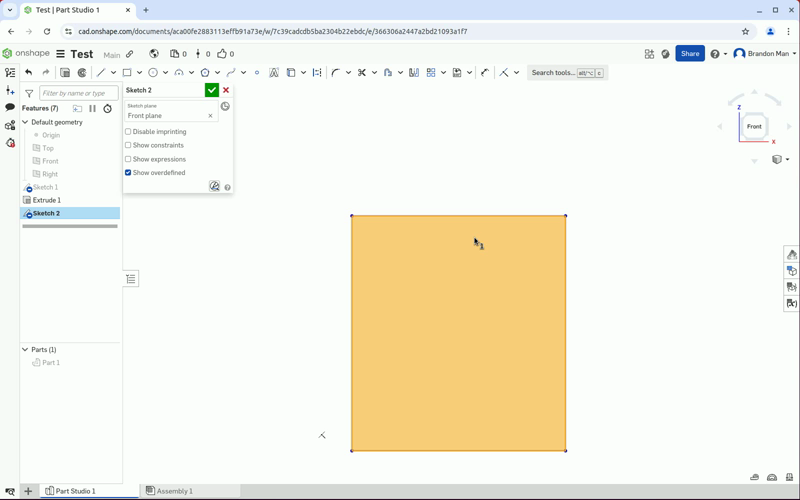
scroll(-6)
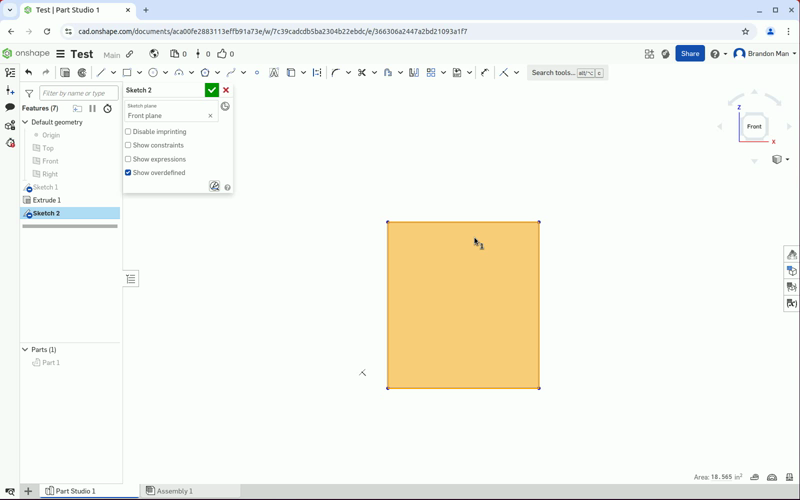
scroll(-6)
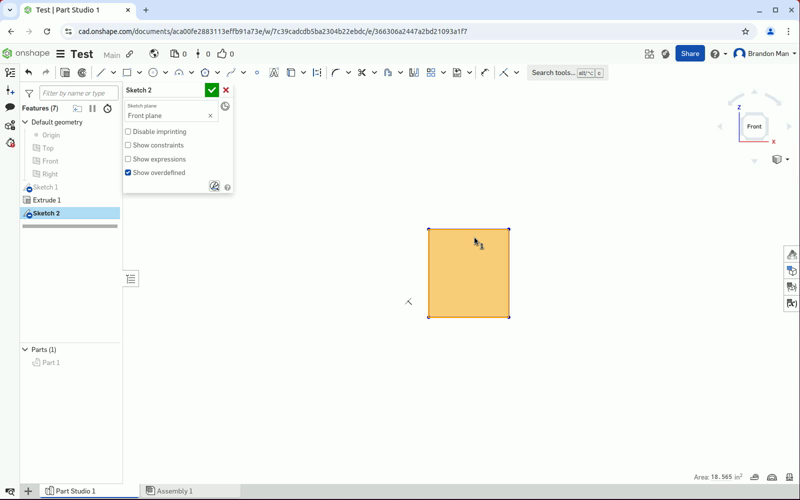
scroll(-6)
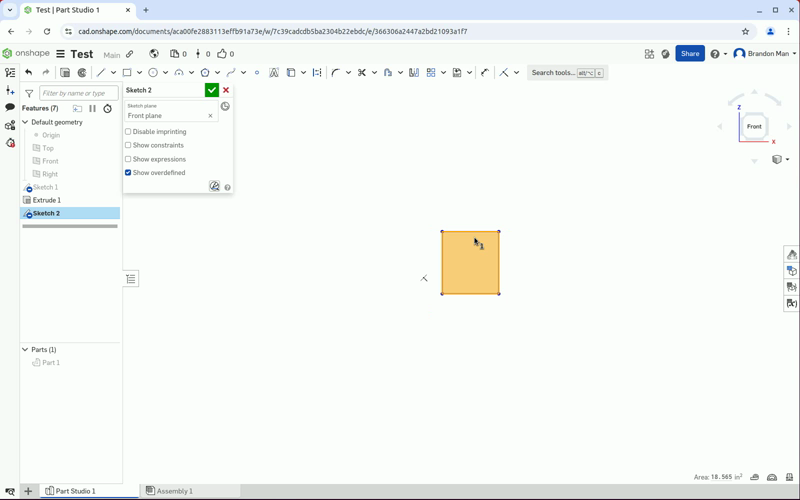
scroll(-6)
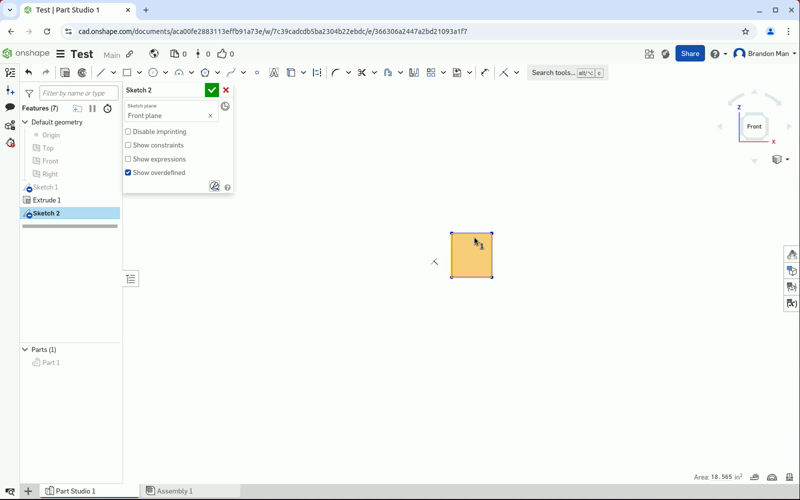
scroll(-6)
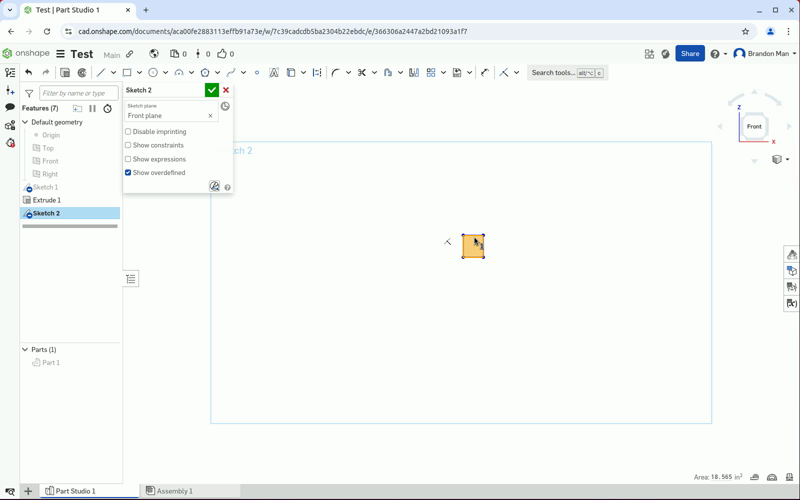
mouse_move(73, 352)
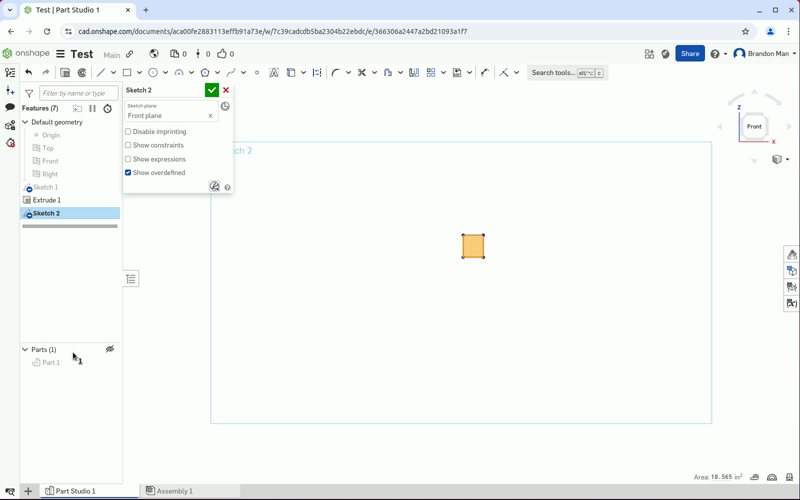
key(shift+y)
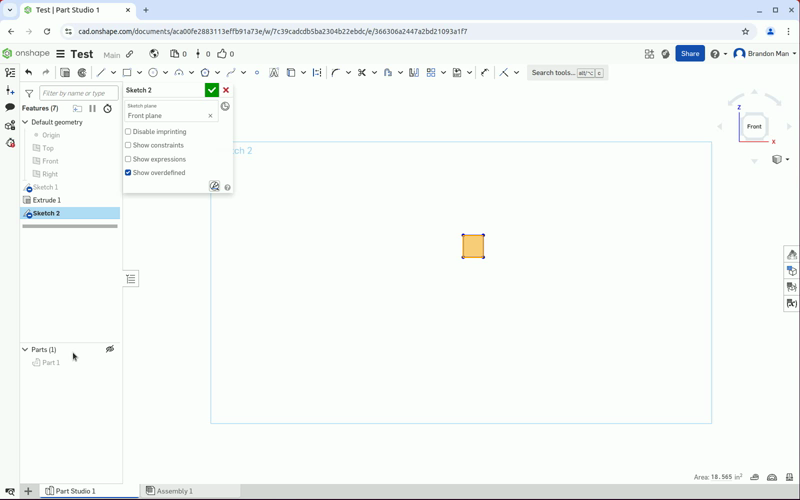
key(shift+e)
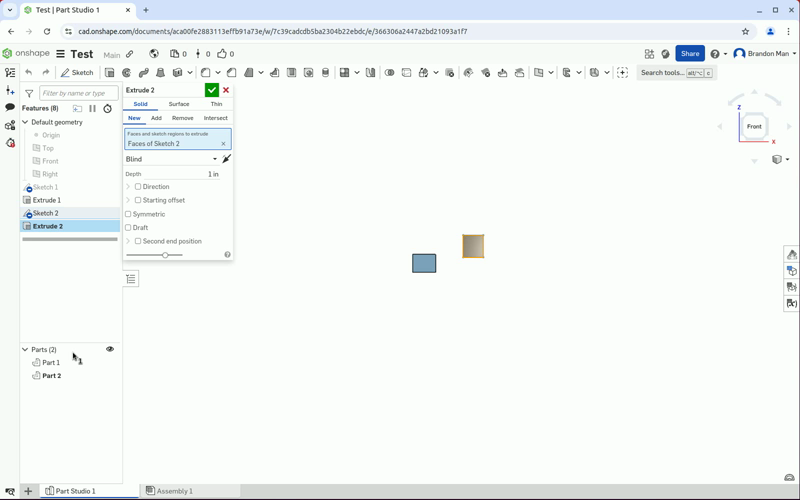
mouse_move(143, 106)
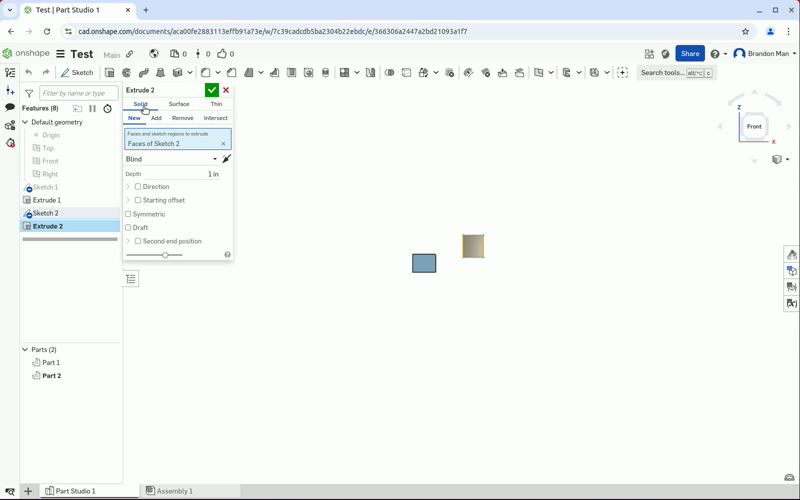
click(143, 106)
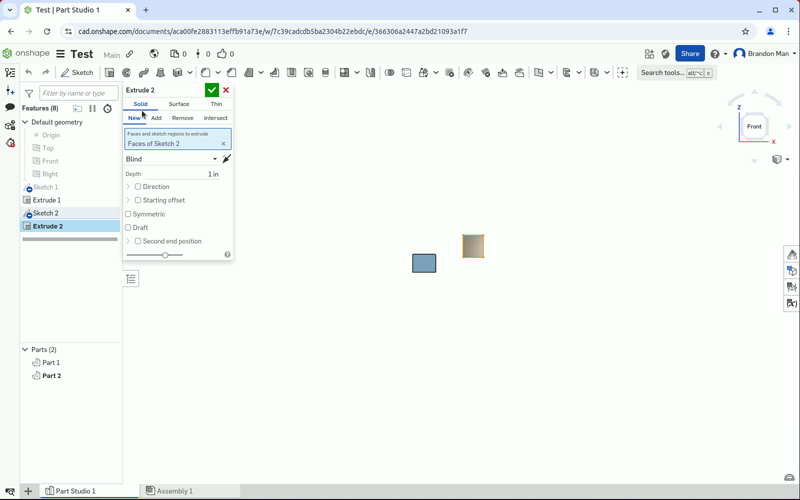
mouse_move(137, 120)
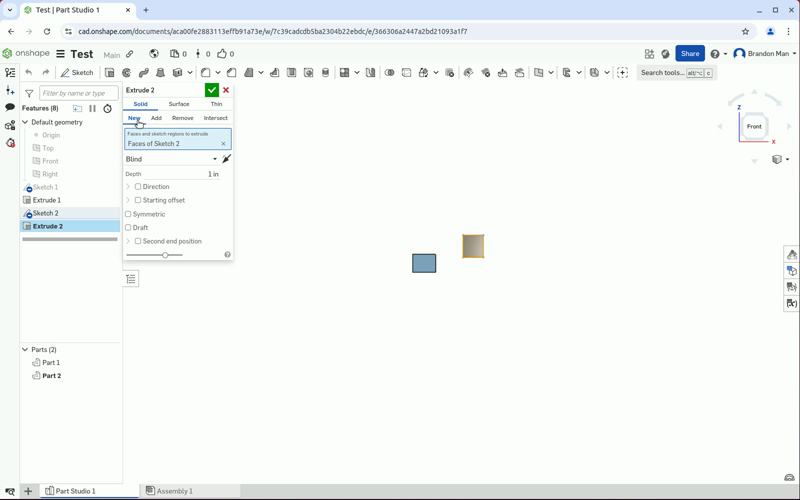
click(137, 120)
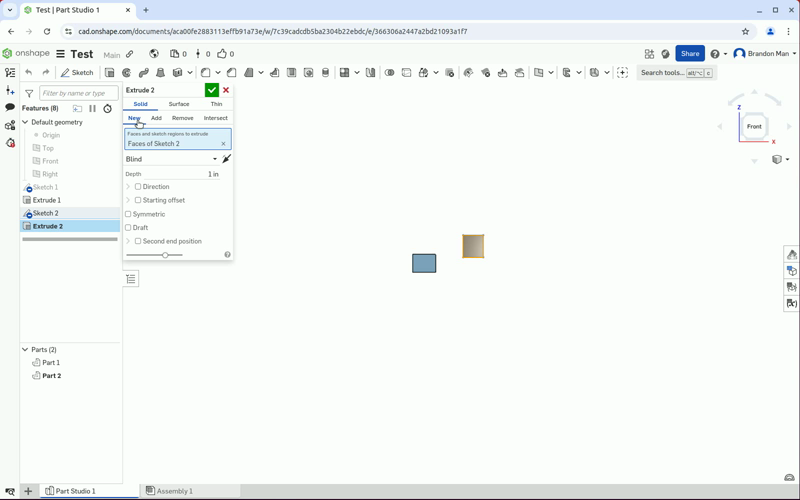
key(tab, 4)
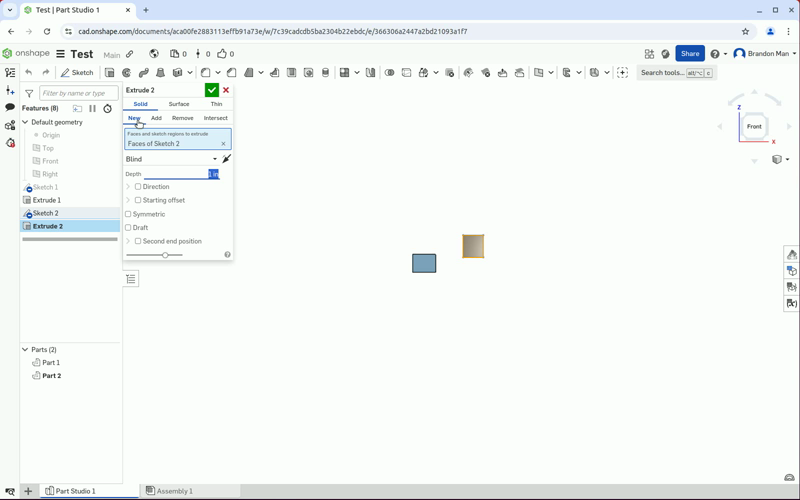
text(2.648)
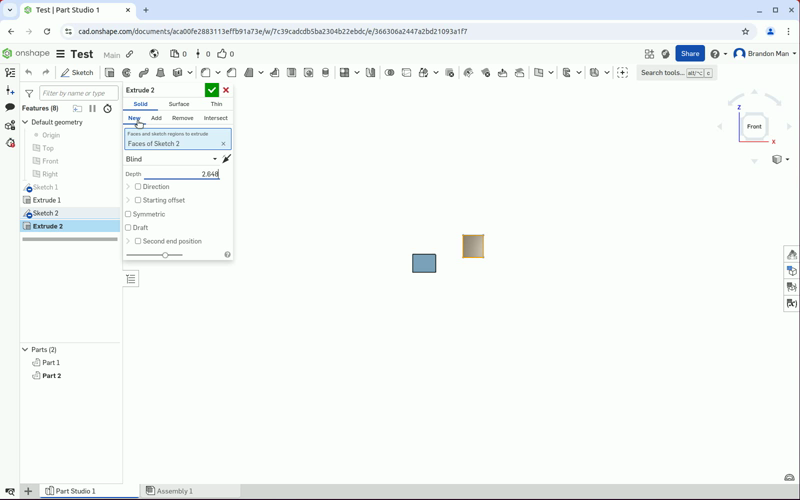
key(enter)
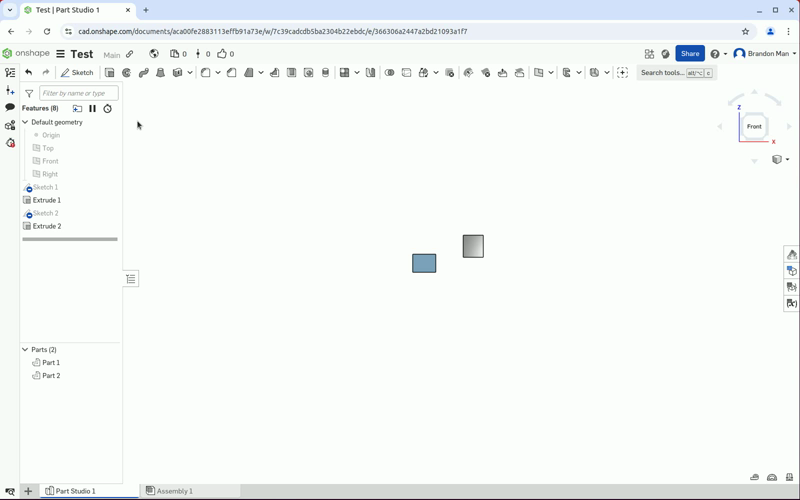
key(shift+h)
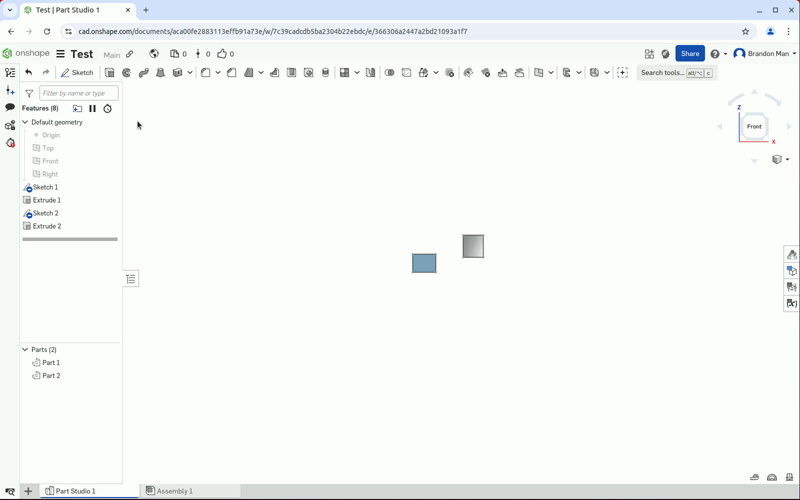
key(shift+h)
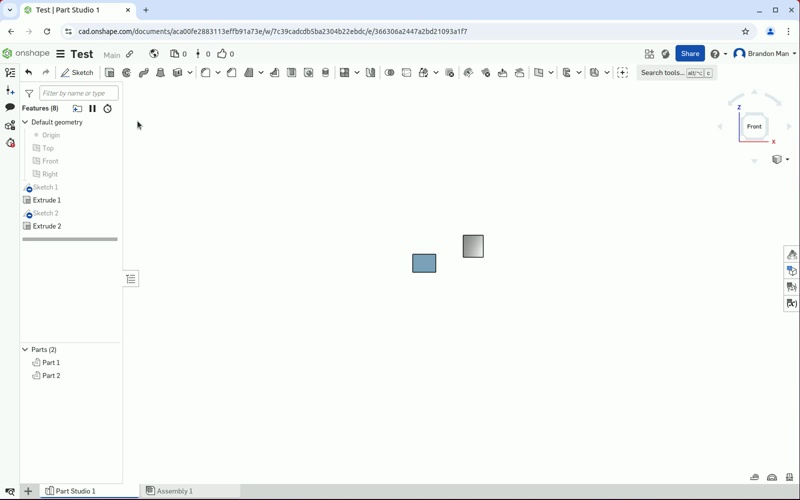
mouse_move(73, 189)
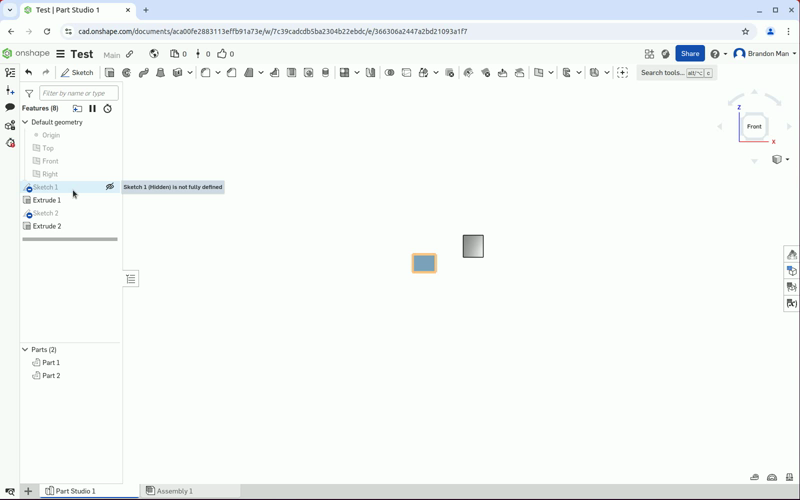
click(73, 189)
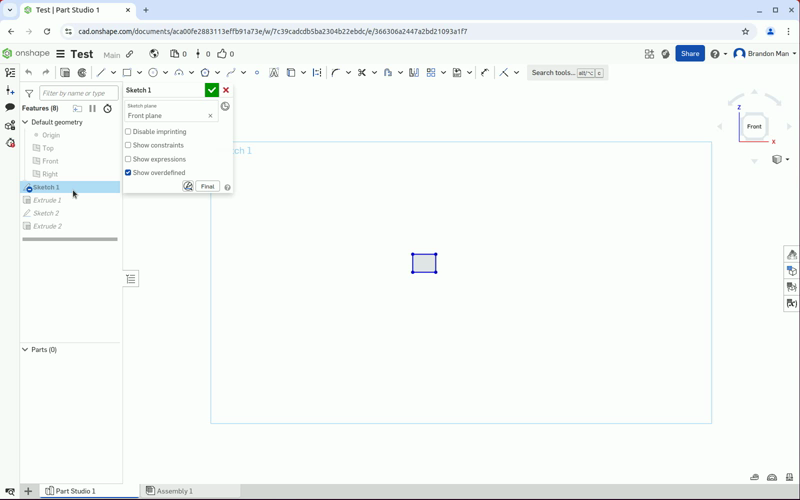
mouse_move(229, 92)
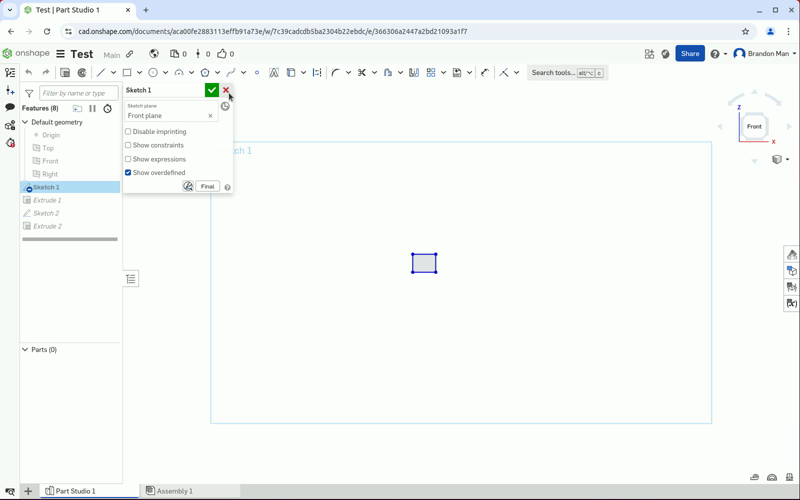
click(229, 92)
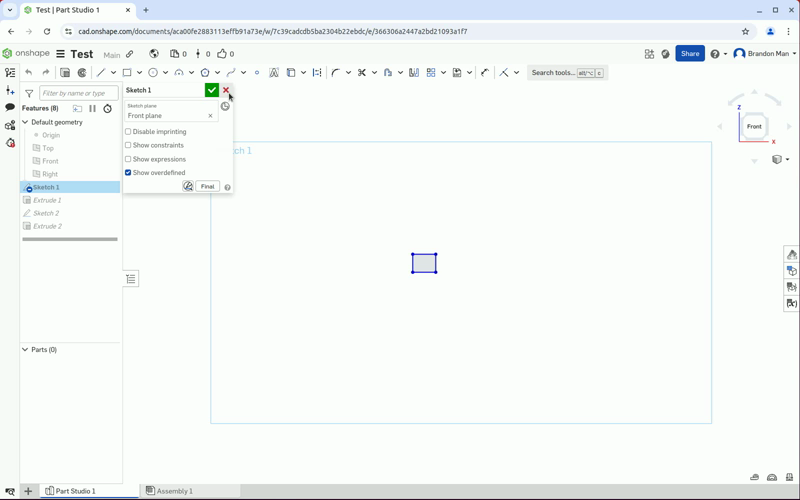
key(shift+s)
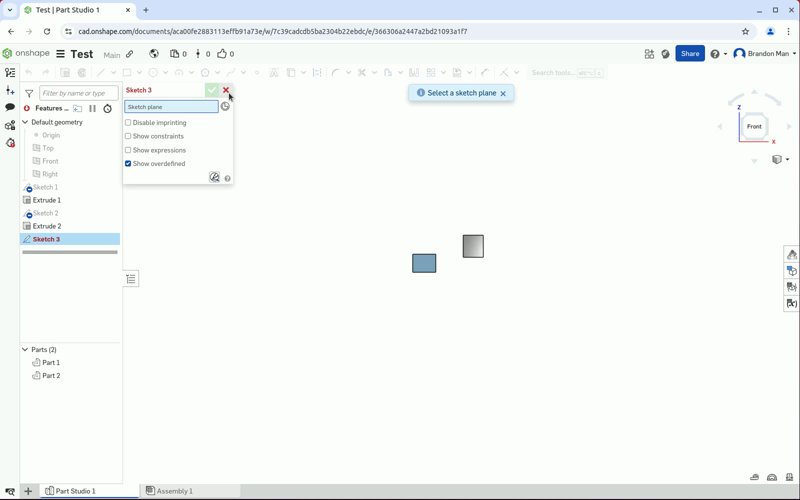
mouse_move(73, 163)
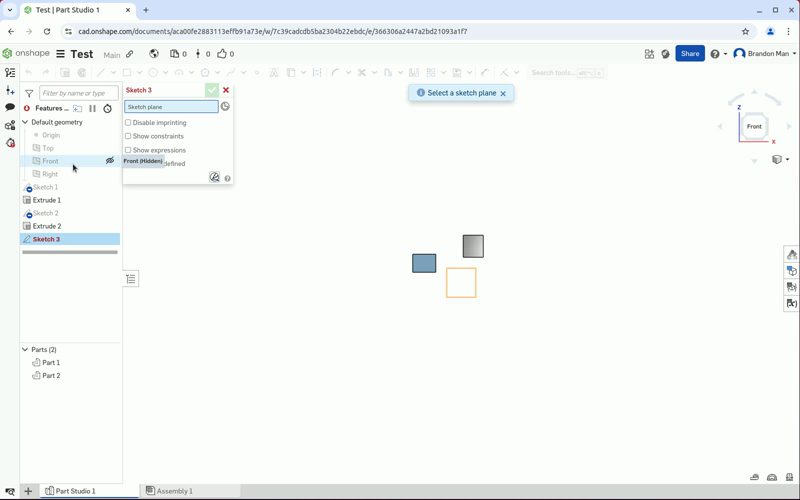
click(73, 163)
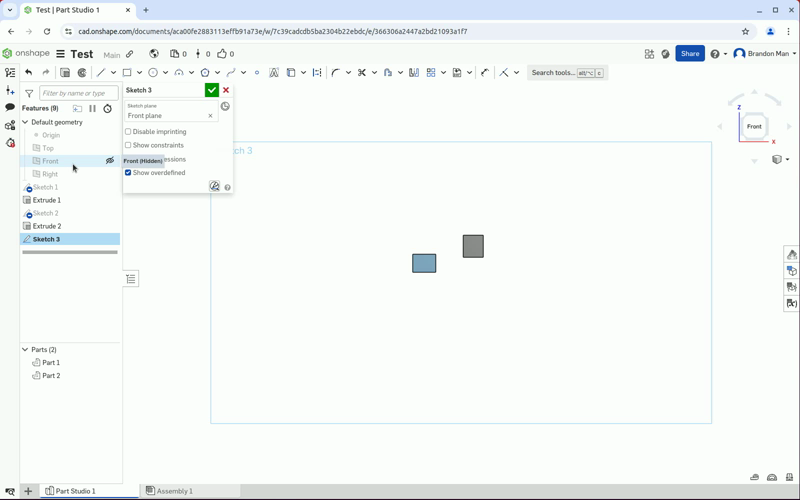
mouse_move(73, 352)
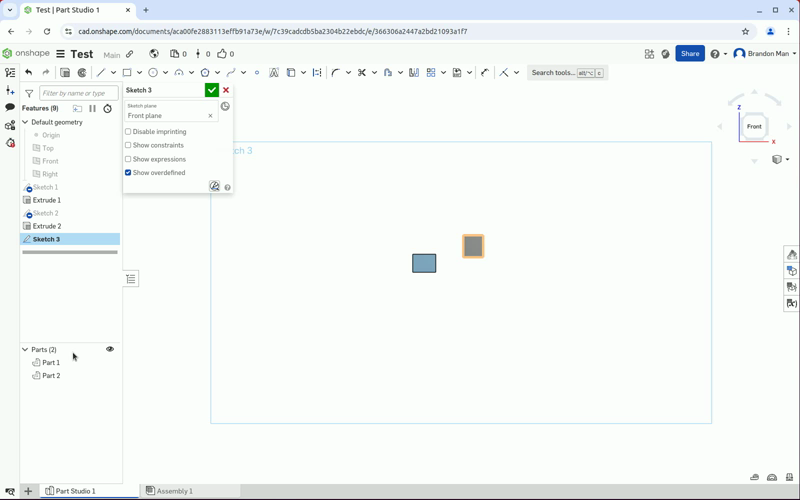
key(y)
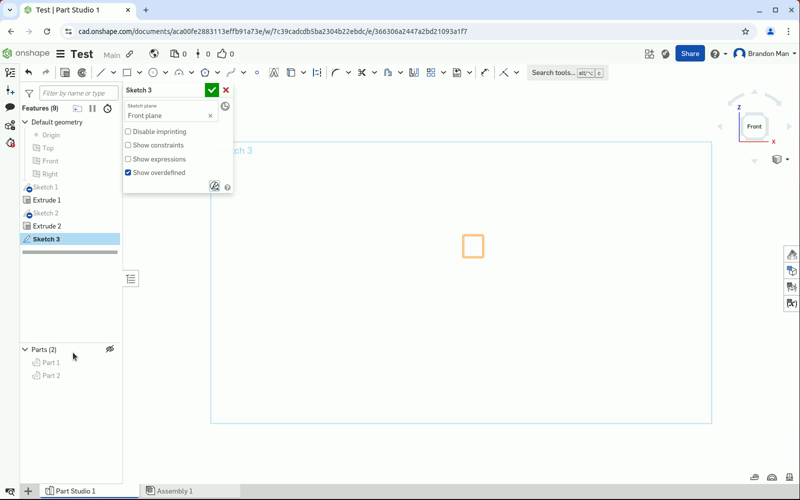
key(l)
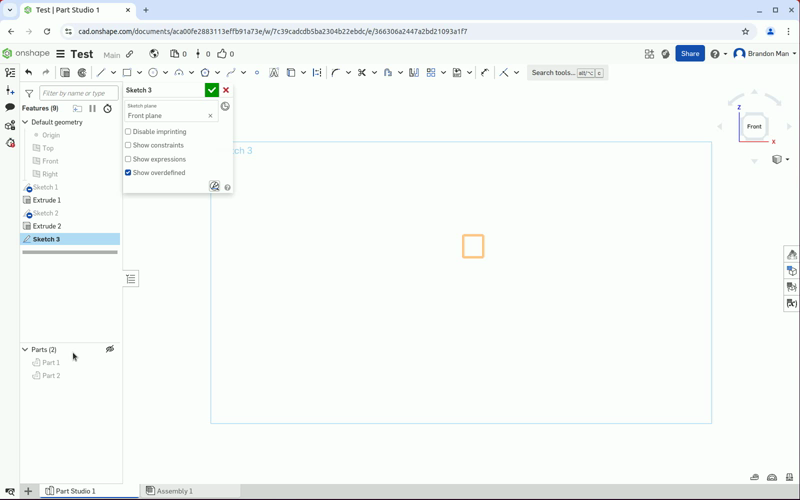
key_down(shift)
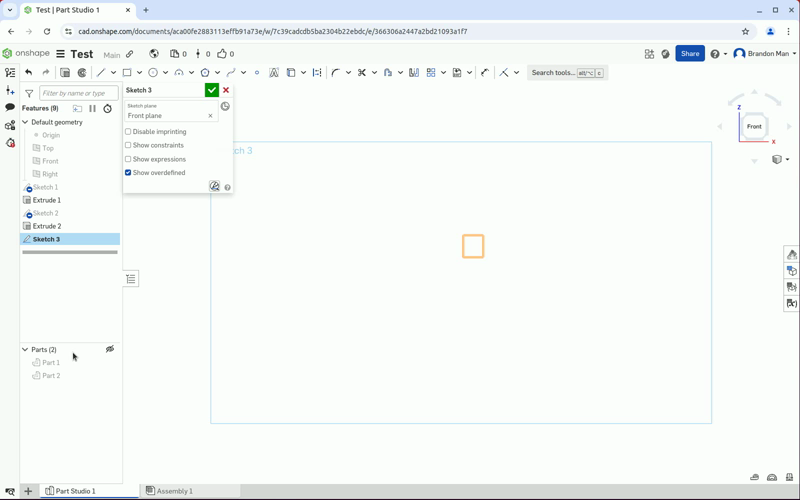
mouse_move(528, 246)
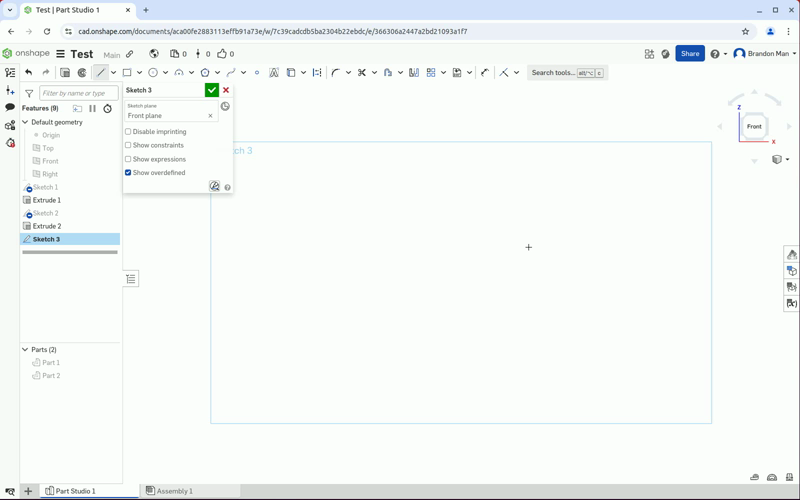
click(528, 246)
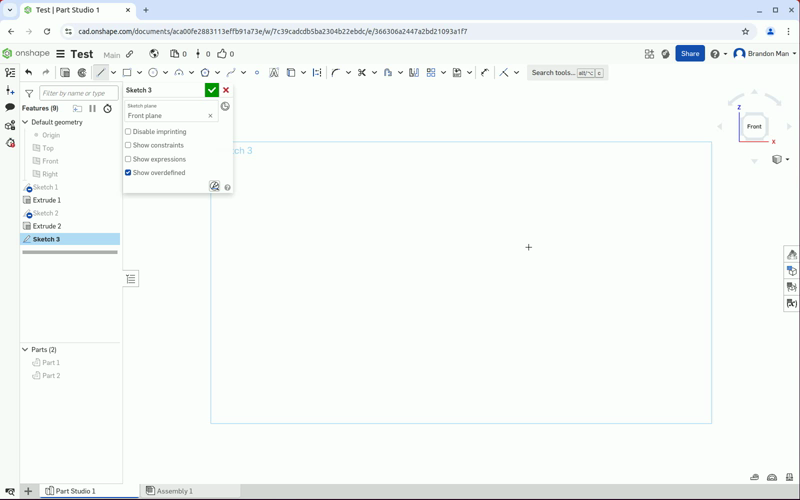
key_up(shift)
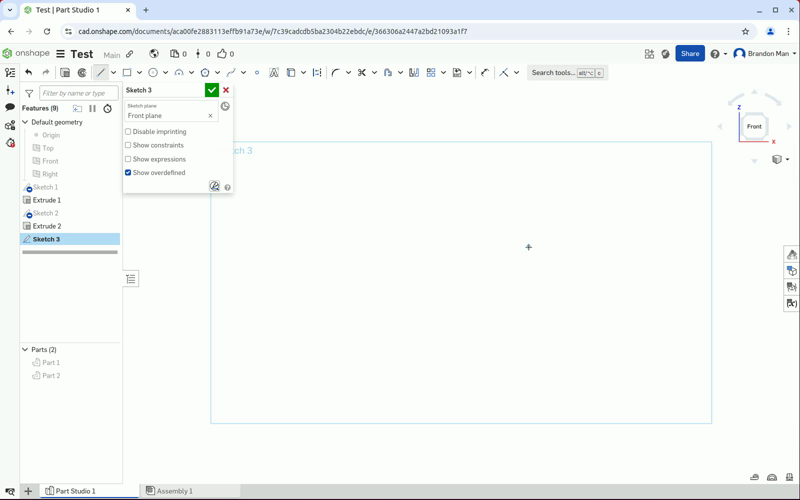
key_down(shift)
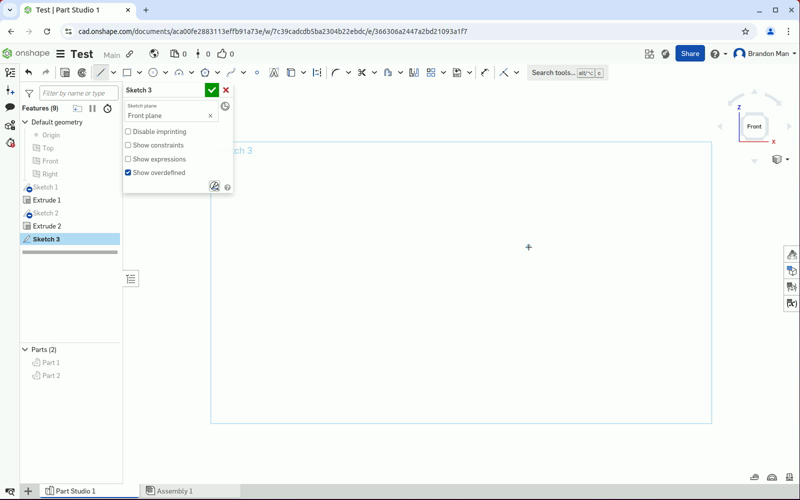
mouse_move(558, 246)
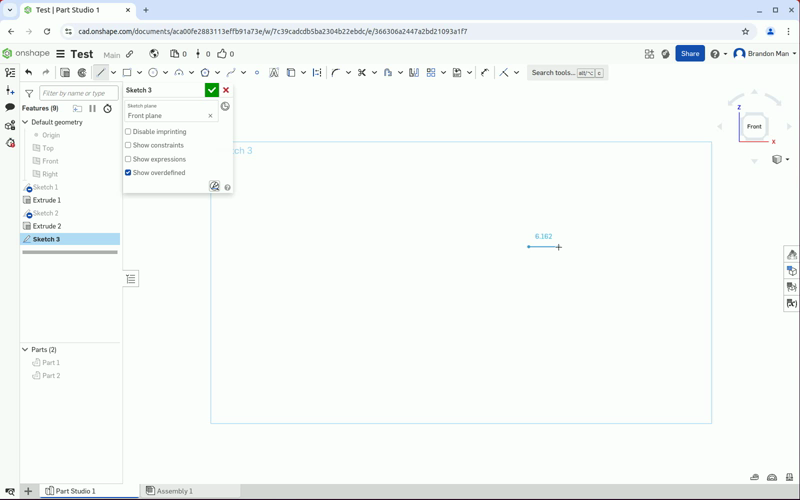
mouse_move(557, 246)
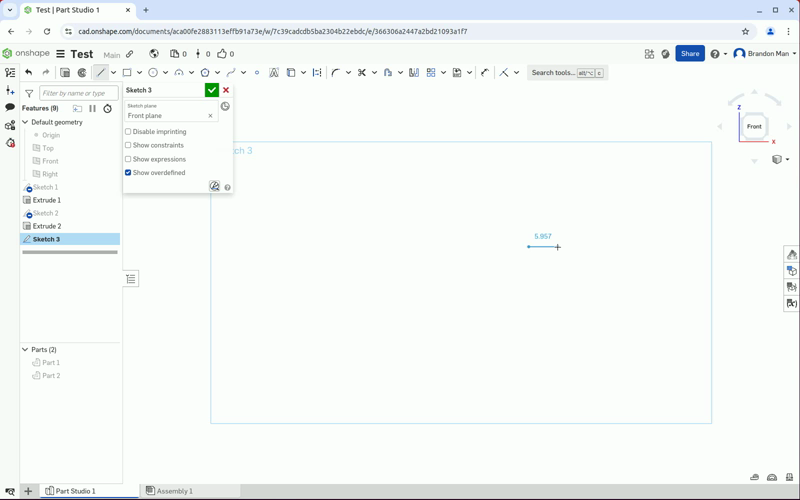
click(557, 246)
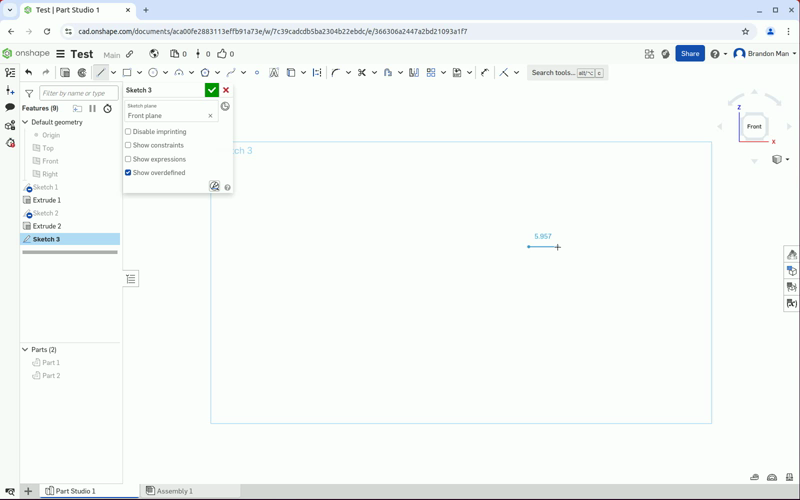
key_up(shift)
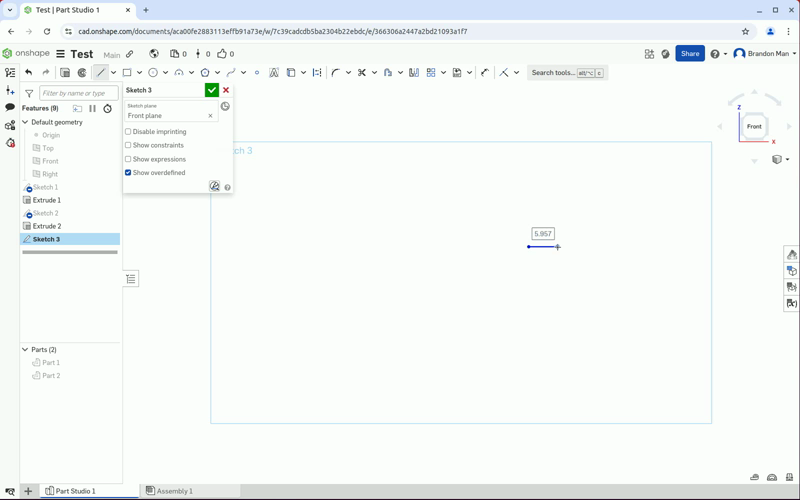
key_down(shift)
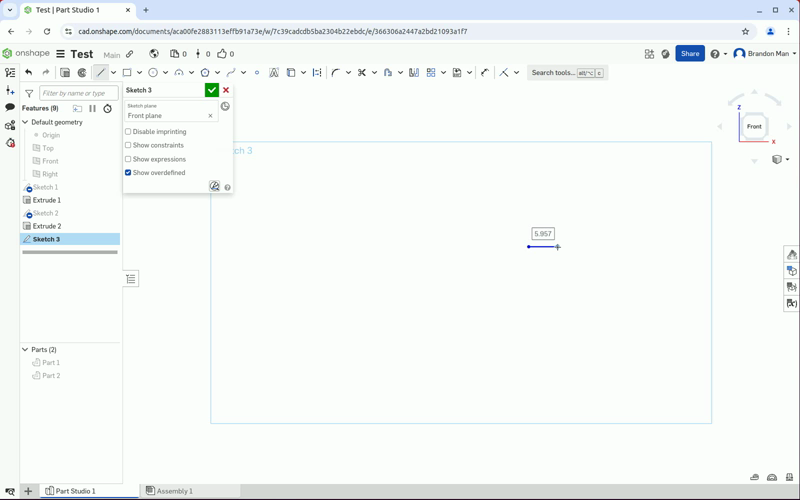
mouse_move(587, 246)
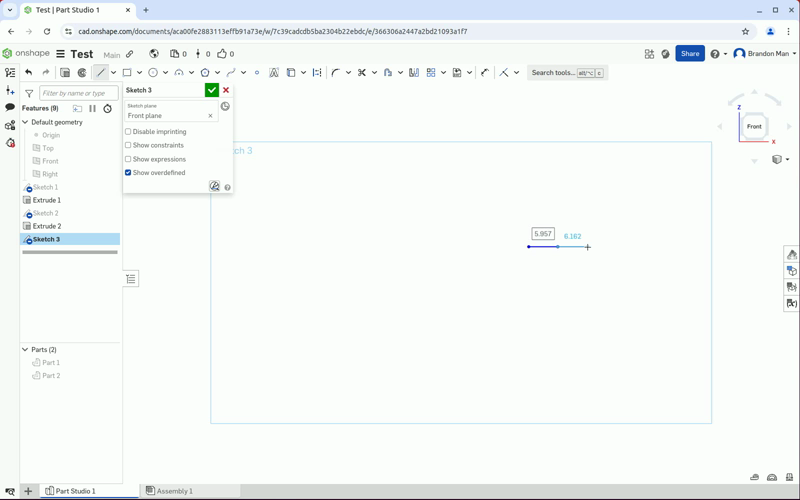
mouse_move(557, 218)
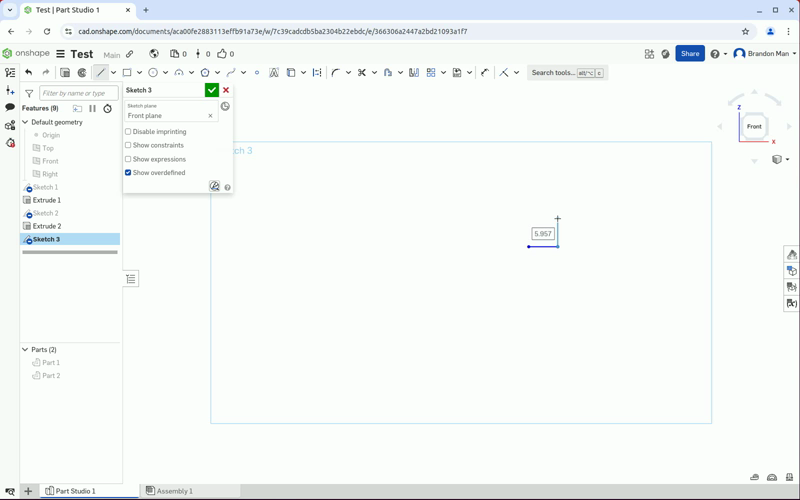
click(557, 218)
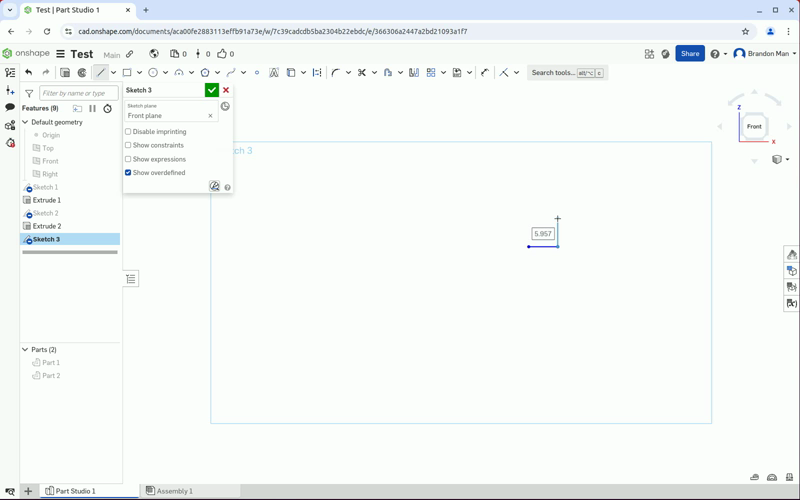
key_up(shift)
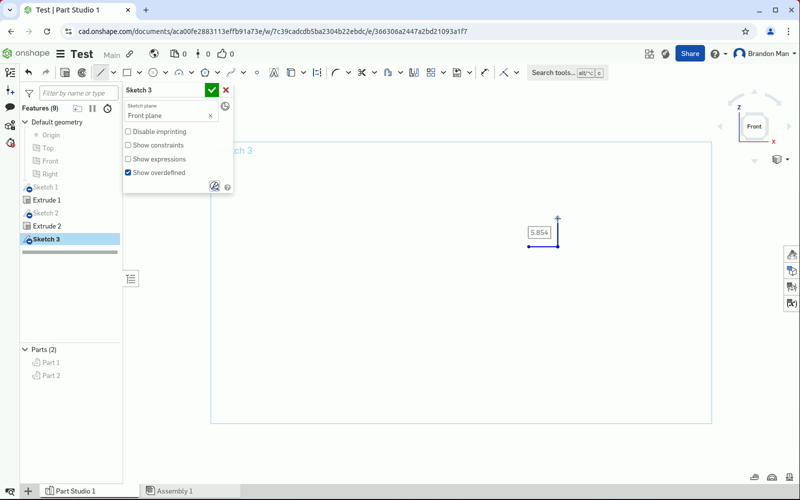
key_down(shift)
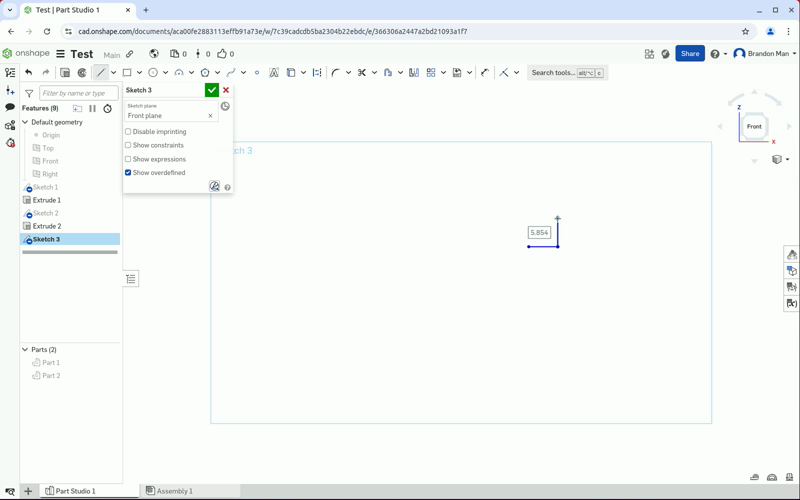
mouse_move(587, 218)
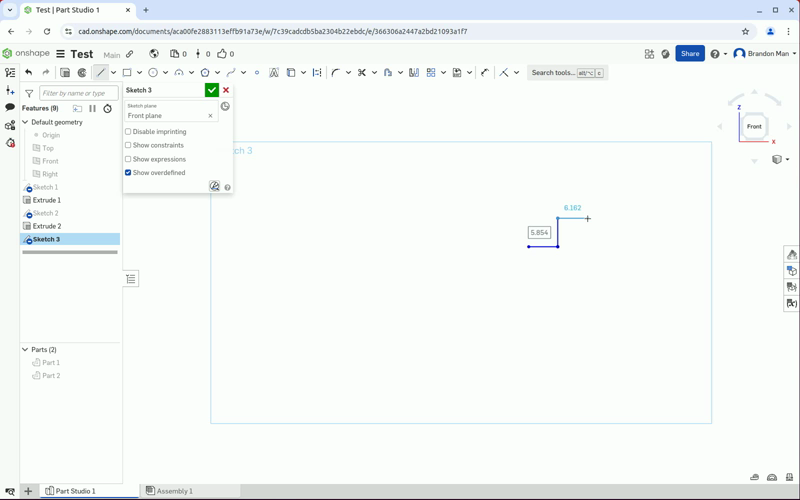
mouse_move(528, 218)
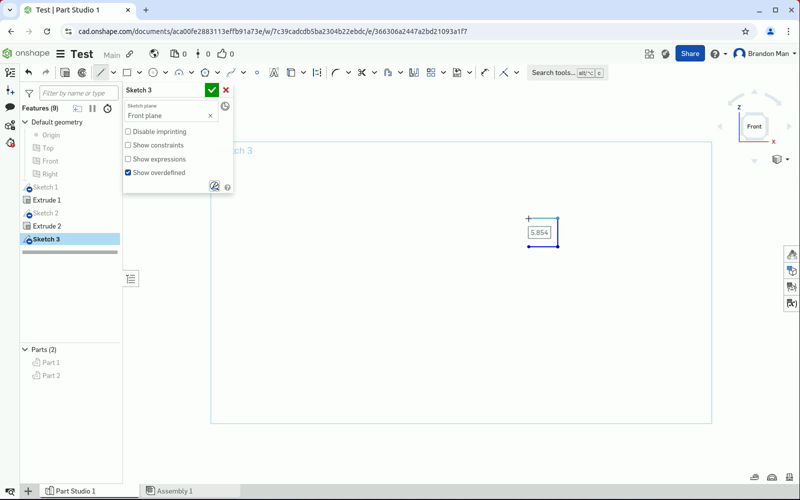
click(528, 218)
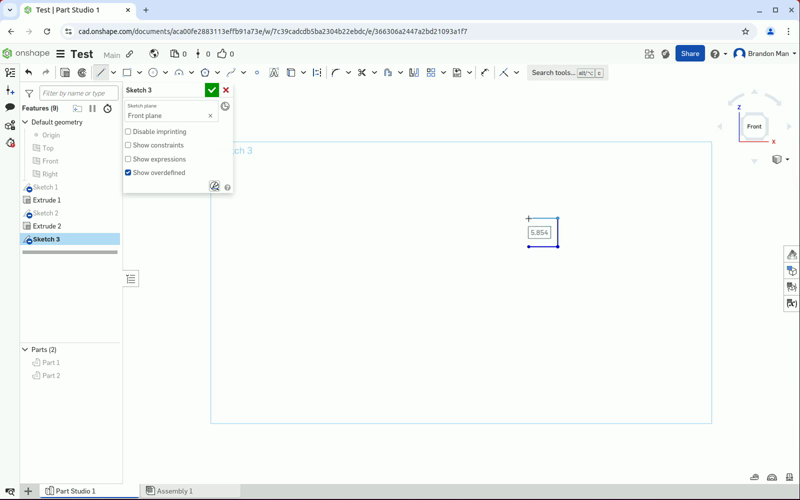
key_up(shift)
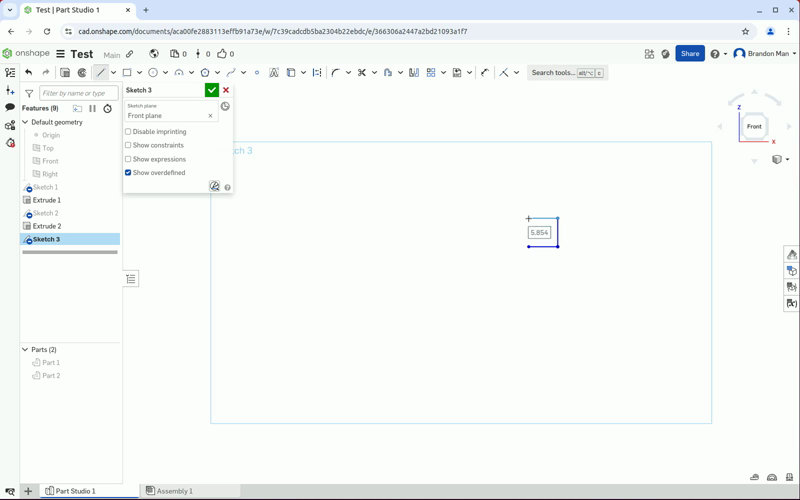
mouse_move(558, 218)
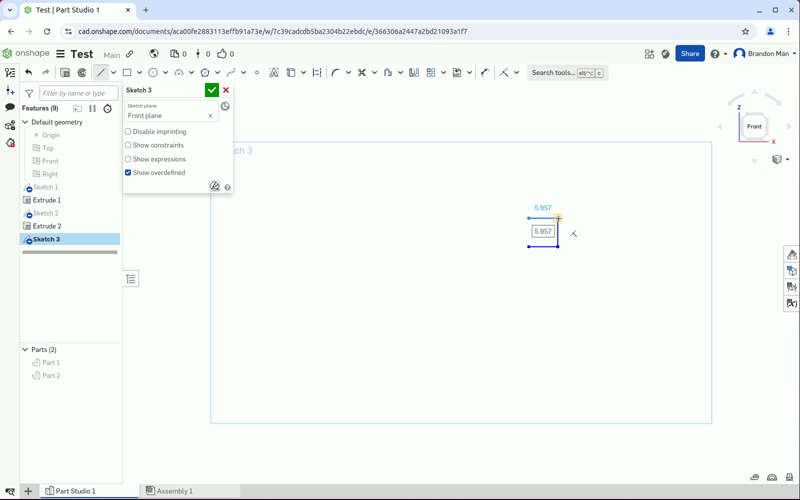
key_down(shift)
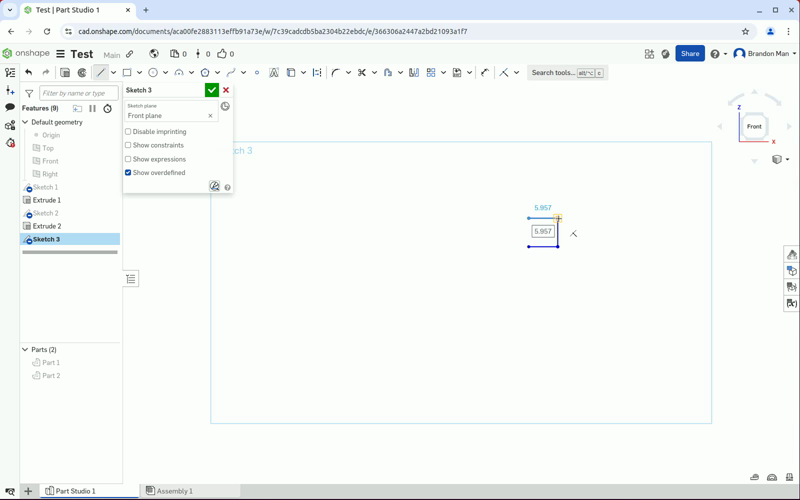
mouse_move(528, 246)
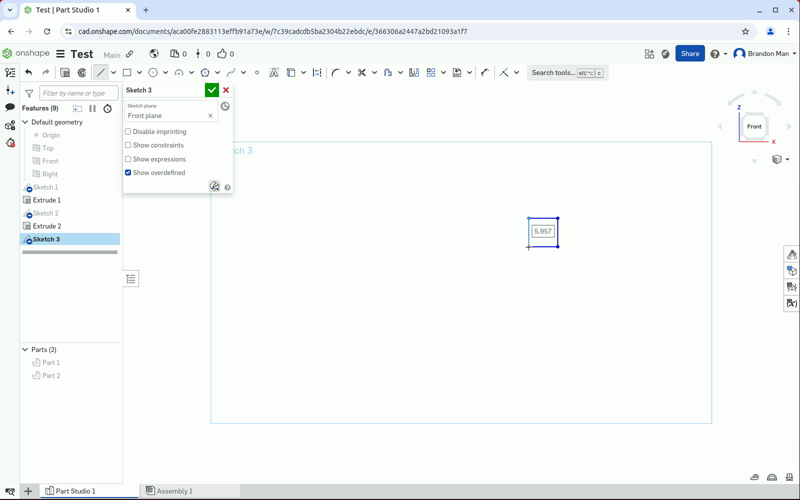
key_up(shift)
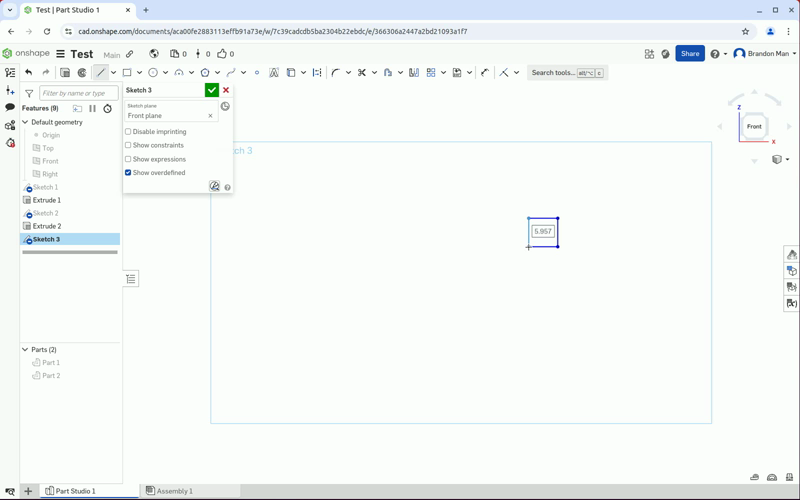
click(528, 246)
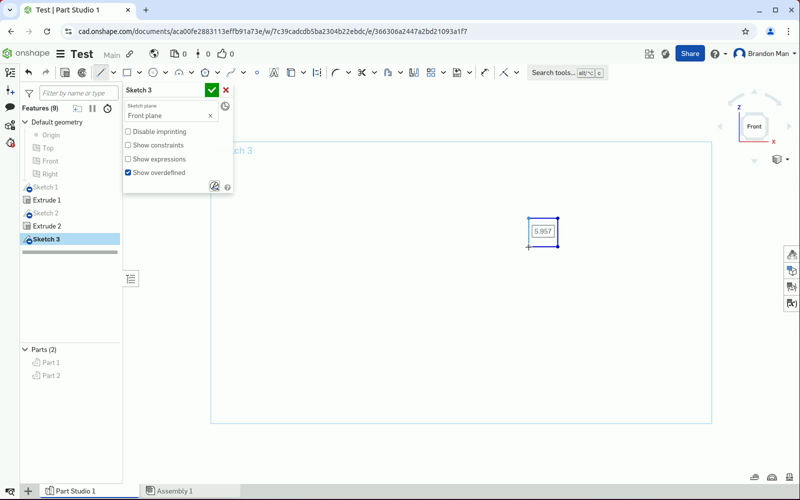
key(esc)
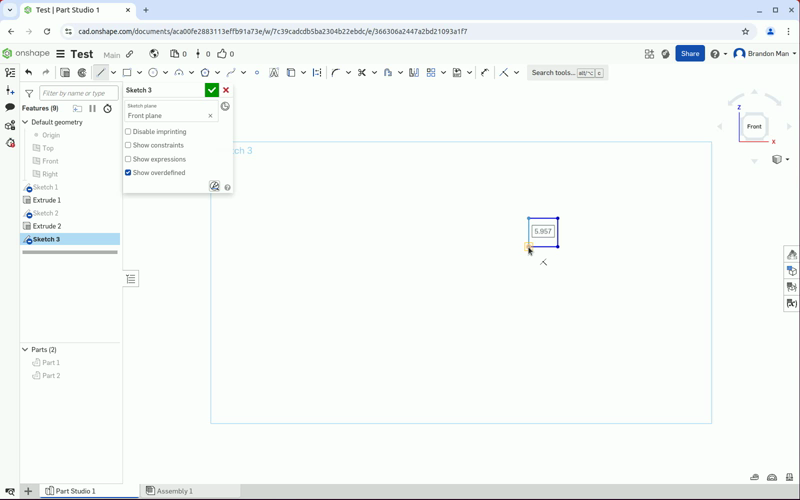
mouse_move(556, 220)
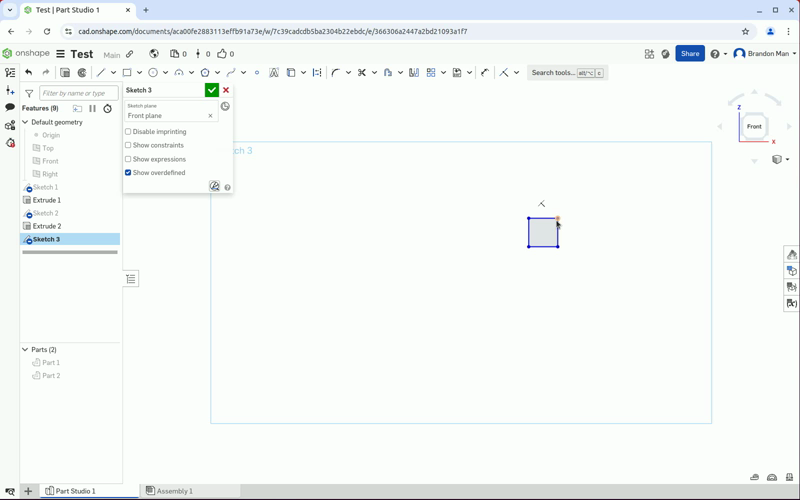
scroll(6)
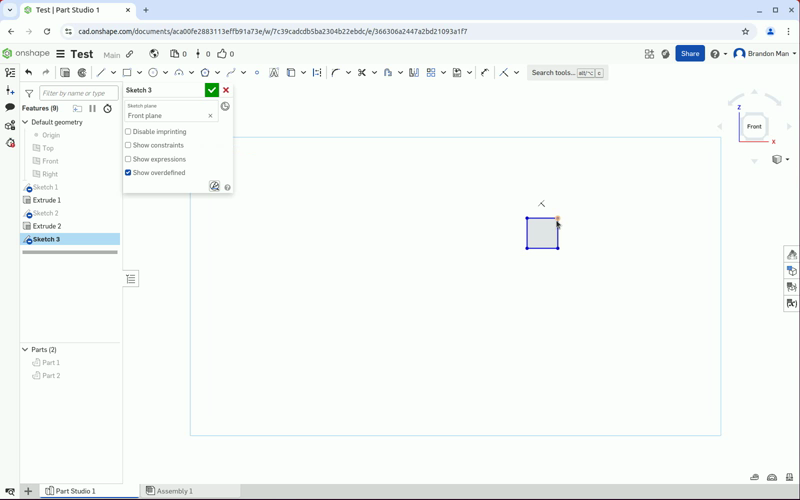
scroll(6)
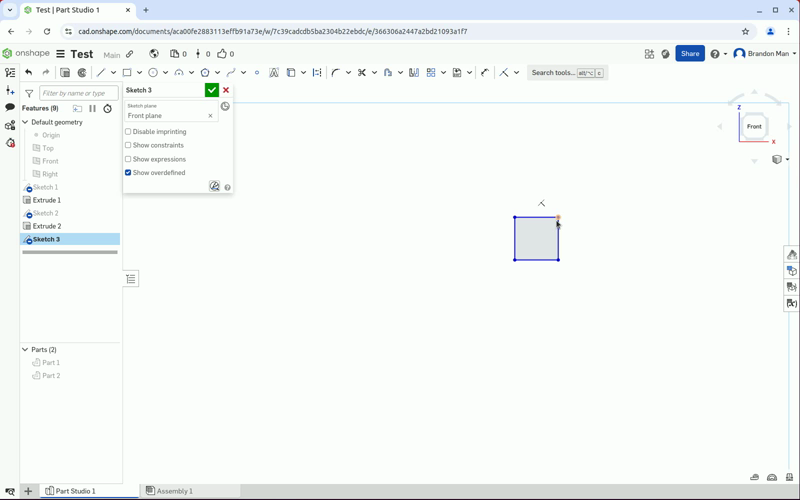
scroll(6)
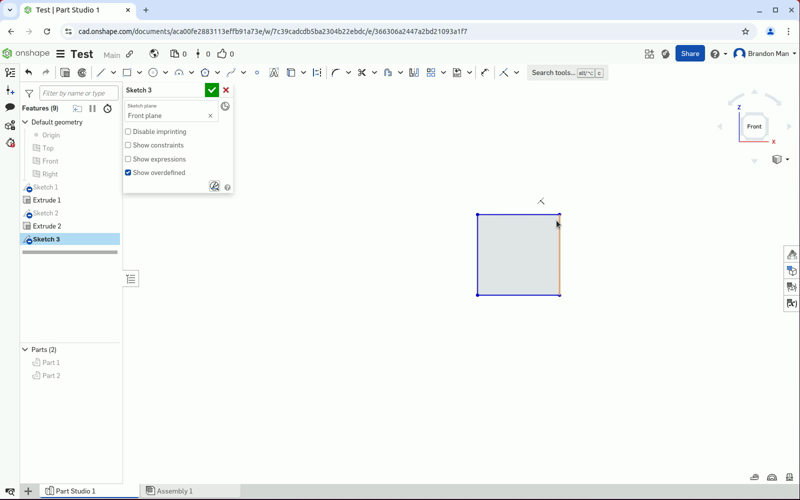
scroll(6)
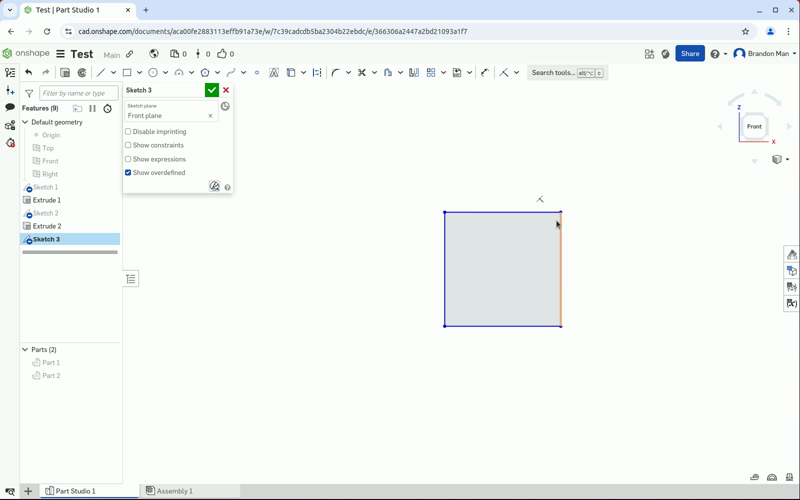
scroll(6)
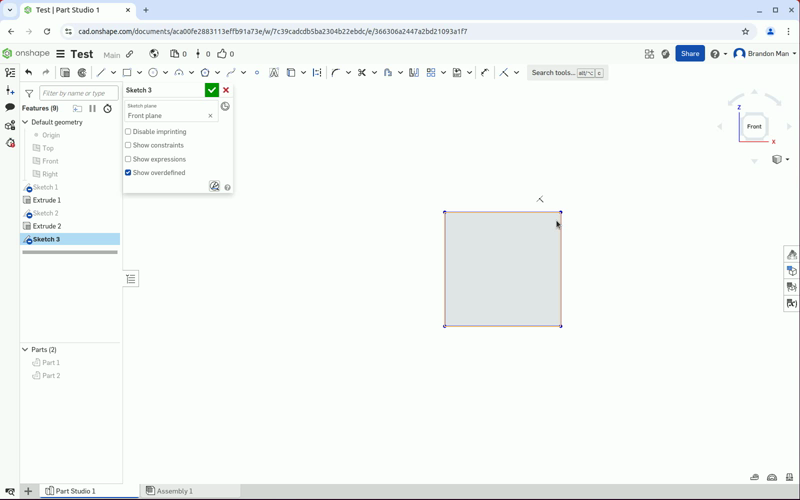
scroll(6)
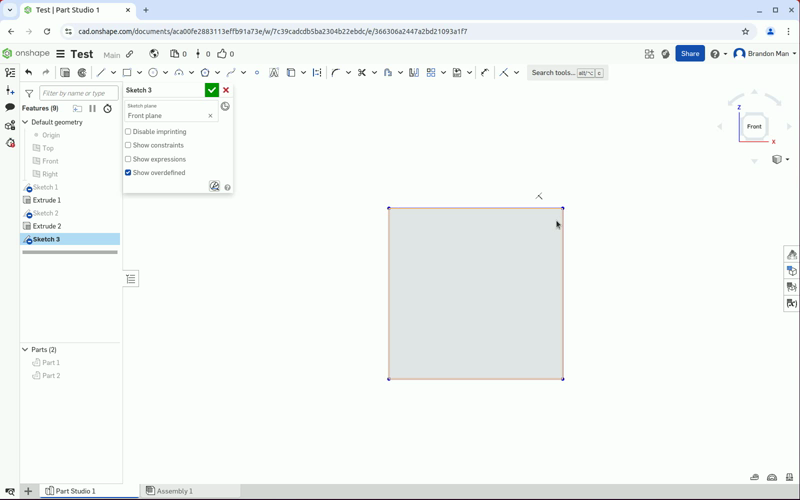
scroll(6)
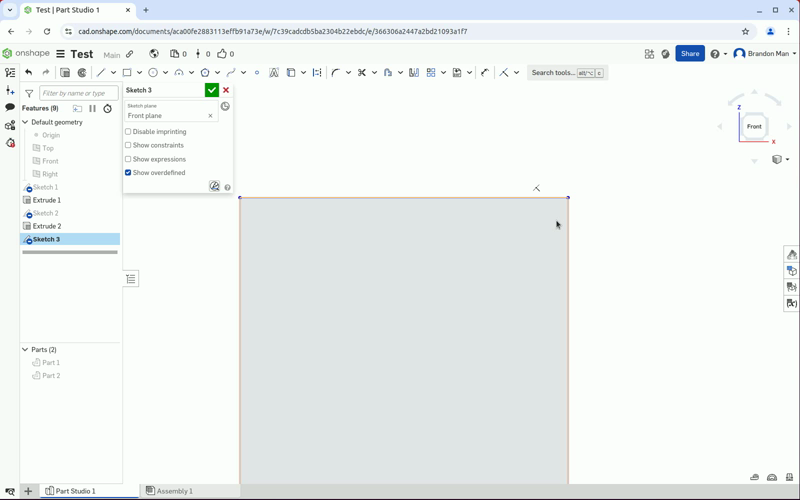
click(556, 220)
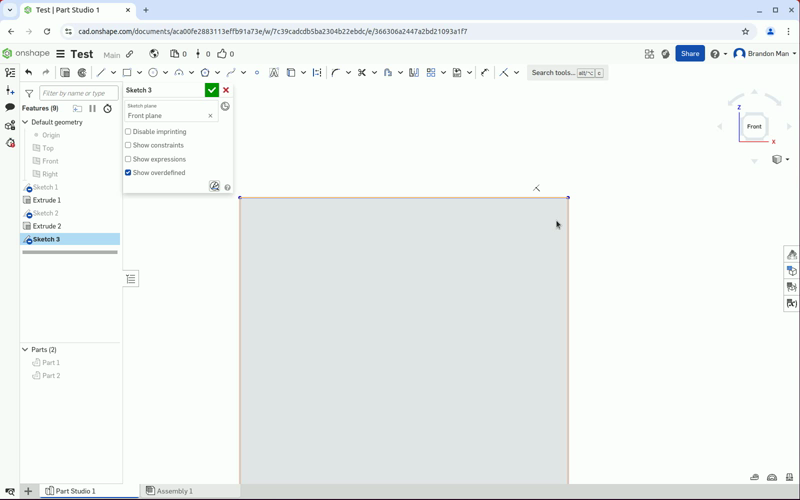
scroll(-6)
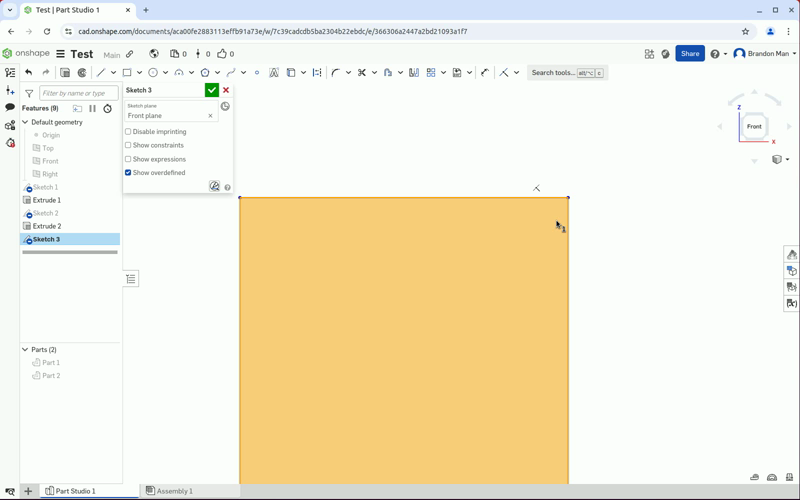
scroll(-6)
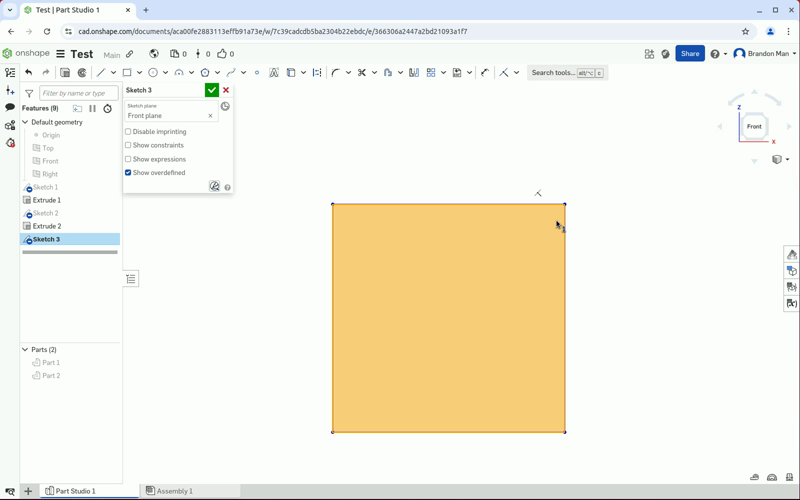
scroll(-6)
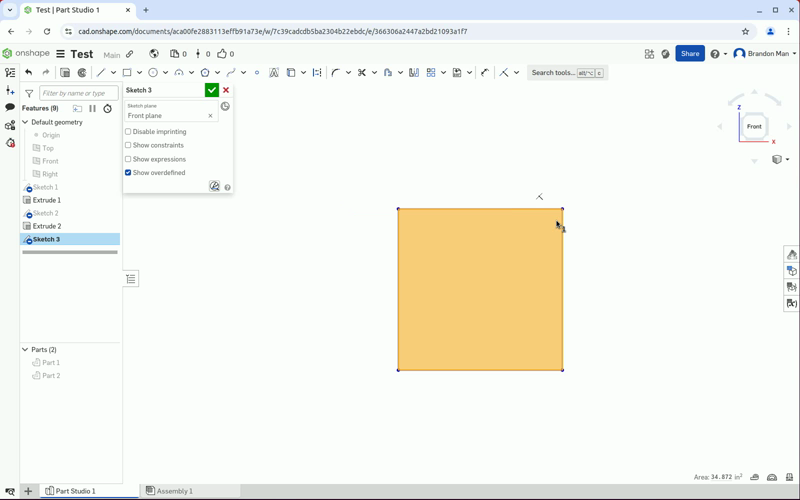
scroll(-6)
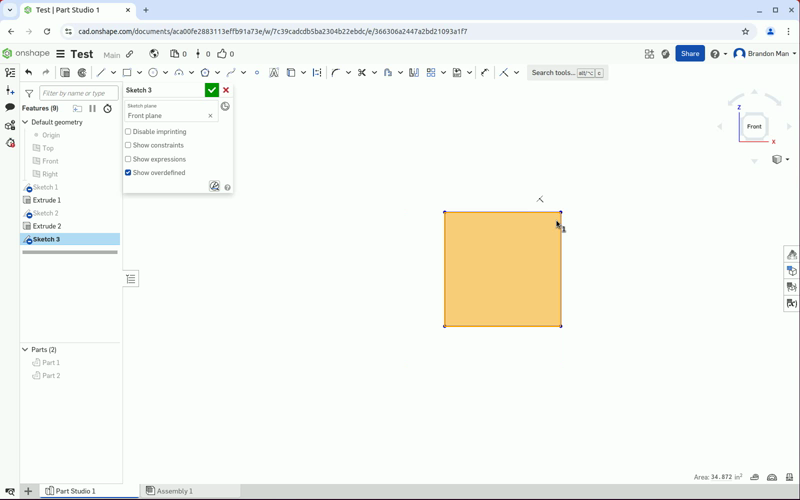
scroll(-6)
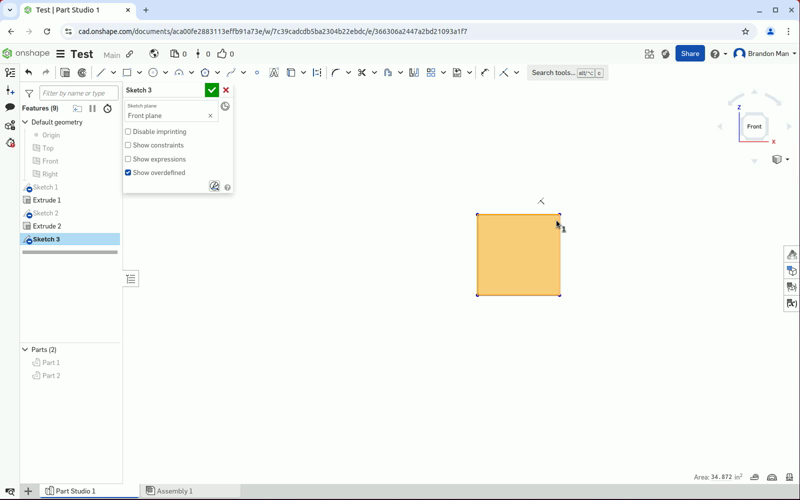
scroll(-6)
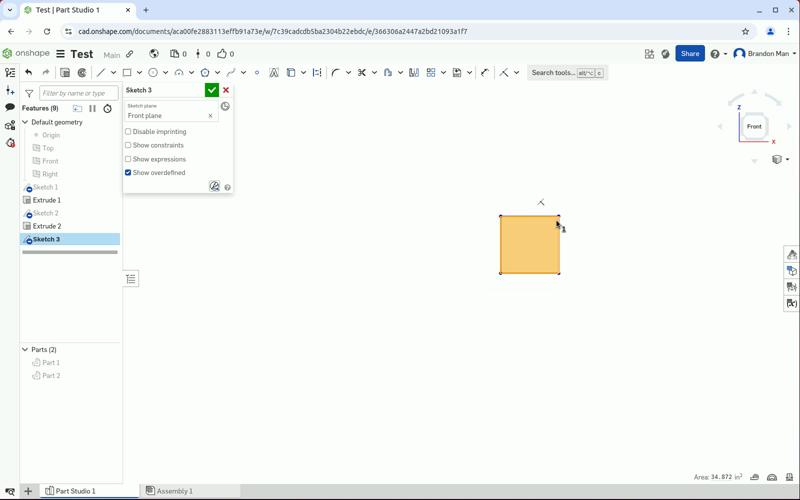
scroll(-6)
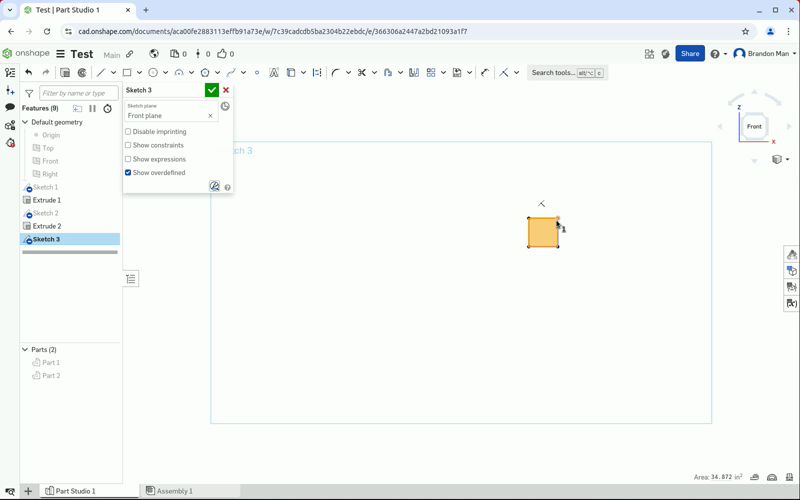
mouse_move(73, 352)
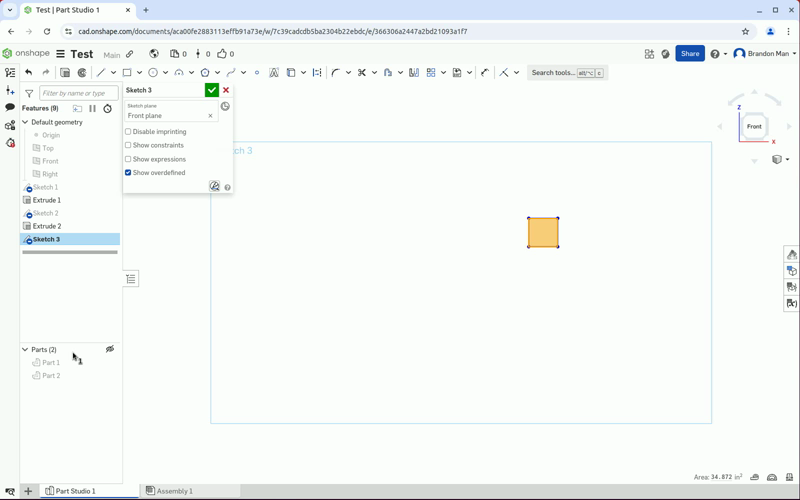
key(shift+y)
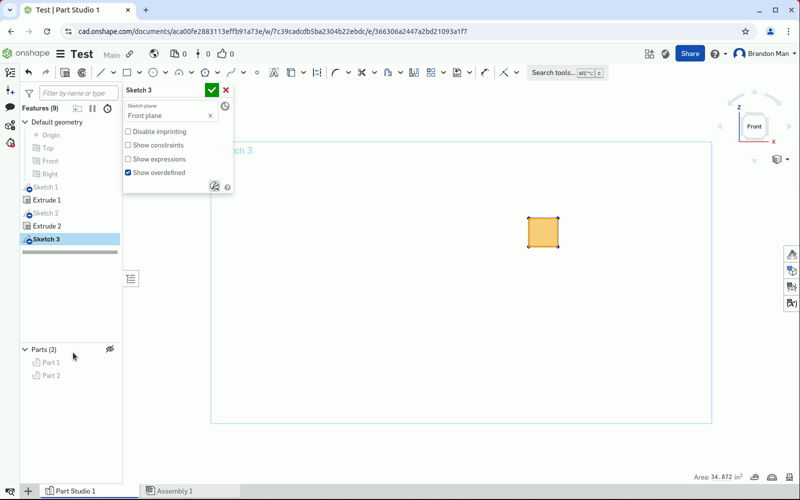
key(shift+e)
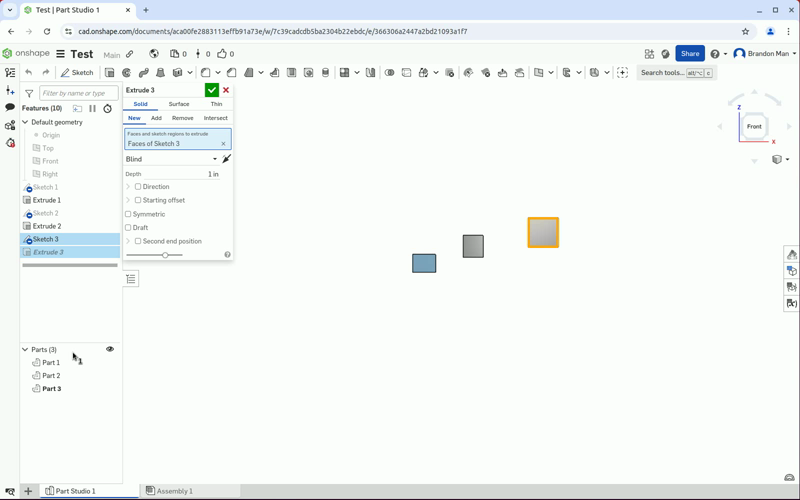
mouse_move(143, 106)
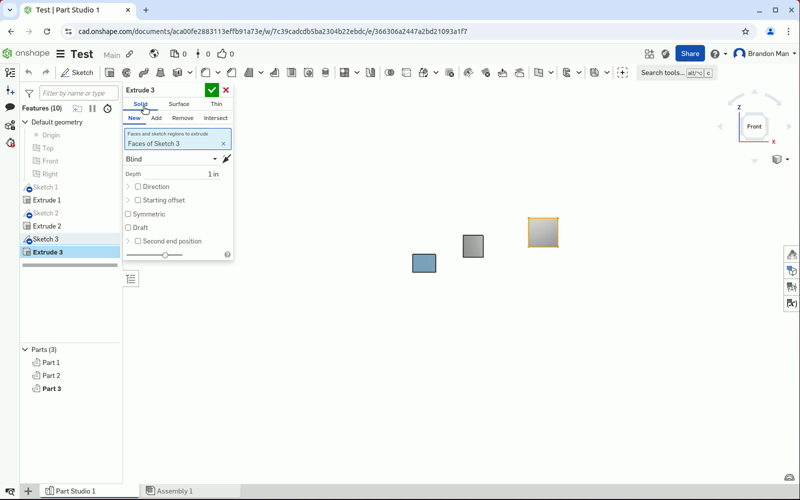
click(143, 106)
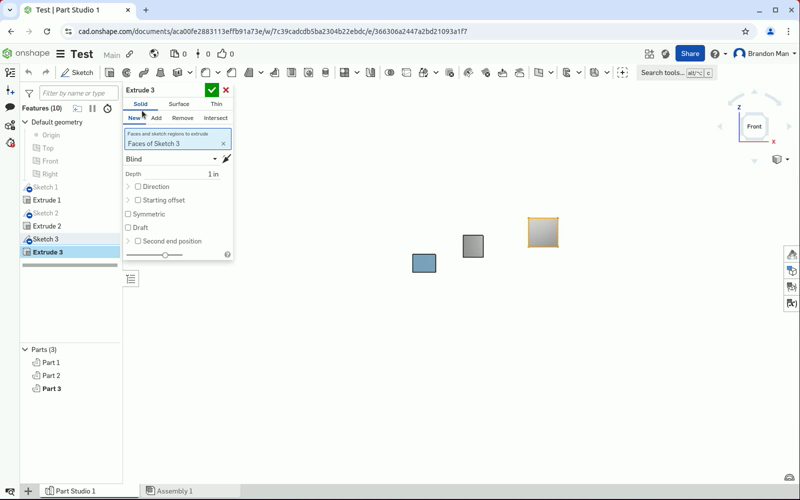
mouse_move(137, 120)
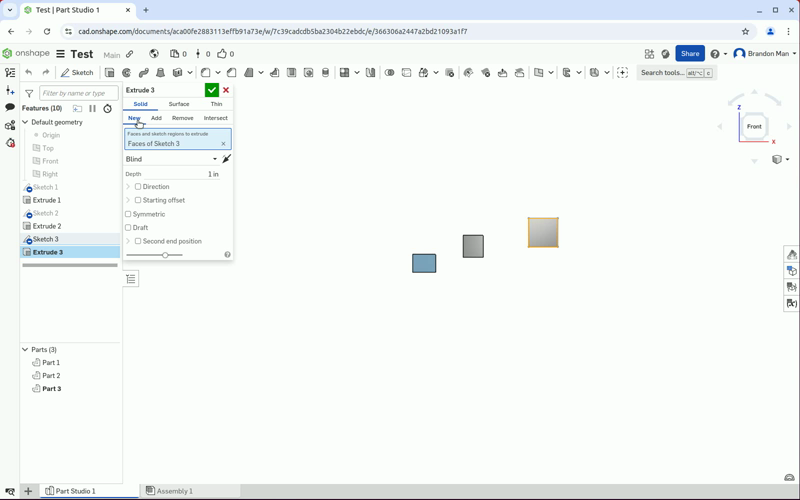
click(137, 120)
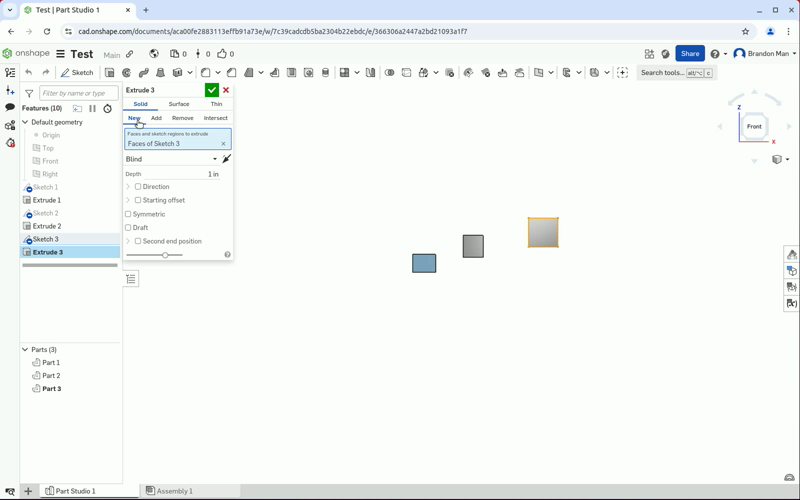
key(tab, 4)
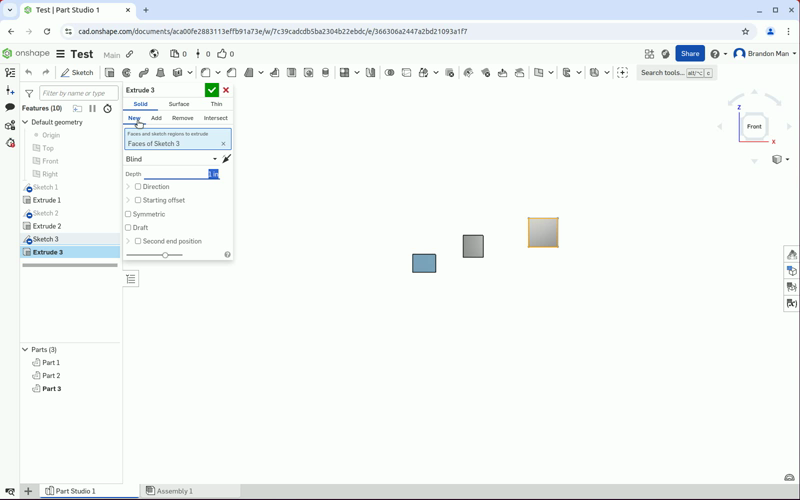
text(2.648)
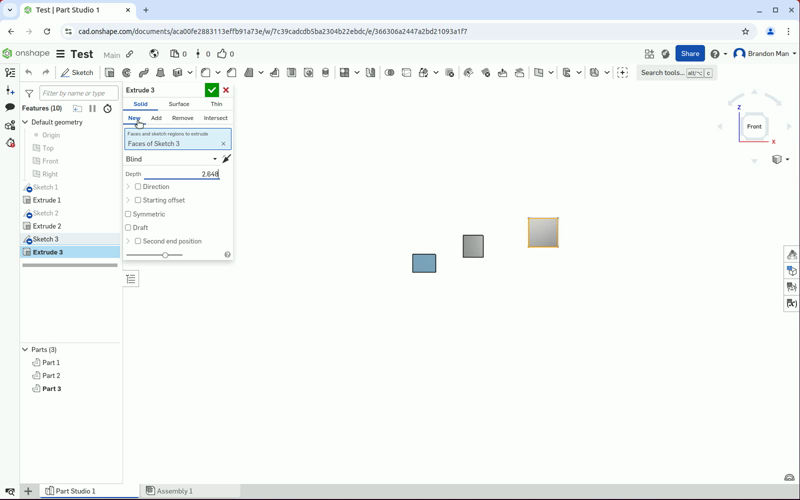
key(enter)
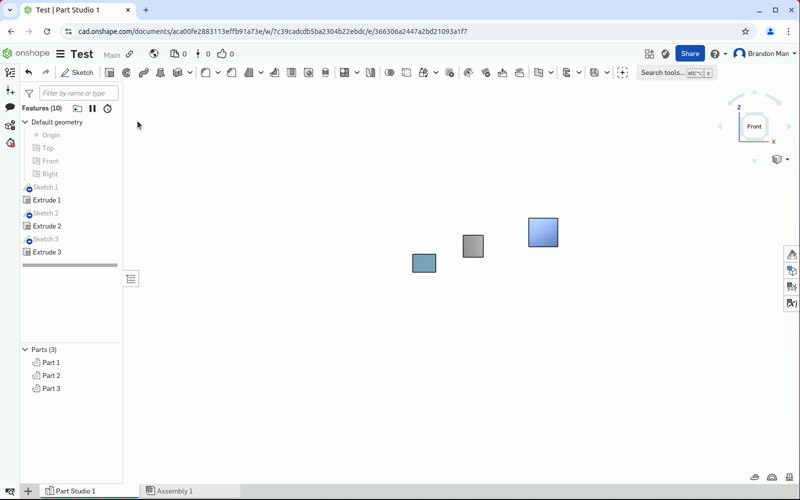
key(shift+h)
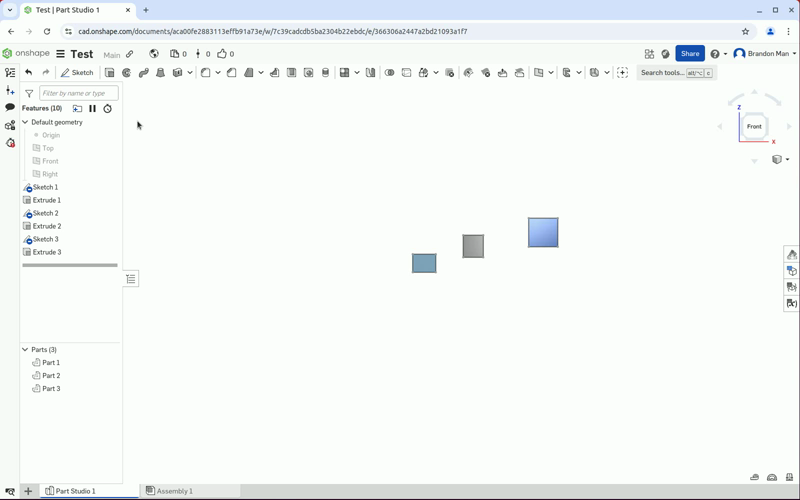
key(shift+h)
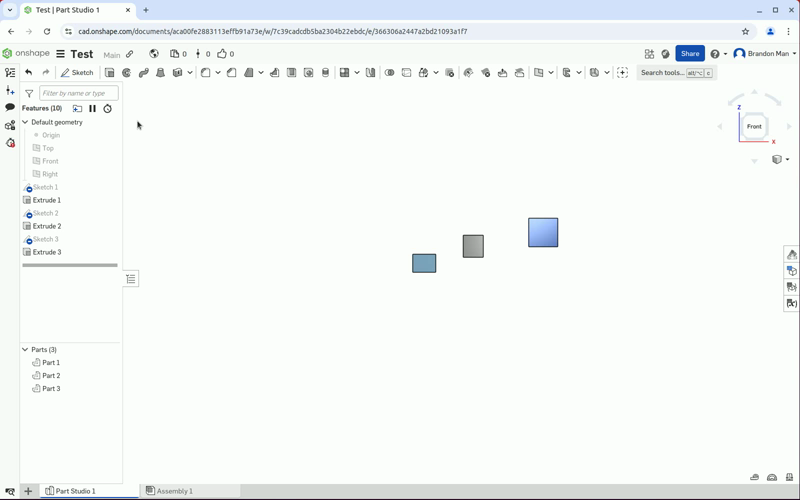
mouse_move(73, 189)
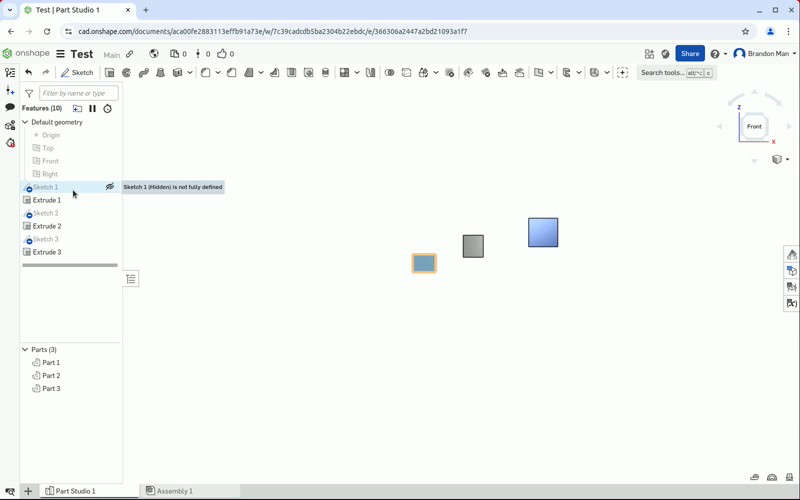
click(73, 189)
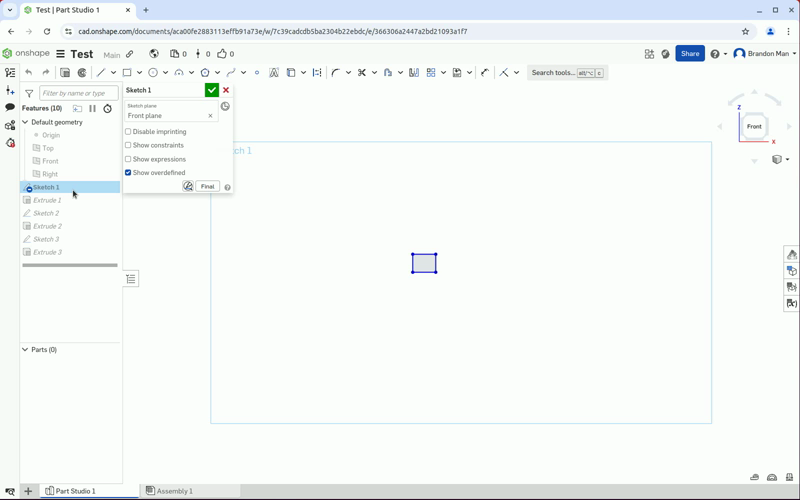
mouse_move(229, 92)
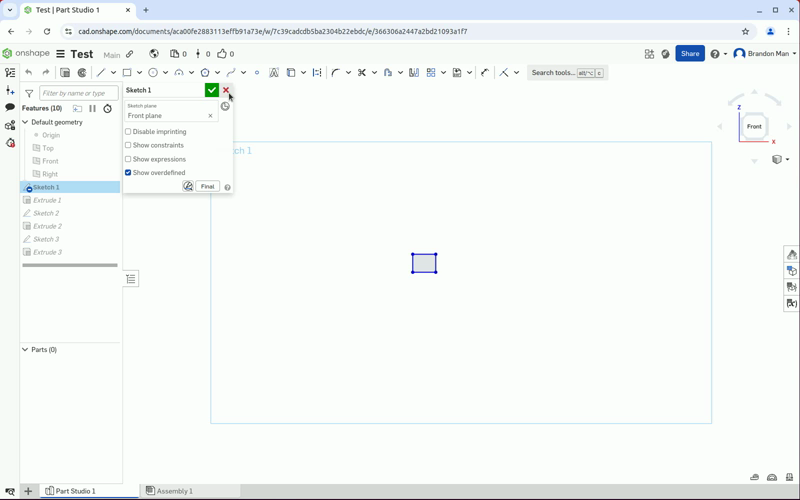
click(229, 92)
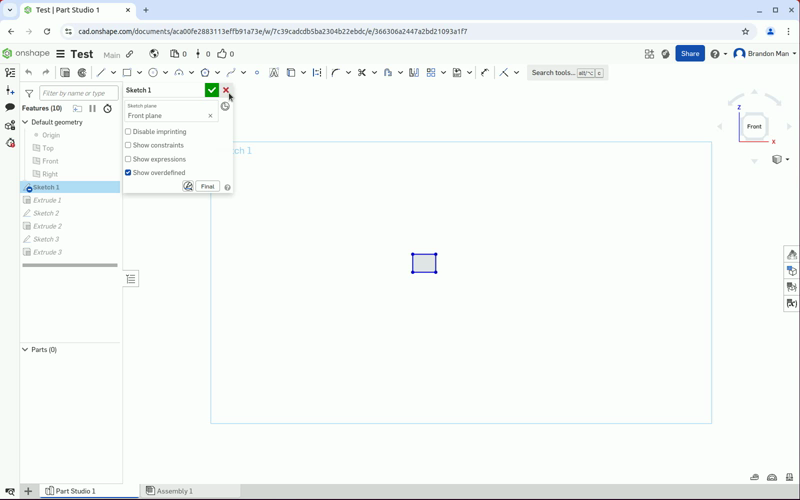
key(shift+s)
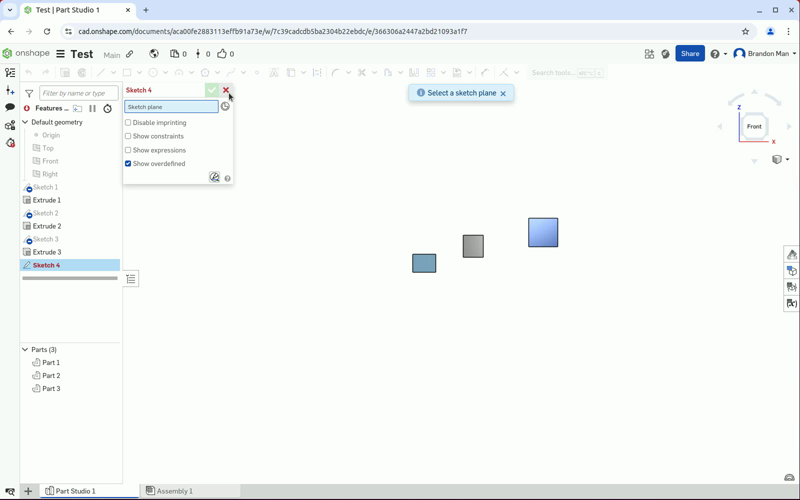
mouse_move(73, 163)
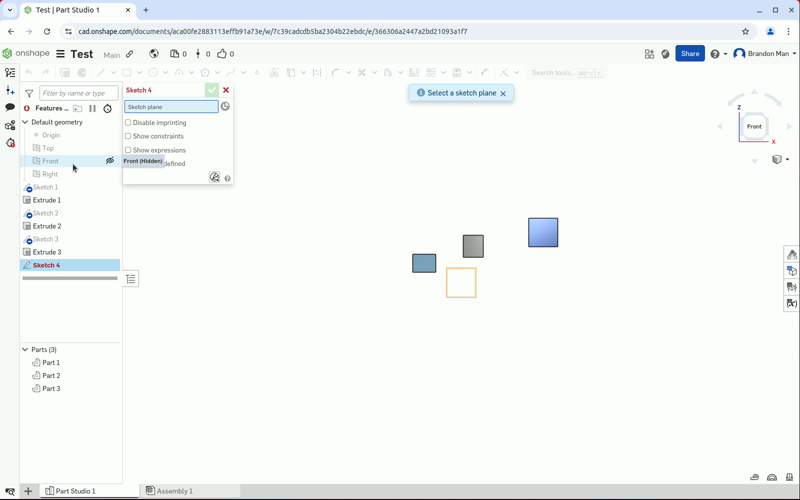
click(73, 163)
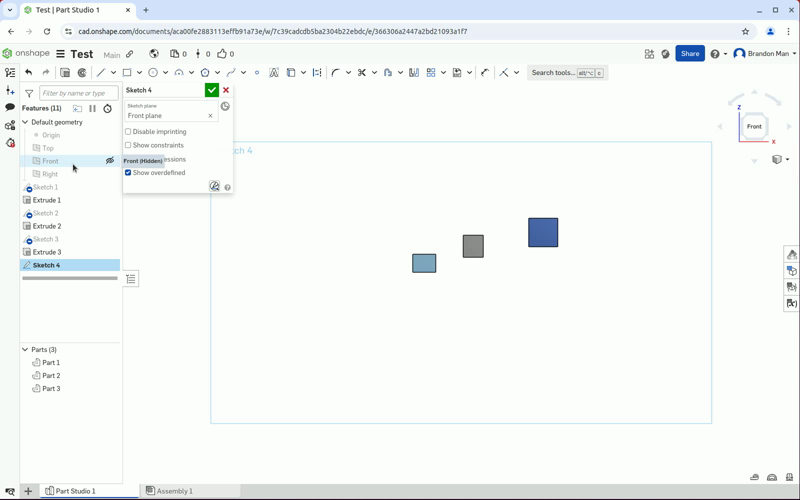
mouse_move(73, 352)
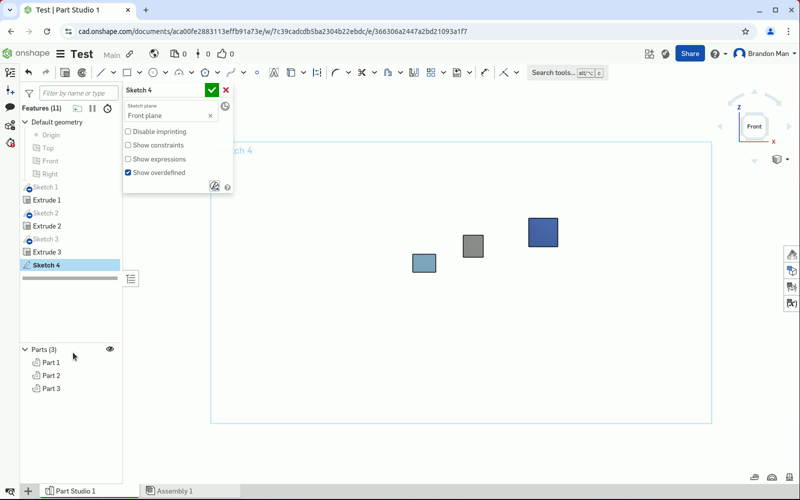
key(y)
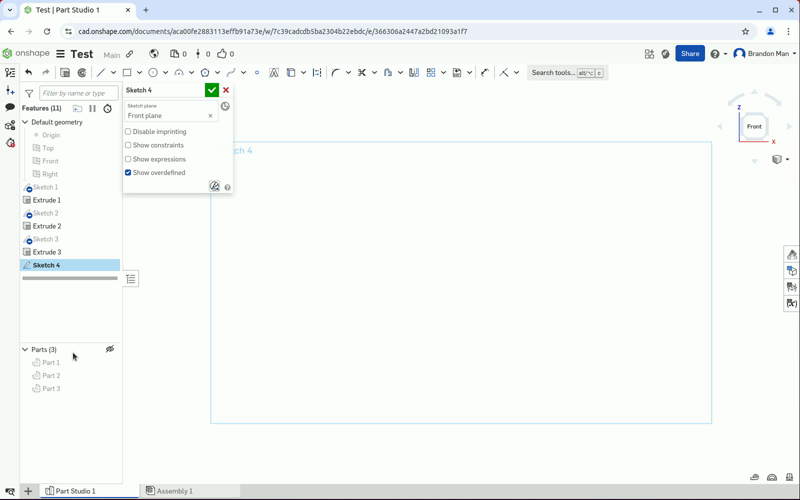
key(l)
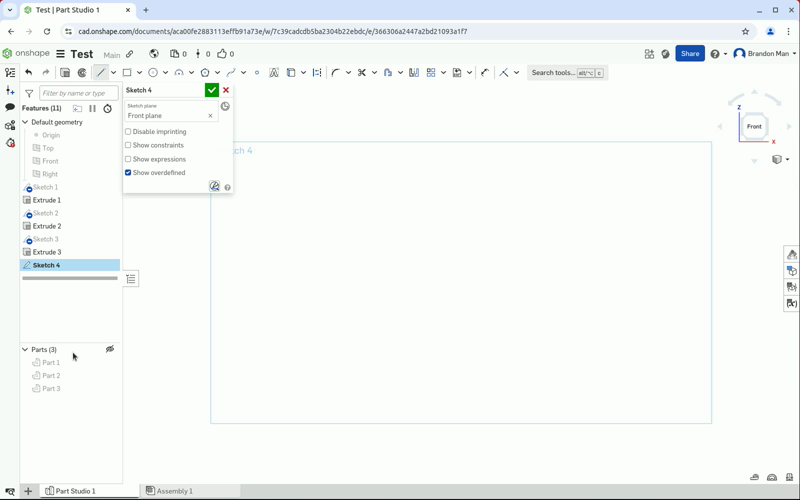
key_down(shift)
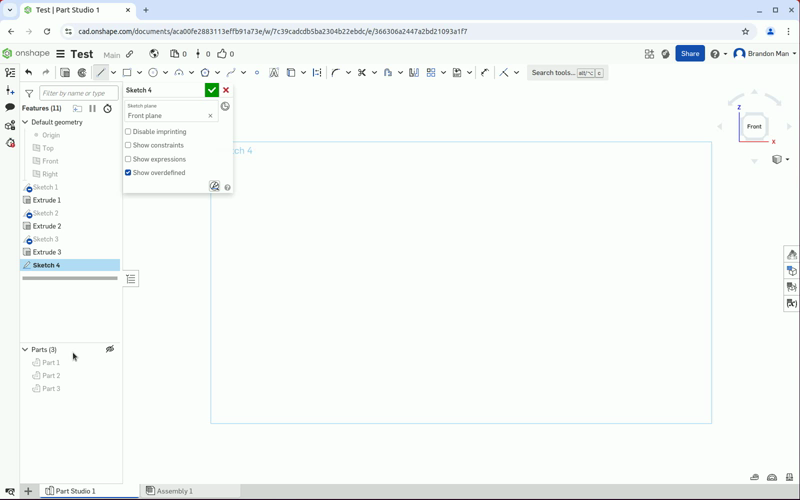
mouse_move(493, 307)
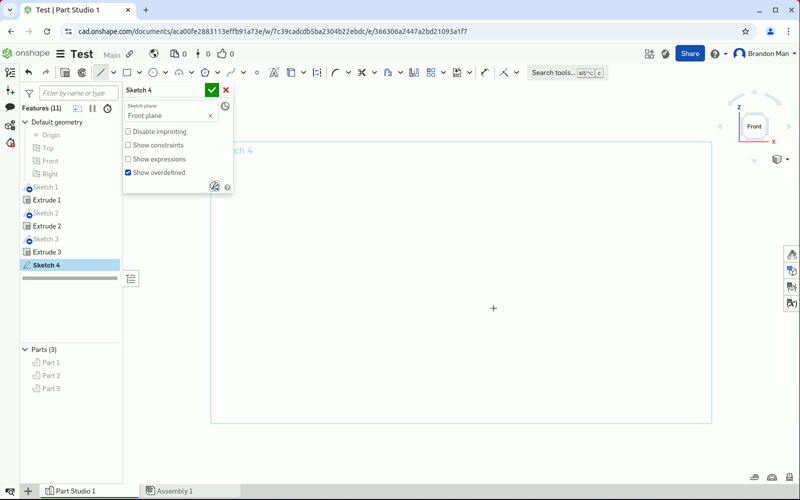
click(493, 307)
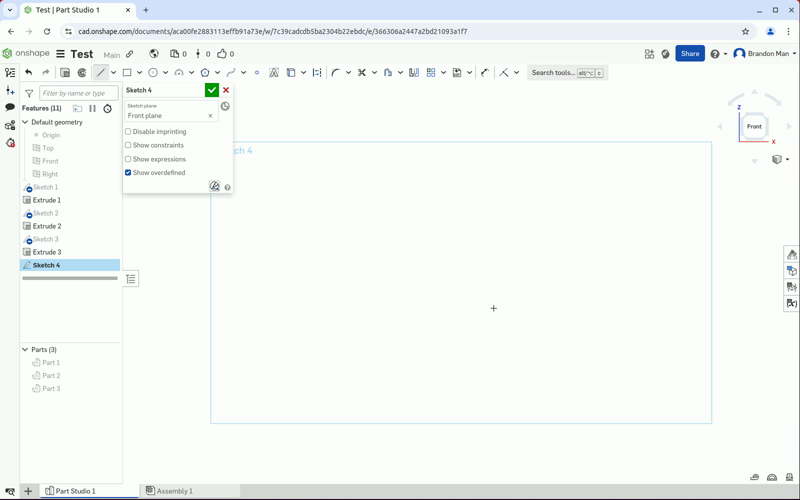
key_up(shift)
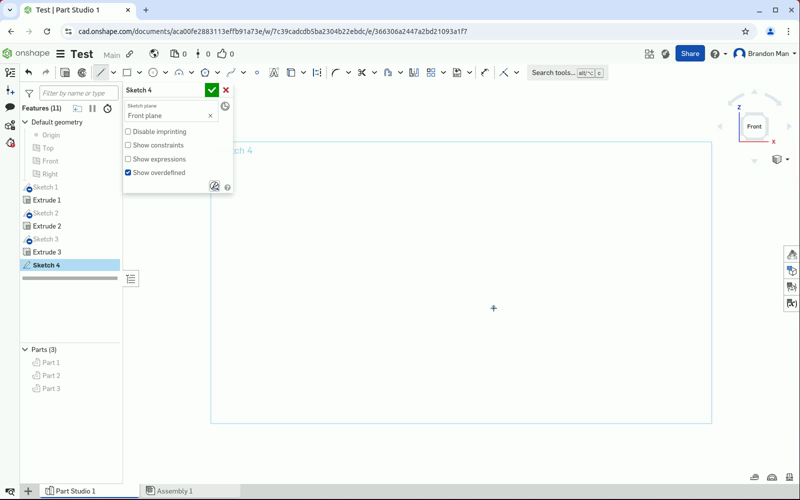
key_down(shift)
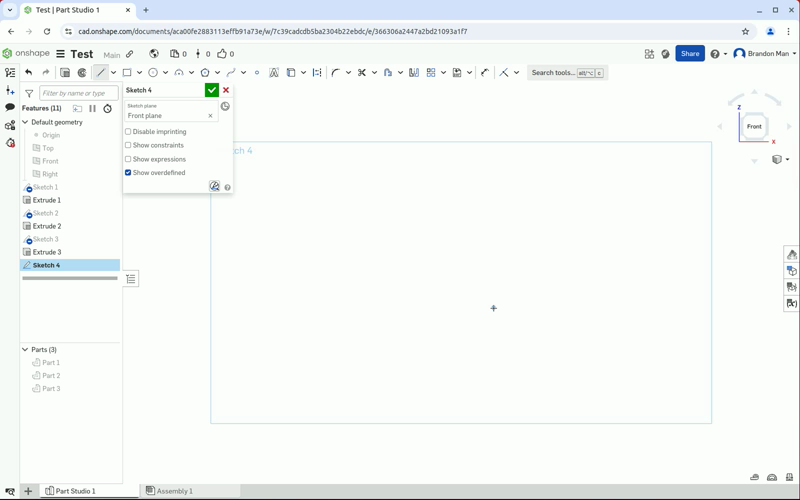
mouse_move(523, 307)
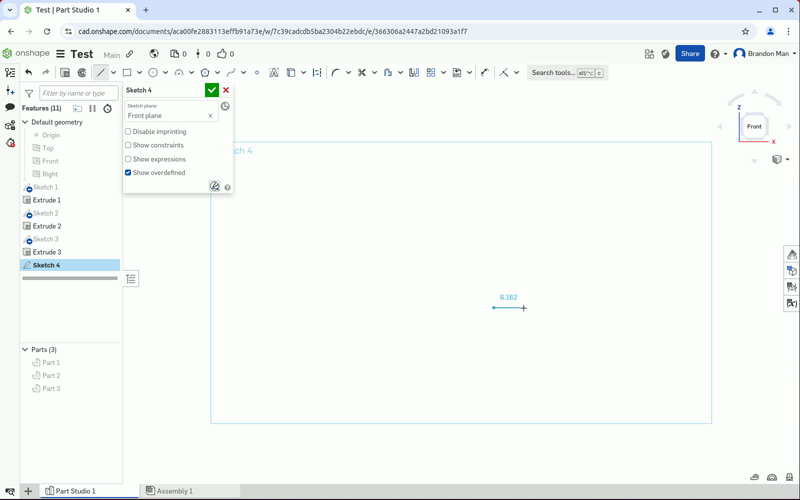
mouse_move(519, 307)
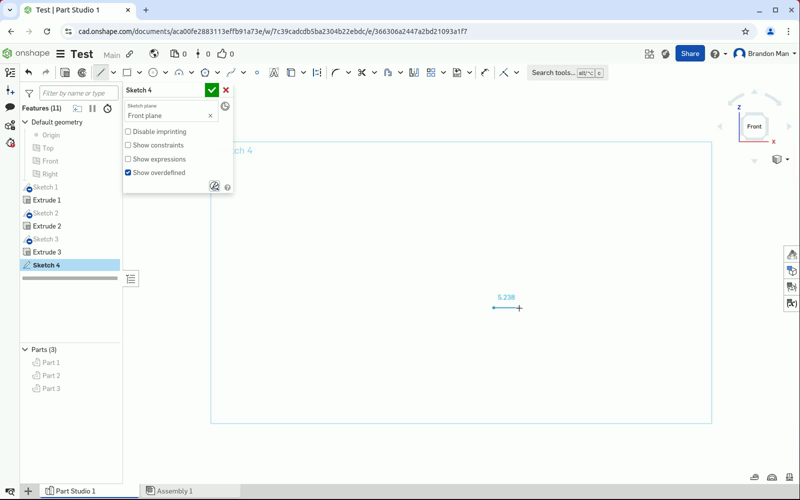
click(519, 307)
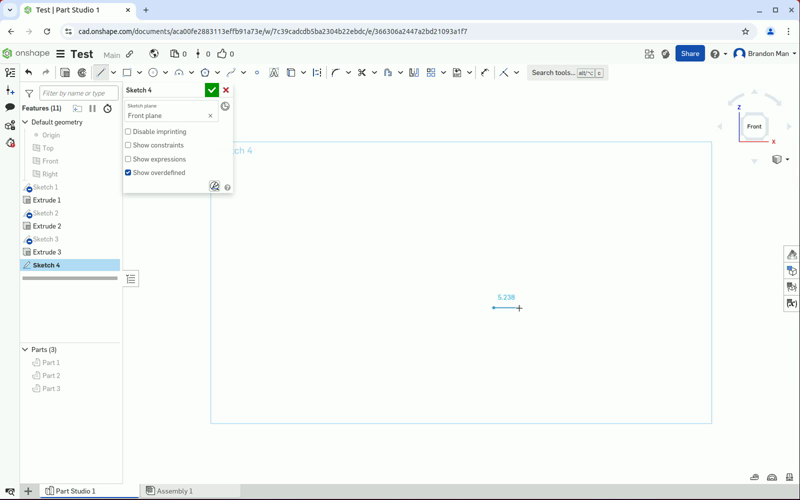
key_up(shift)
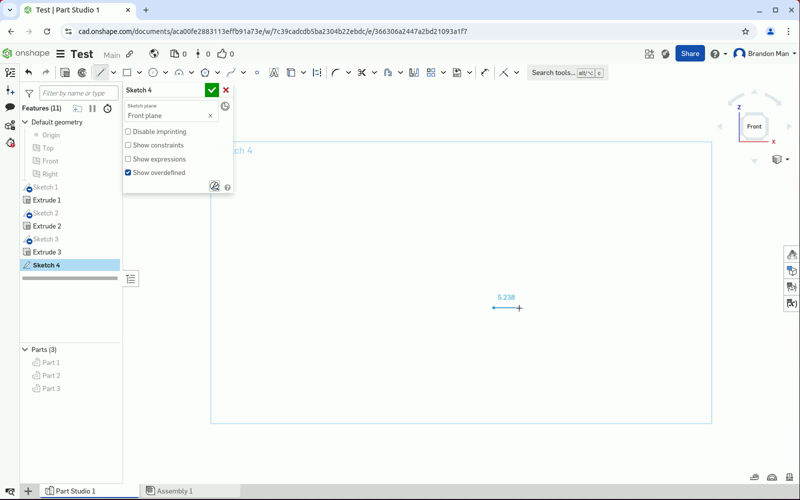
key_down(shift)
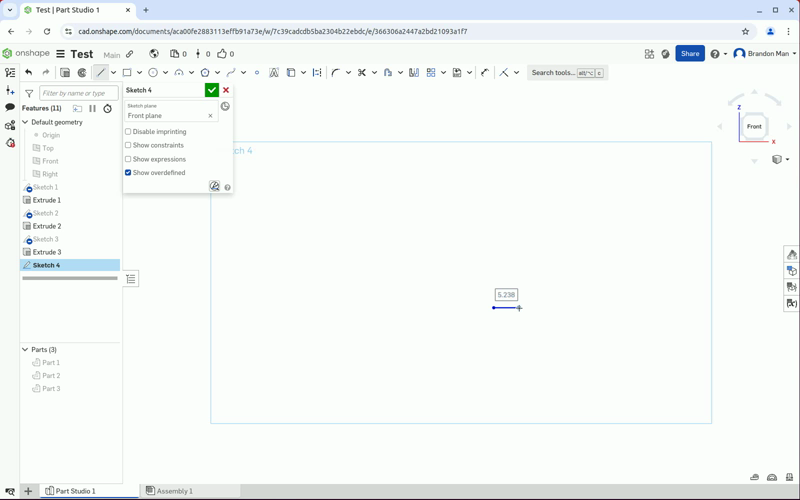
mouse_move(549, 307)
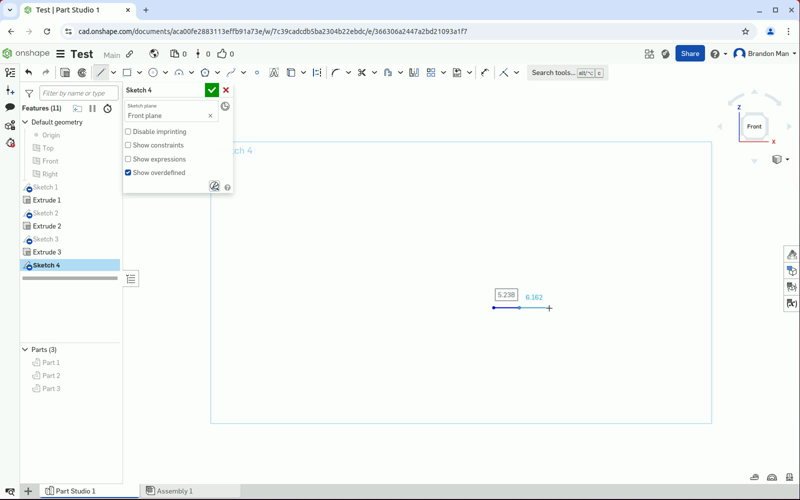
mouse_move(519, 282)
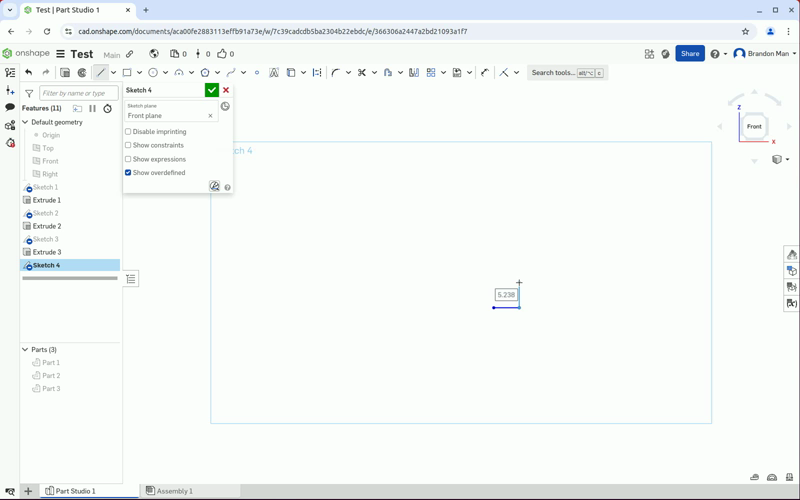
click(519, 282)
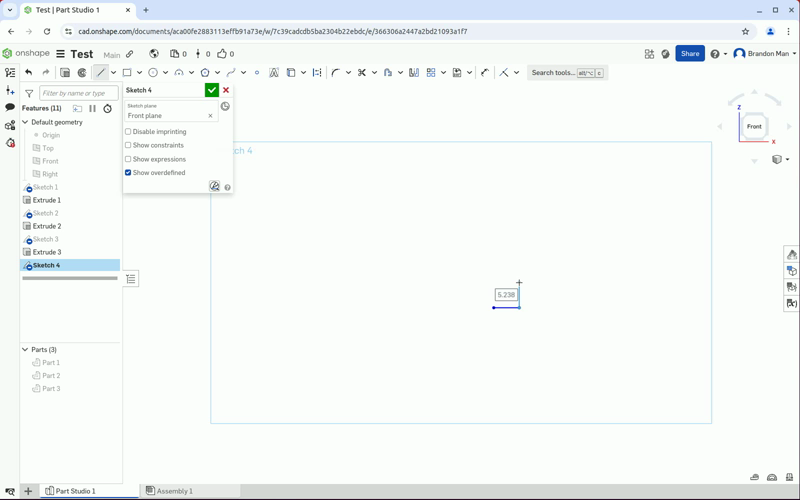
key_up(shift)
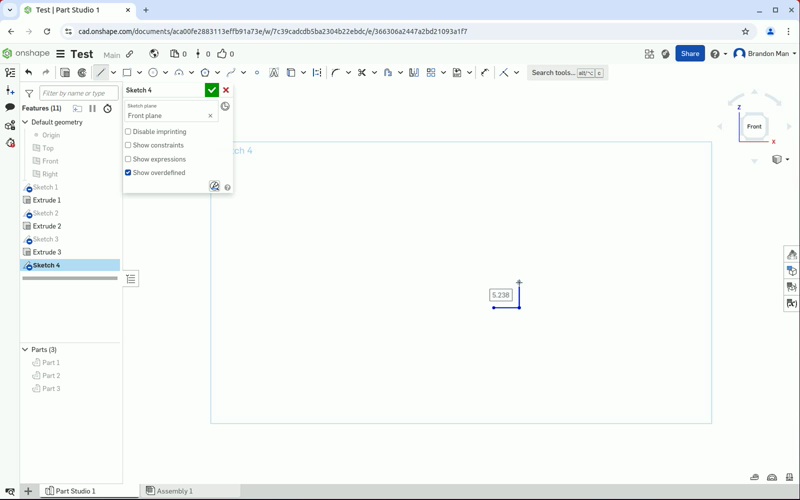
key_down(shift)
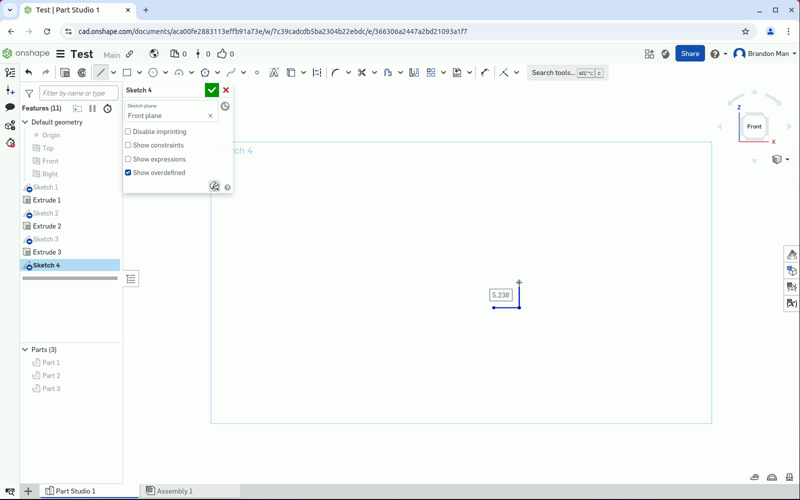
mouse_move(549, 282)
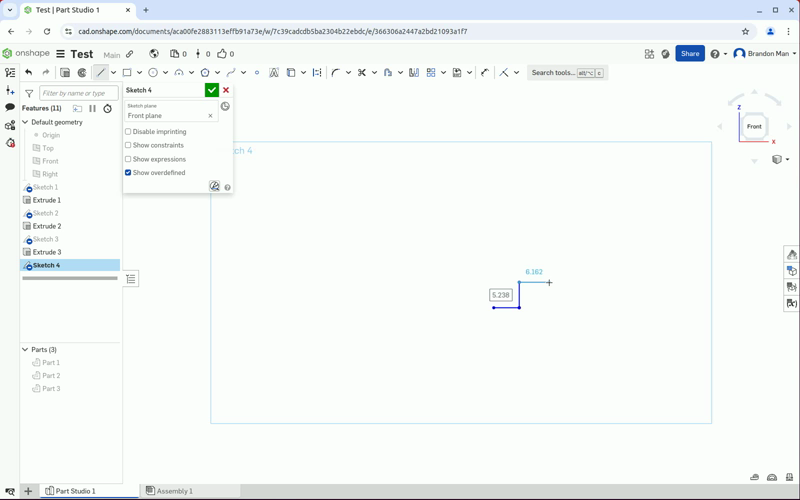
mouse_move(493, 282)
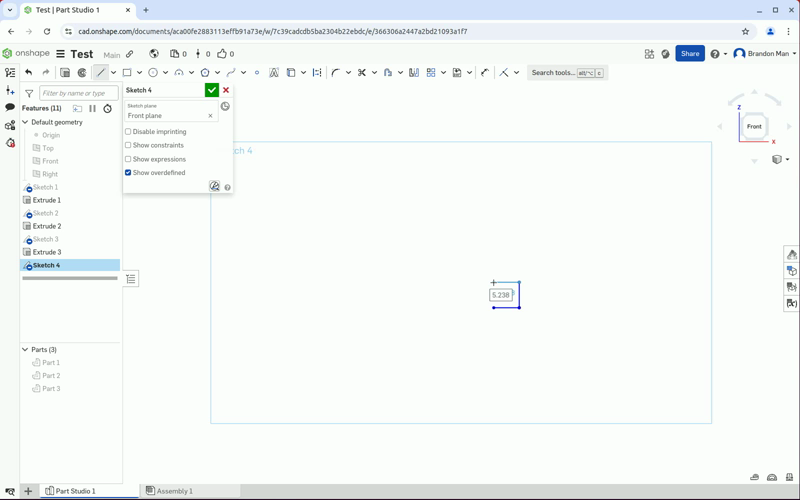
click(493, 282)
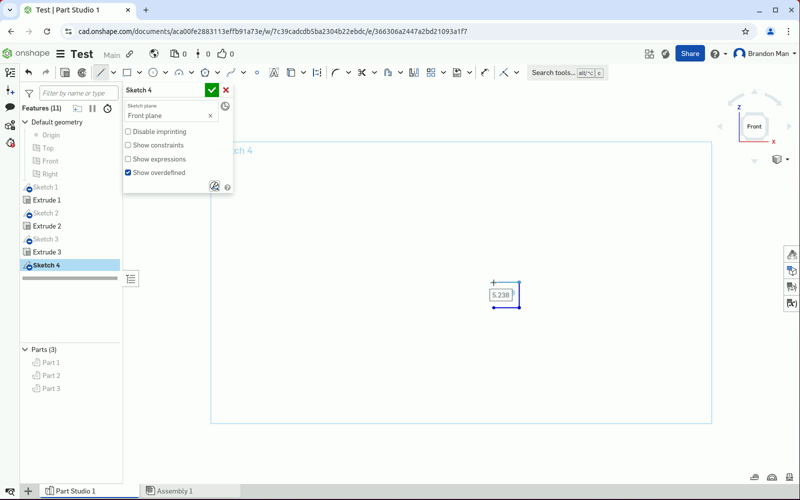
key_up(shift)
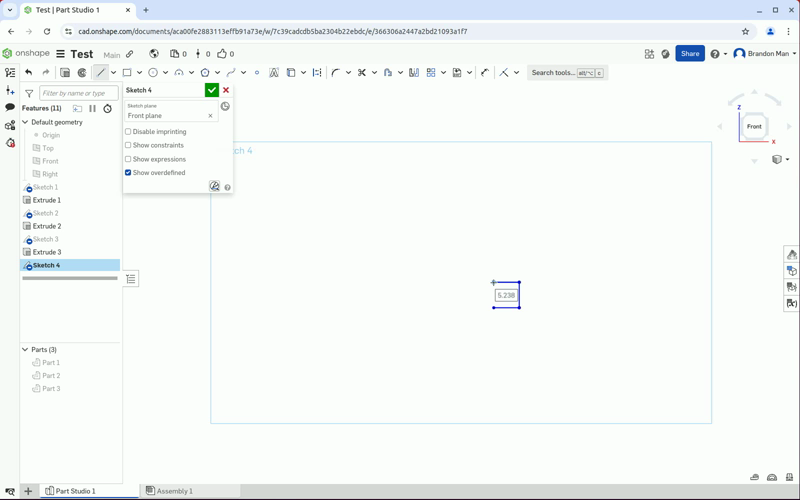
mouse_move(523, 282)
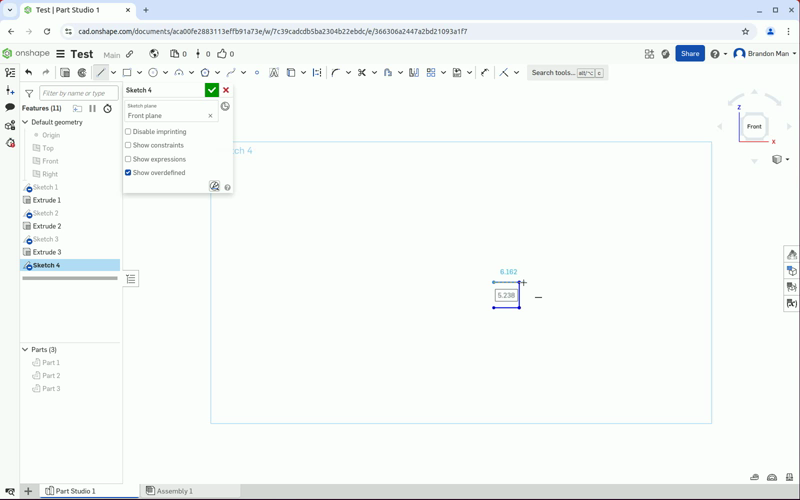
key_down(shift)
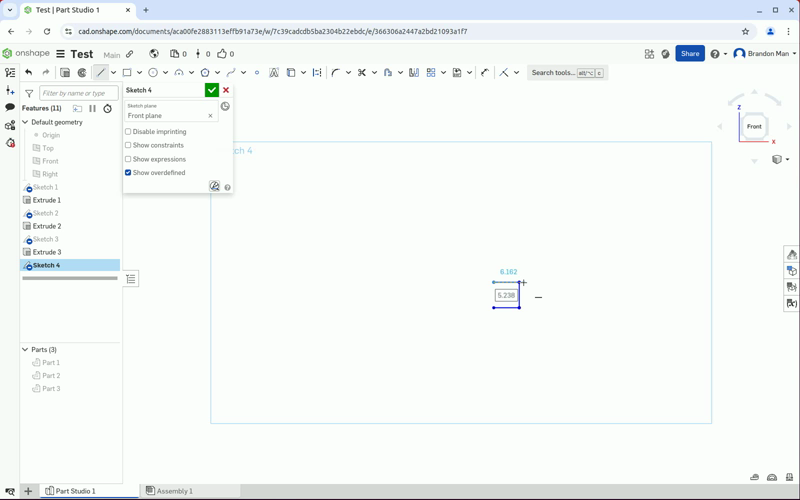
mouse_move(493, 307)
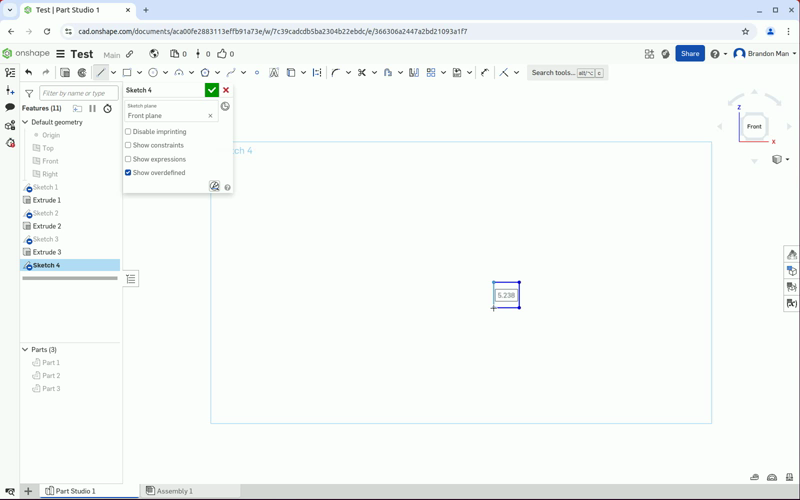
key_up(shift)
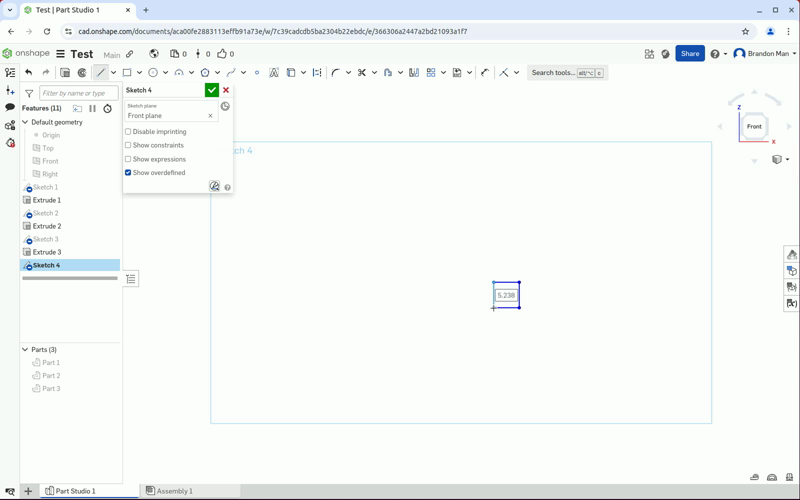
click(493, 307)
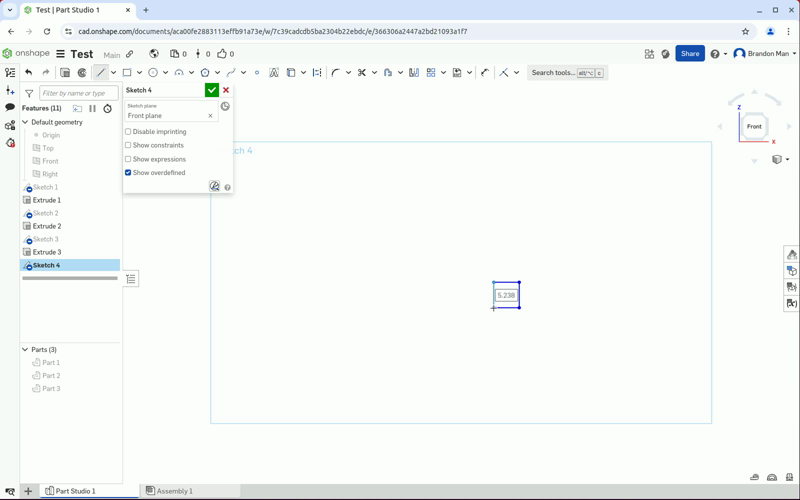
key(esc)
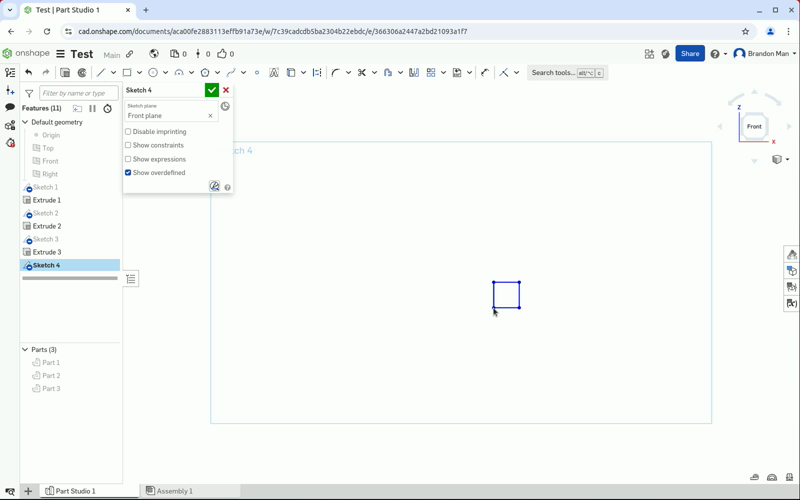
mouse_move(498, 290)
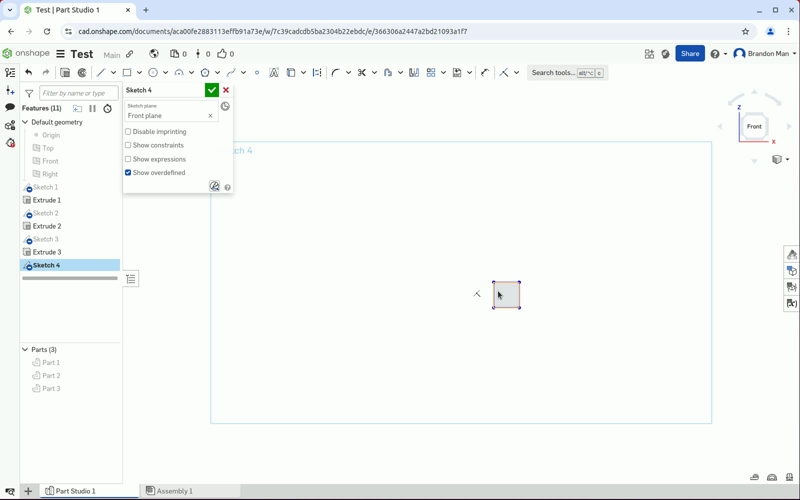
scroll(6)
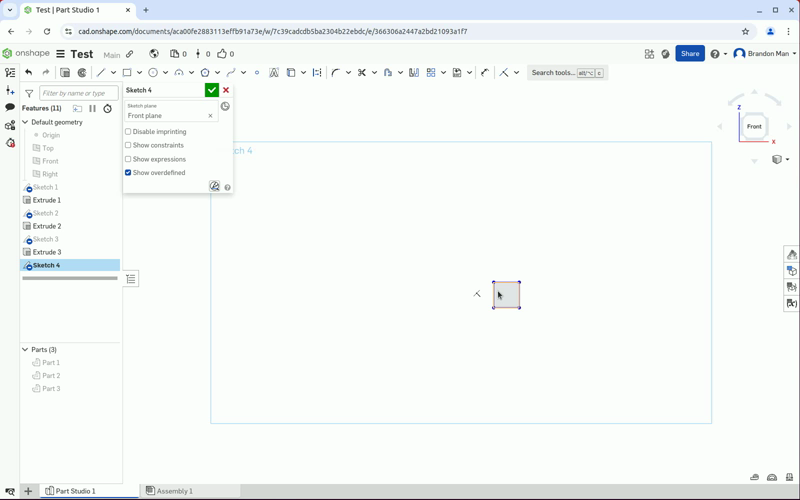
scroll(6)
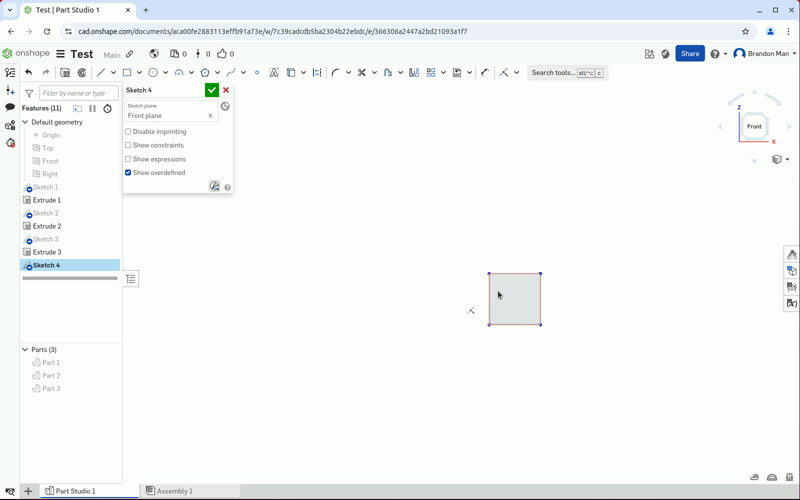
scroll(6)
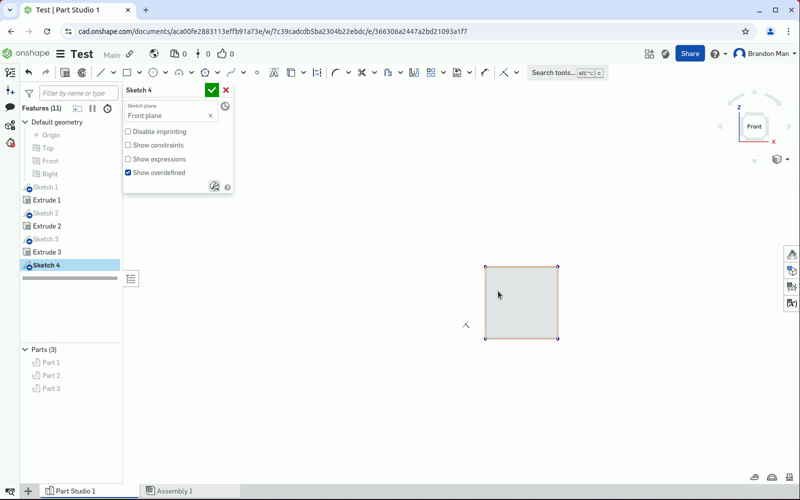
scroll(6)
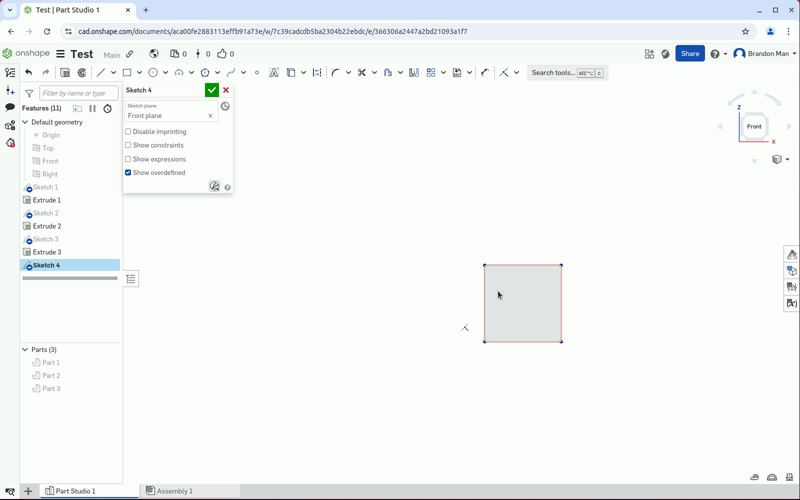
scroll(6)
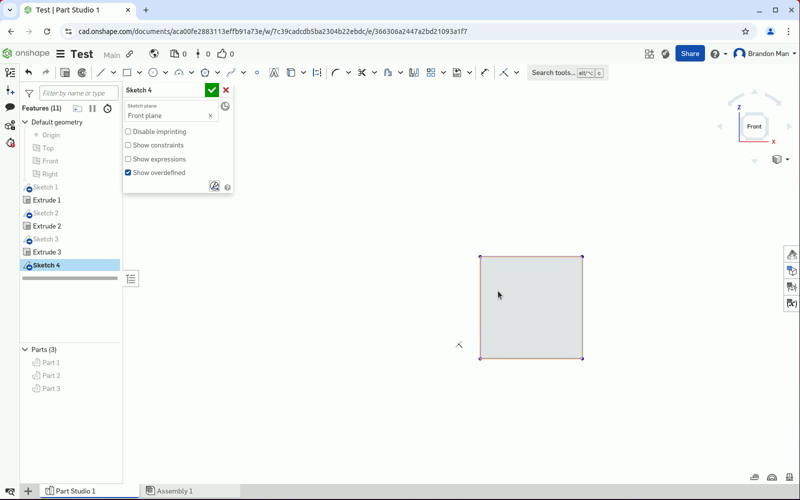
scroll(6)
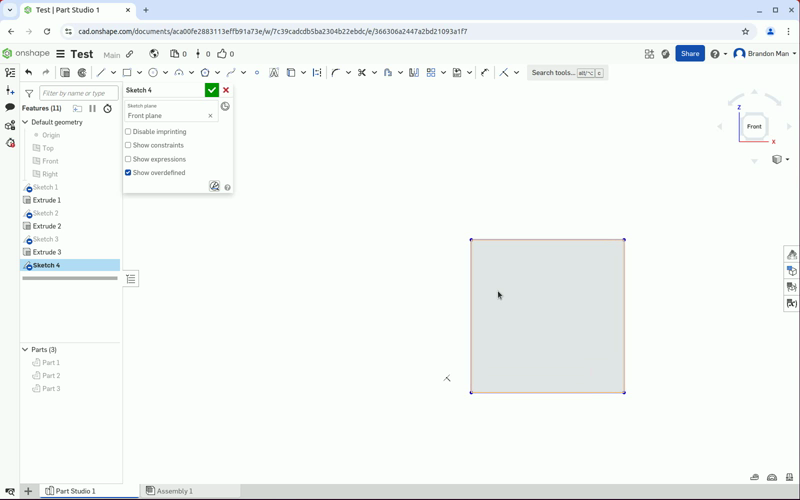
scroll(6)
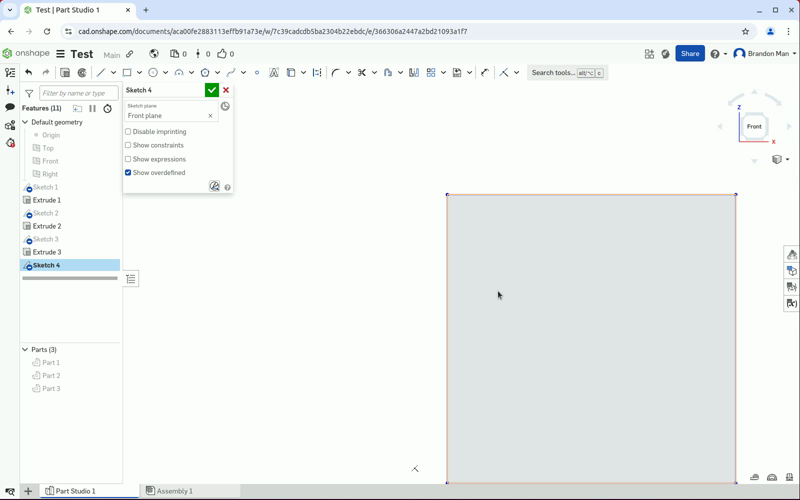
click(498, 290)
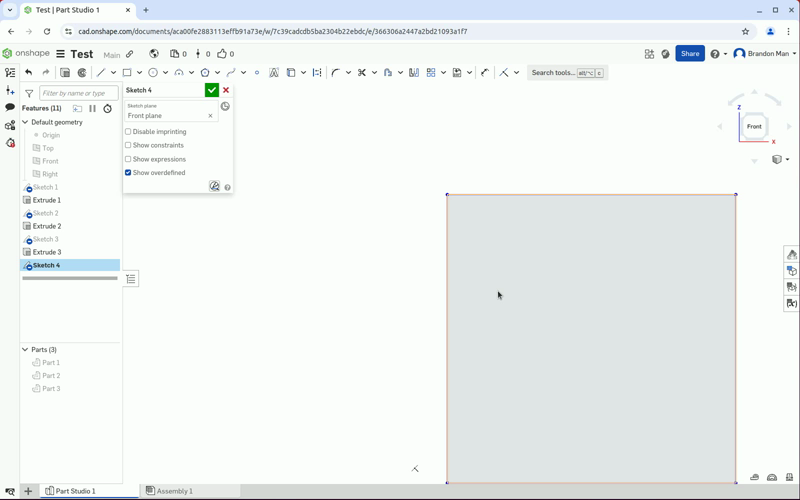
scroll(-6)
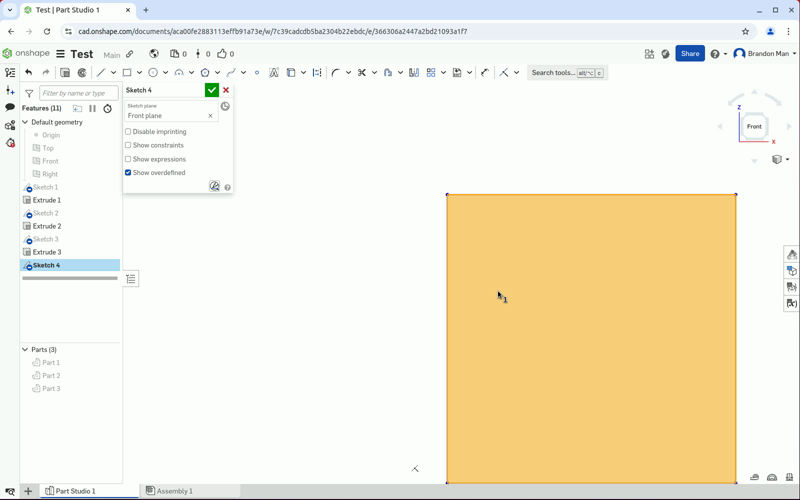
scroll(-6)
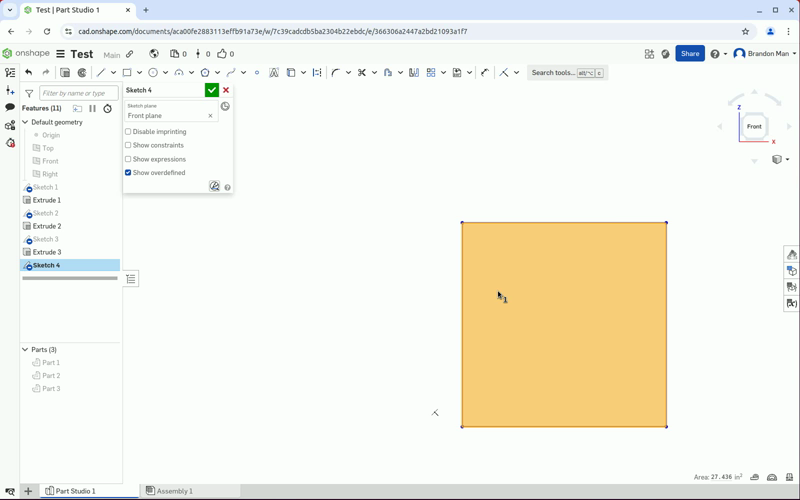
scroll(-6)
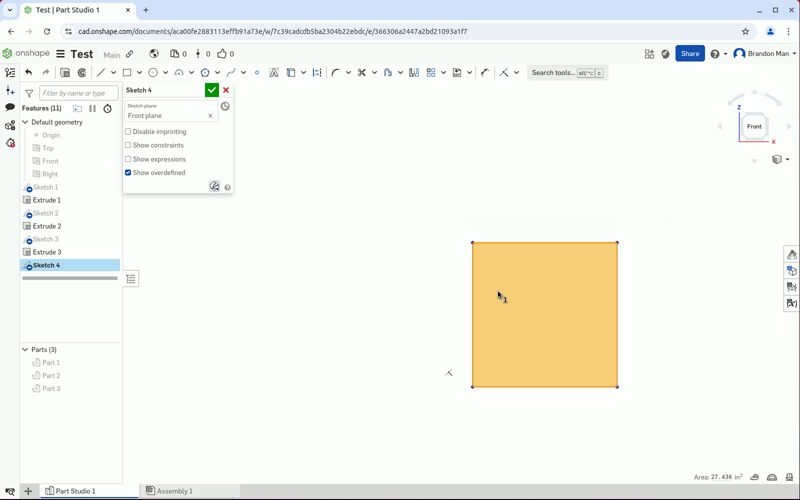
scroll(-6)
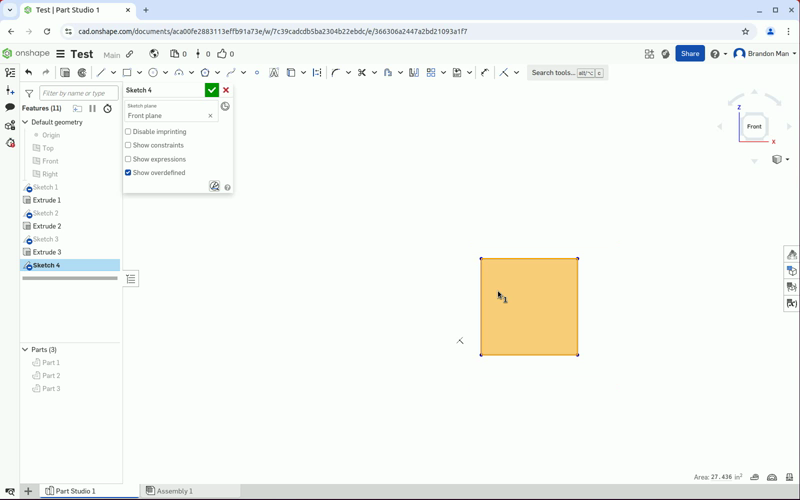
scroll(-6)
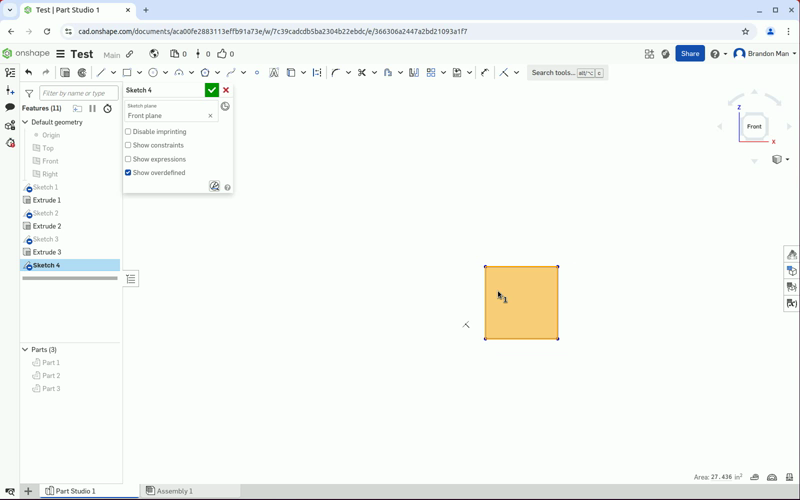
scroll(-6)
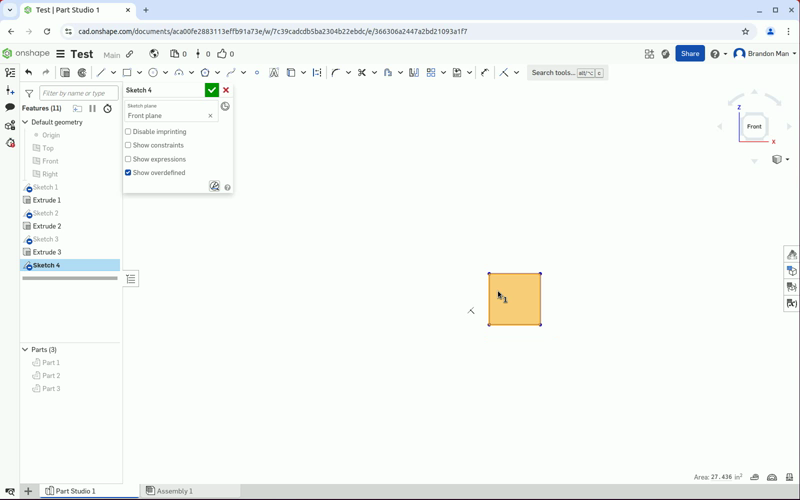
scroll(-6)
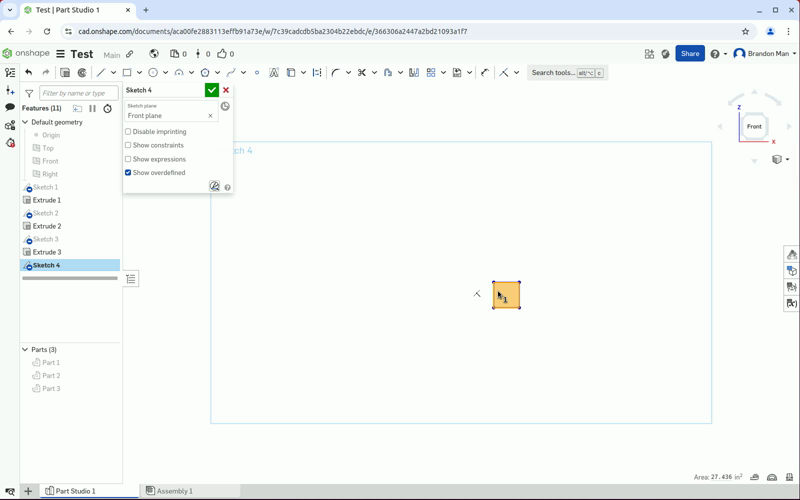
mouse_move(73, 352)
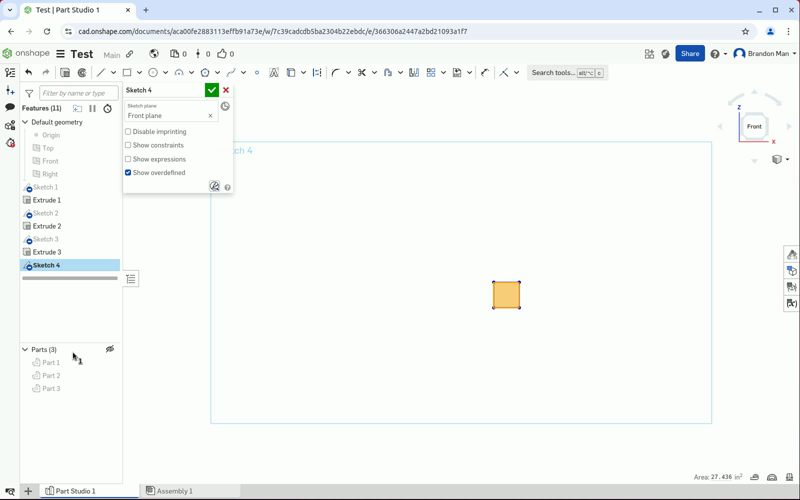
key(shift+y)
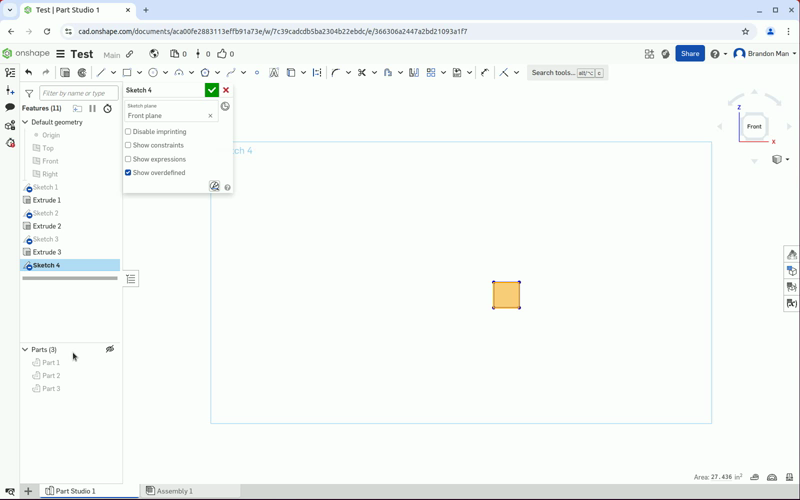
key(shift+e)
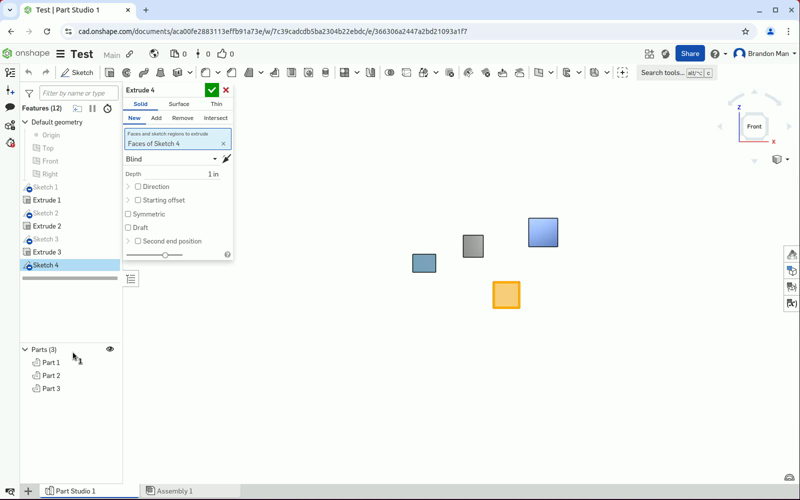
mouse_move(143, 106)
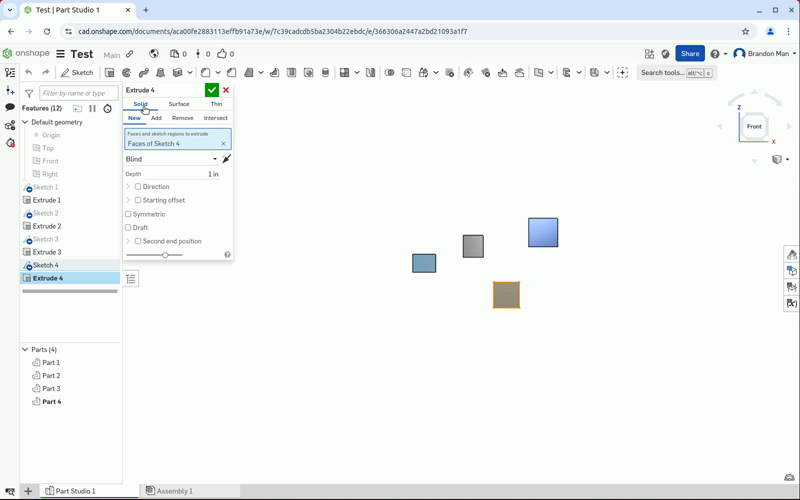
click(143, 106)
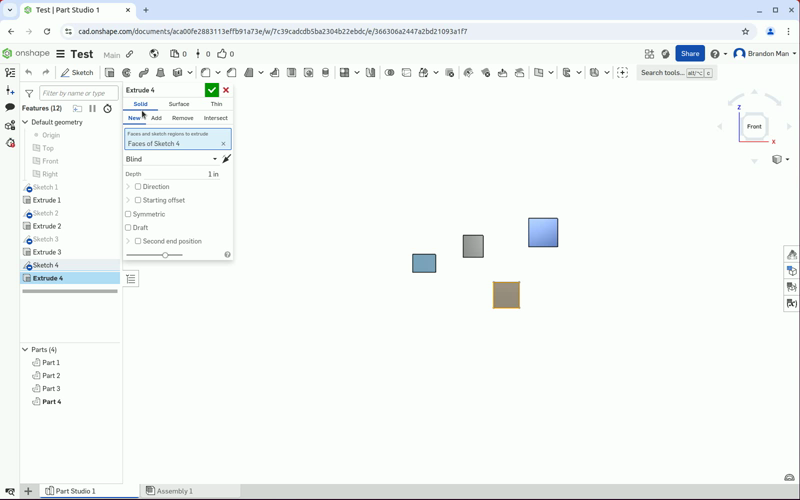
mouse_move(137, 120)
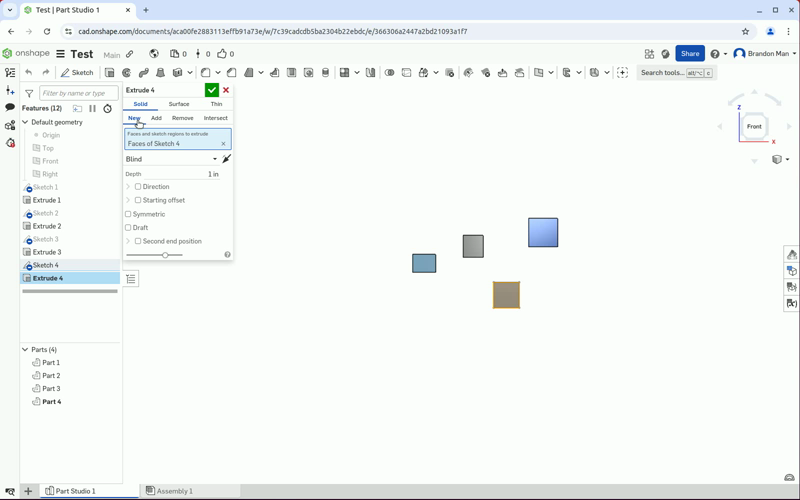
click(137, 120)
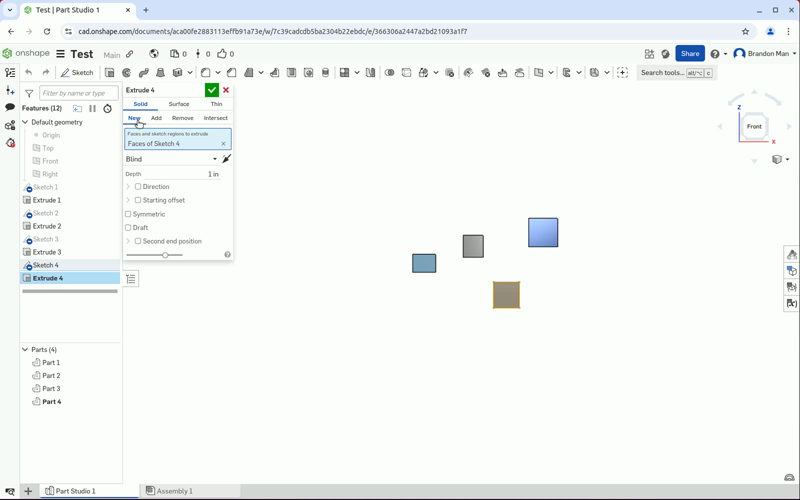
key(tab, 4)
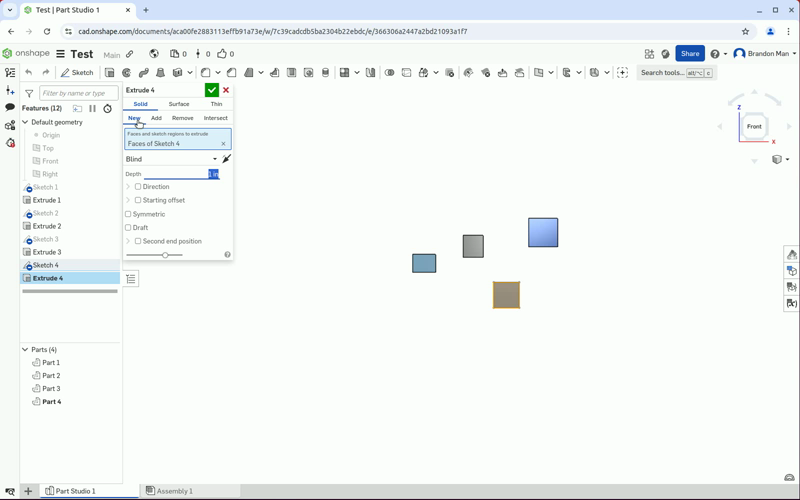
text(2.648)
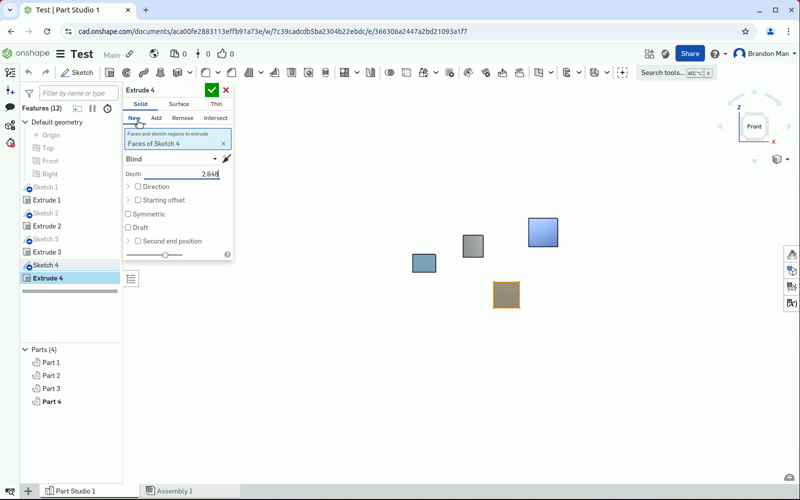
key(enter)
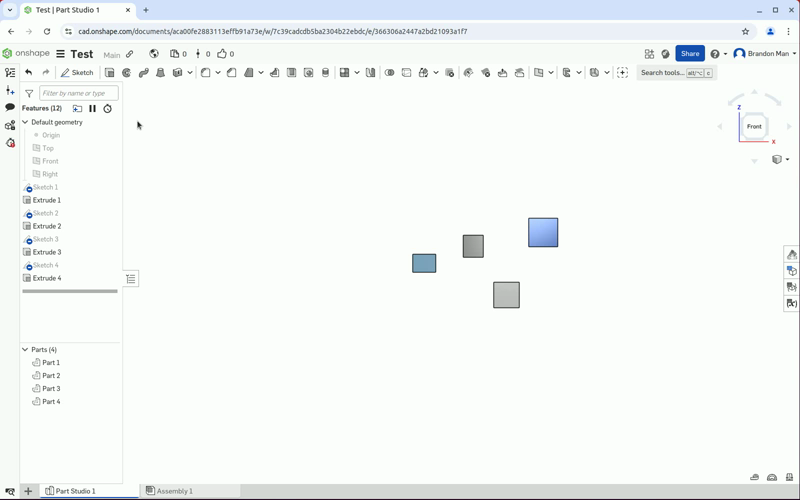
key(shift+h)
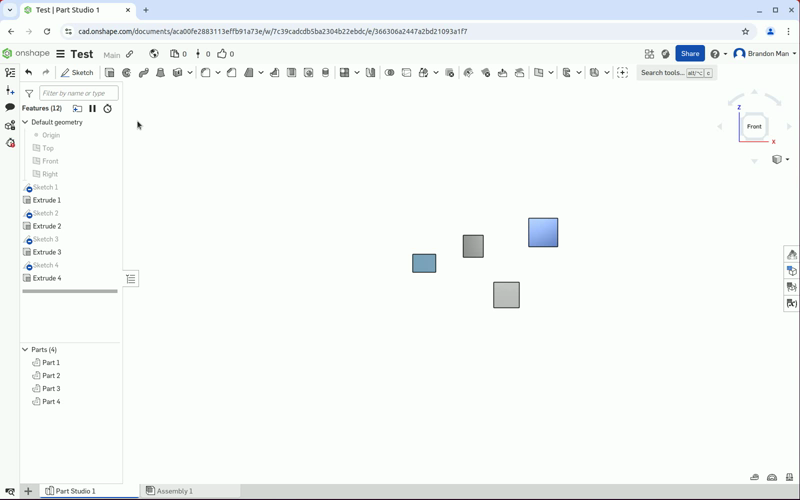
key(shift+h)
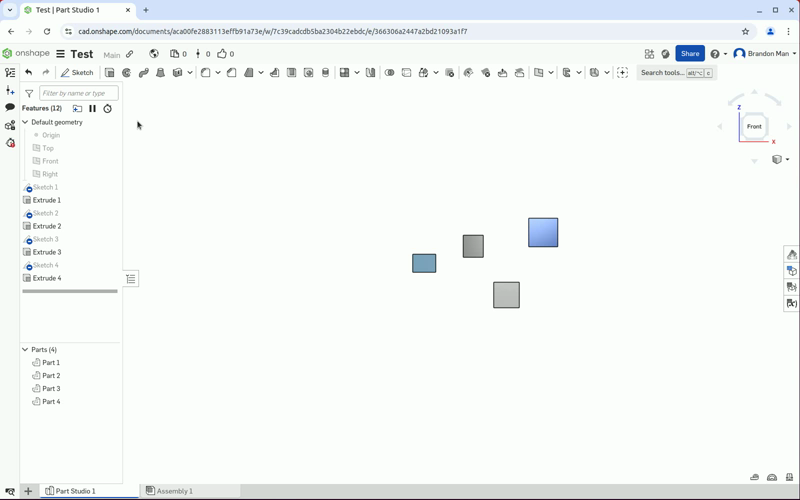
mouse_move(73, 189)
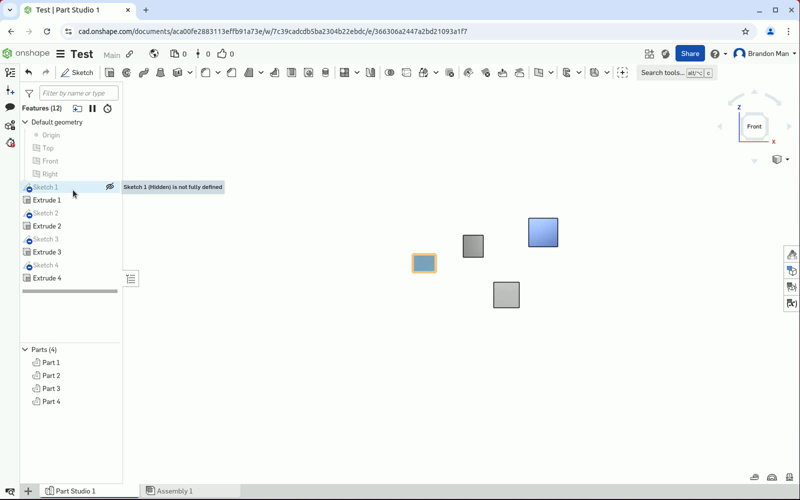
click(73, 189)
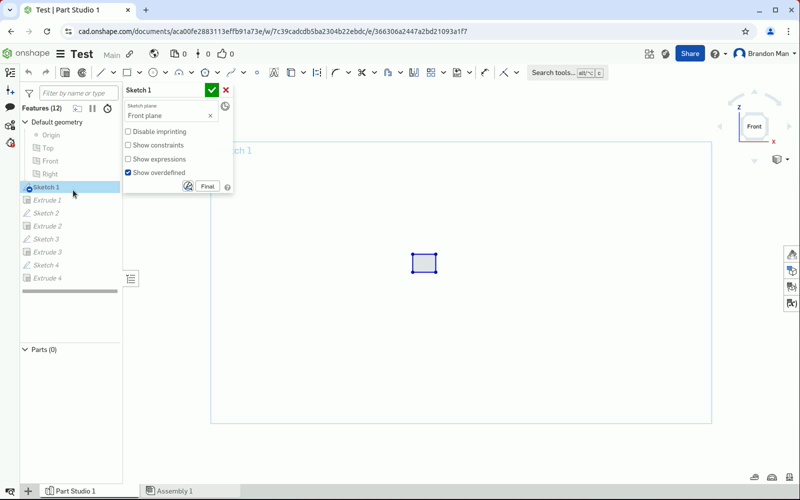
mouse_move(229, 92)
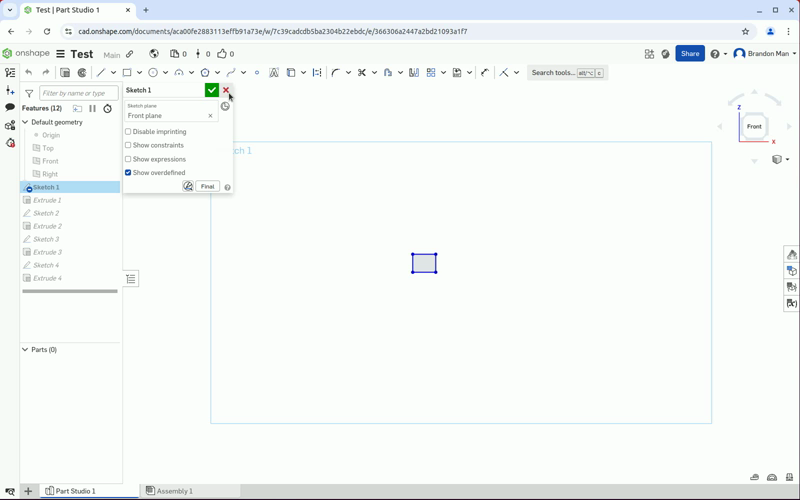
click(229, 92)
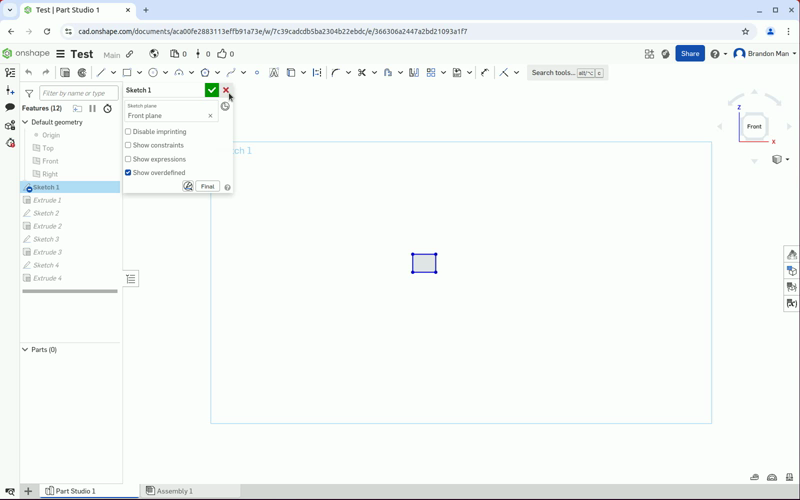
key(shift+s)
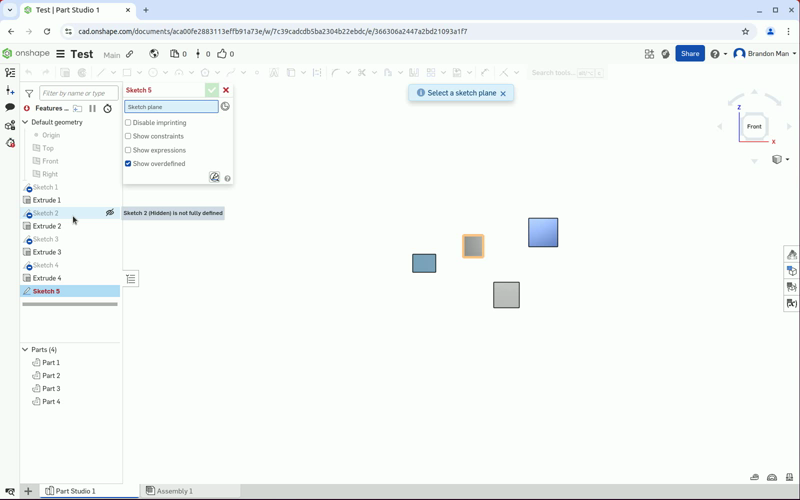
scroll(3)
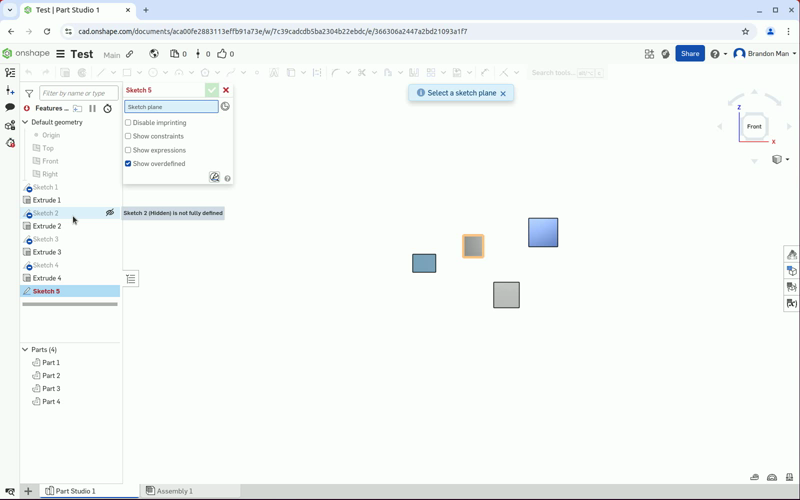
mouse_move(73, 163)
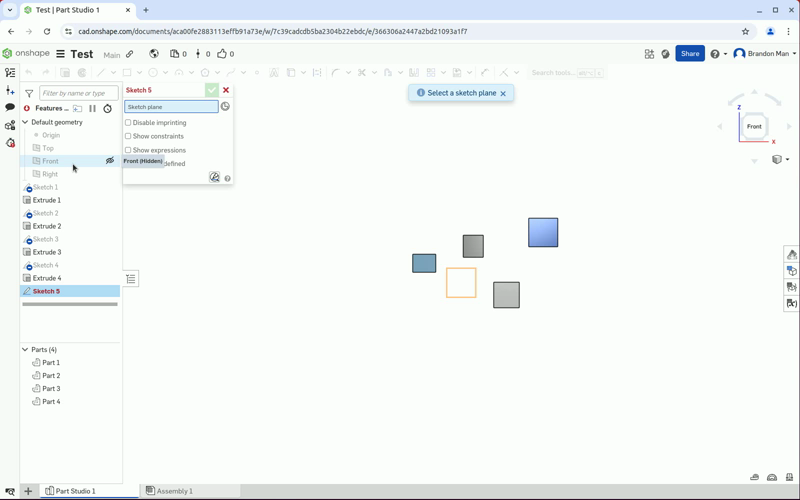
click(73, 163)
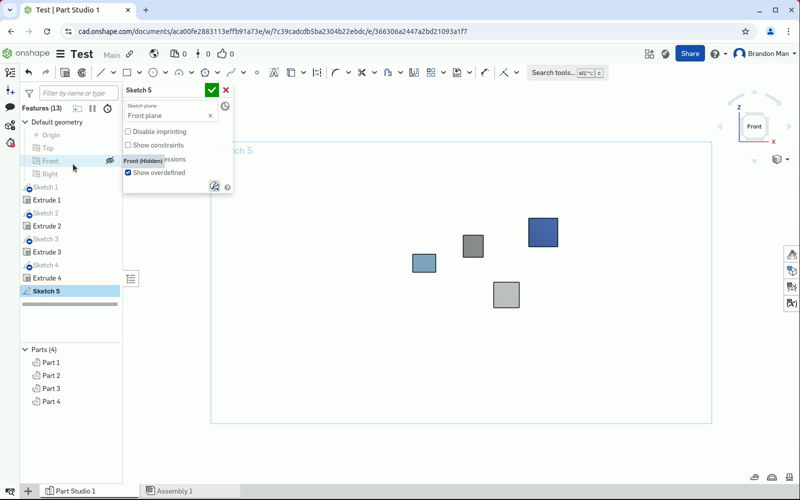
mouse_move(73, 352)
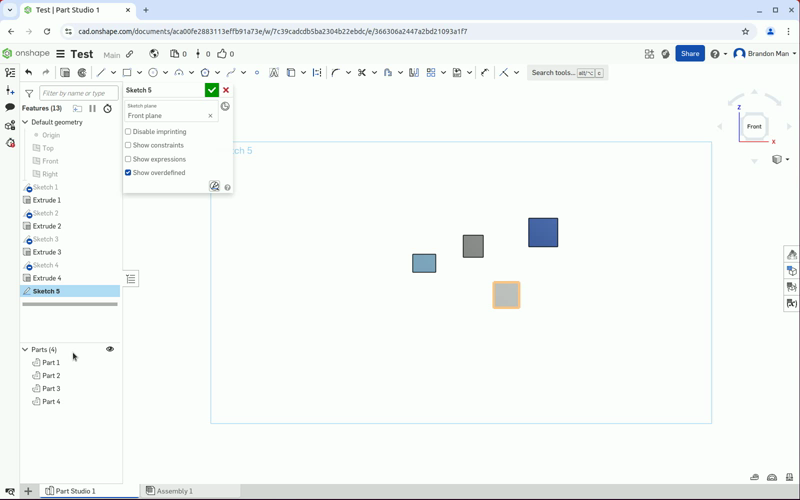
key(y)
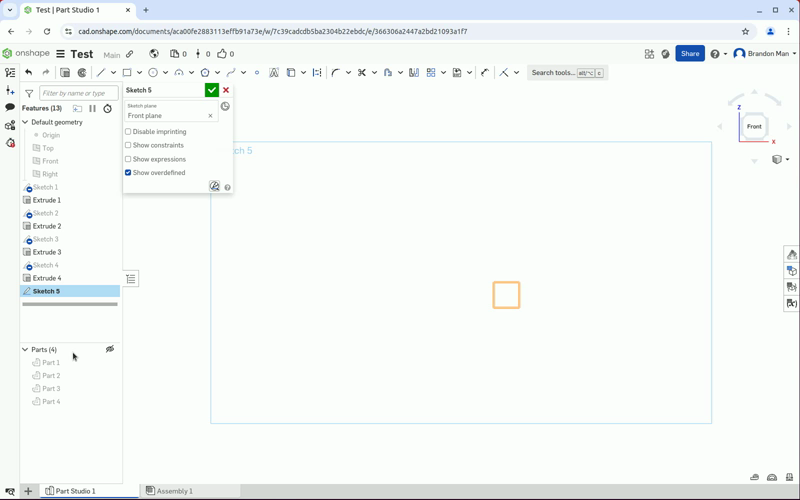
key(l)
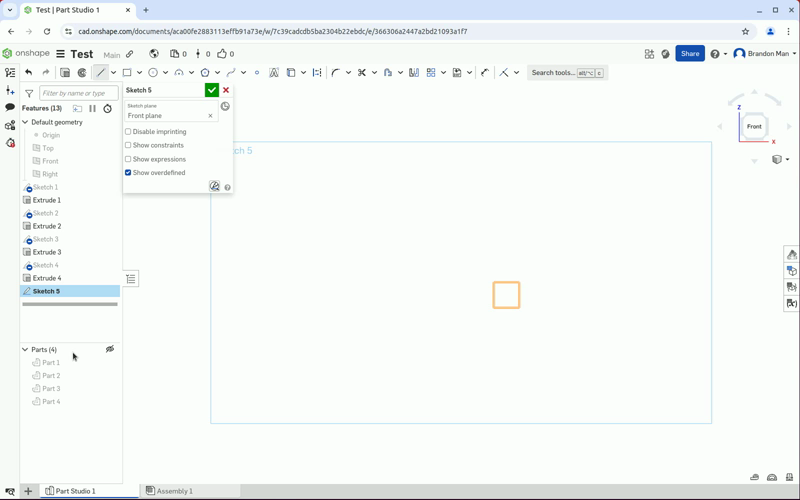
key_down(shift)
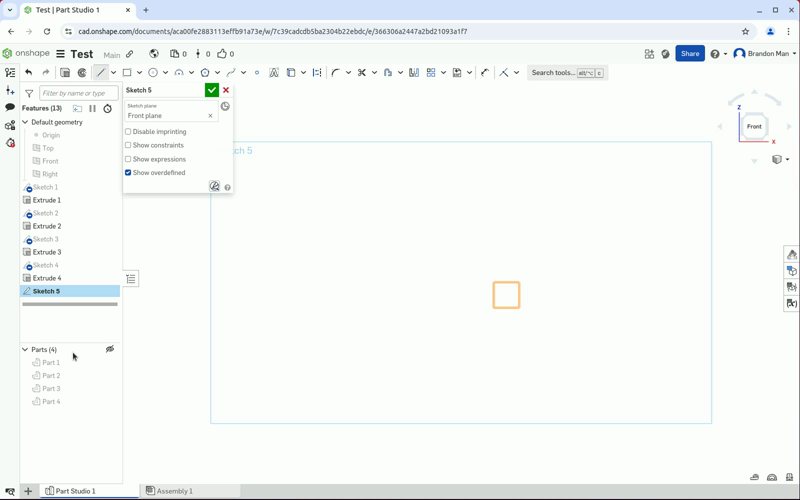
mouse_move(348, 306)
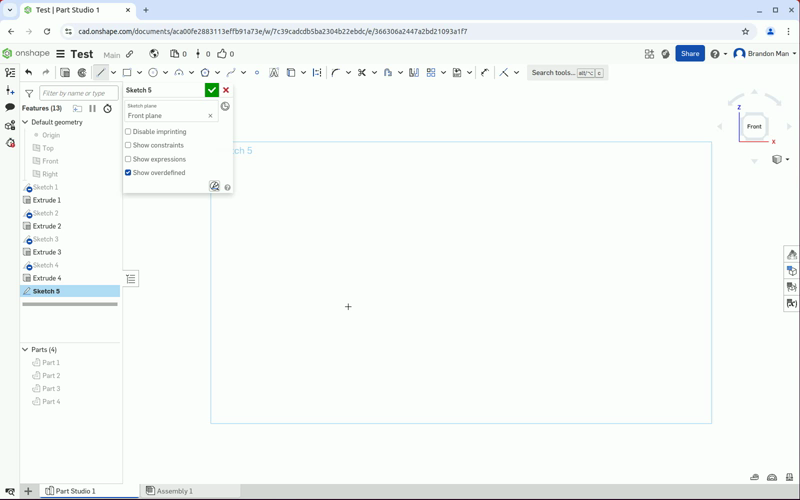
click(348, 306)
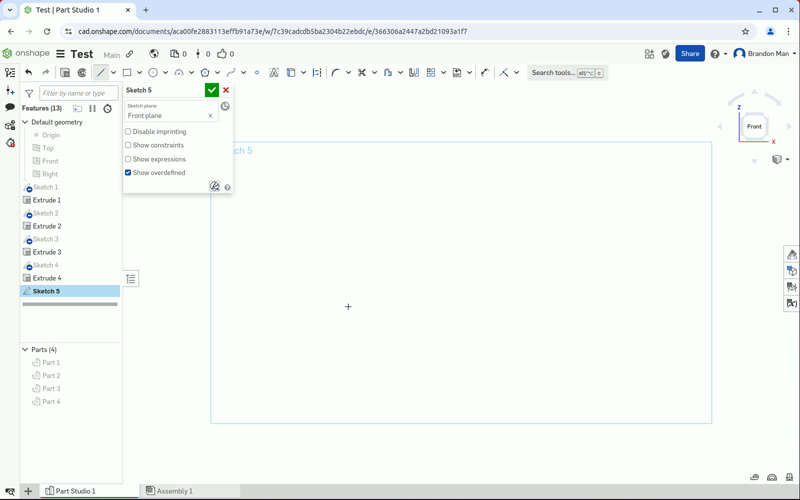
key_up(shift)
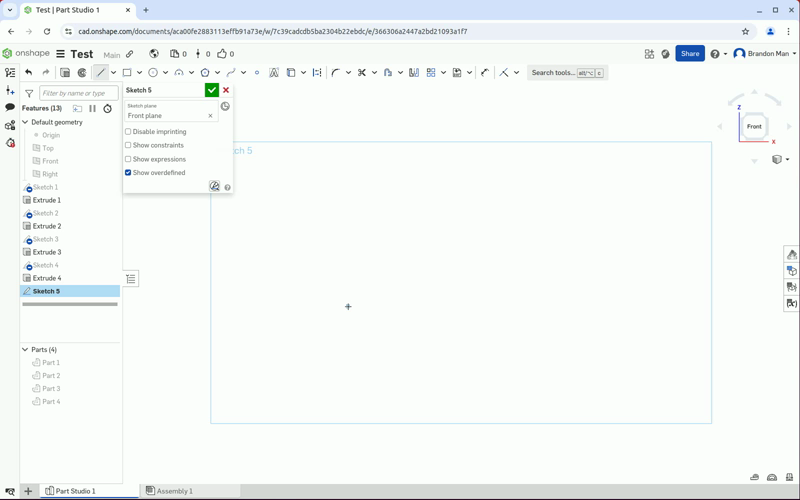
key_down(shift)
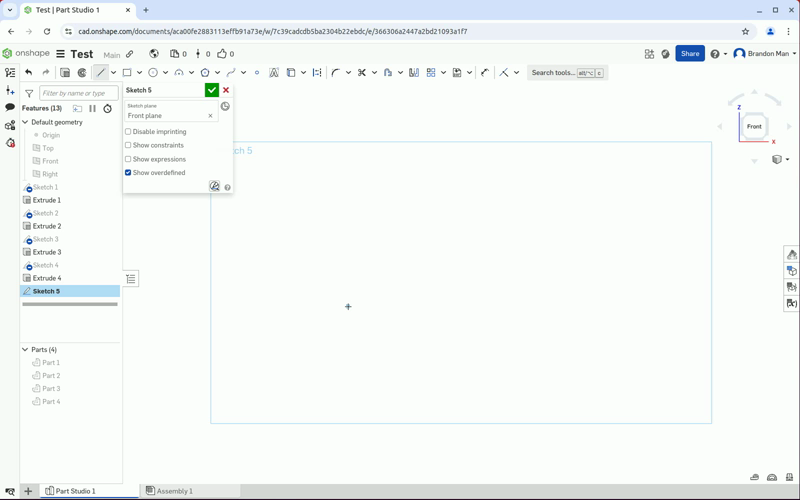
mouse_move(378, 306)
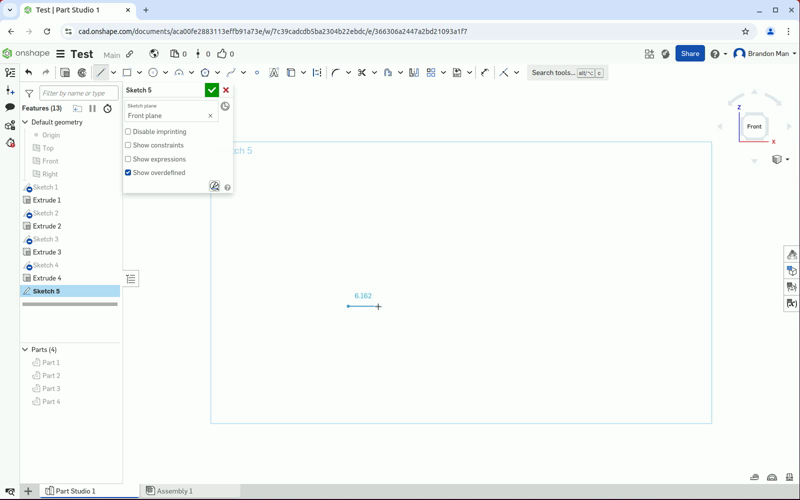
mouse_move(362, 306)
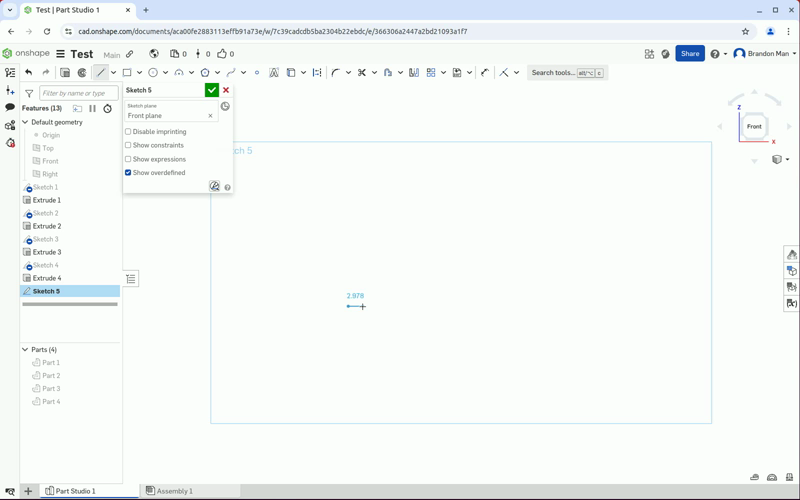
click(362, 306)
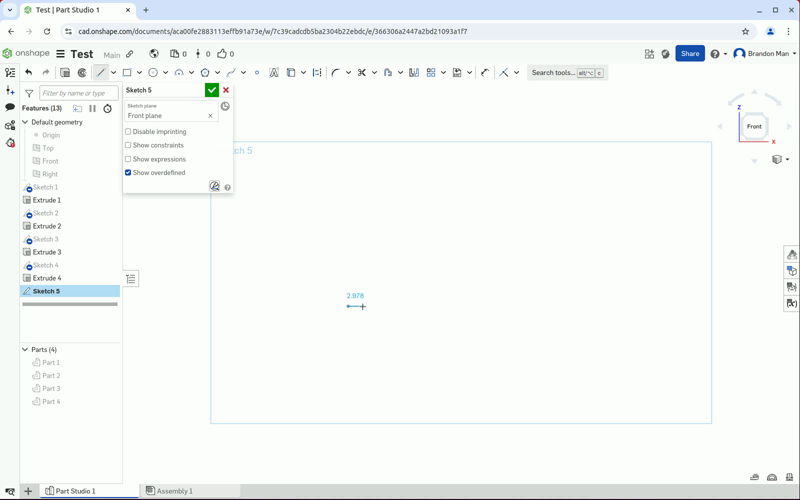
key_up(shift)
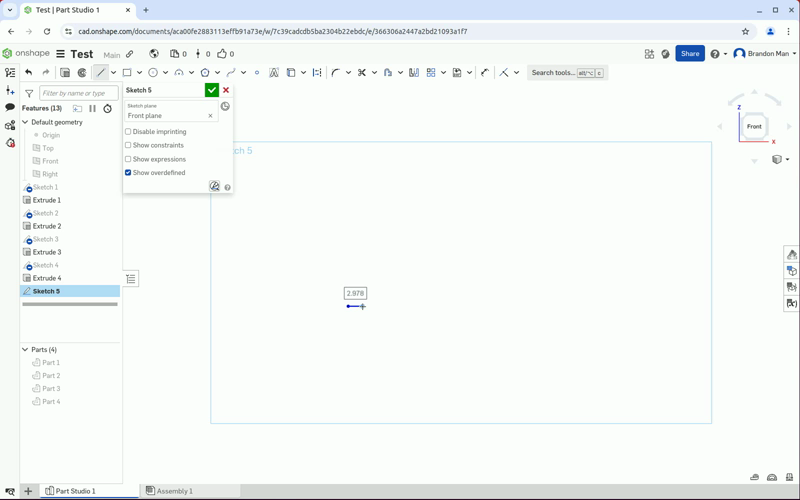
key_down(shift)
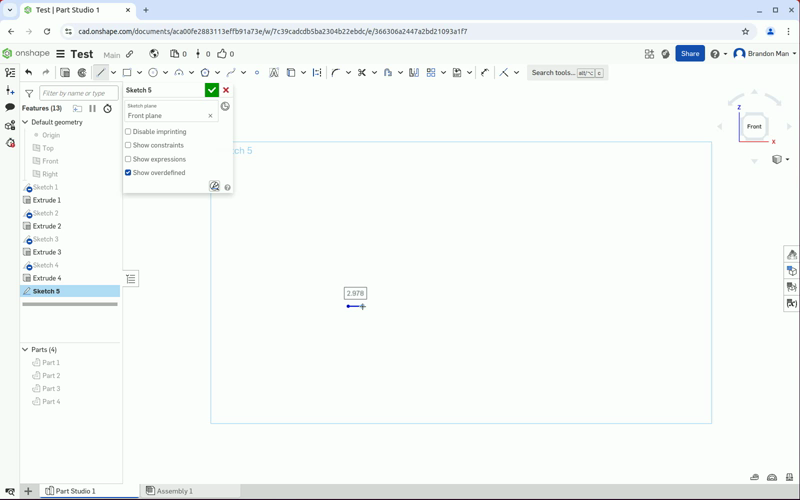
mouse_move(392, 306)
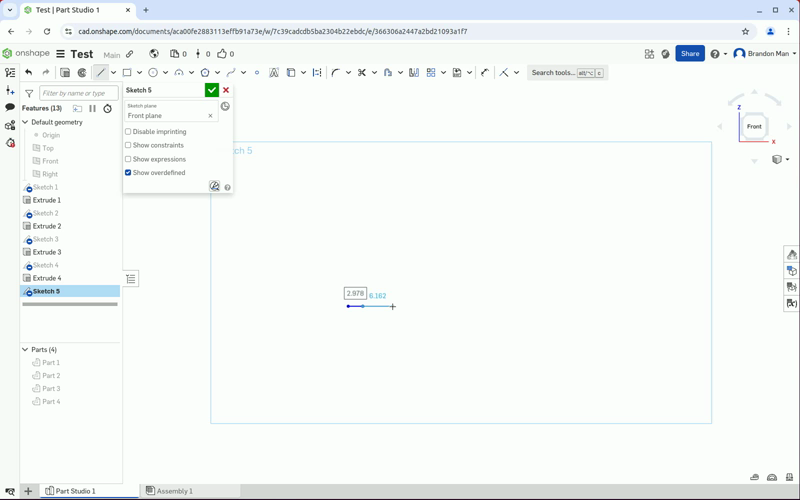
mouse_move(362, 287)
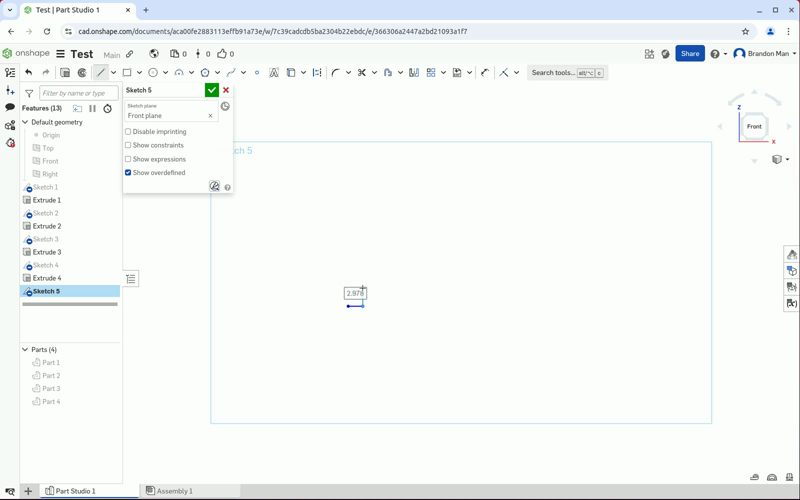
click(362, 287)
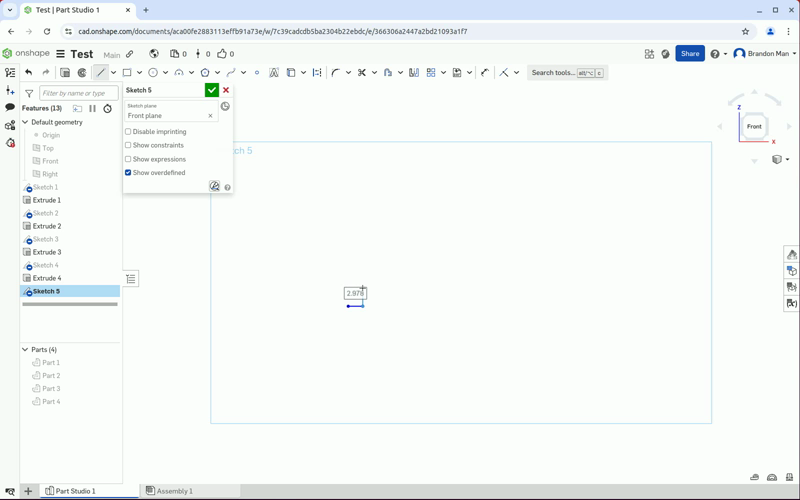
key_up(shift)
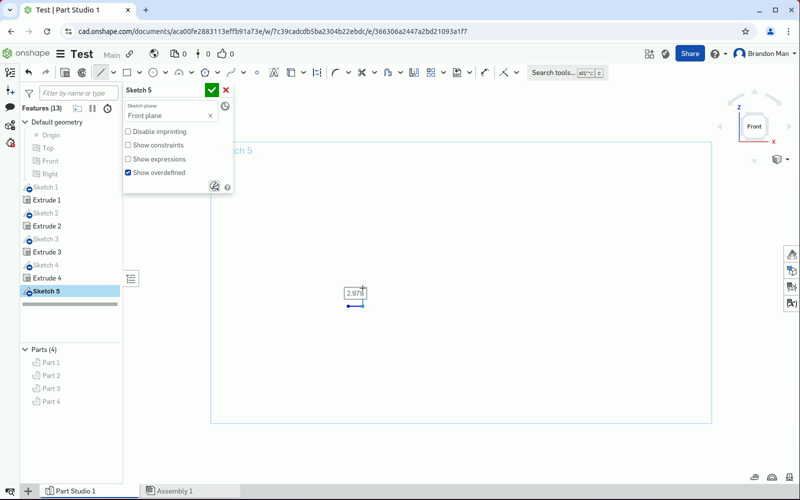
key_down(shift)
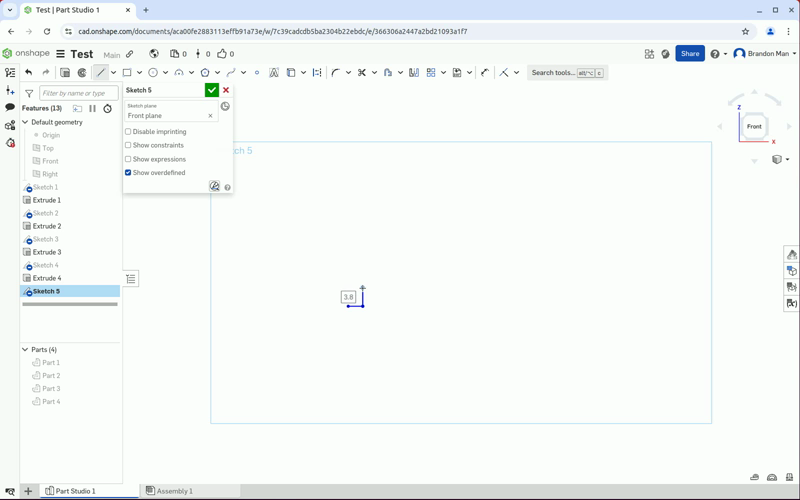
mouse_move(392, 287)
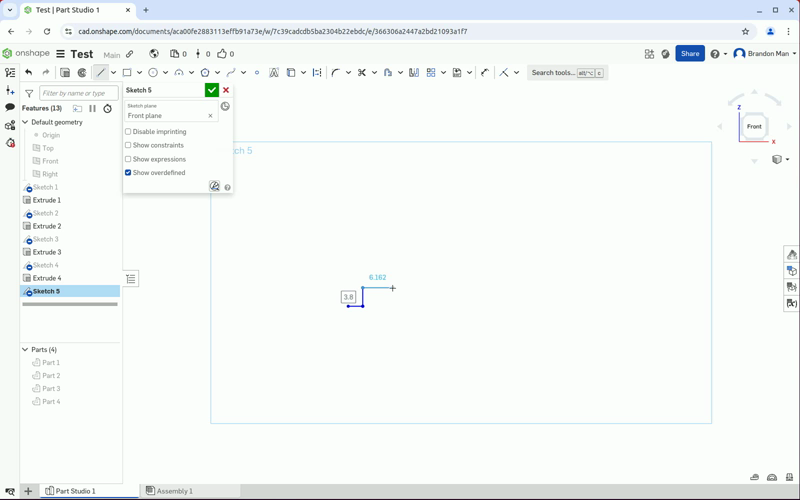
mouse_move(348, 287)
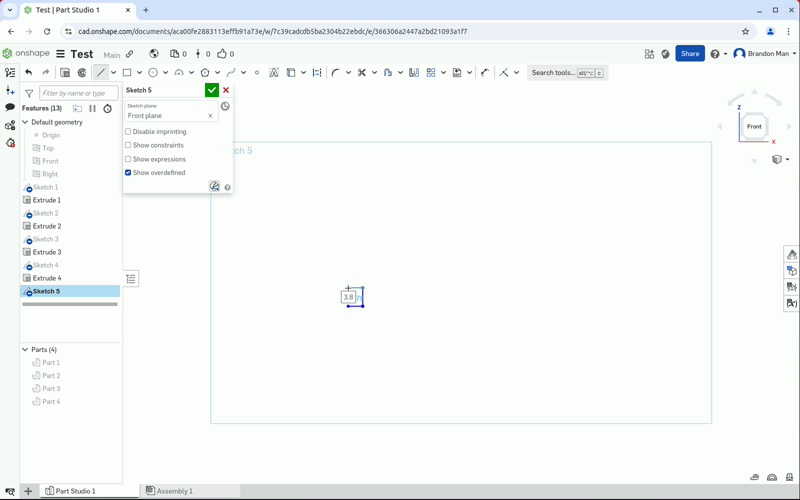
click(348, 287)
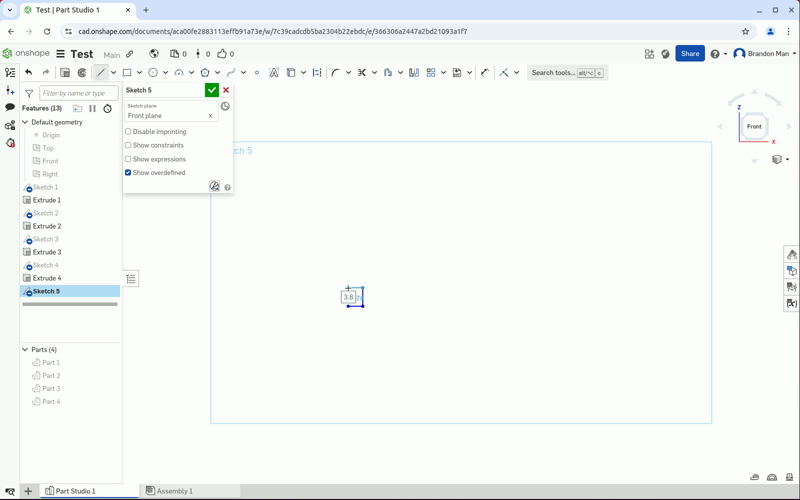
key_up(shift)
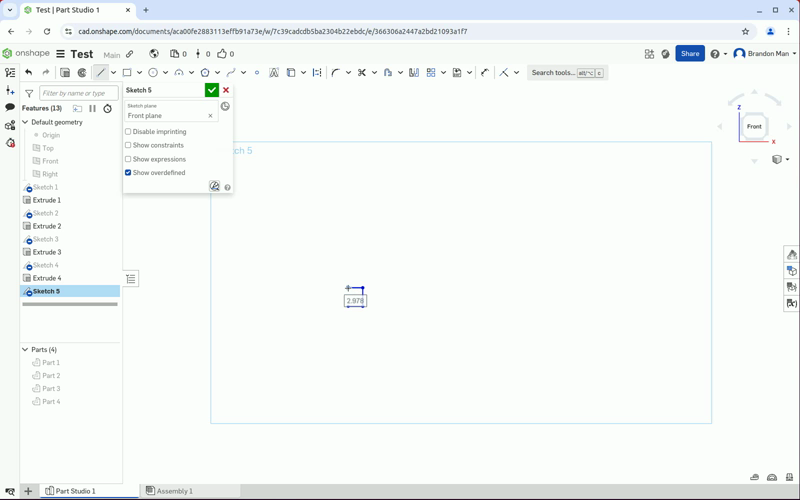
mouse_move(378, 287)
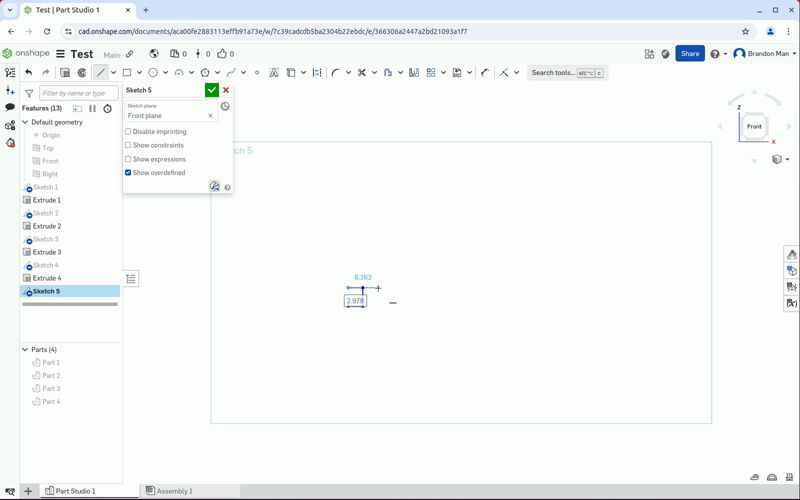
key_down(shift)
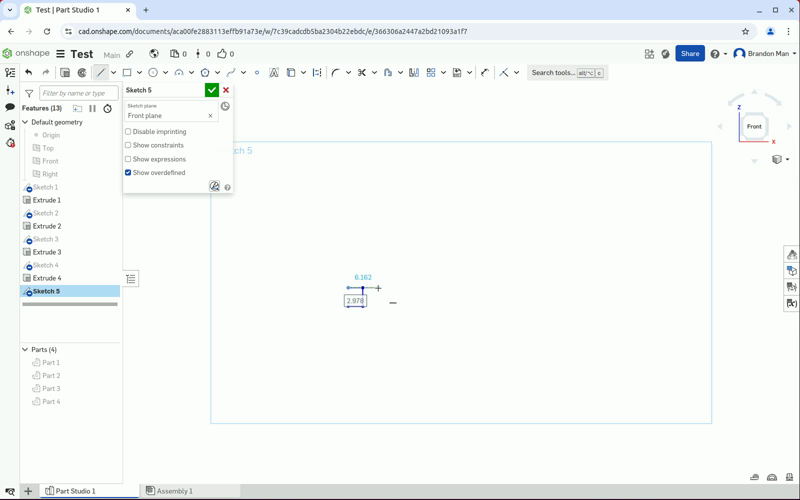
mouse_move(348, 306)
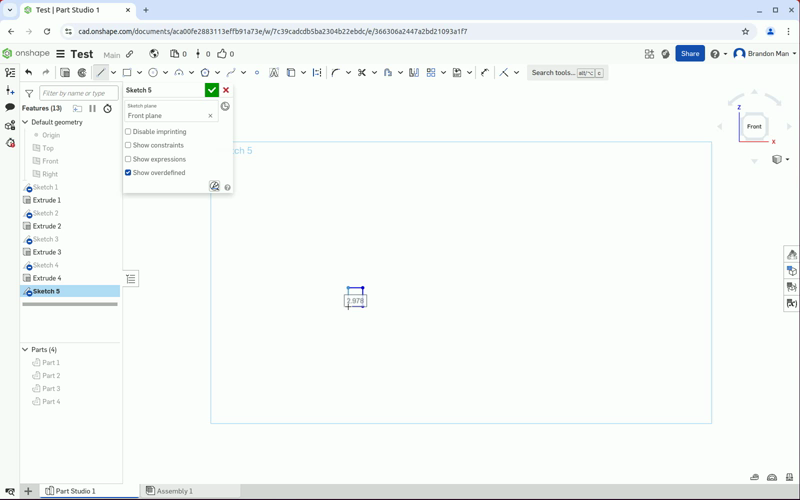
key_up(shift)
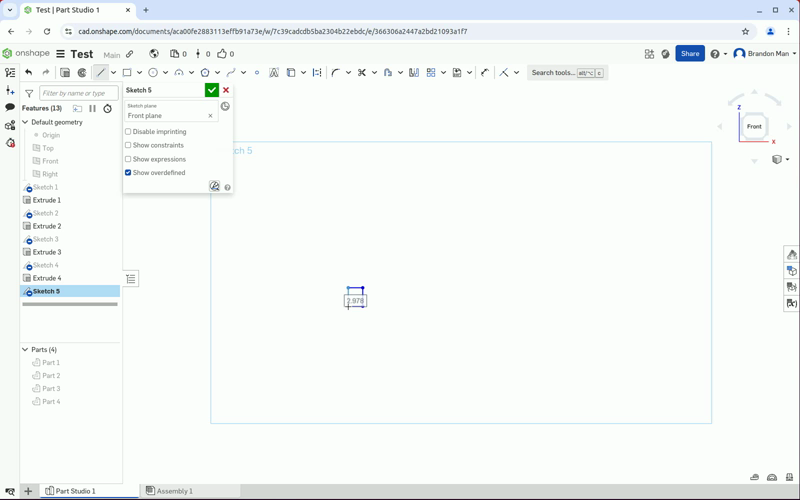
click(348, 306)
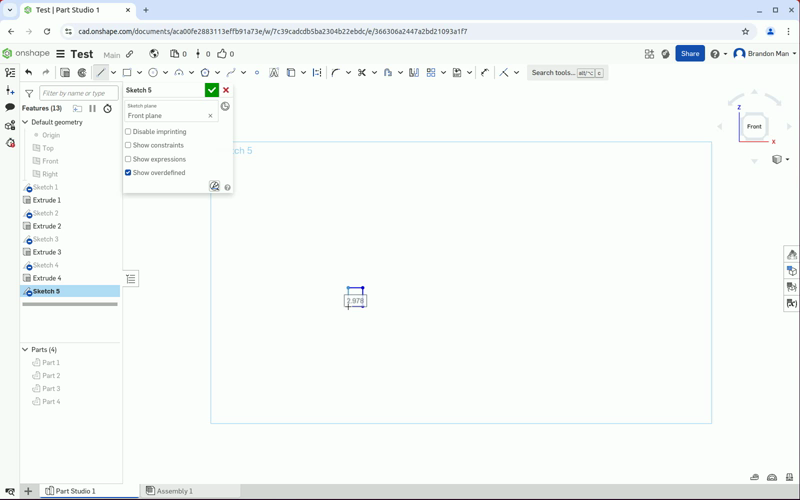
key(esc)
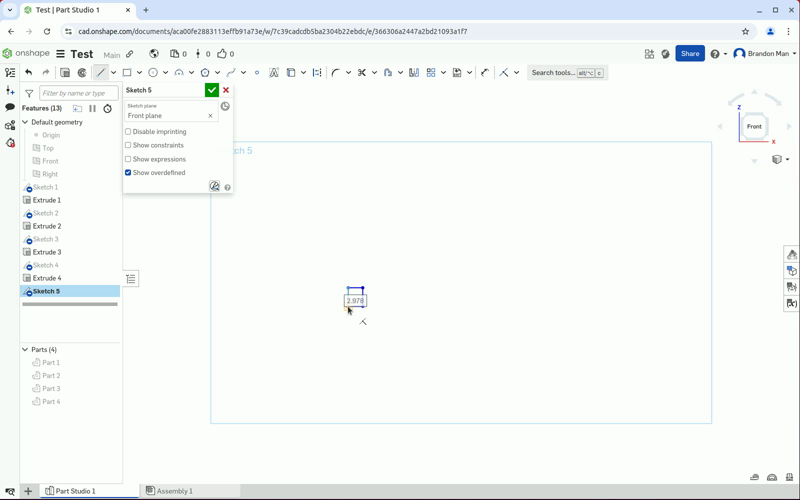
mouse_move(357, 299)
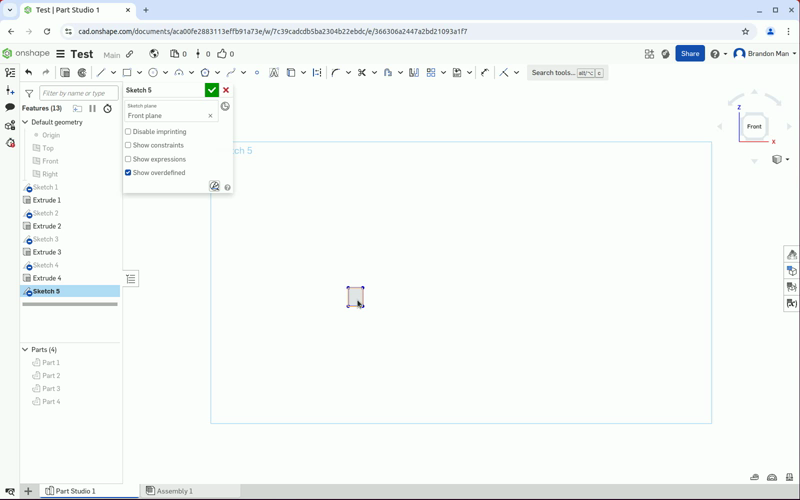
scroll(6)
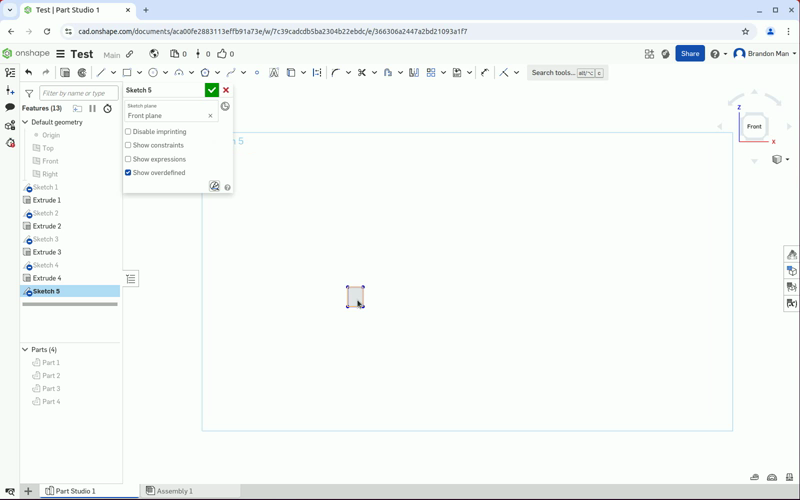
scroll(6)
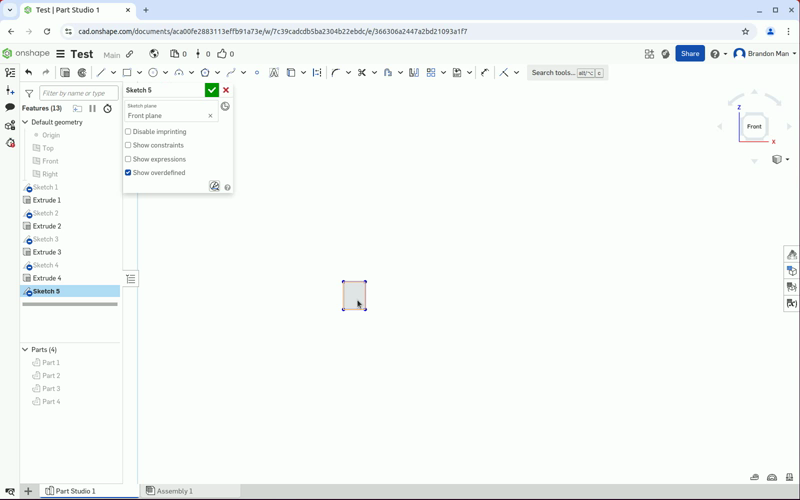
scroll(6)
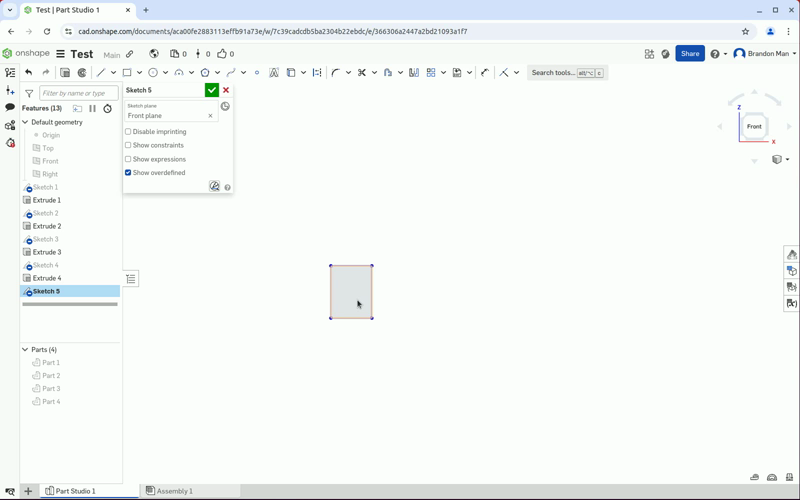
scroll(6)
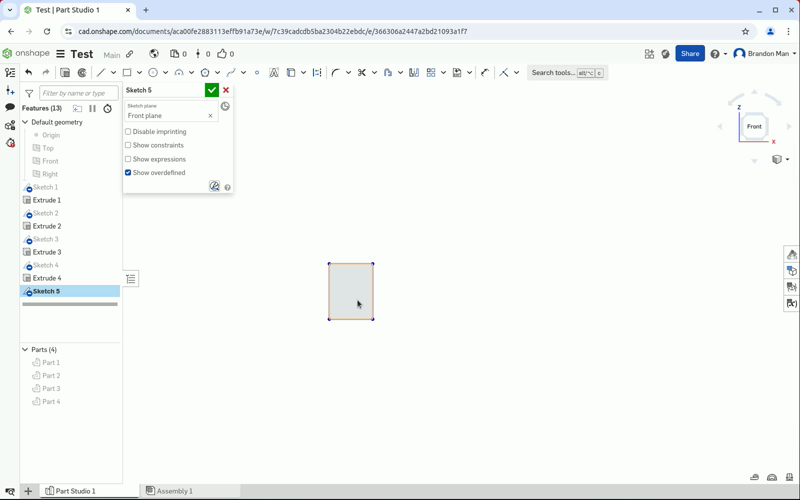
scroll(6)
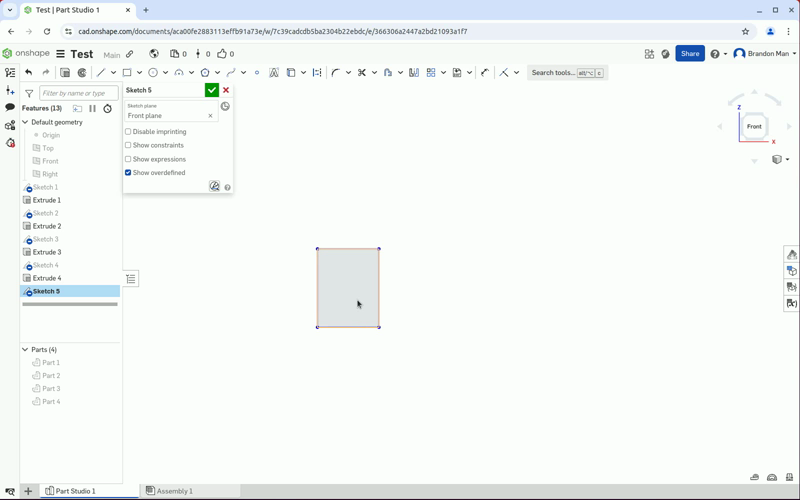
scroll(6)
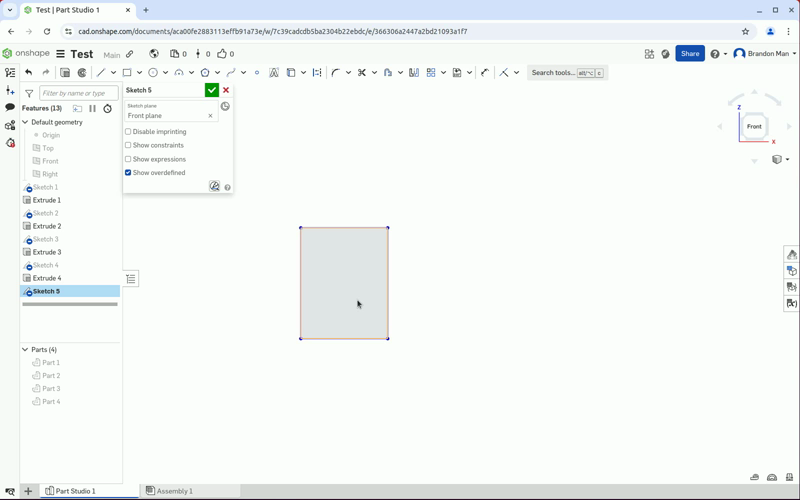
scroll(6)
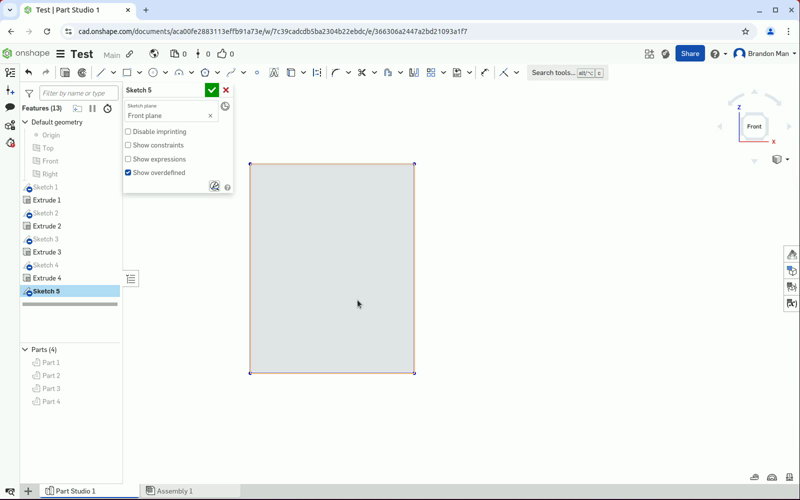
click(357, 299)
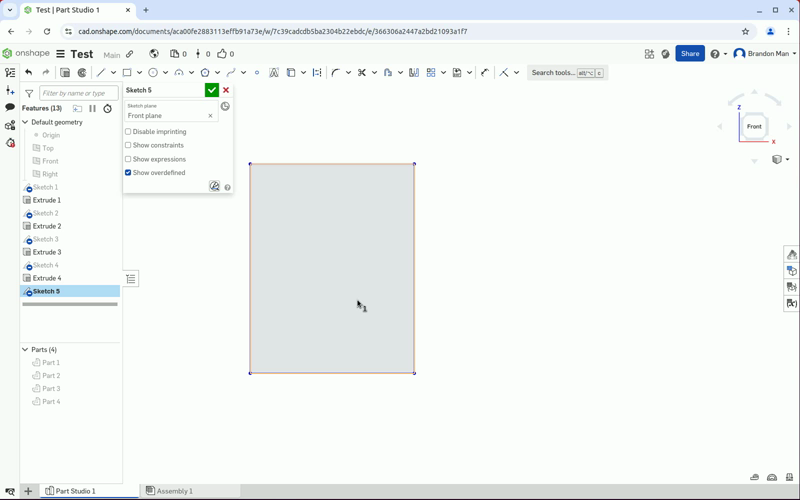
scroll(-6)
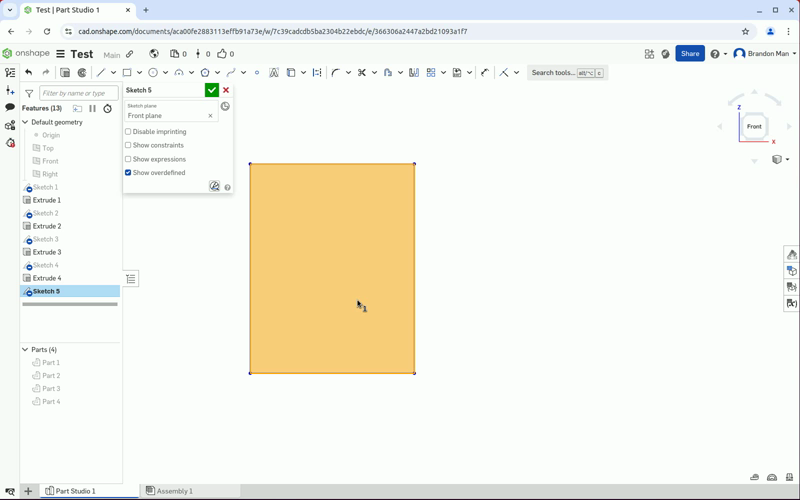
scroll(-6)
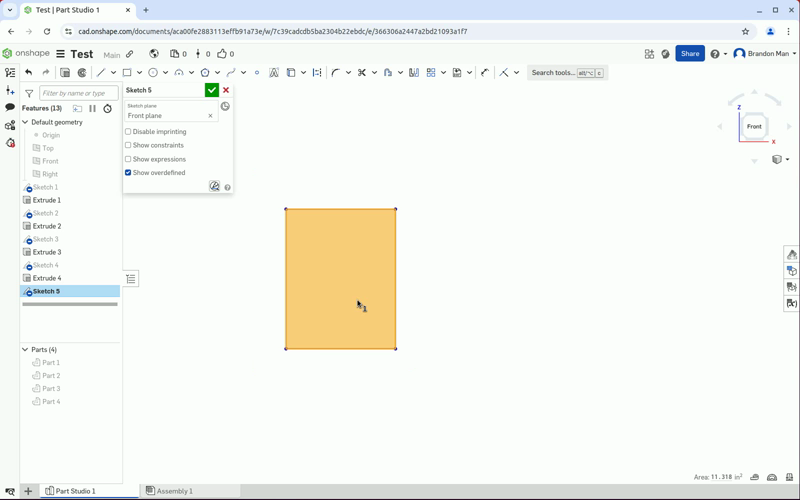
scroll(-6)
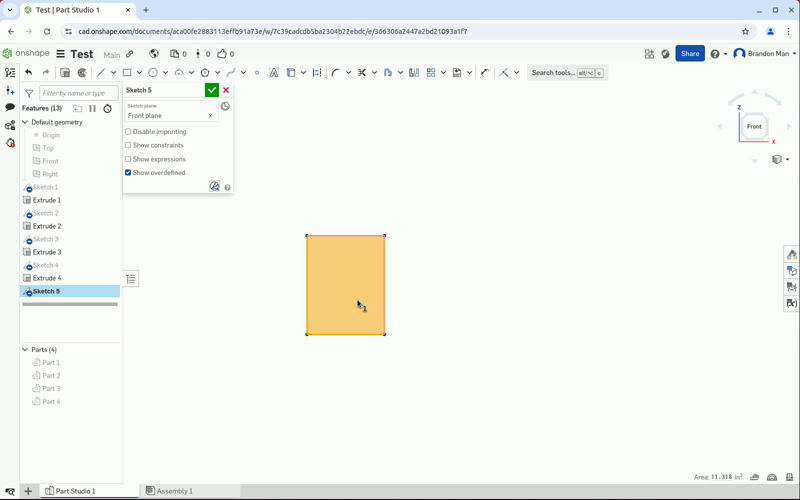
scroll(-6)
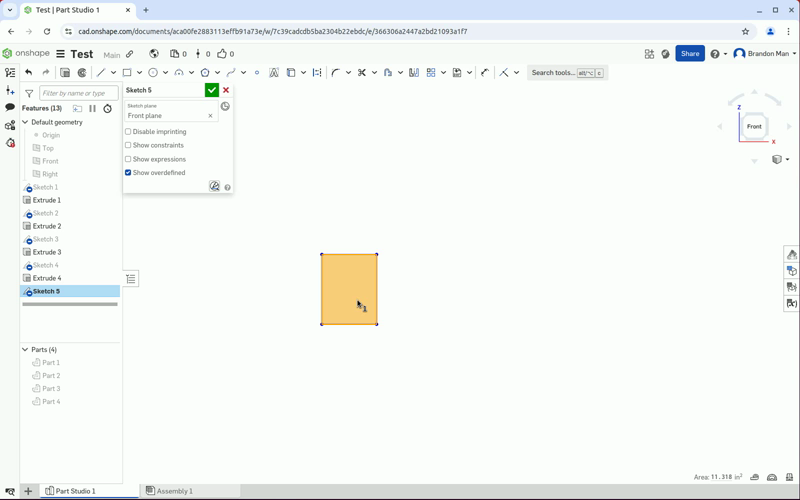
scroll(-6)
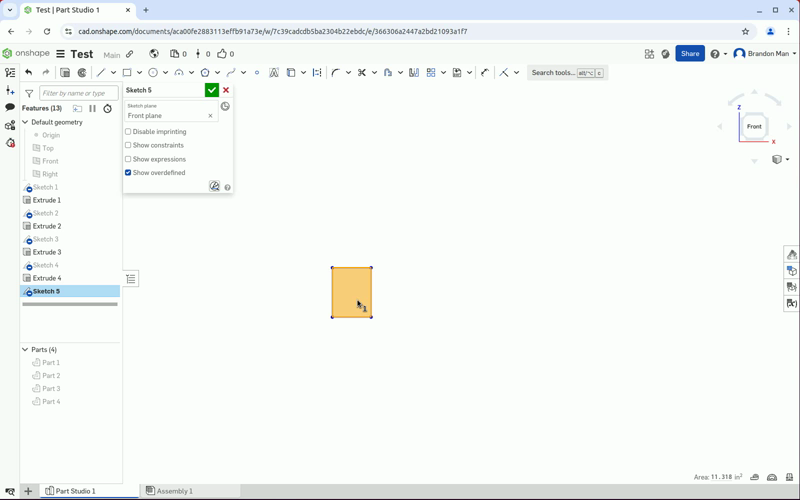
scroll(-6)
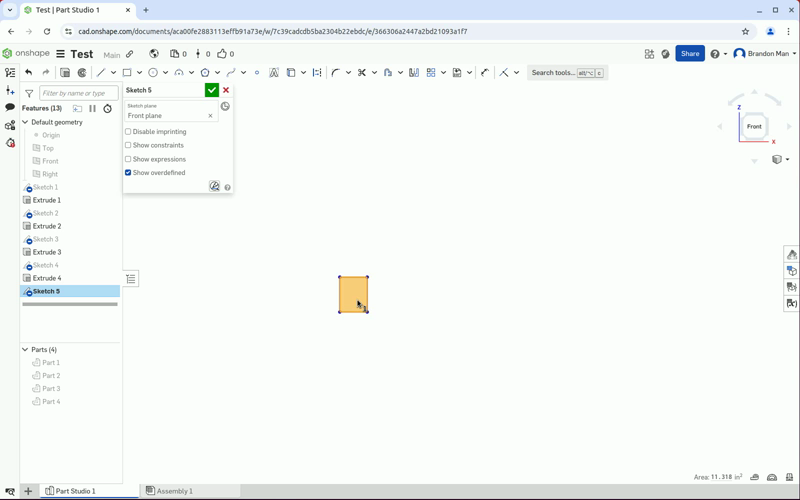
scroll(-6)
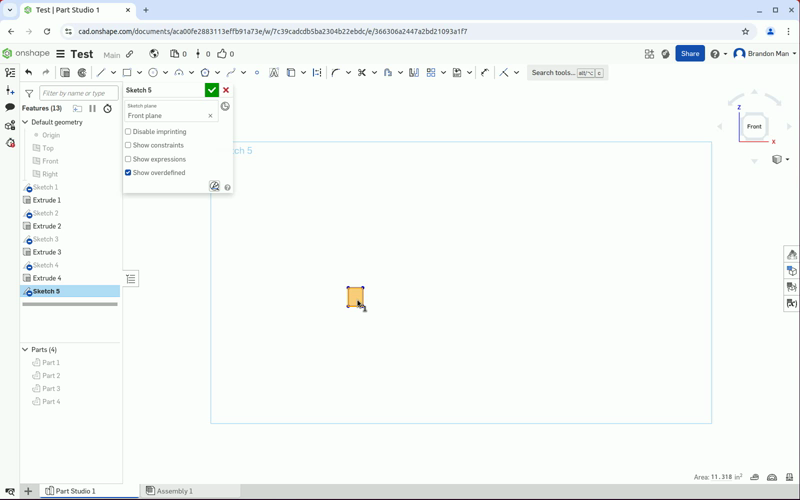
mouse_move(73, 352)
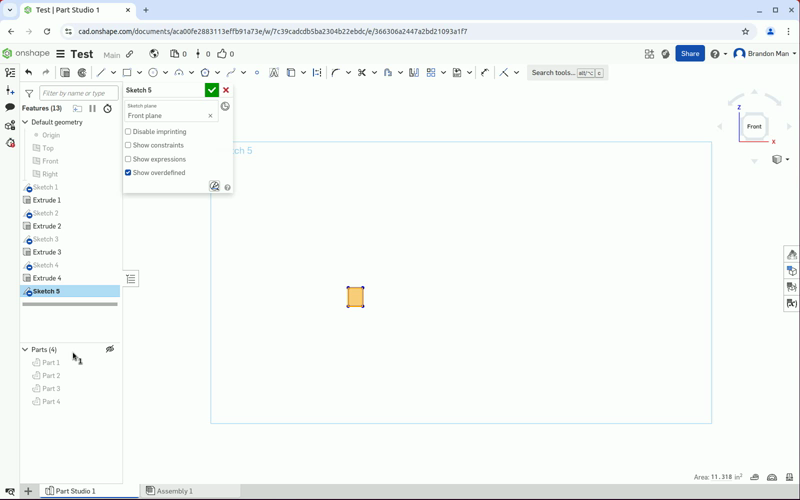
key(shift+y)
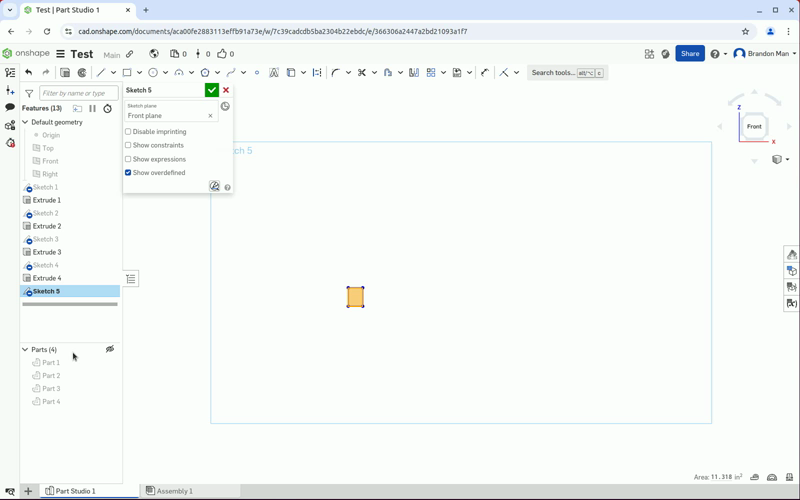
key(shift+e)
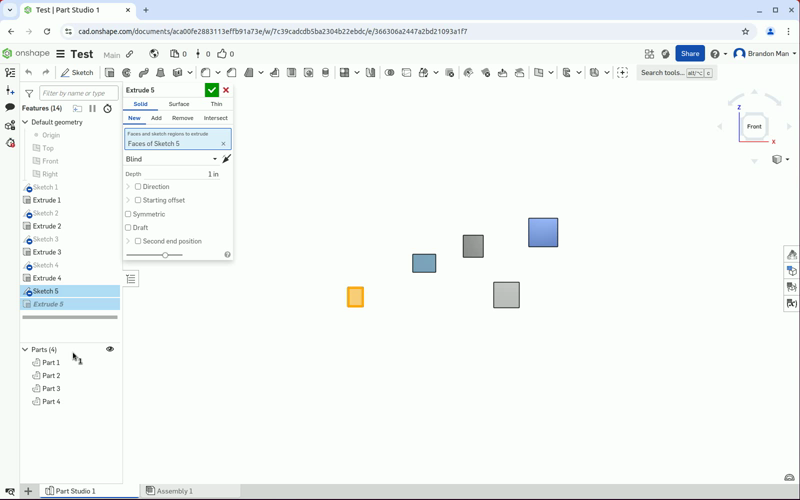
mouse_move(143, 106)
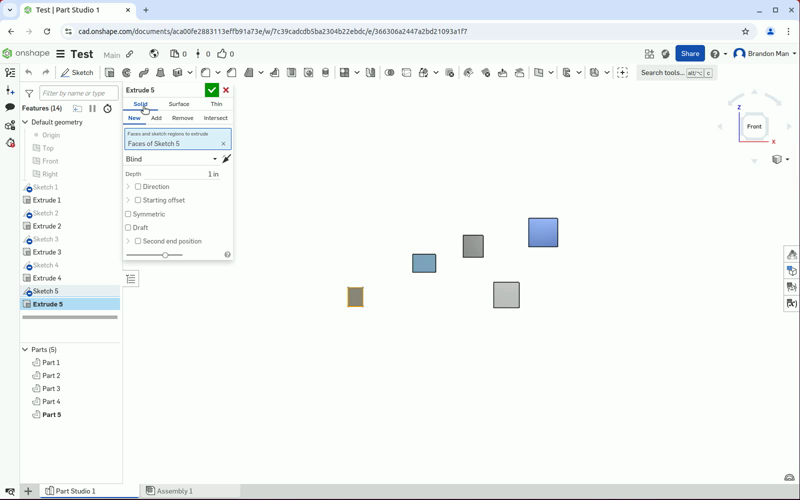
click(143, 106)
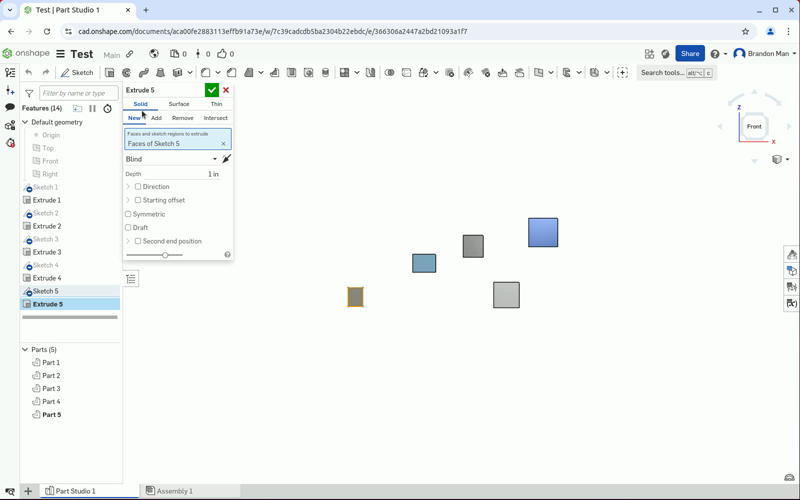
mouse_move(137, 120)
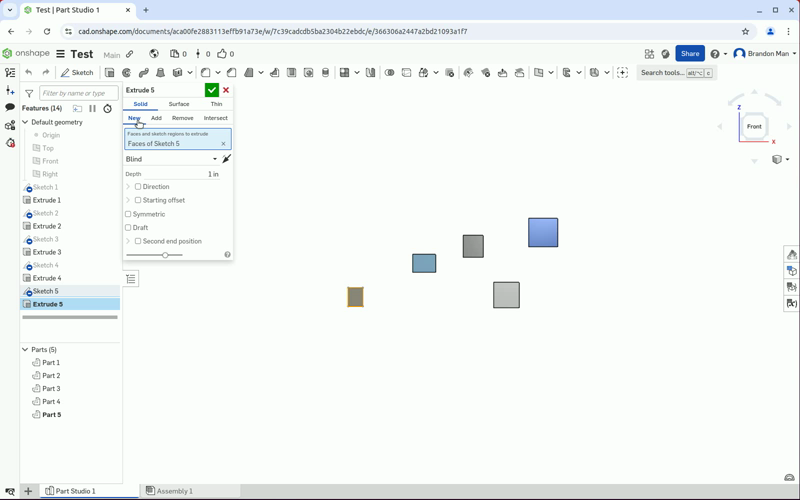
click(137, 120)
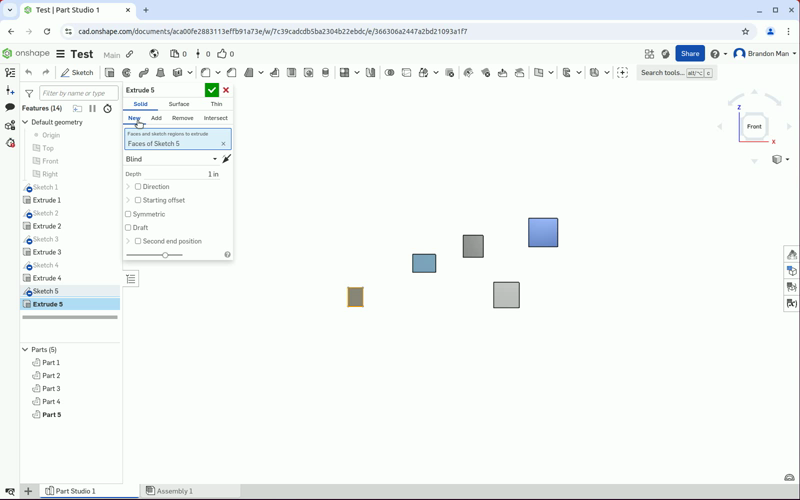
key(tab, 4)
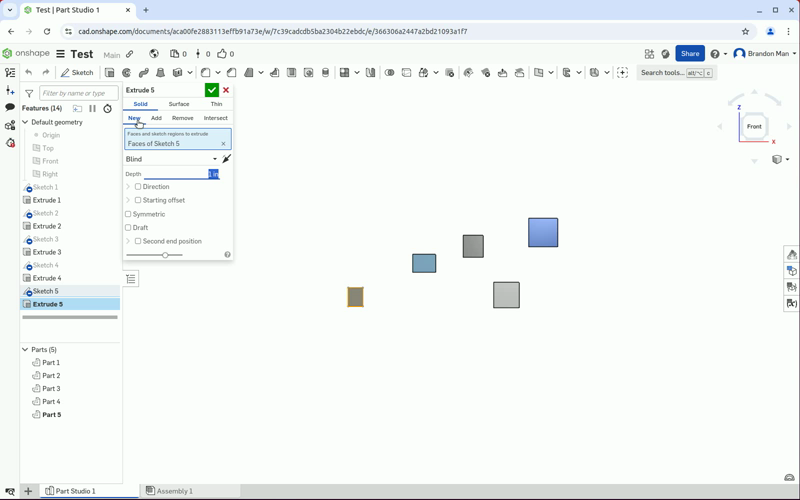
text(2.648)
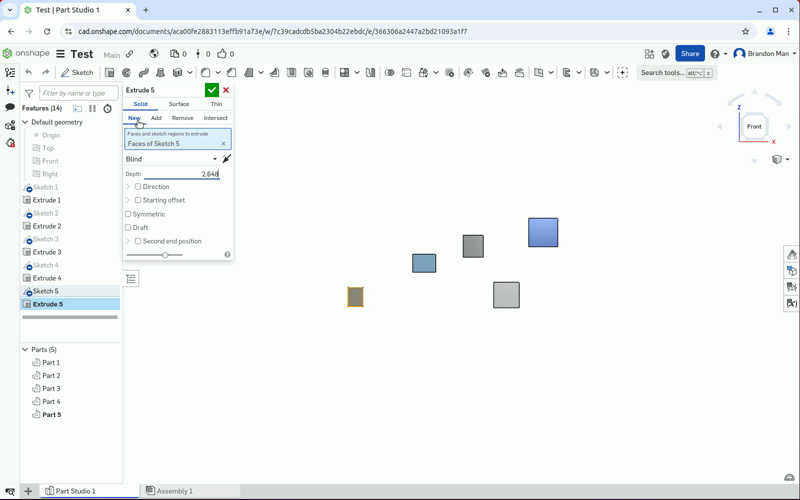
key(enter)
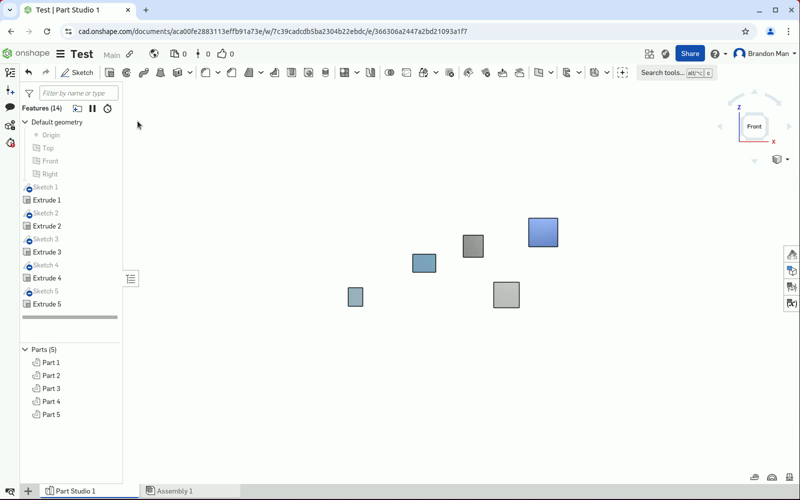
key(shift+h)
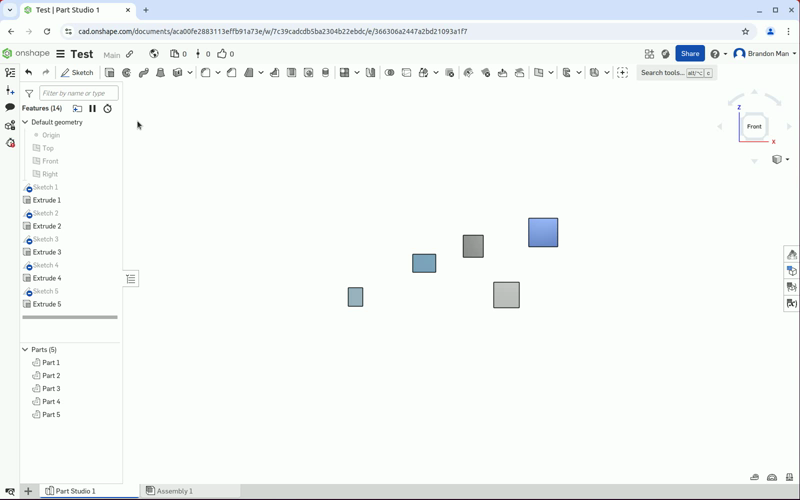
key(shift+h)
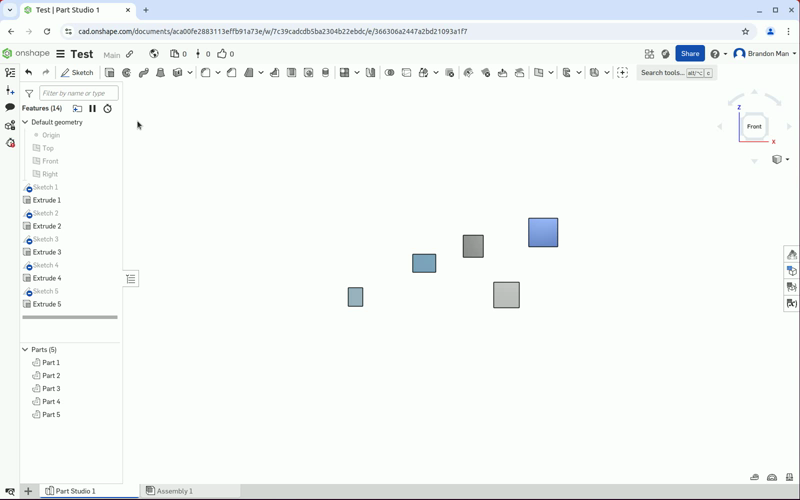
mouse_move(73, 189)
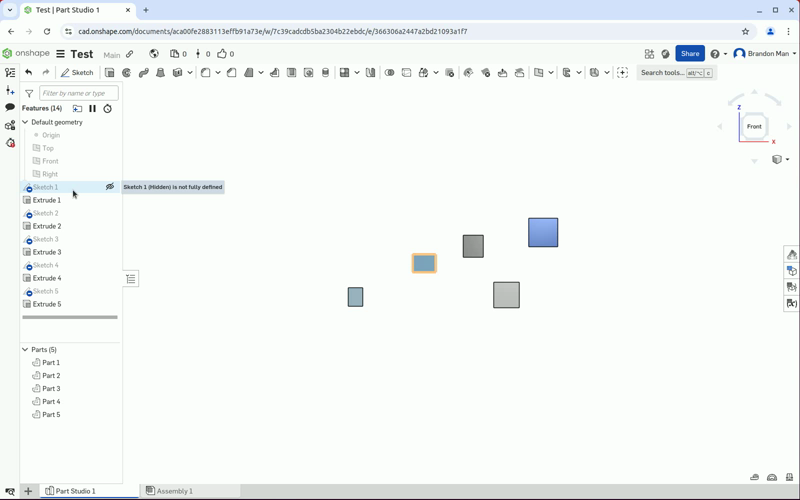
click(73, 189)
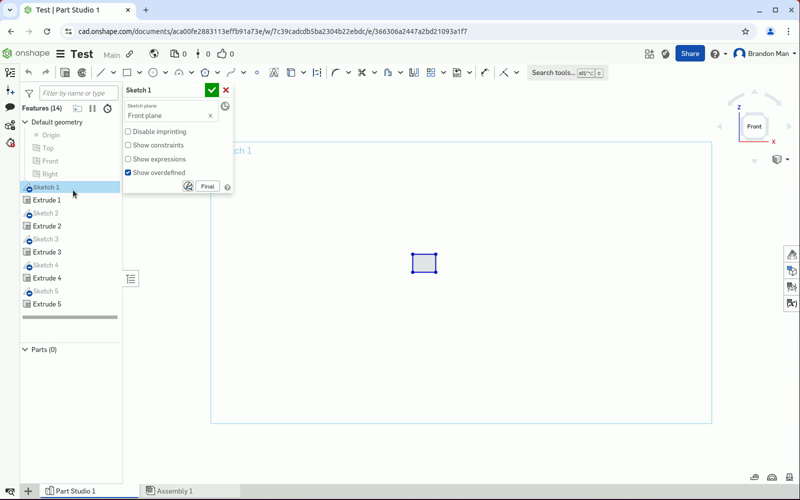
mouse_move(229, 92)
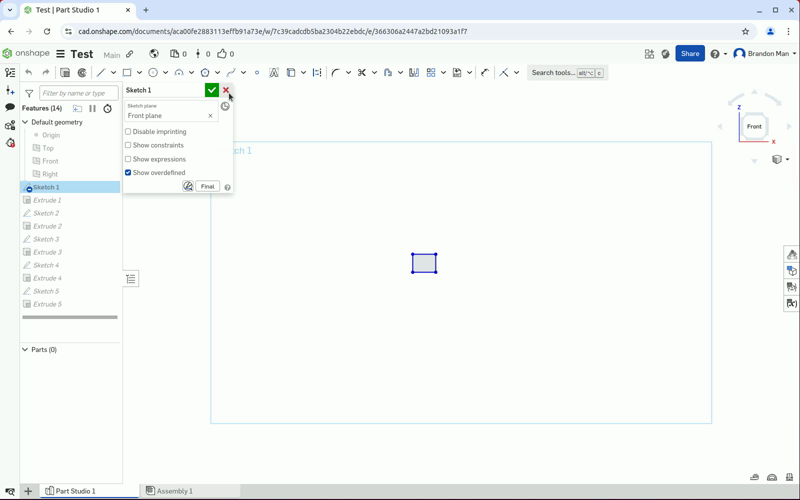
click(229, 92)
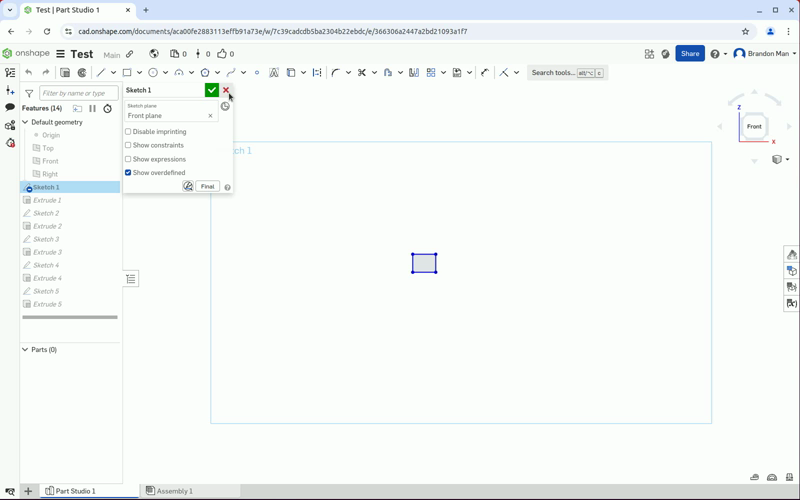
key(shift+s)
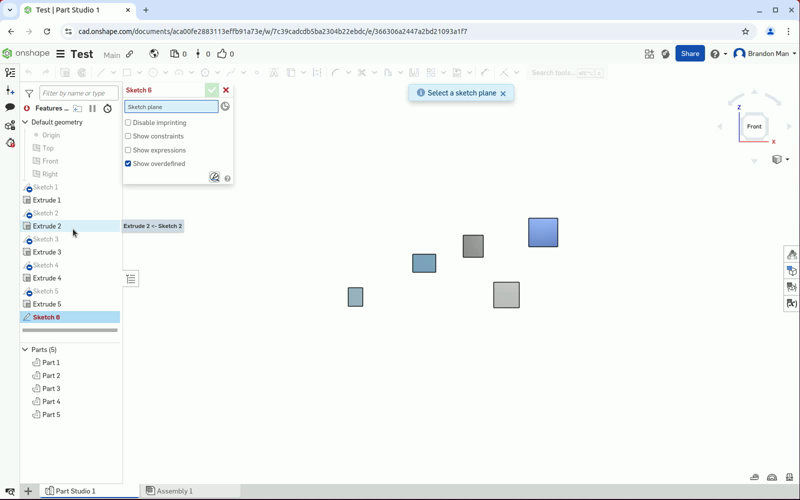
scroll(3)
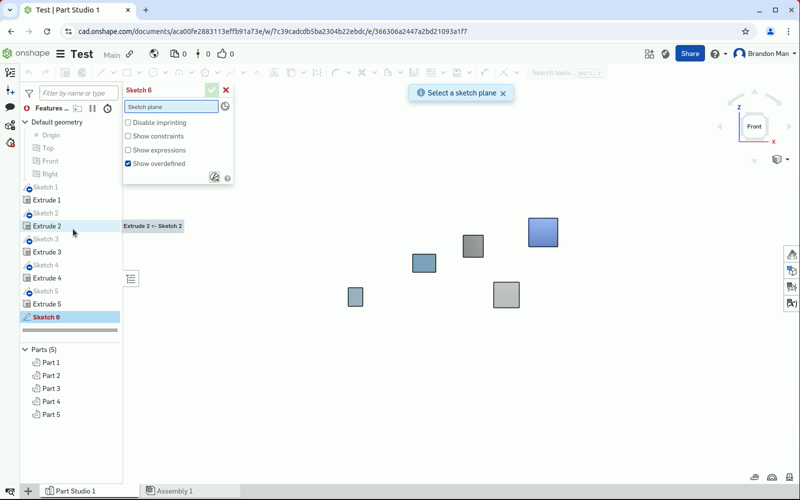
mouse_move(73, 163)
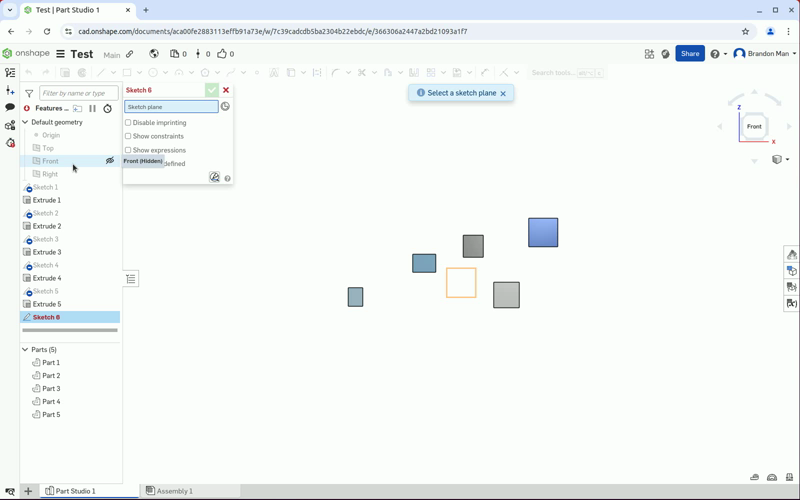
click(73, 163)
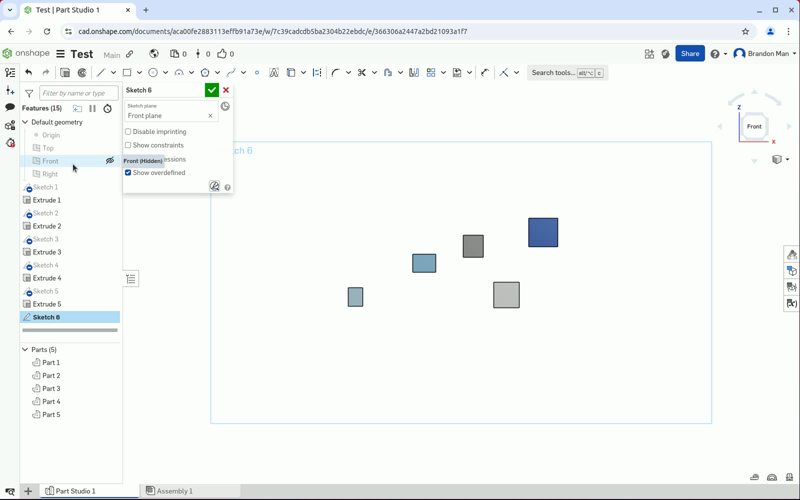
mouse_move(73, 352)
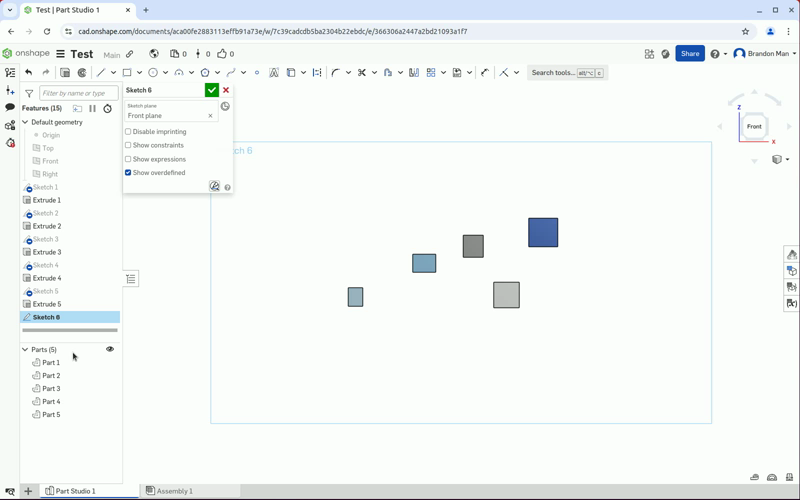
key(y)
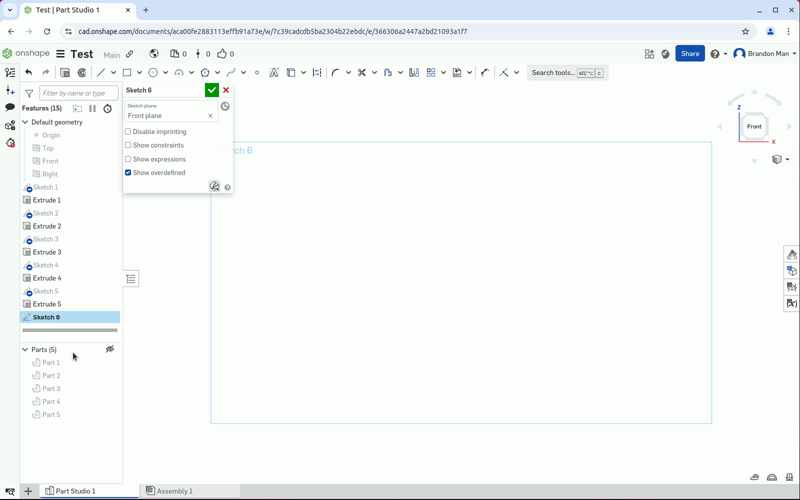
key(l)
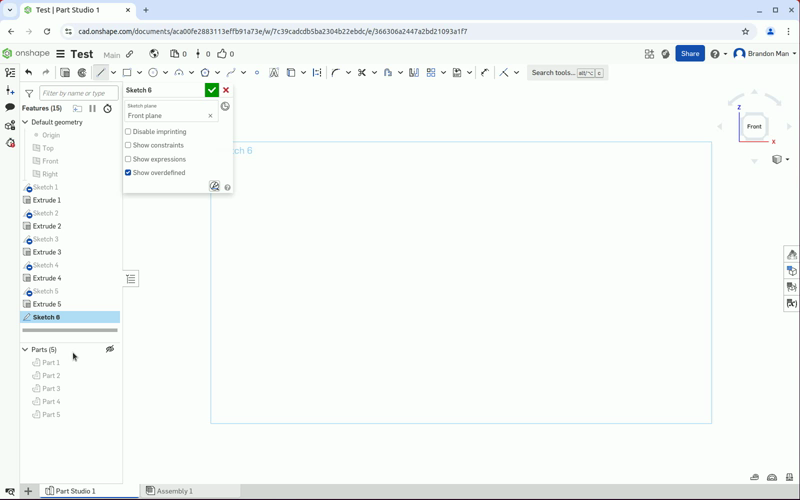
key_down(shift)
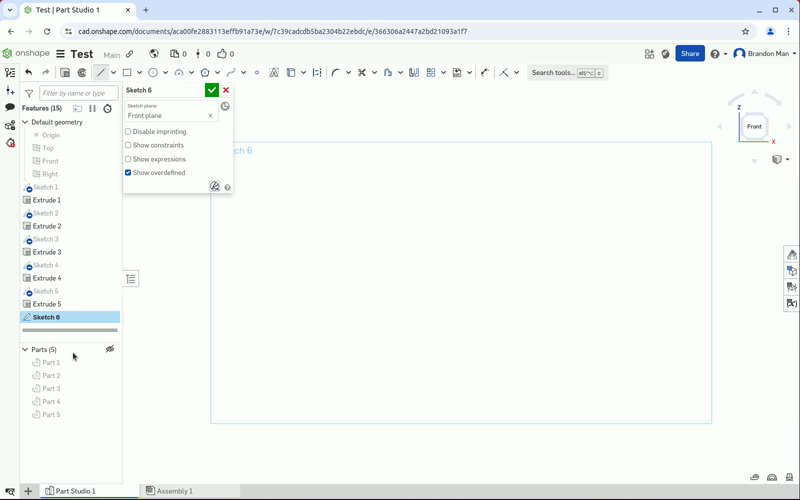
mouse_move(388, 314)
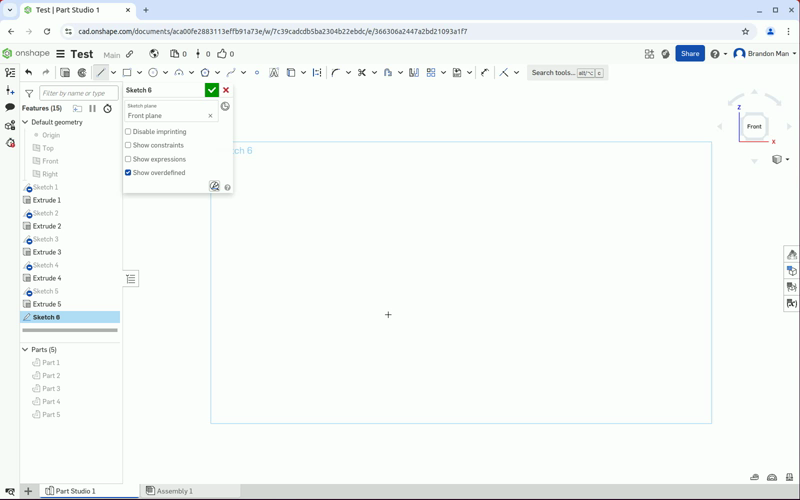
click(388, 314)
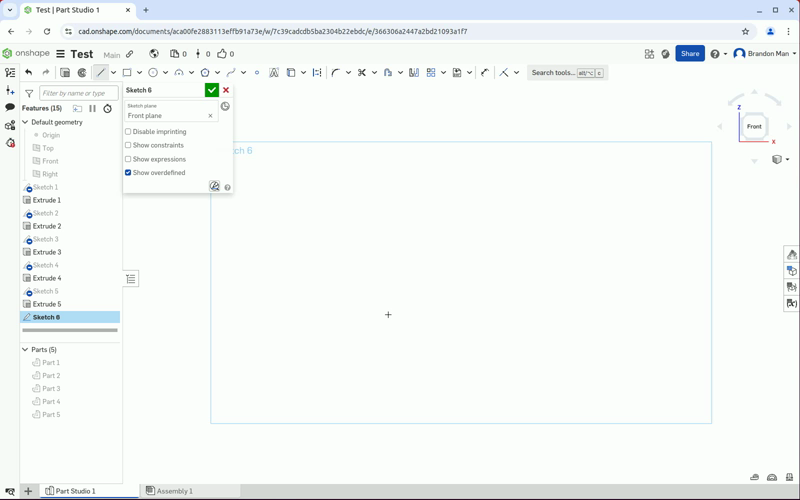
key_up(shift)
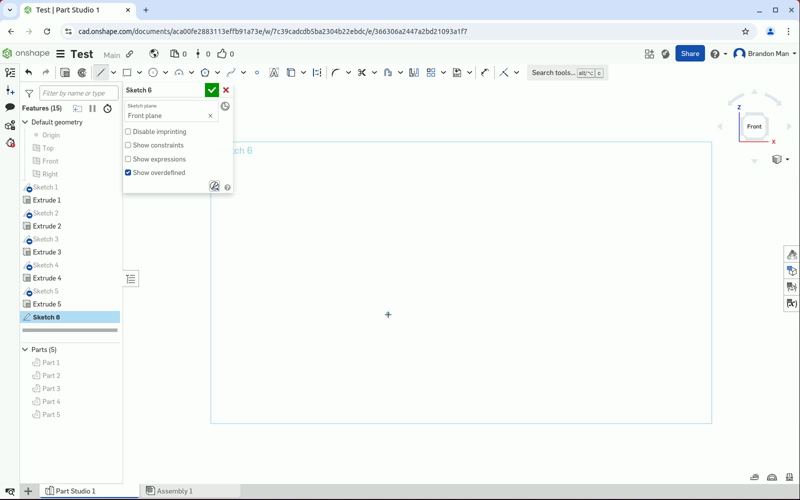
key_down(shift)
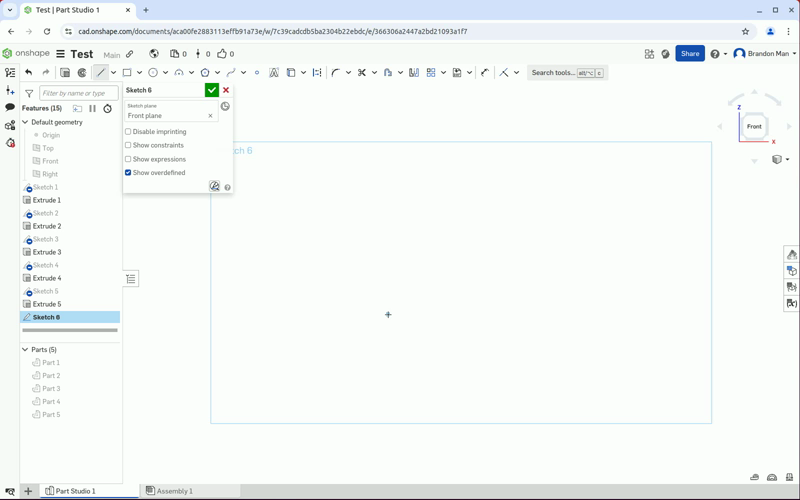
mouse_move(418, 314)
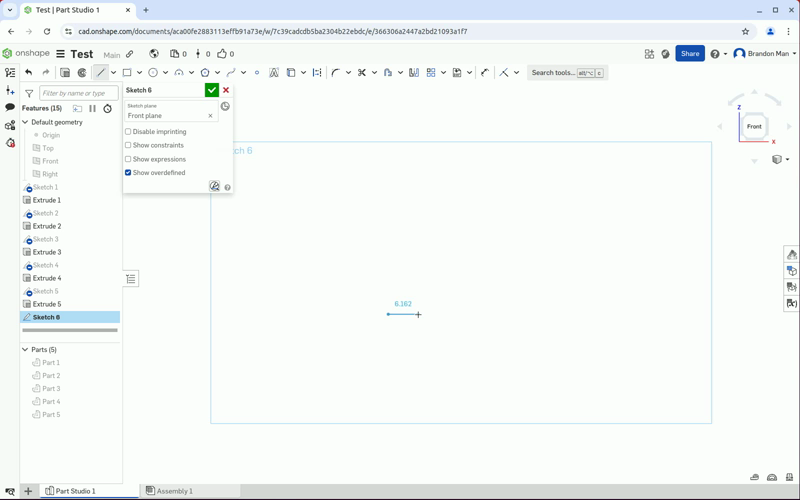
mouse_move(400, 314)
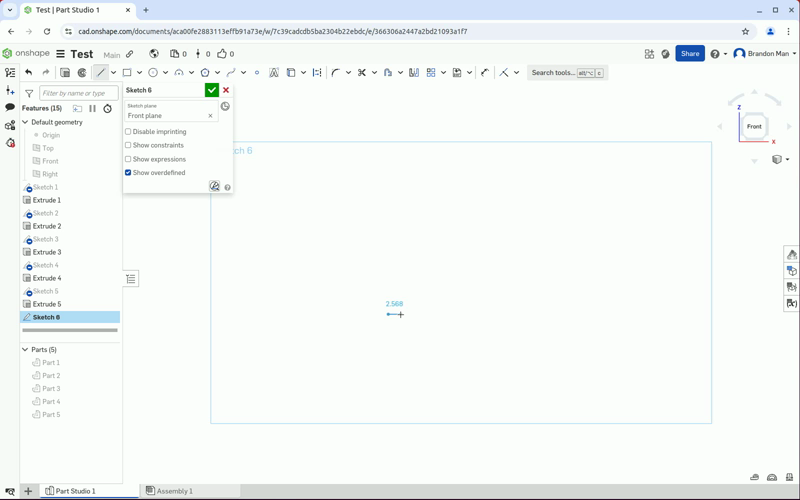
click(400, 314)
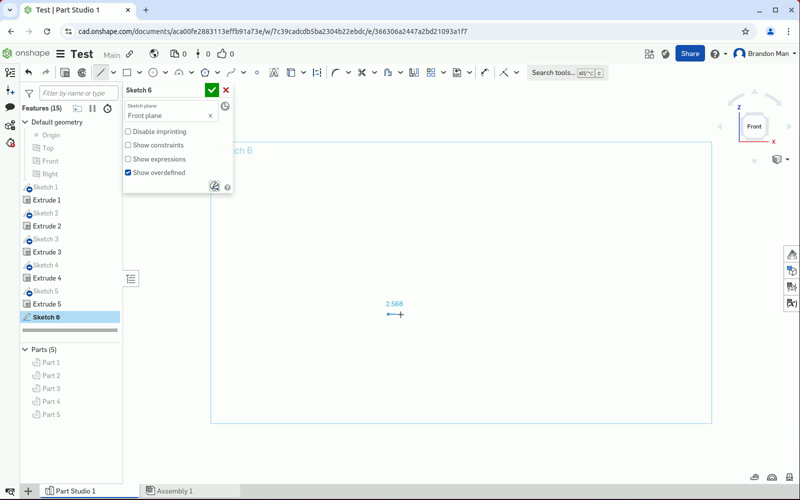
key_up(shift)
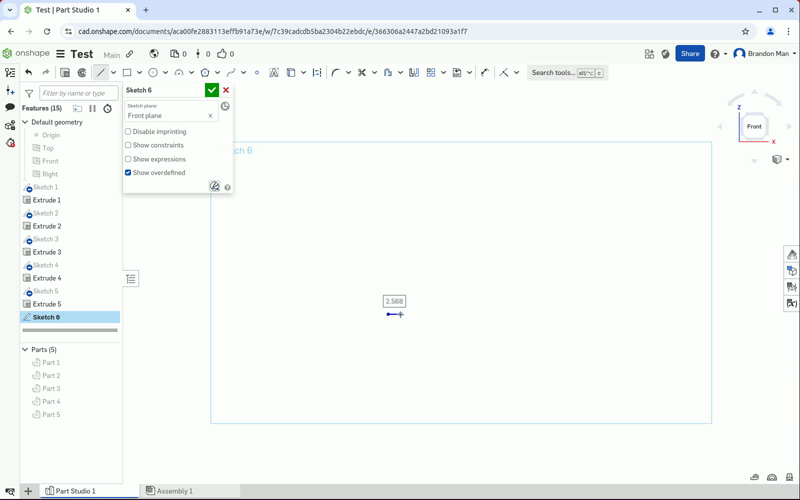
key_down(shift)
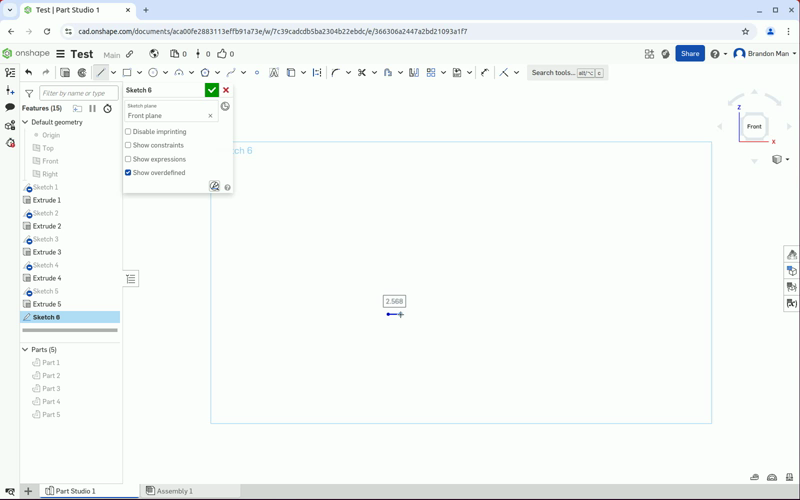
mouse_move(430, 314)
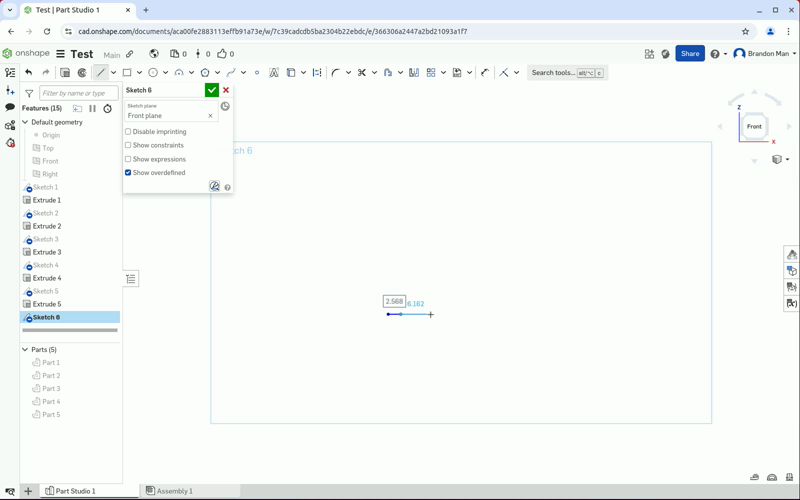
mouse_move(400, 297)
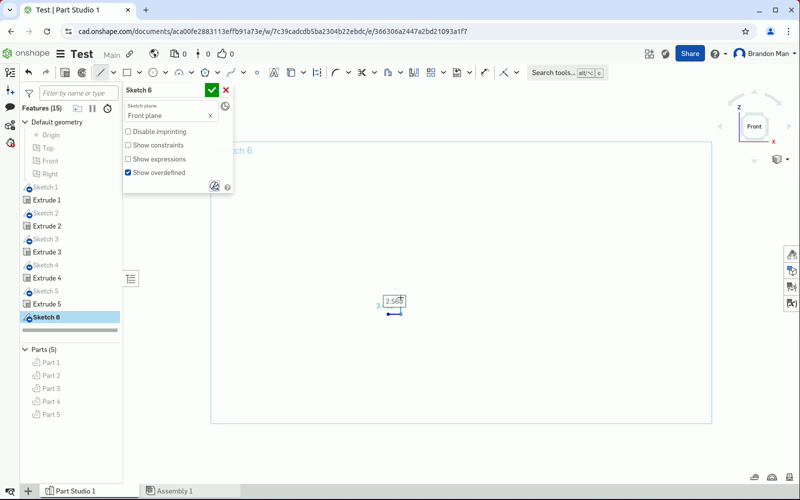
click(400, 297)
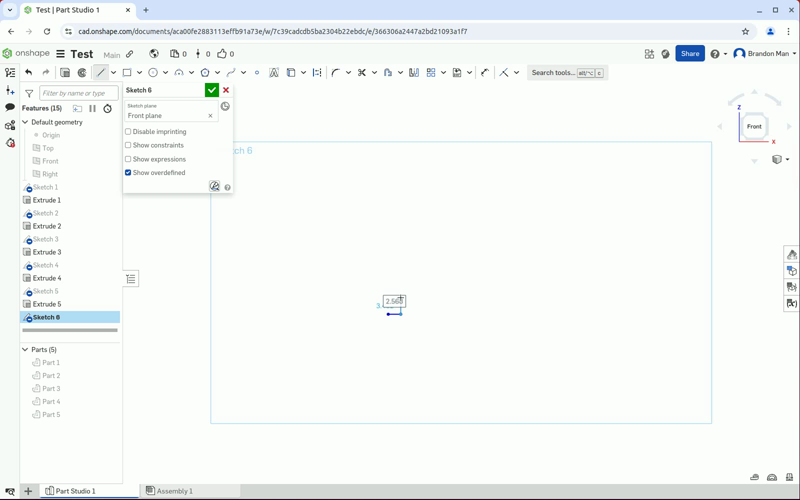
key_up(shift)
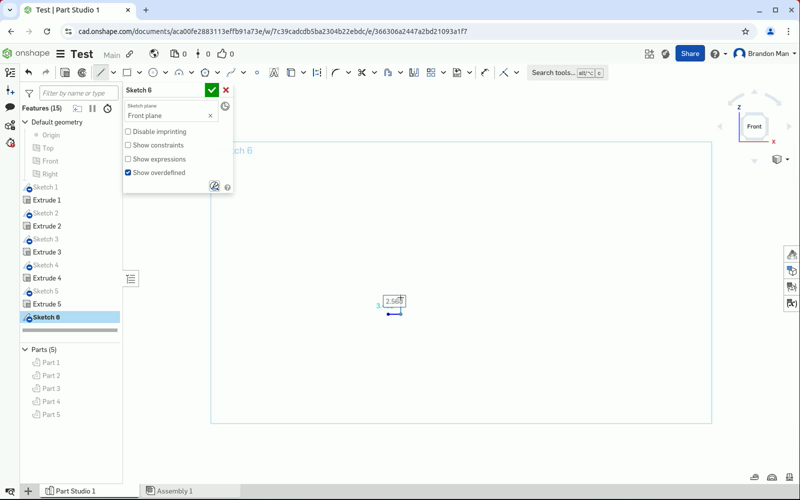
key_down(shift)
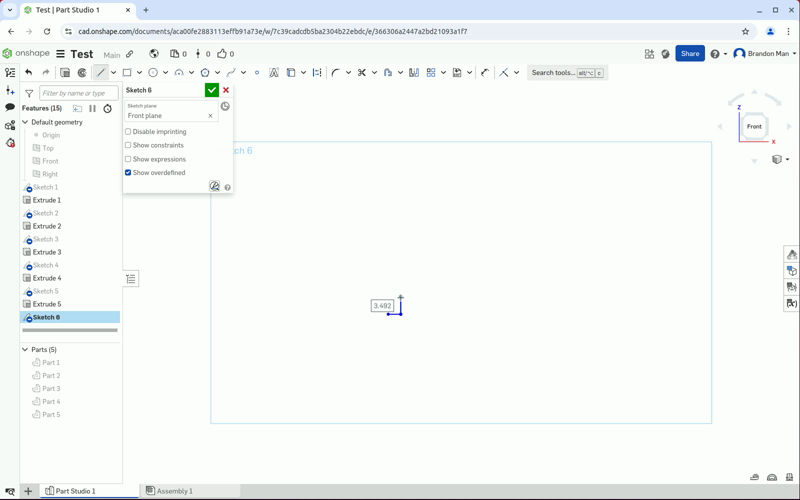
mouse_move(430, 297)
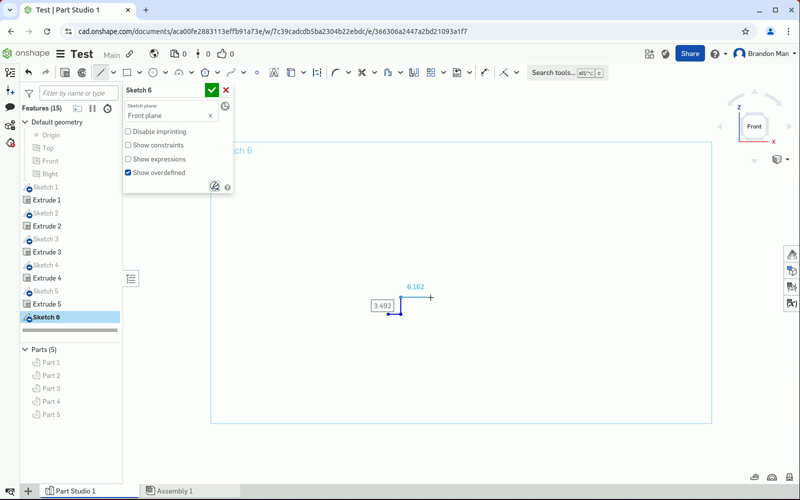
mouse_move(388, 297)
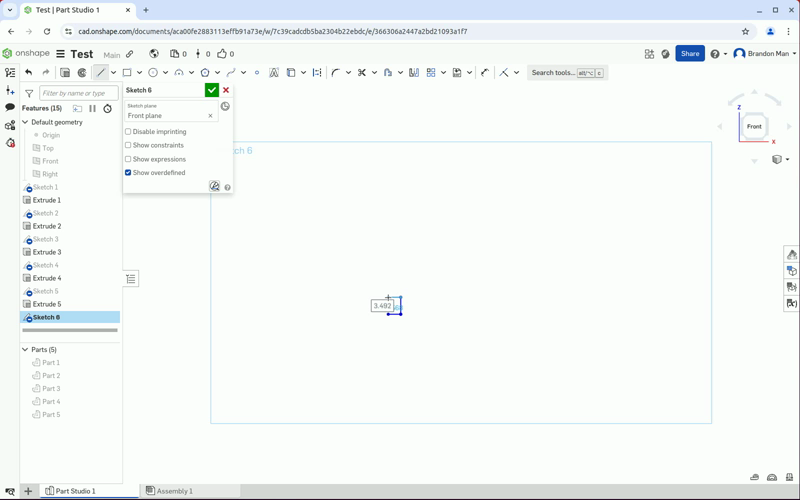
click(388, 297)
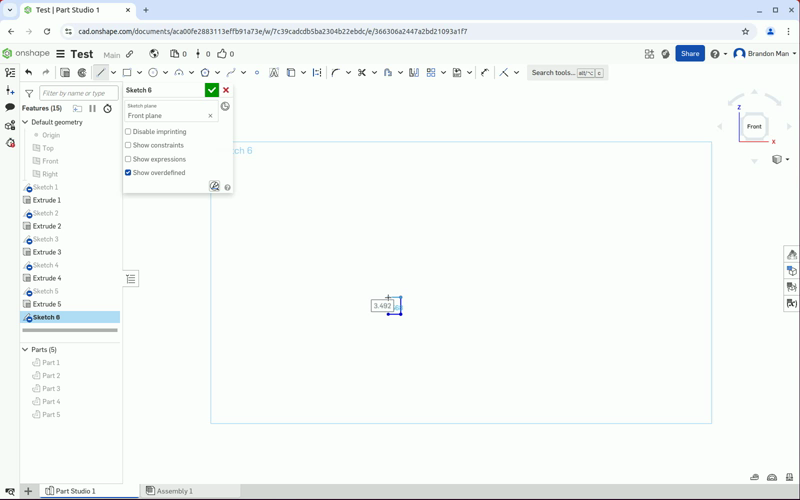
key_up(shift)
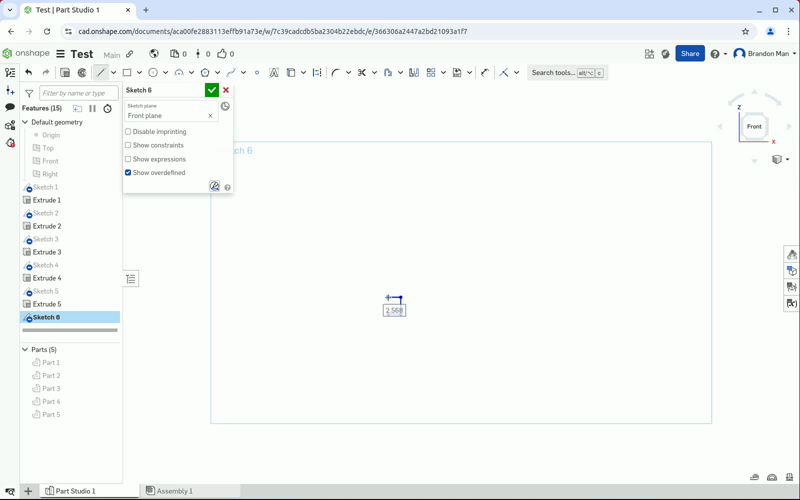
mouse_move(418, 297)
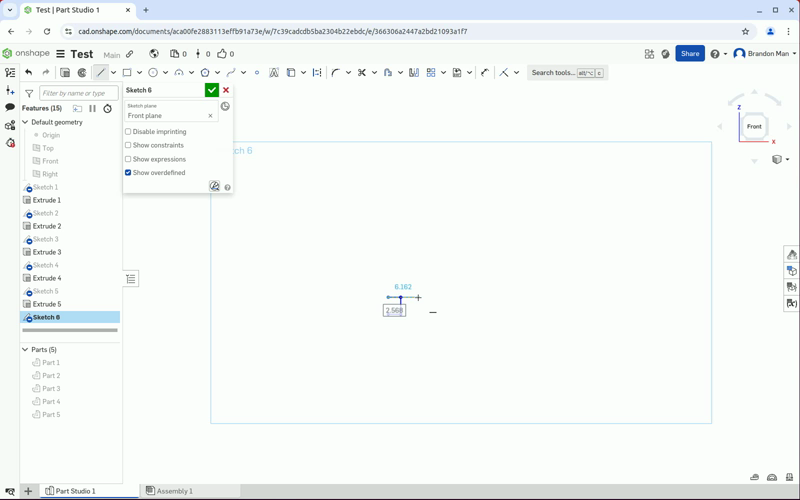
key_down(shift)
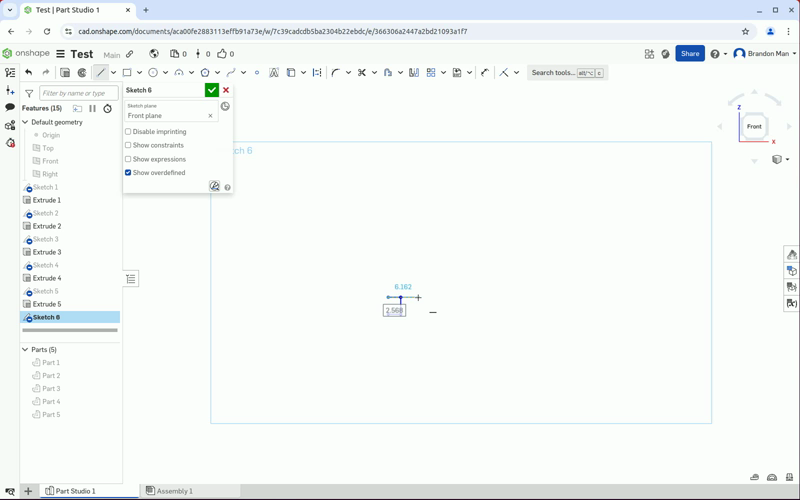
mouse_move(388, 314)
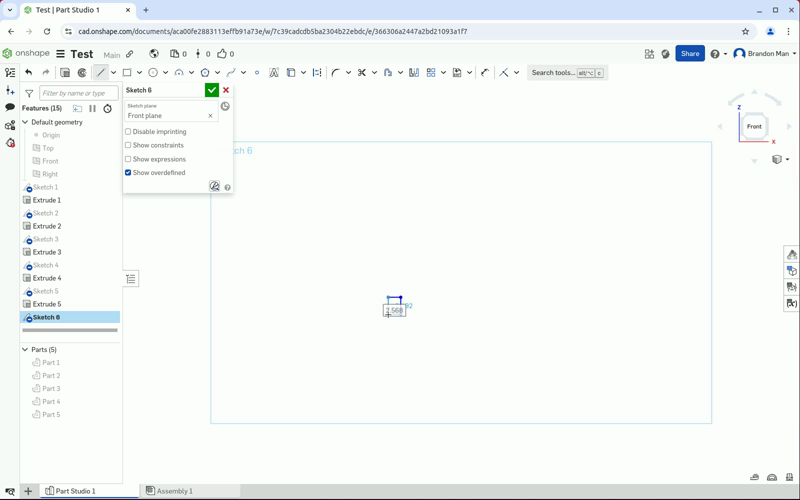
key_up(shift)
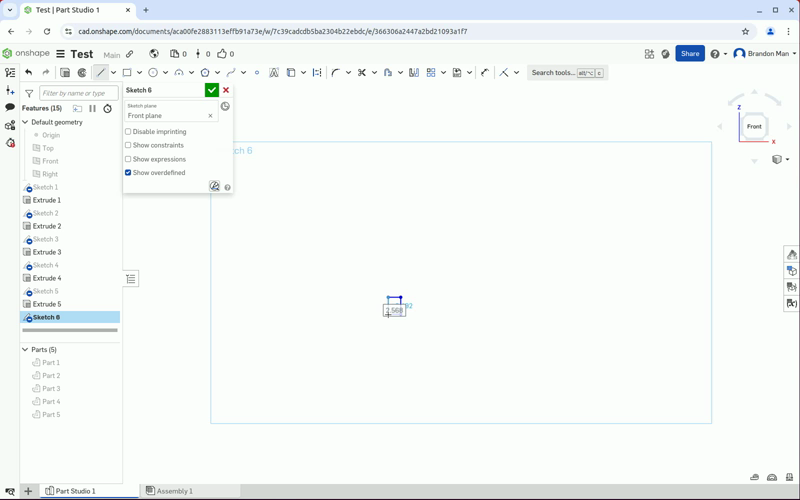
click(388, 314)
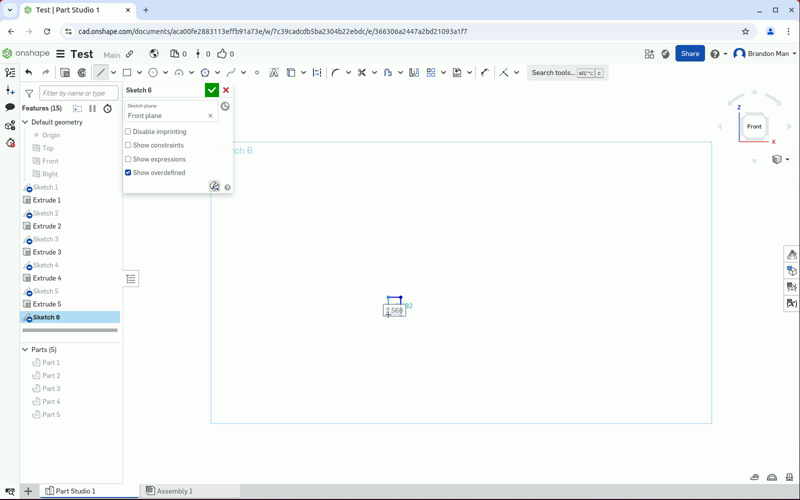
key(esc)
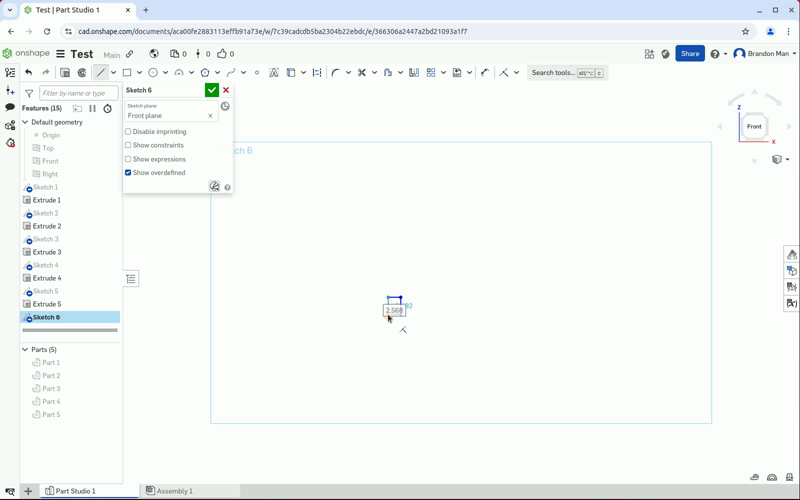
mouse_move(394, 301)
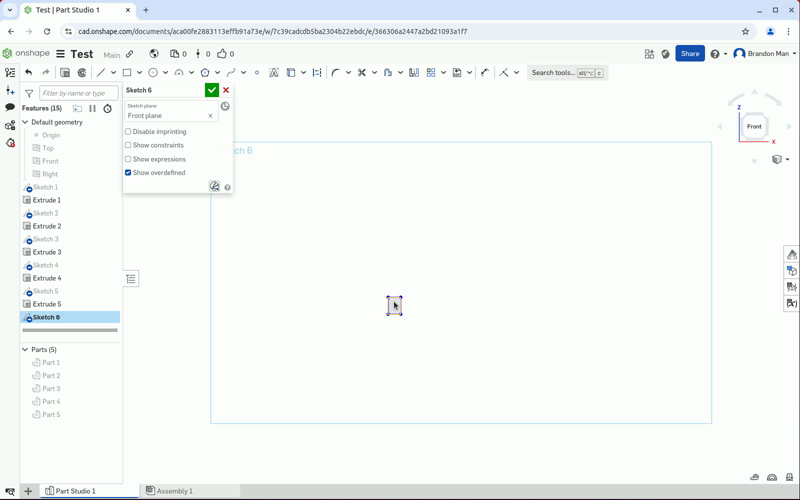
scroll(6)
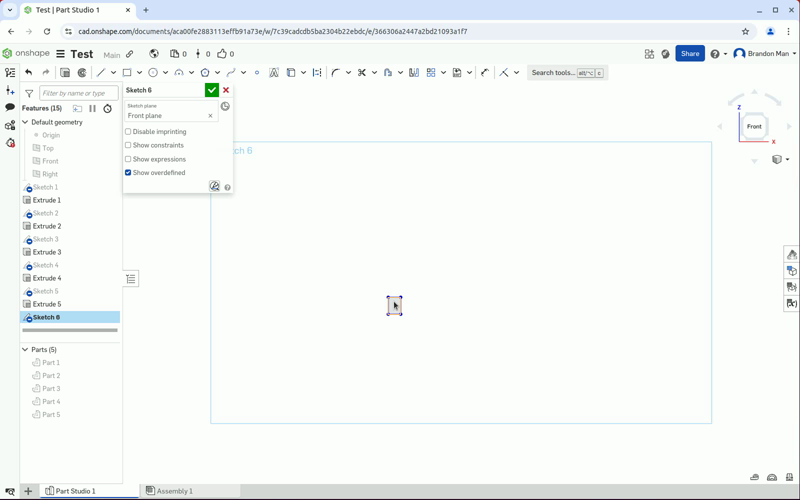
scroll(6)
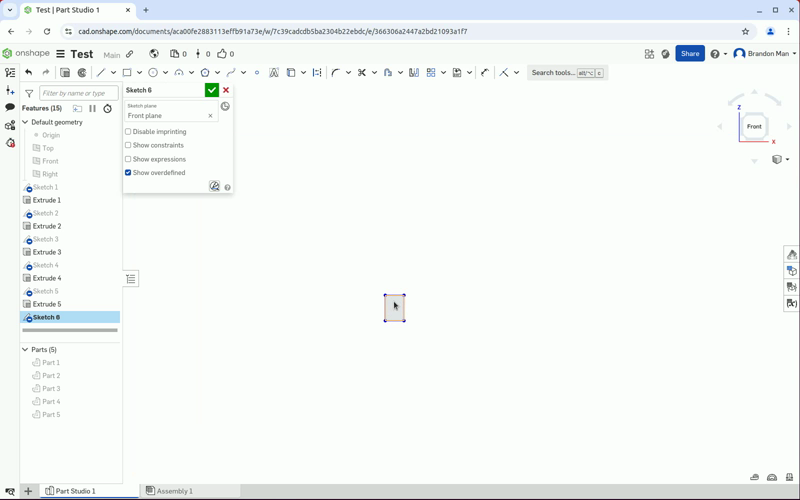
scroll(6)
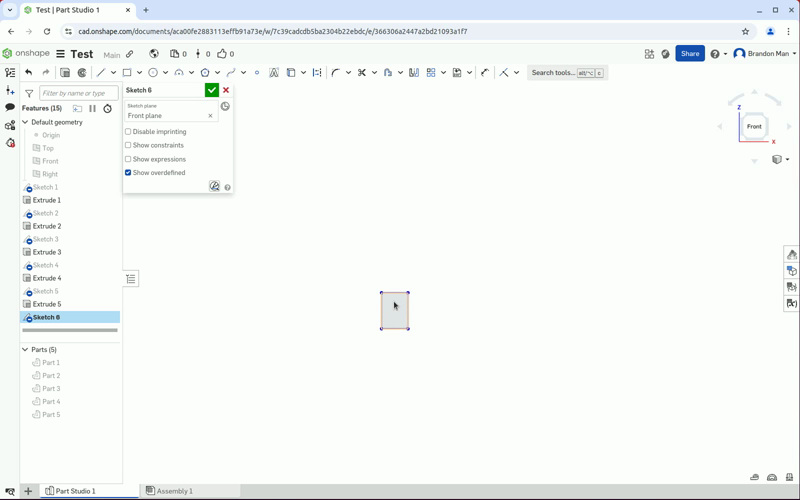
scroll(6)
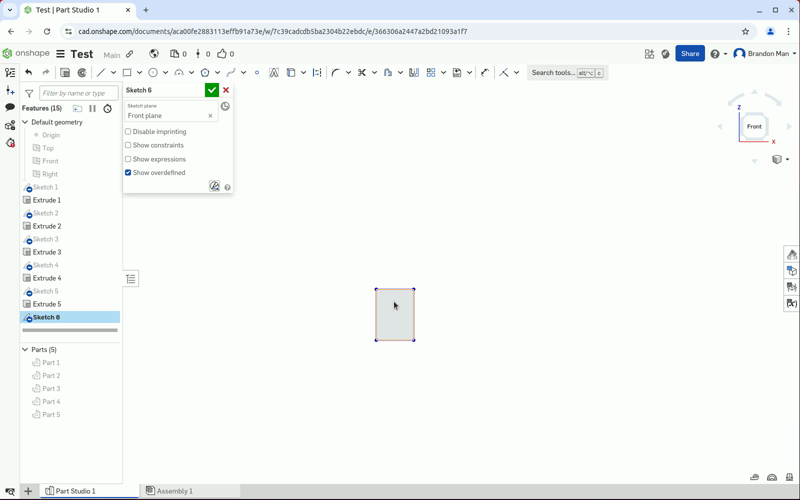
scroll(6)
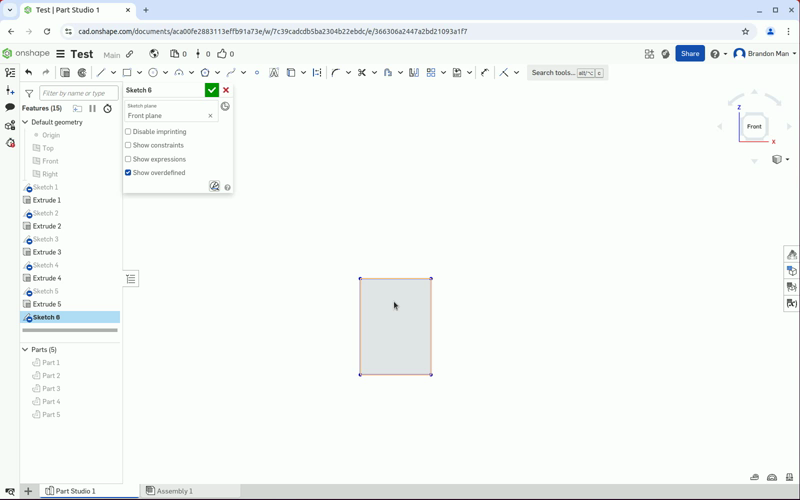
scroll(6)
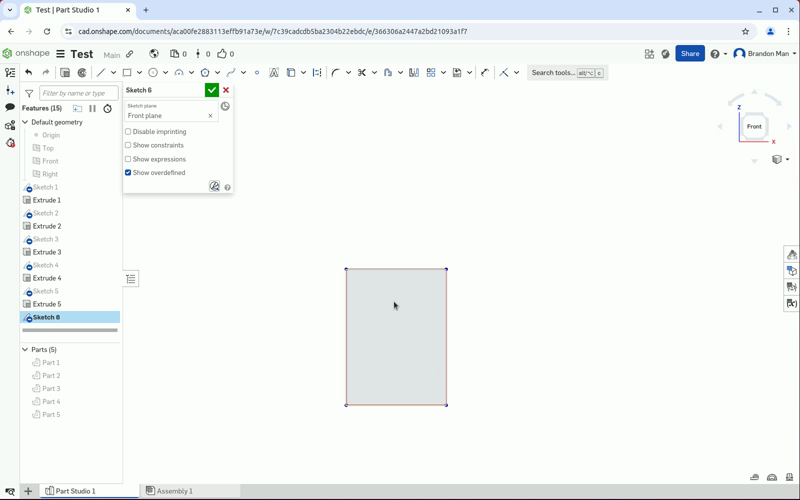
scroll(6)
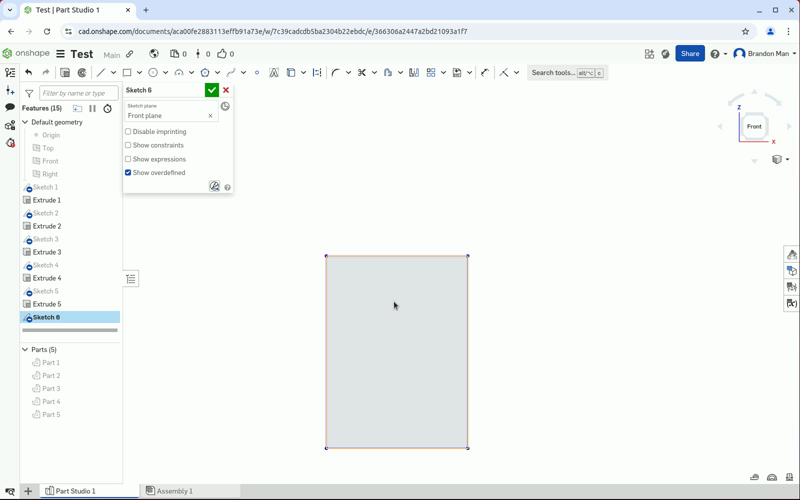
click(394, 301)
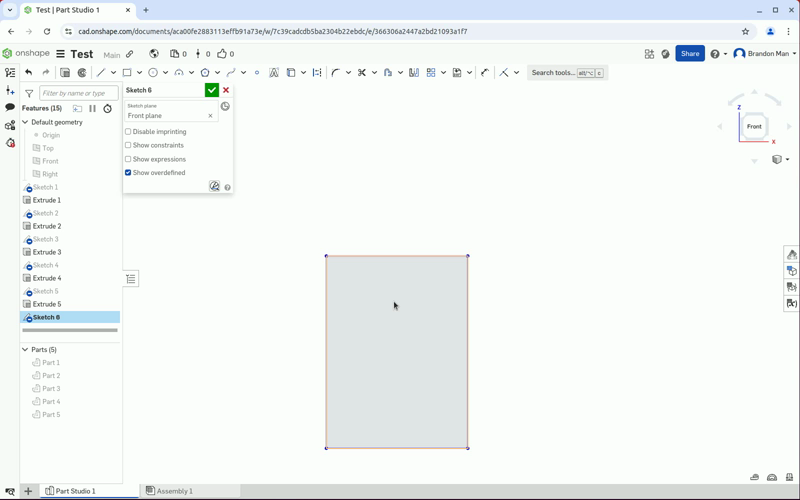
scroll(-6)
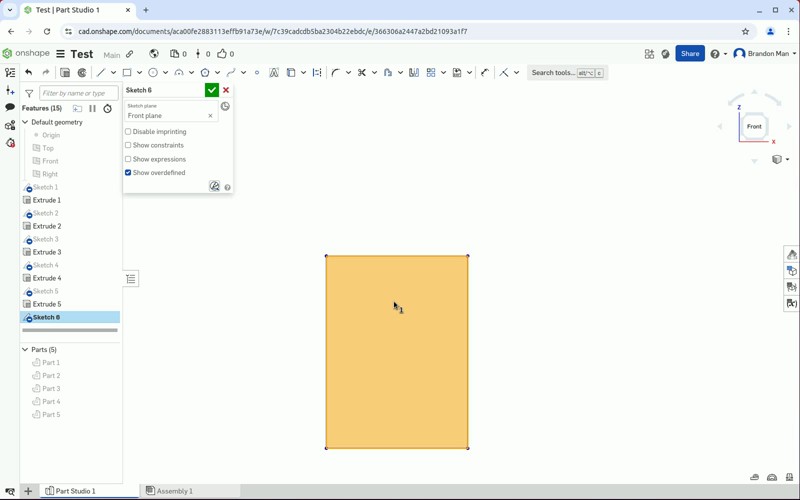
scroll(-6)
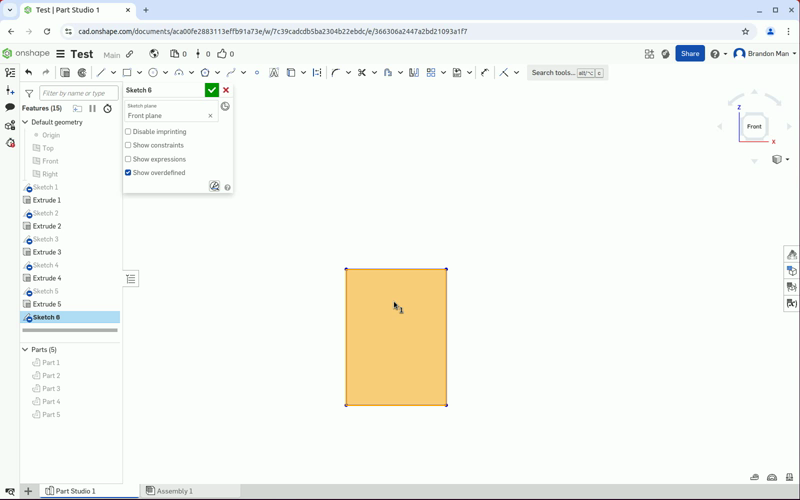
scroll(-6)
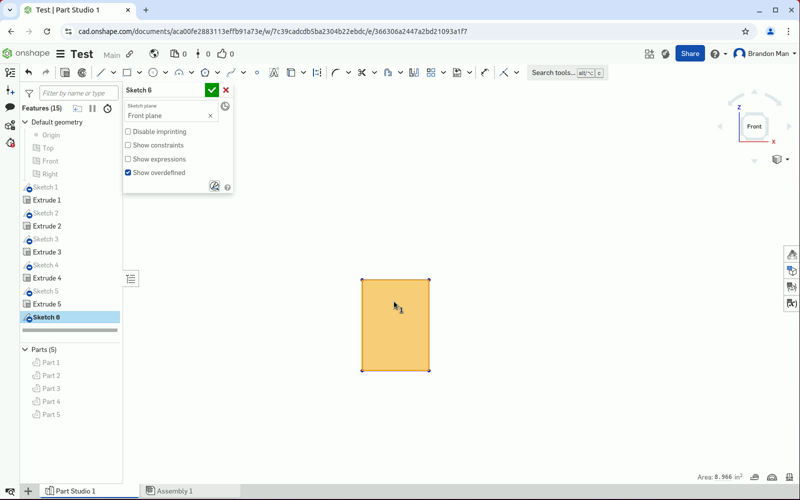
scroll(-6)
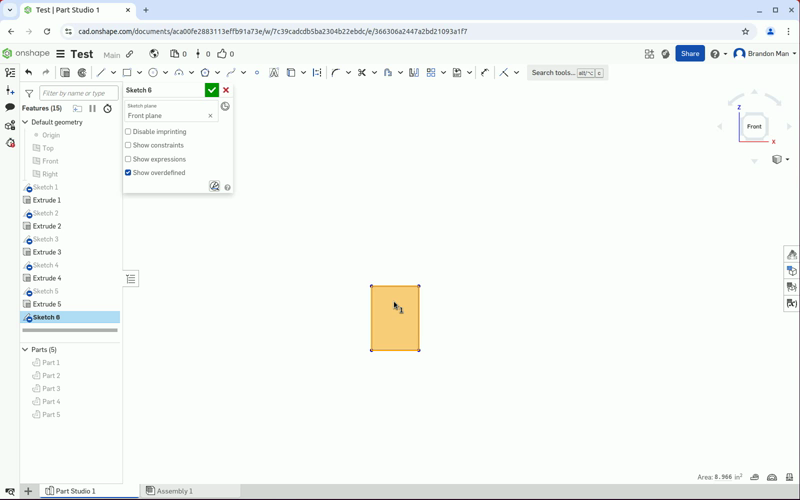
scroll(-6)
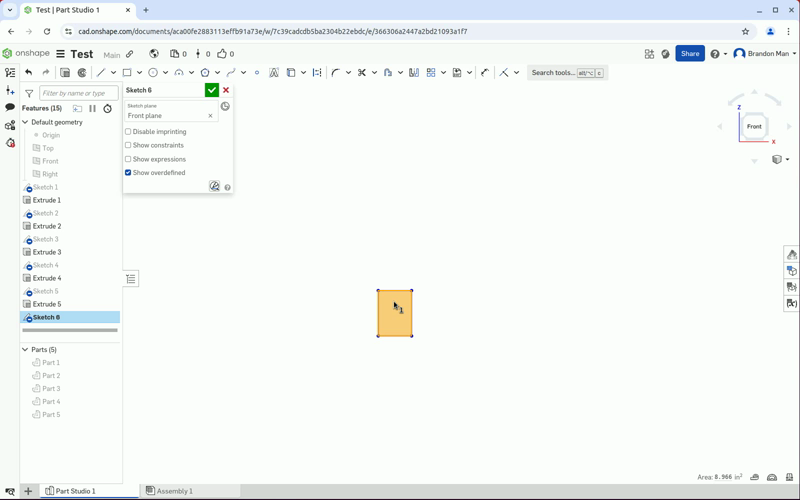
scroll(-6)
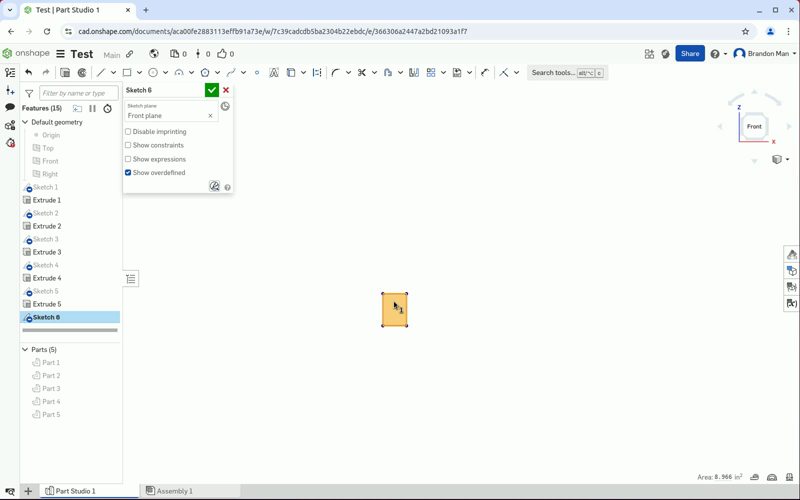
scroll(-6)
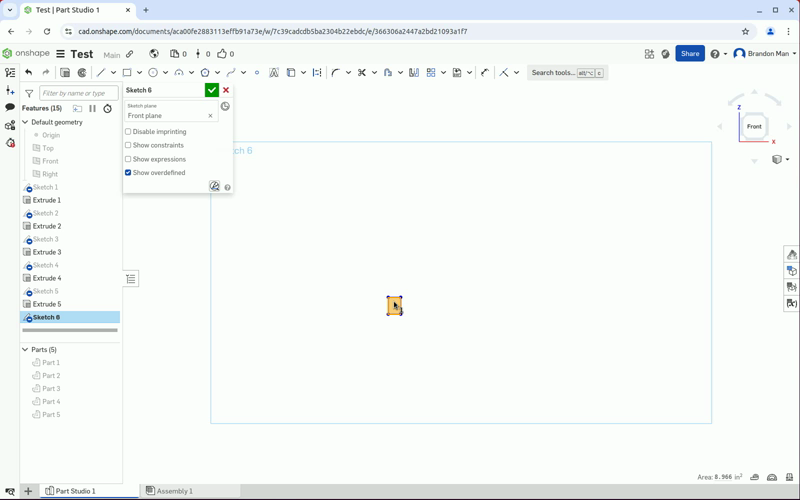
mouse_move(73, 352)
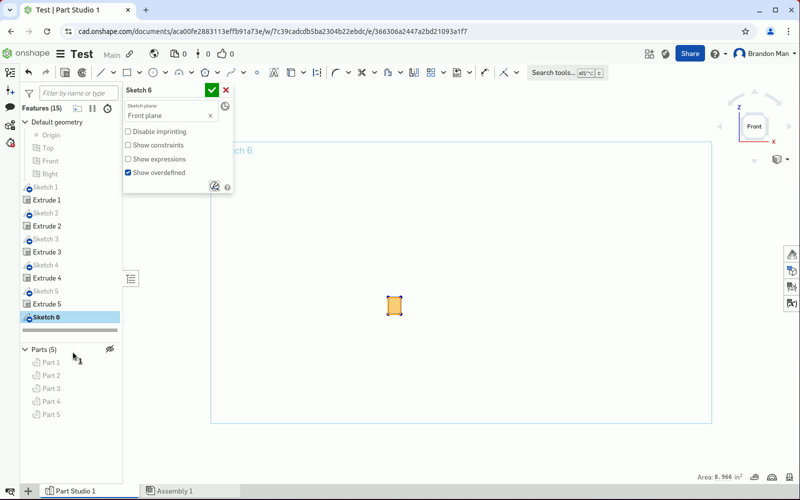
key(shift+y)
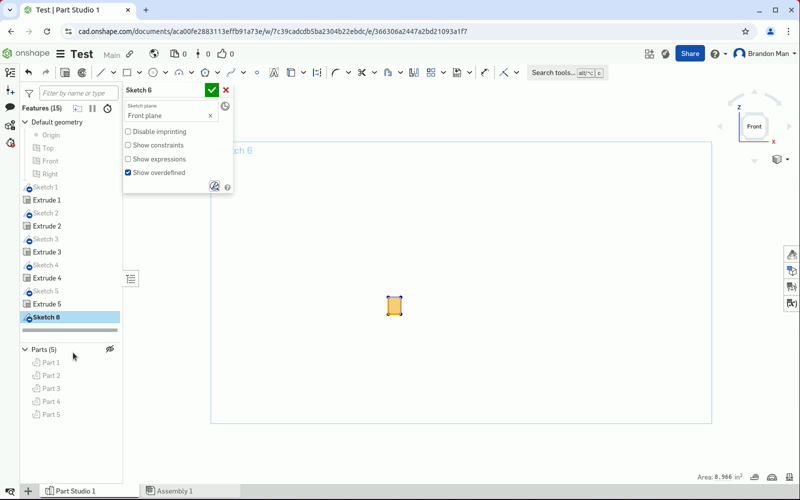
key(shift+e)
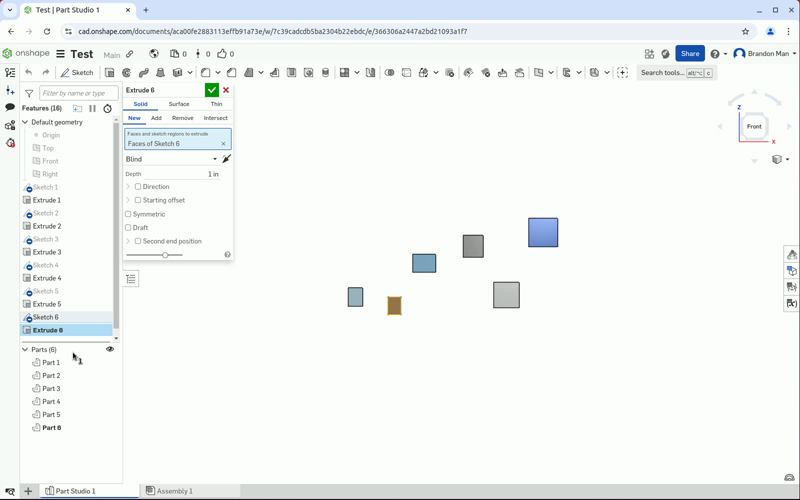
mouse_move(143, 106)
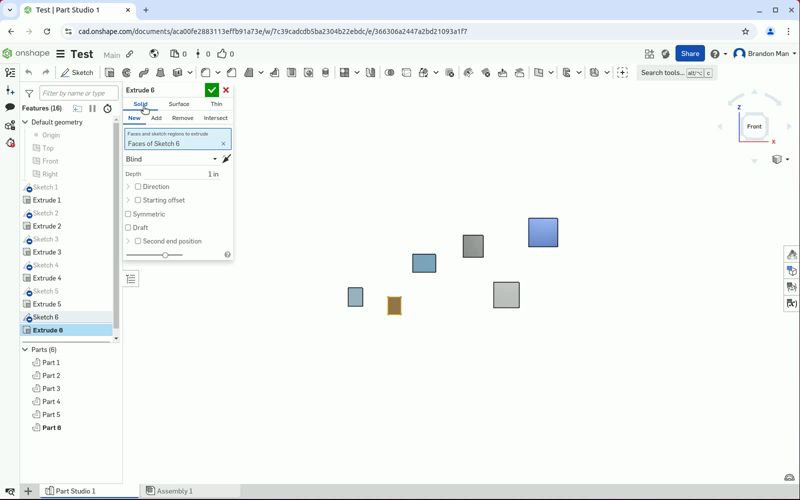
click(143, 106)
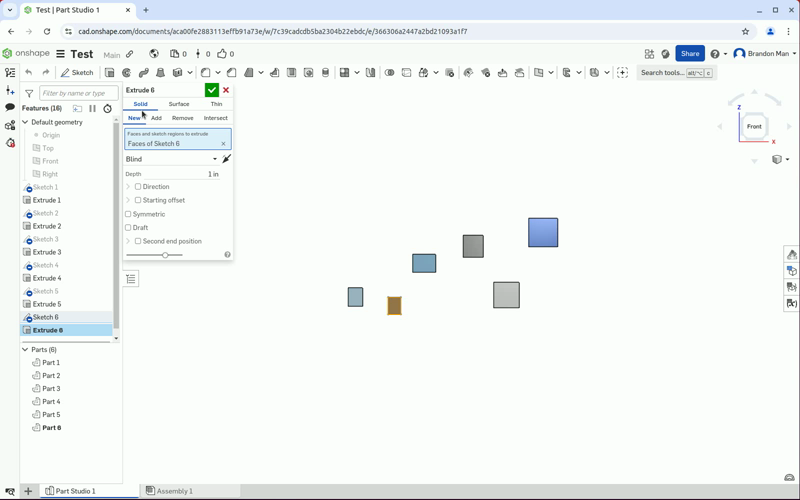
mouse_move(137, 120)
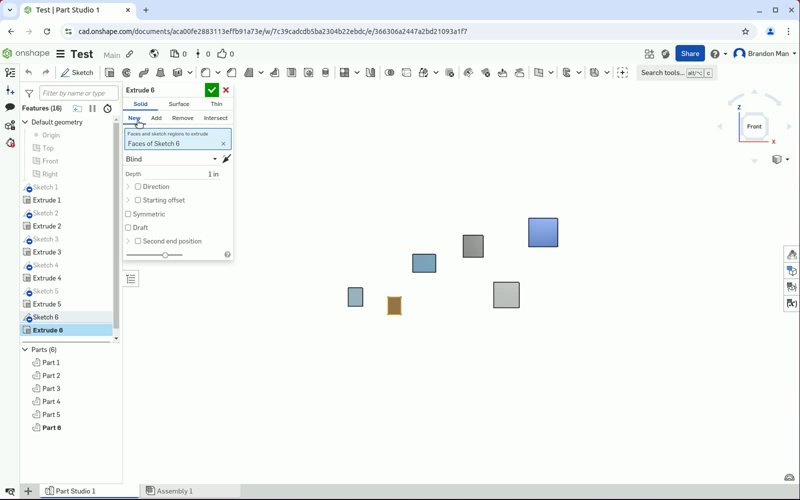
click(137, 120)
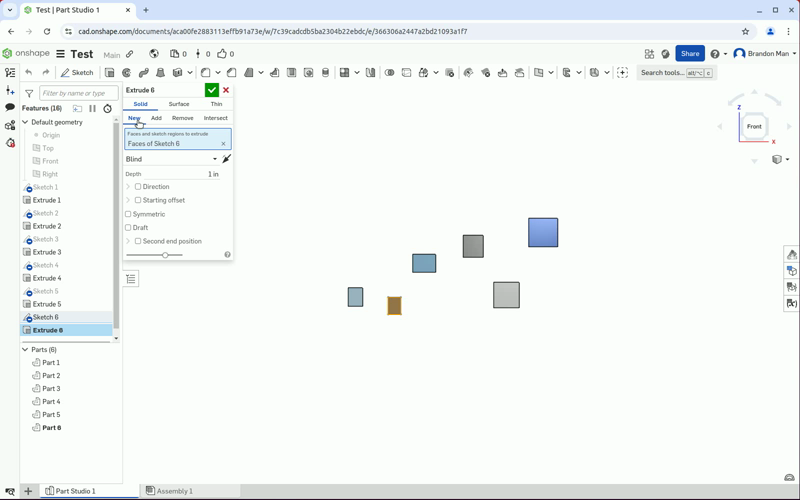
key(tab, 4)
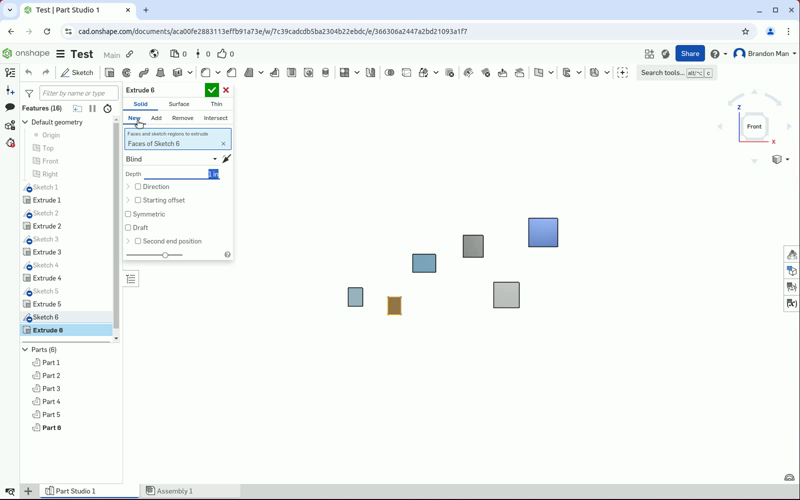
text(2.648)
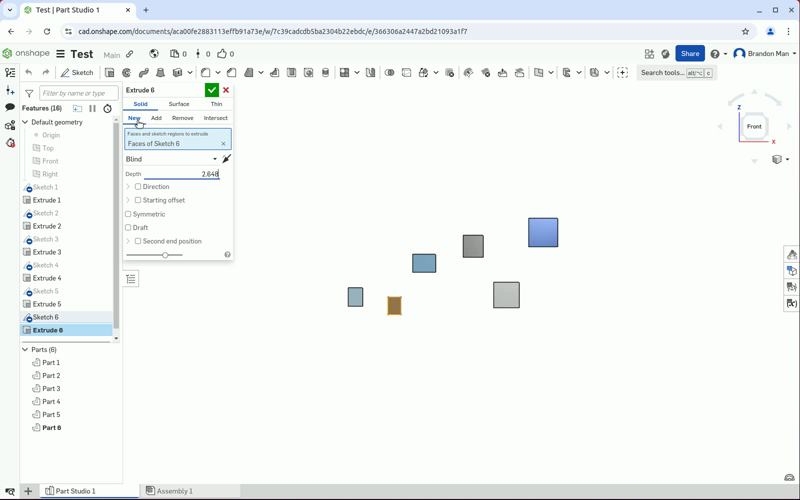
key(enter)
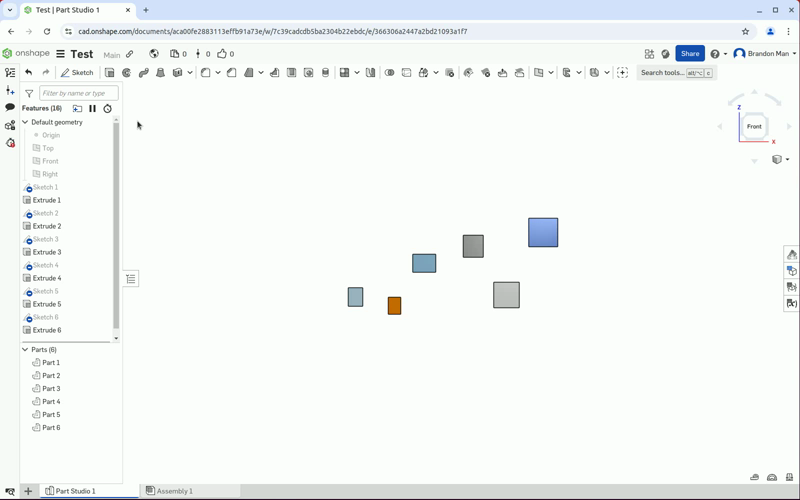
key(shift+h)
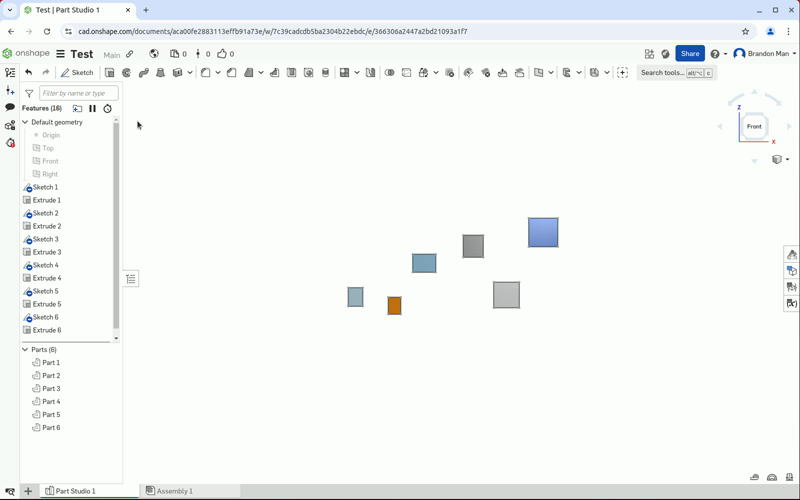
key(shift+h)
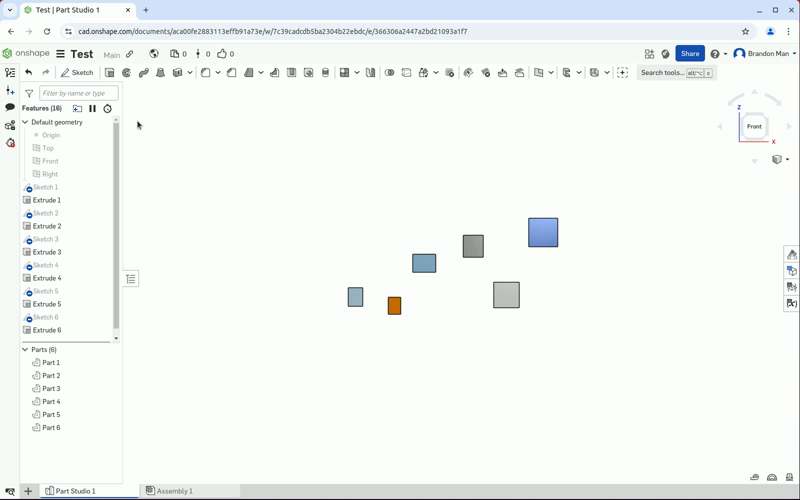
mouse_move(69, 189)
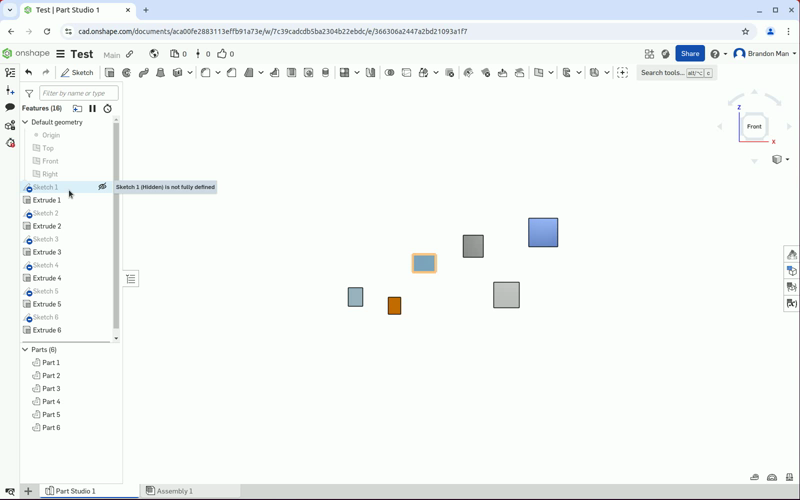
click(69, 189)
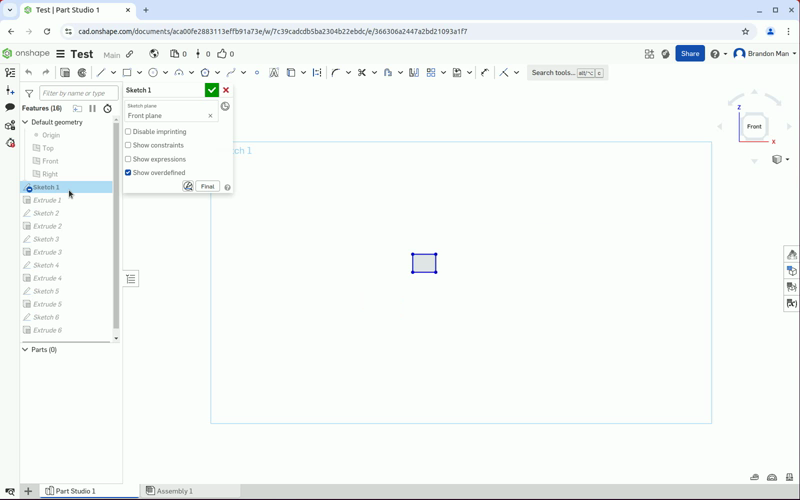
mouse_move(229, 92)
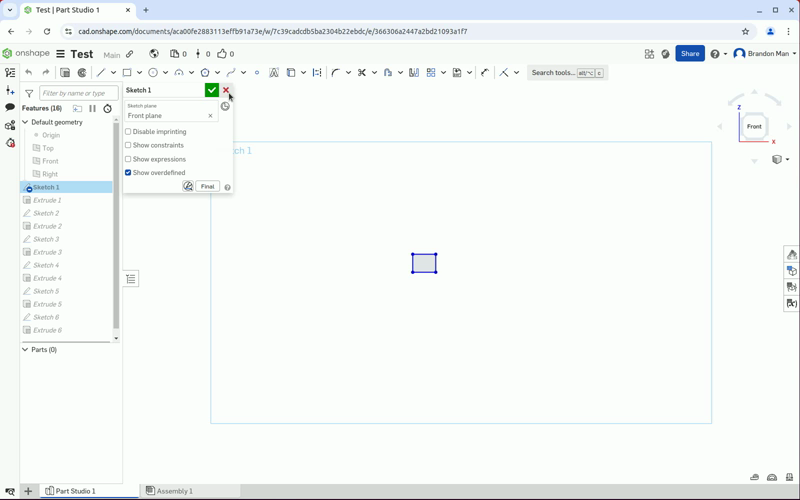
click(229, 92)
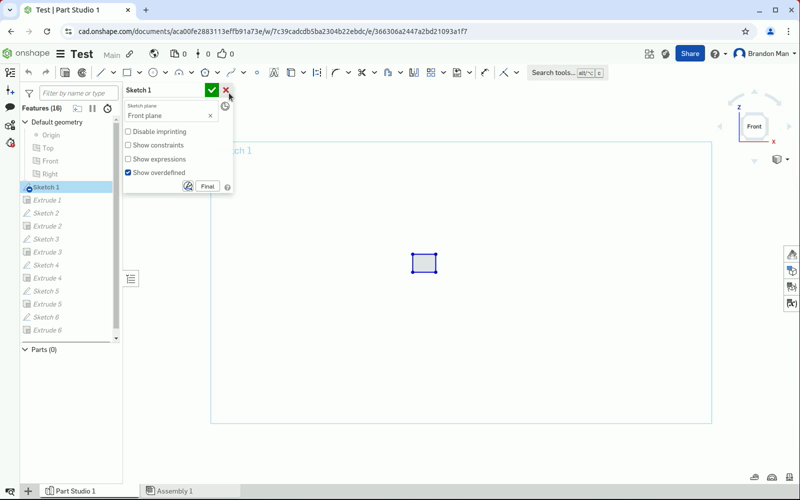
key(shift+s)
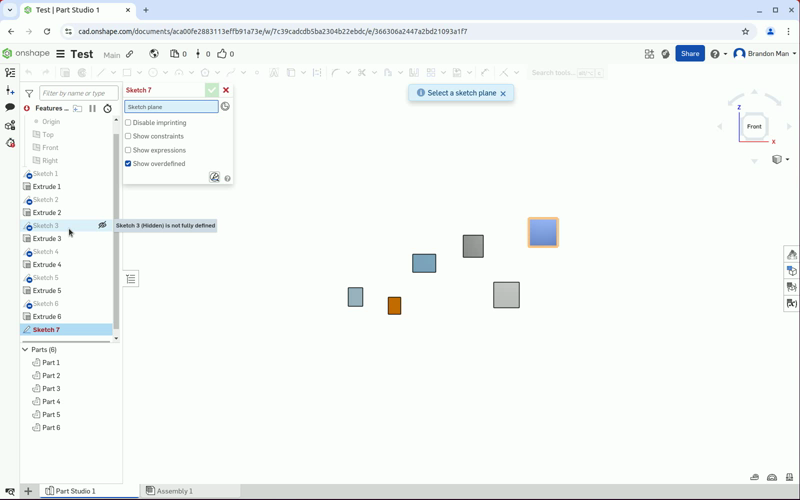
scroll(3)
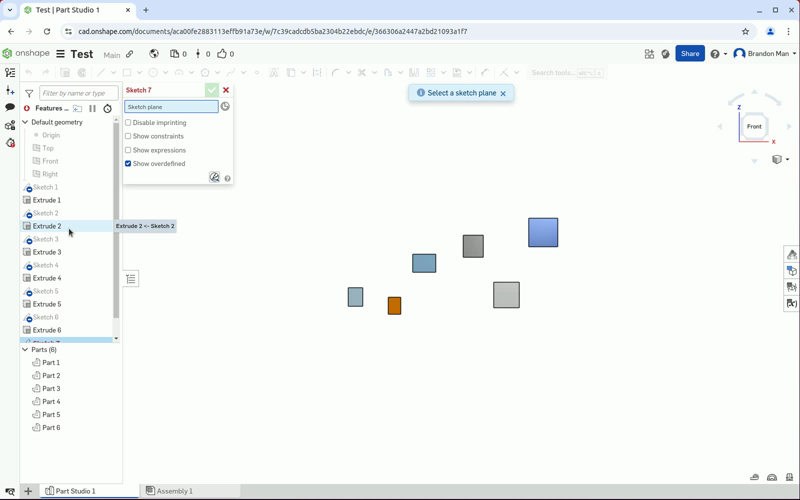
mouse_move(69, 163)
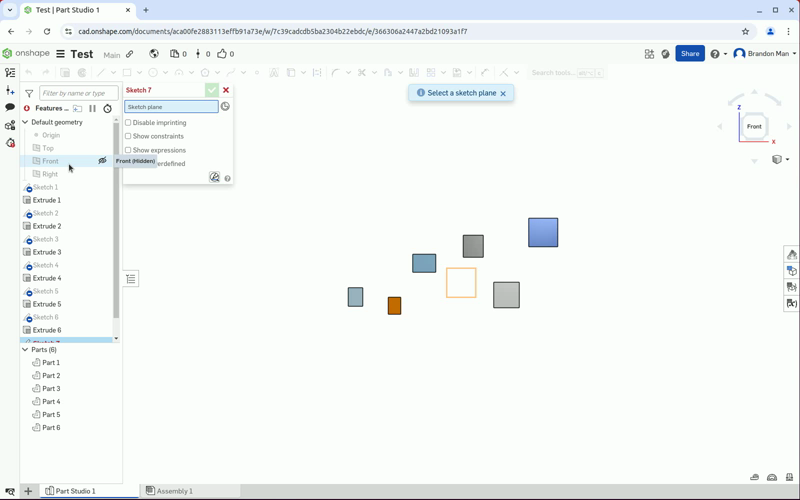
click(69, 163)
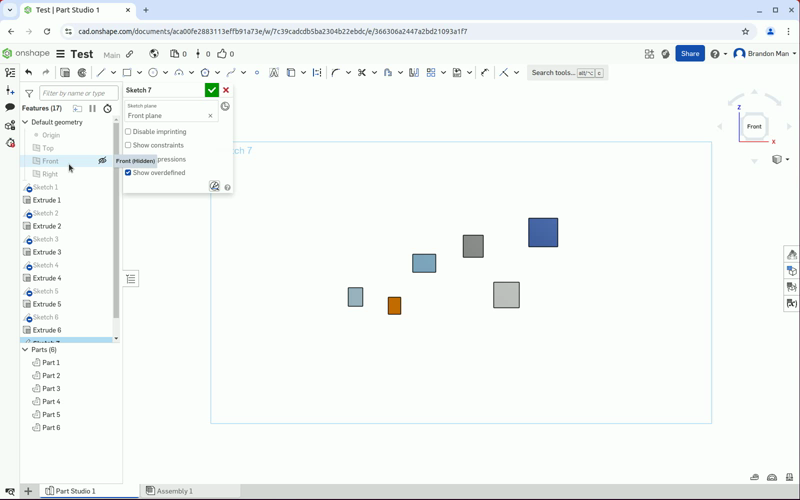
mouse_move(73, 352)
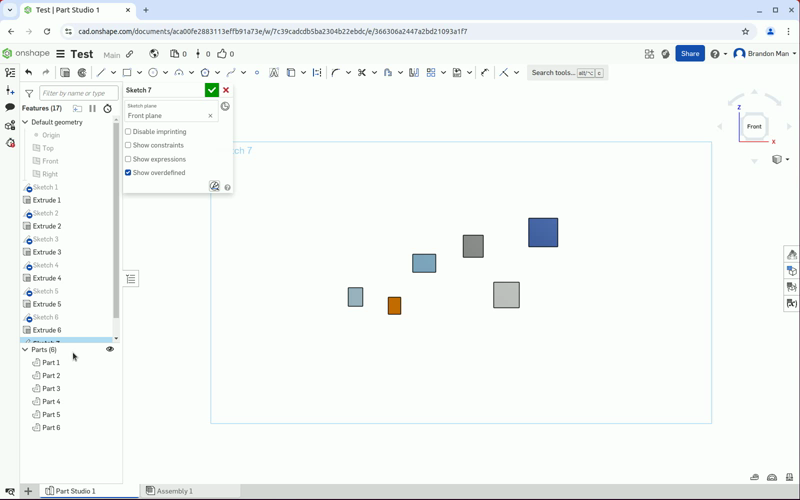
key(y)
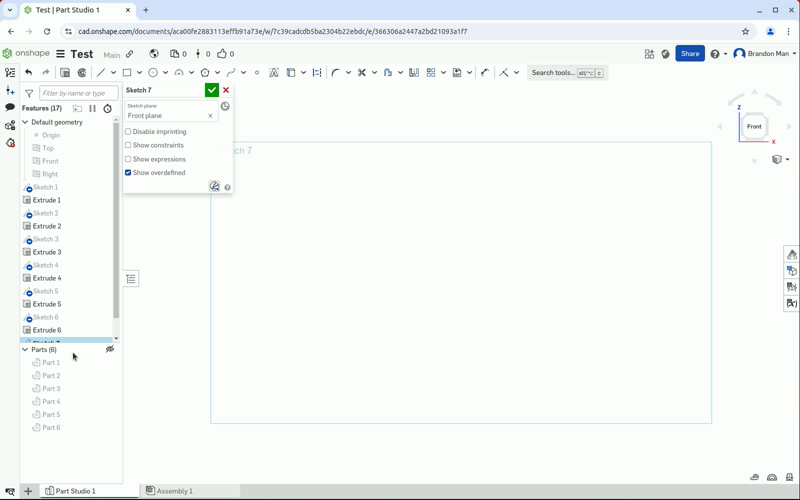
key(l)
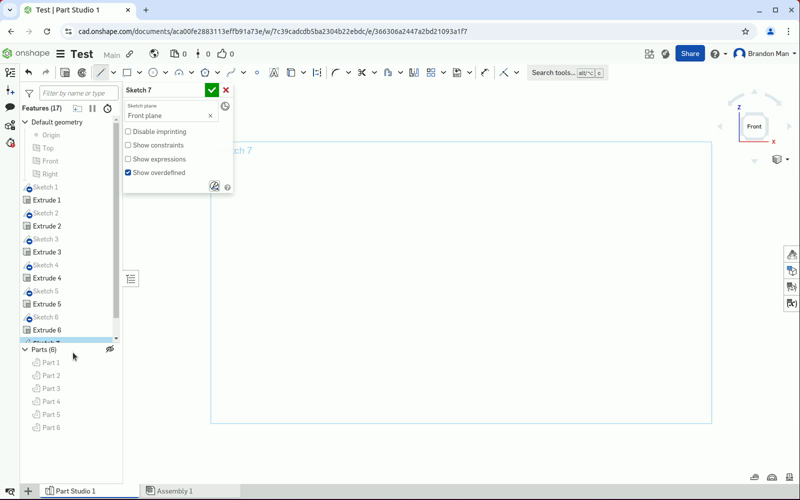
key_down(shift)
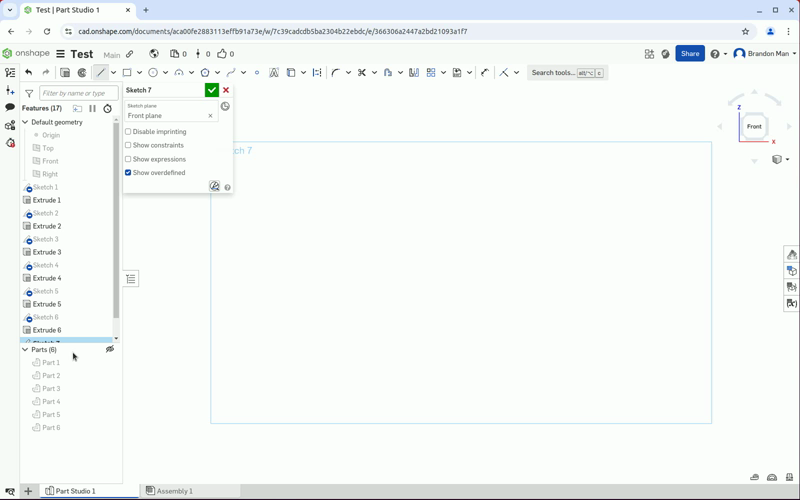
mouse_move(426, 328)
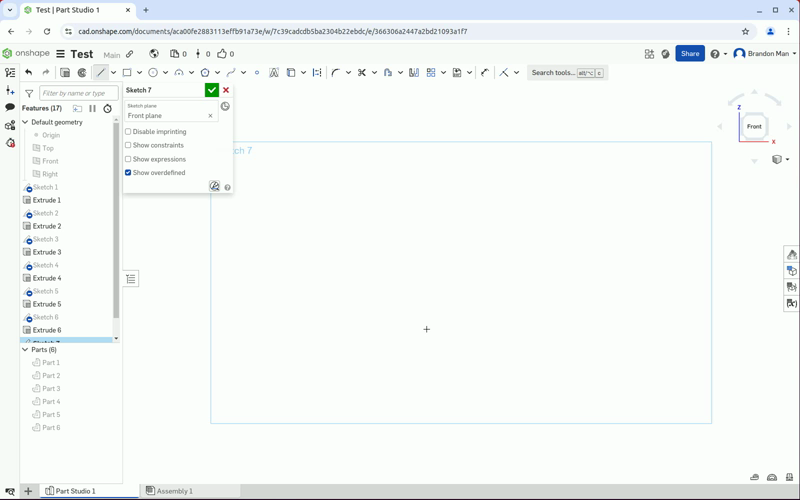
click(426, 328)
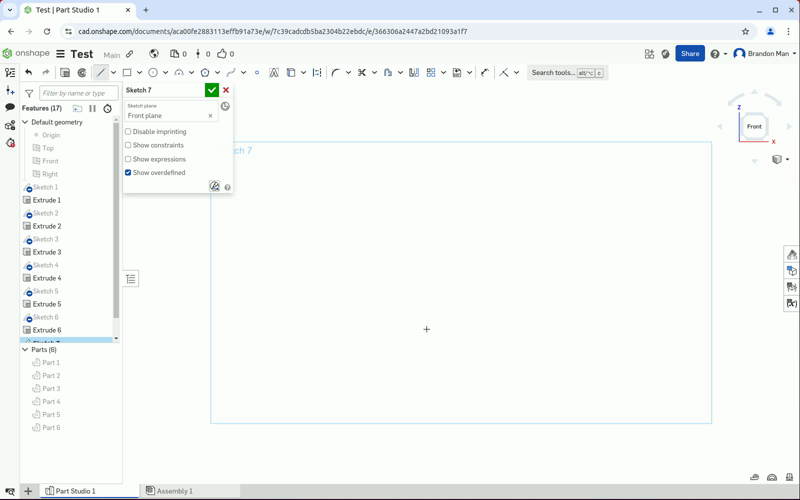
key_up(shift)
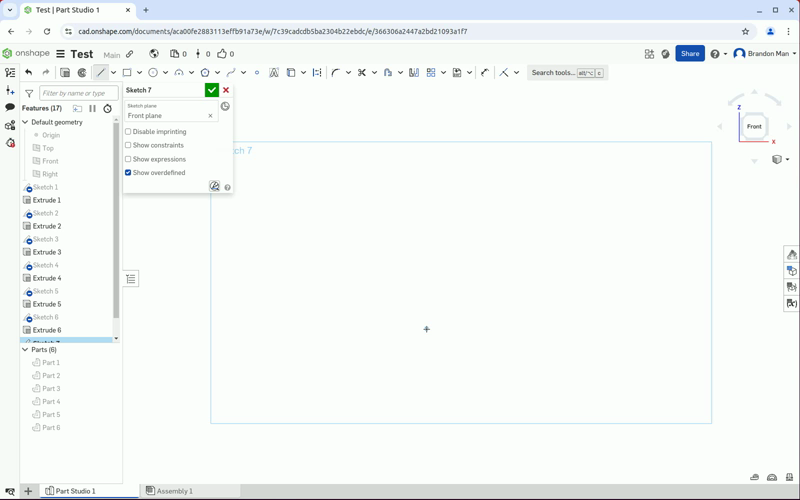
key_down(shift)
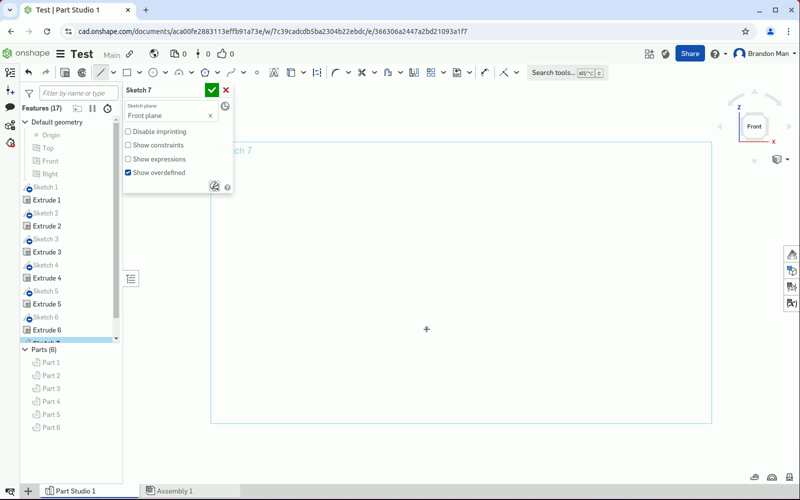
mouse_move(456, 328)
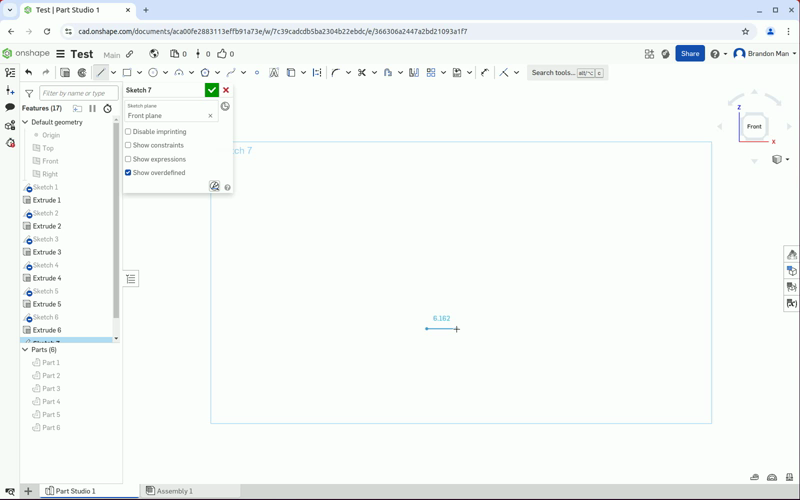
mouse_move(440, 328)
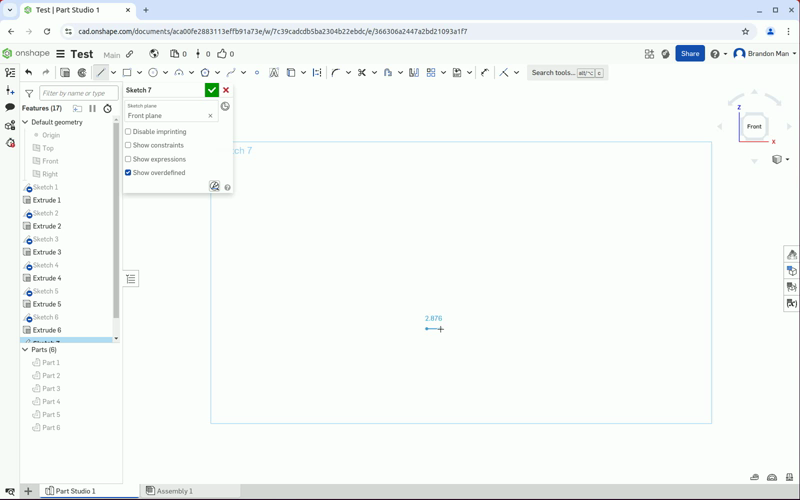
click(440, 328)
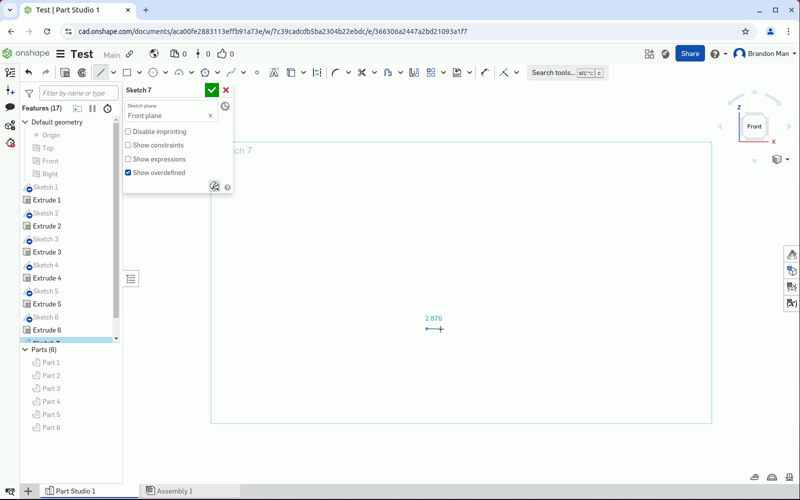
key_up(shift)
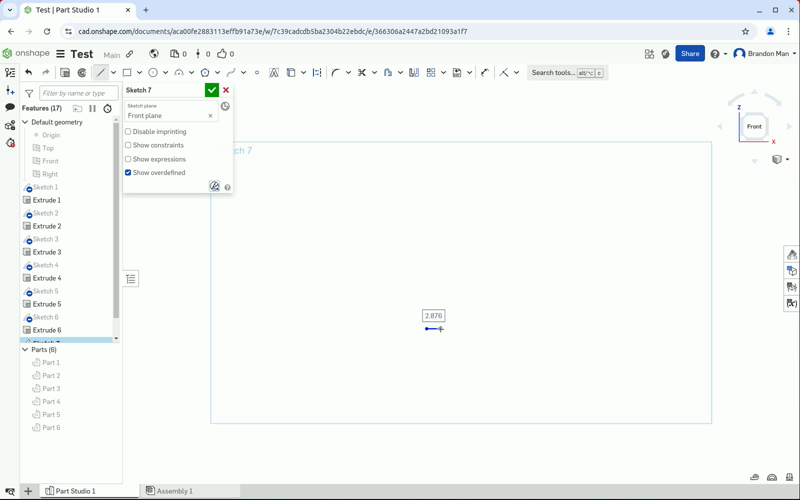
key_down(shift)
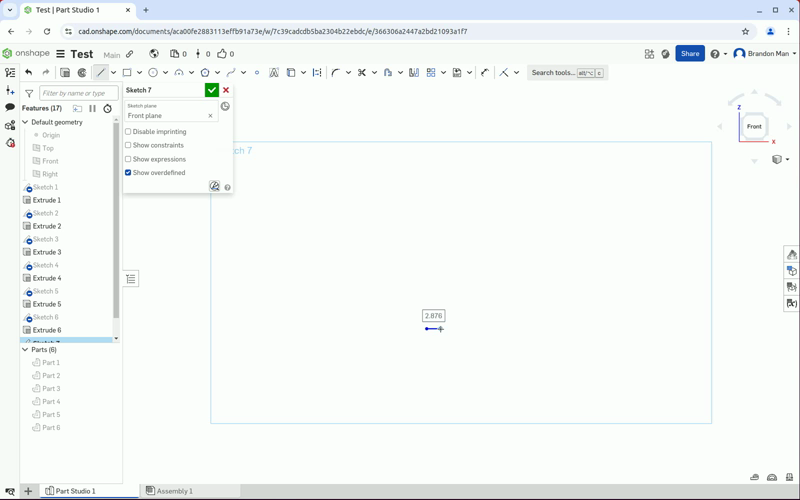
mouse_move(470, 328)
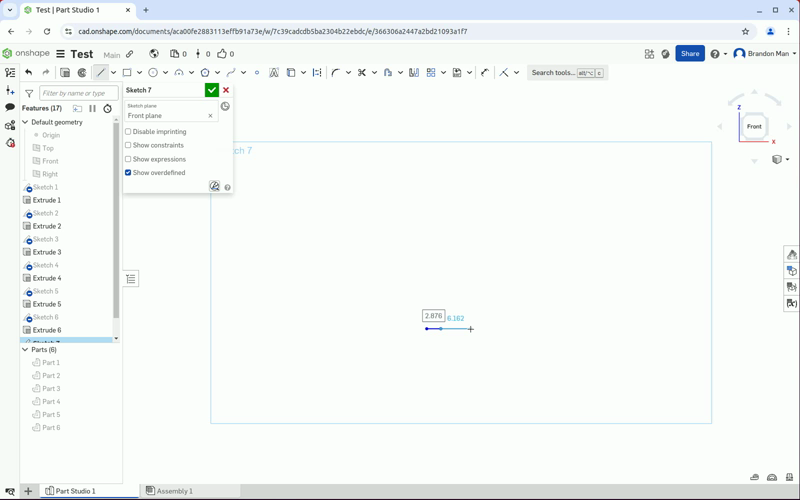
mouse_move(440, 315)
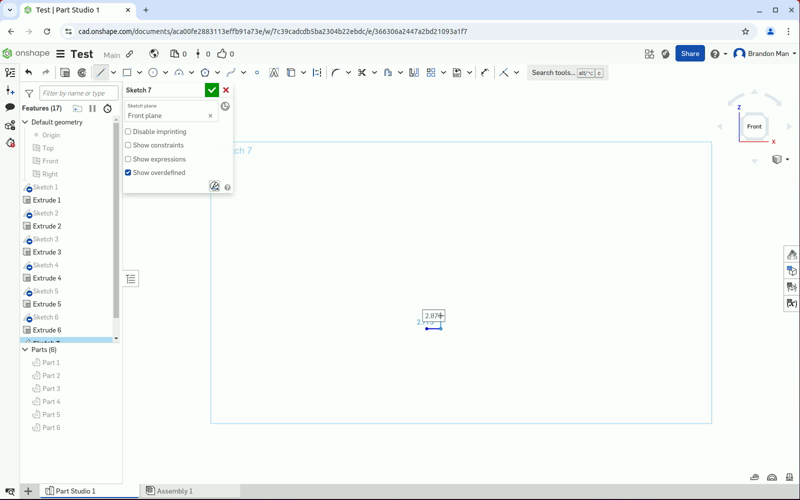
click(440, 315)
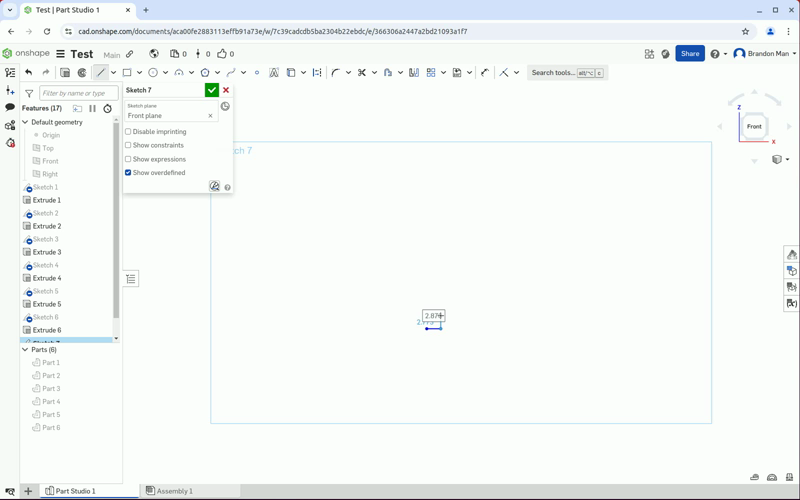
key_up(shift)
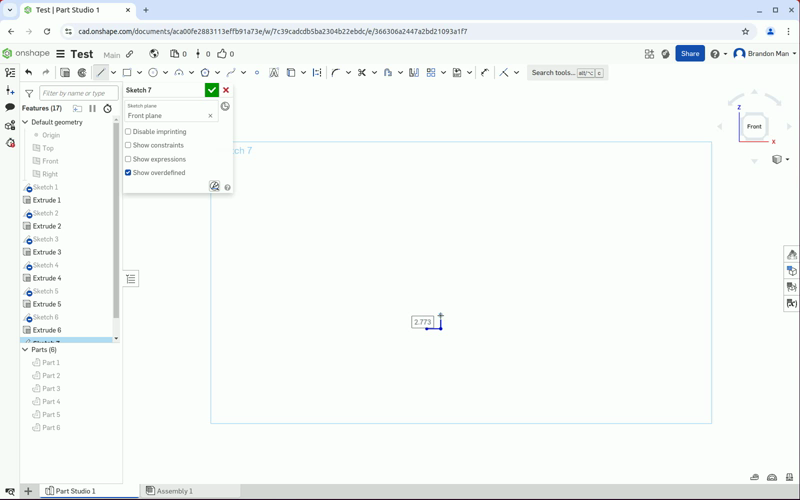
key_down(shift)
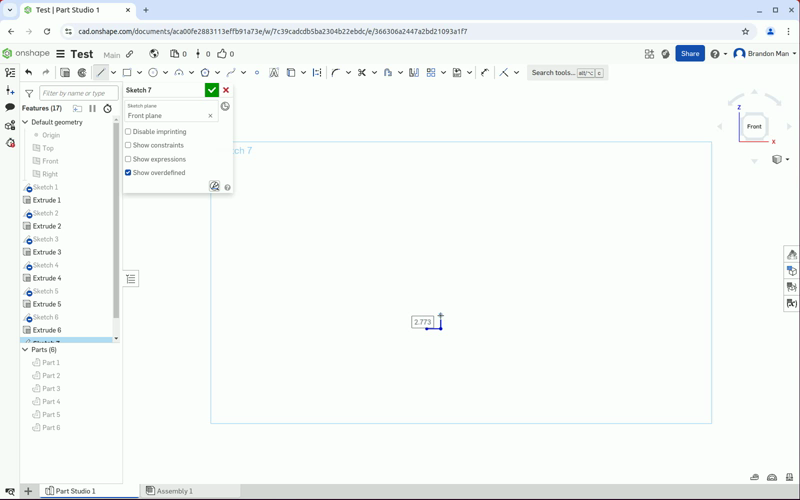
mouse_move(470, 315)
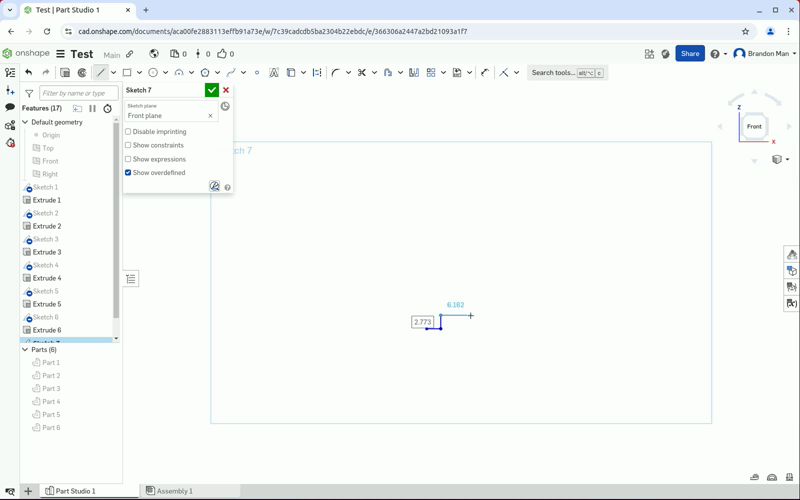
mouse_move(426, 315)
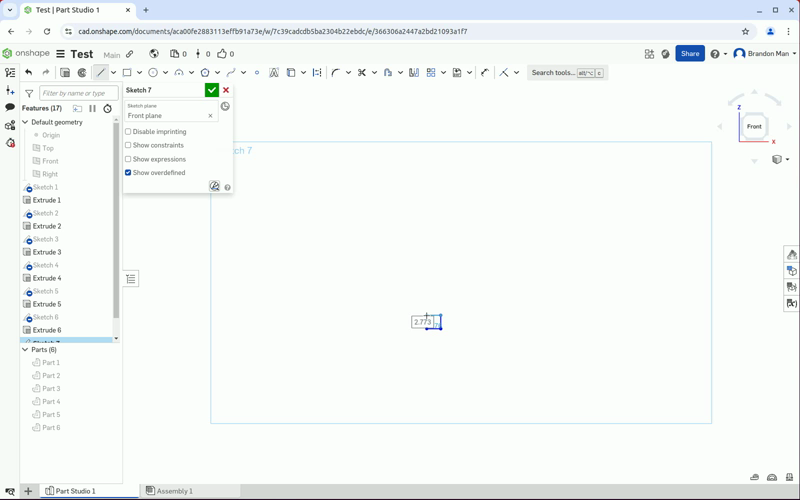
click(426, 315)
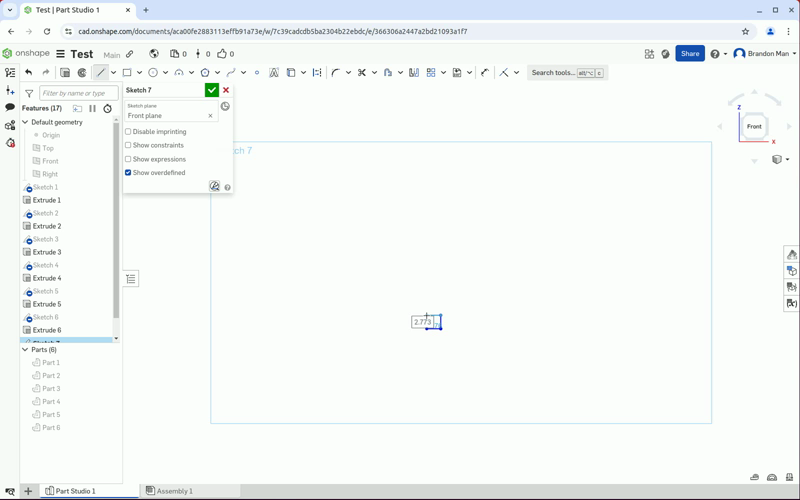
key_up(shift)
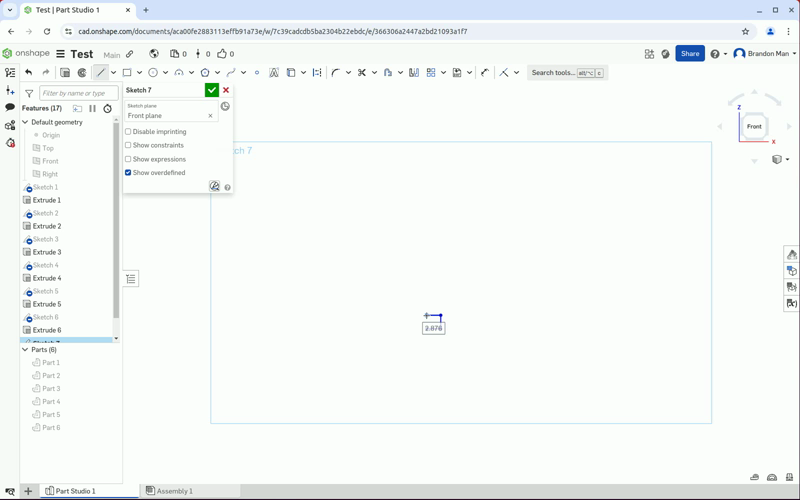
mouse_move(456, 315)
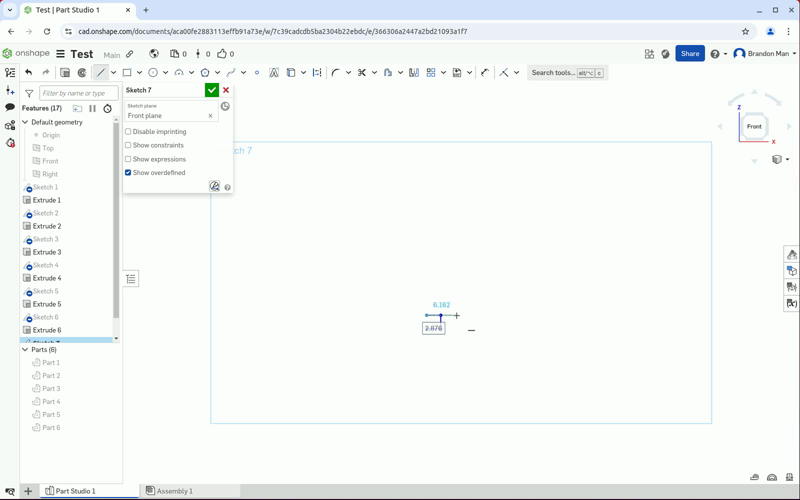
key_down(shift)
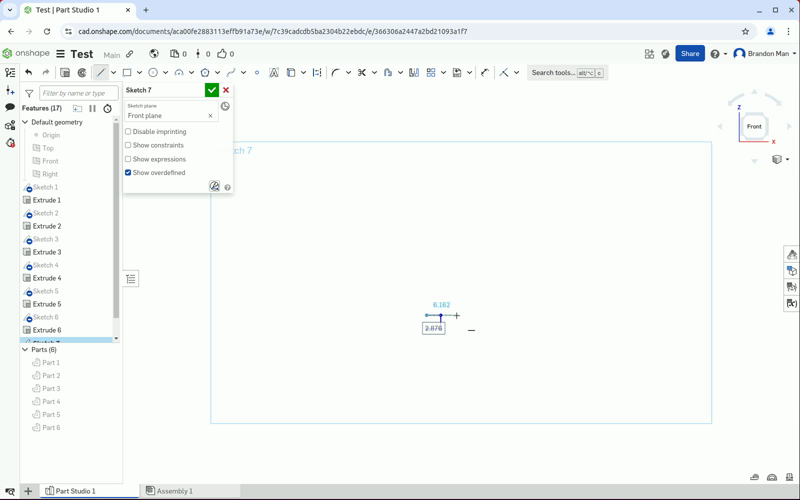
mouse_move(426, 328)
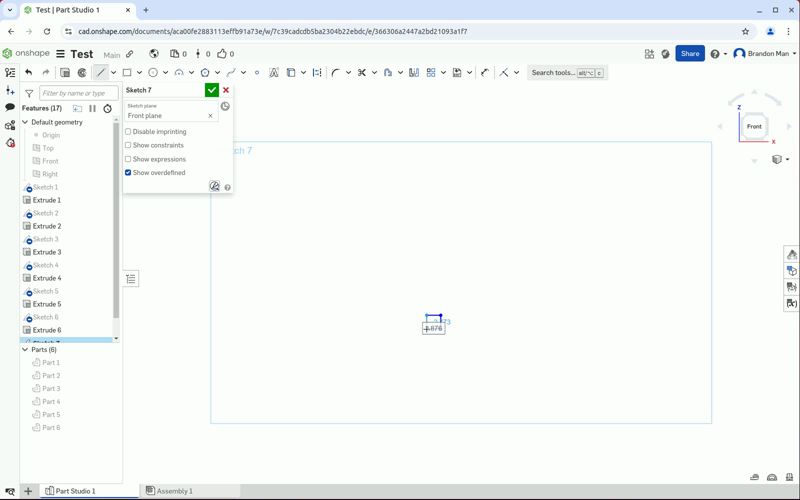
key_up(shift)
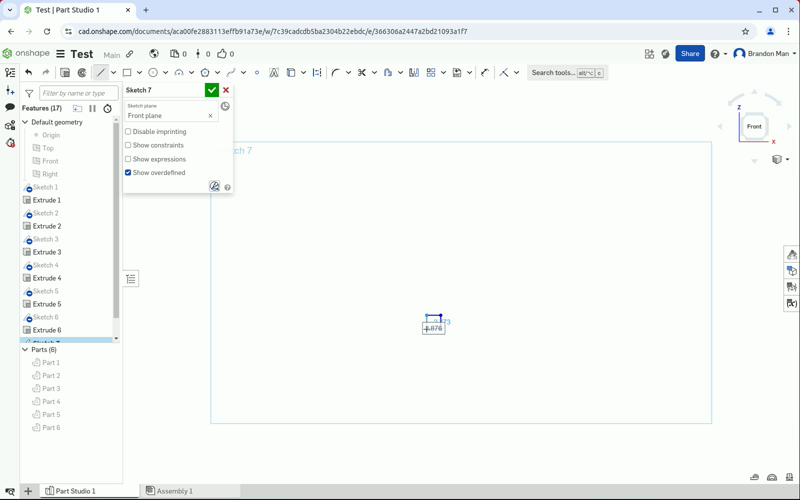
click(426, 328)
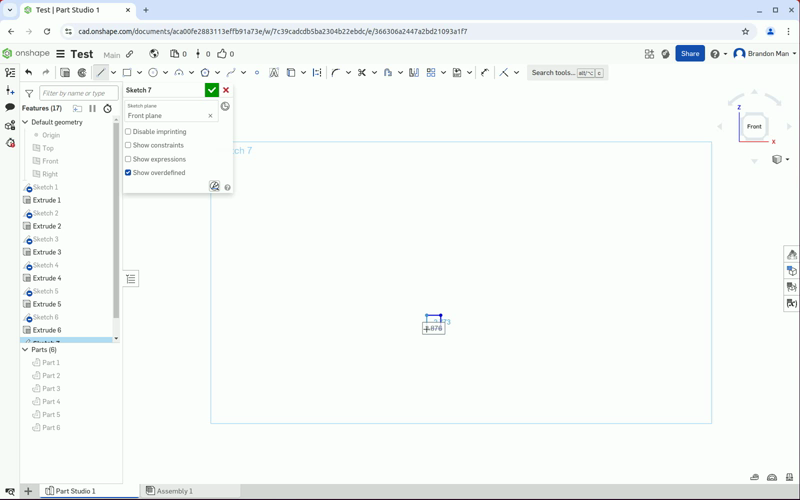
key(esc)
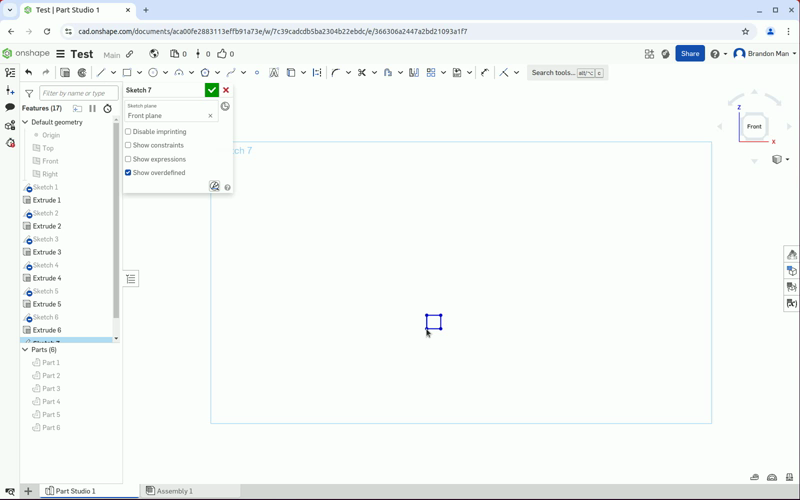
mouse_move(439, 326)
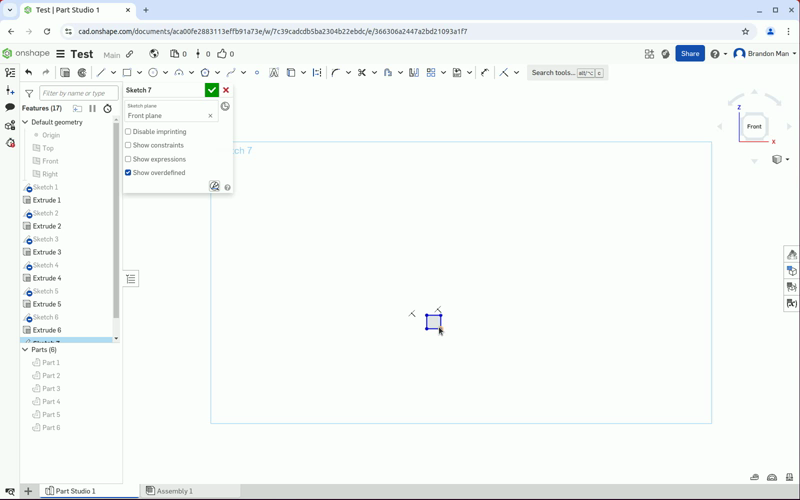
scroll(6)
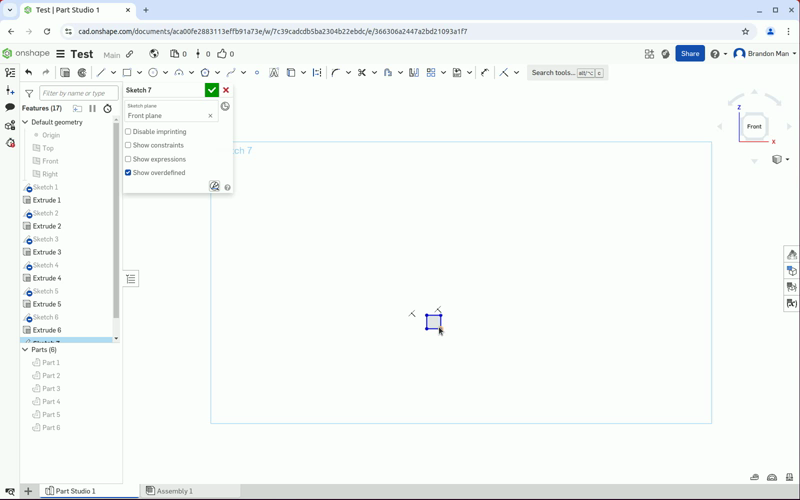
scroll(6)
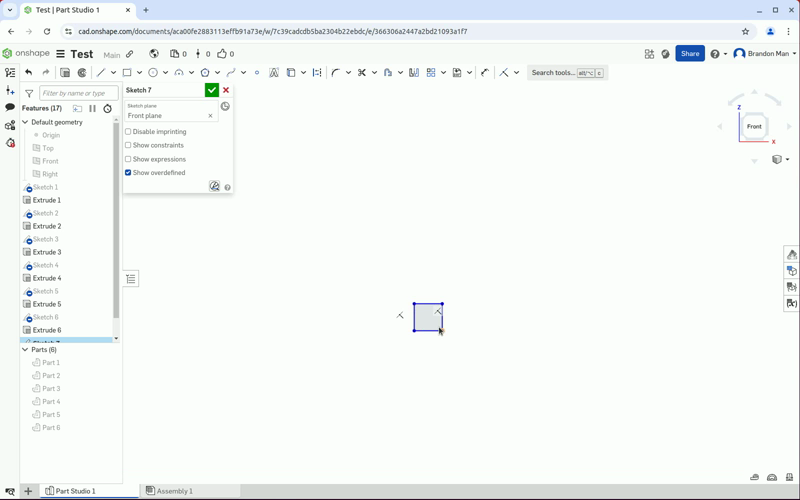
scroll(6)
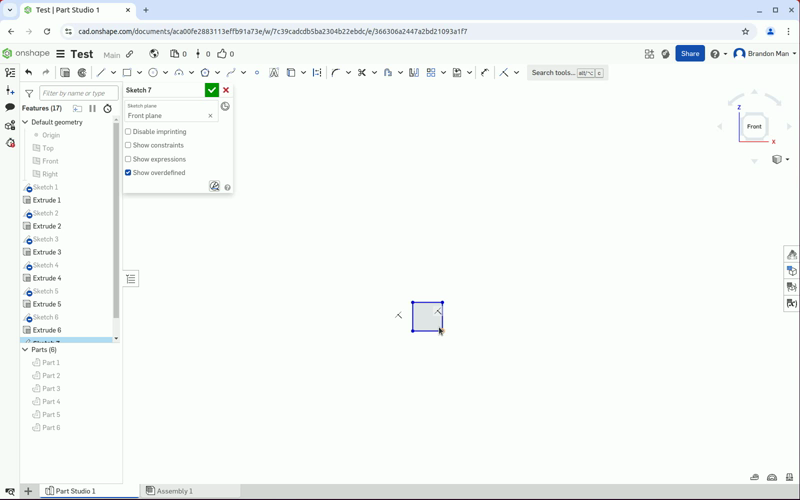
scroll(6)
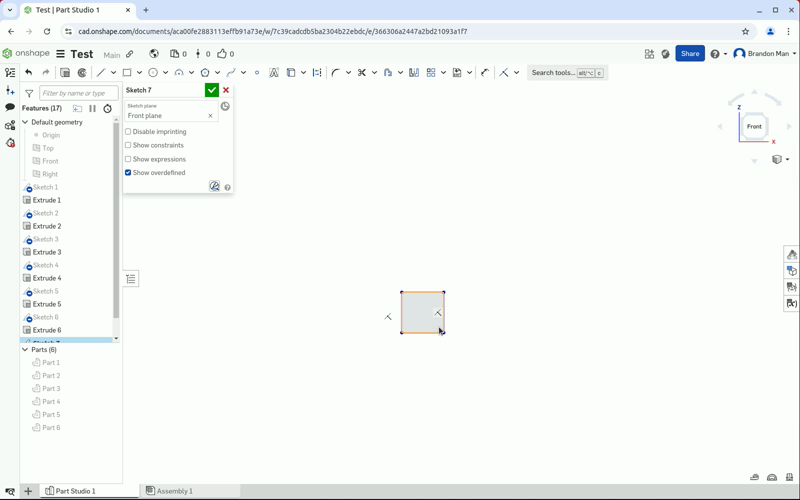
scroll(6)
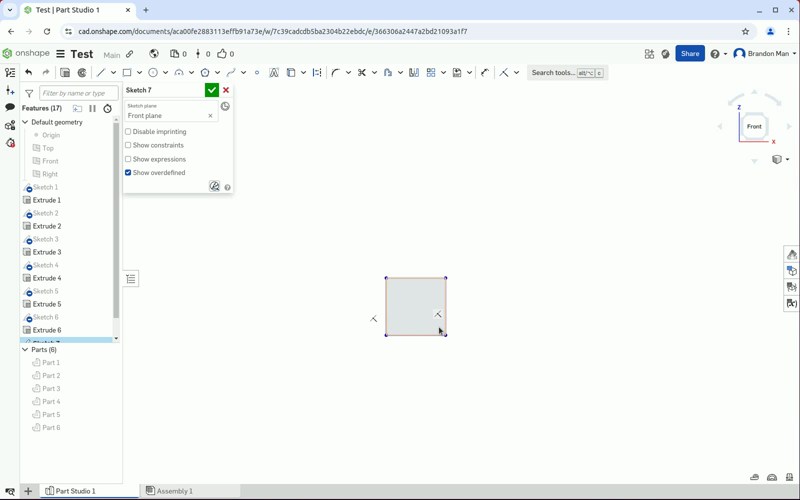
scroll(6)
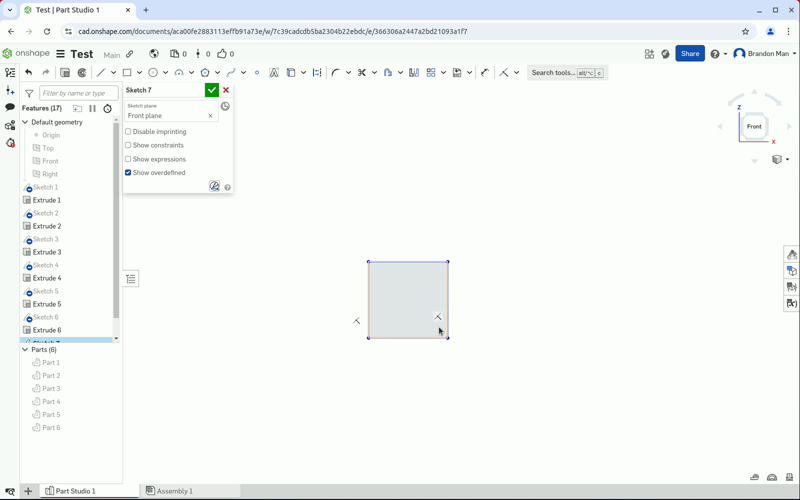
scroll(6)
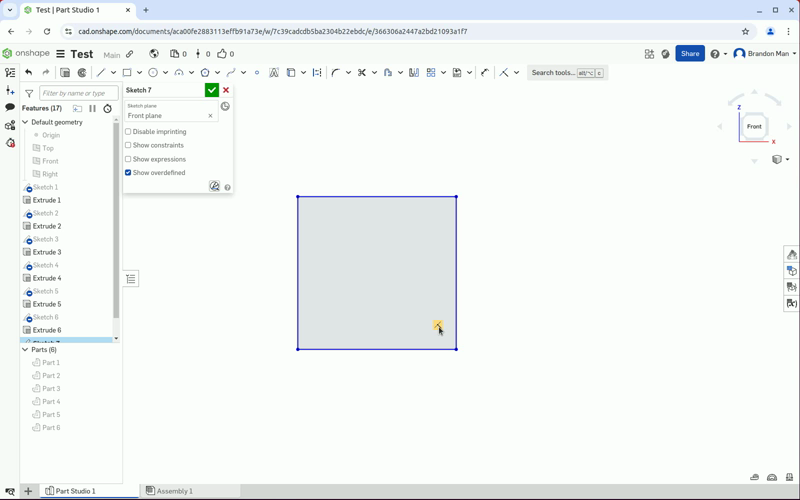
click(439, 326)
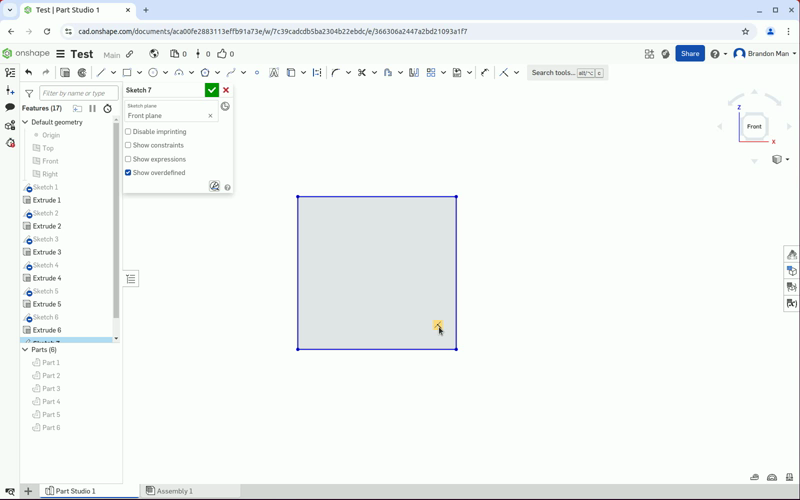
scroll(-6)
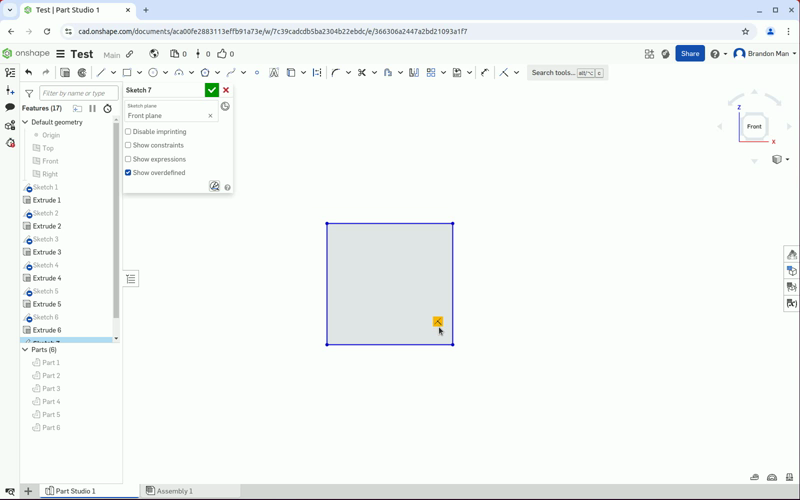
scroll(-6)
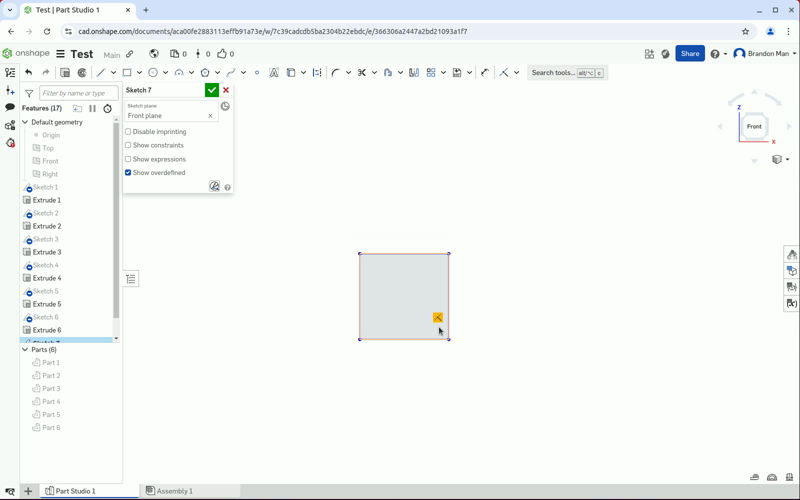
scroll(-6)
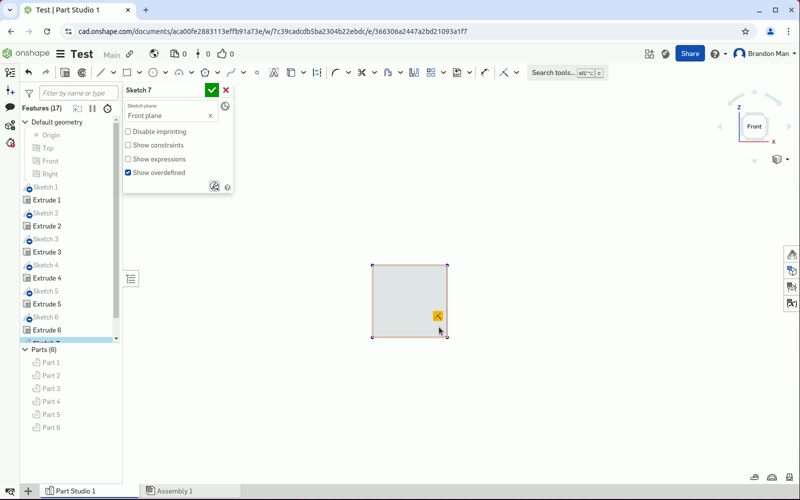
scroll(-6)
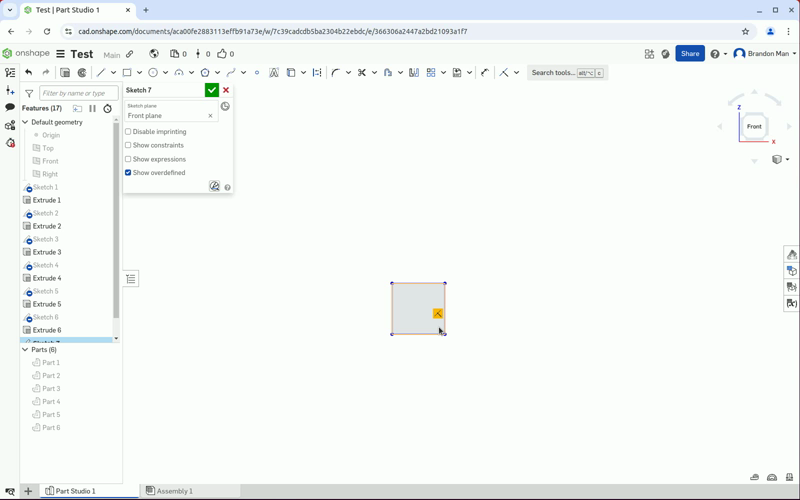
scroll(-6)
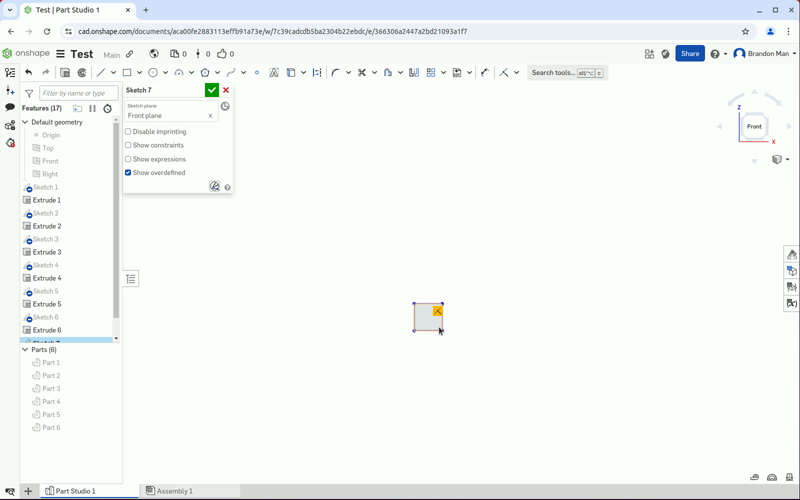
scroll(-6)
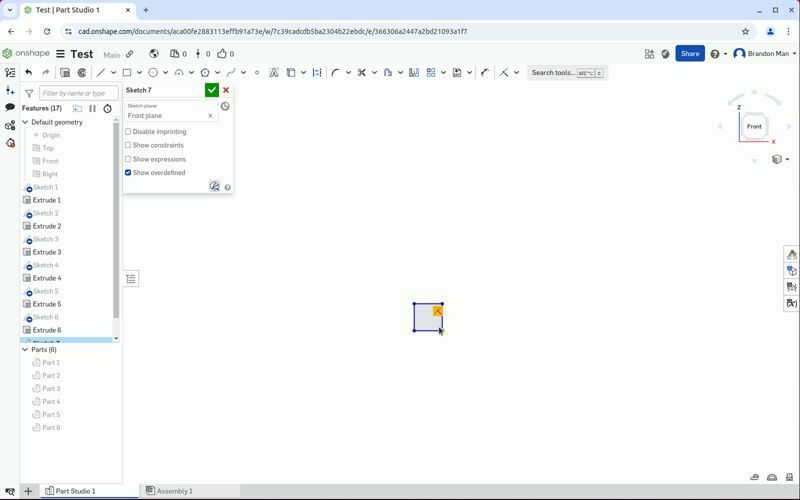
scroll(-6)
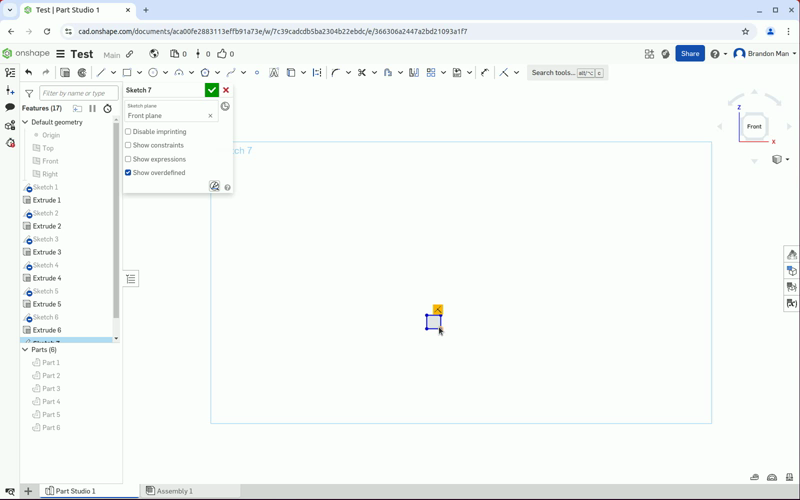
mouse_move(73, 352)
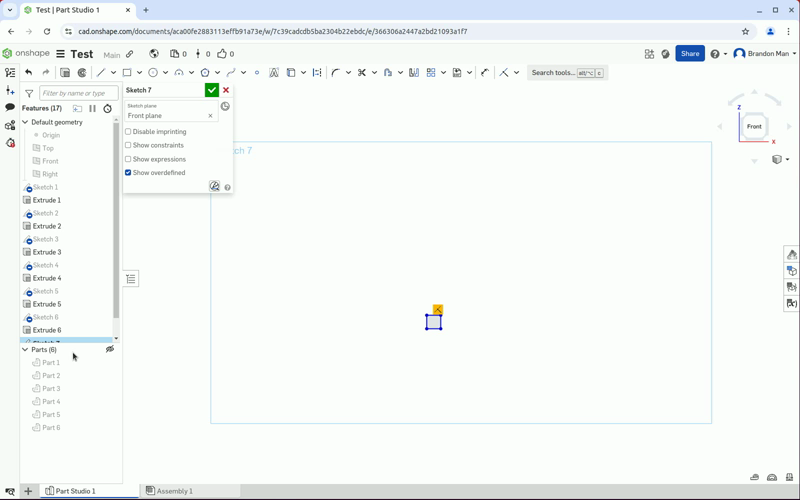
key(shift+y)
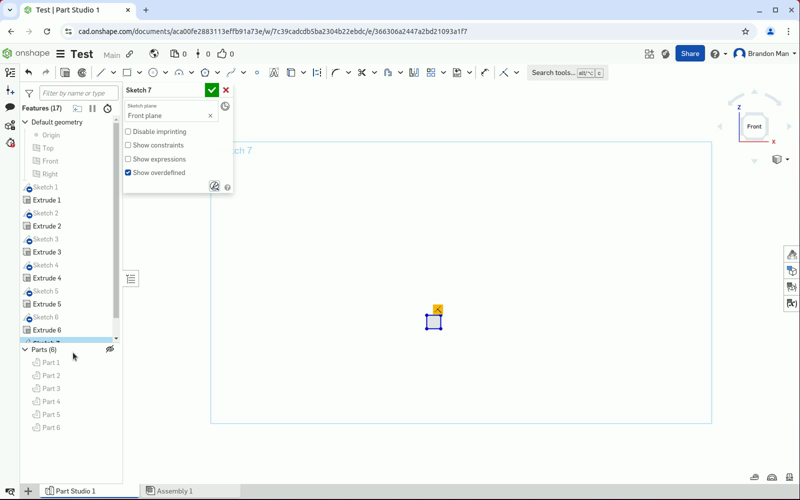
key(shift+e)
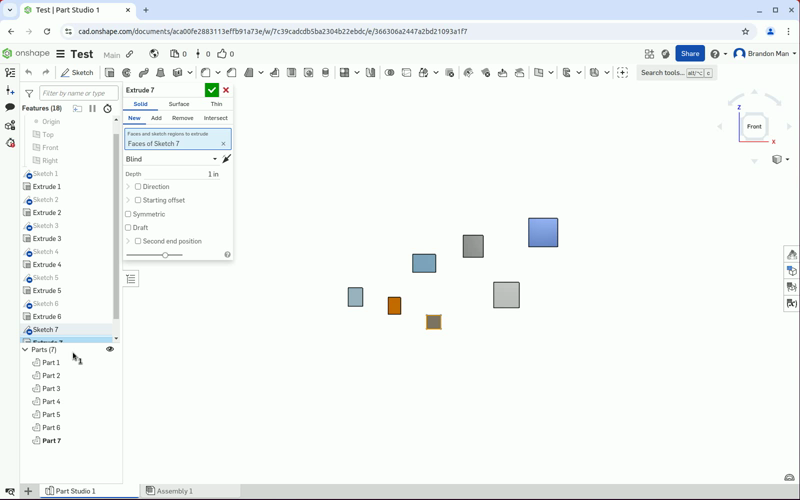
mouse_move(143, 106)
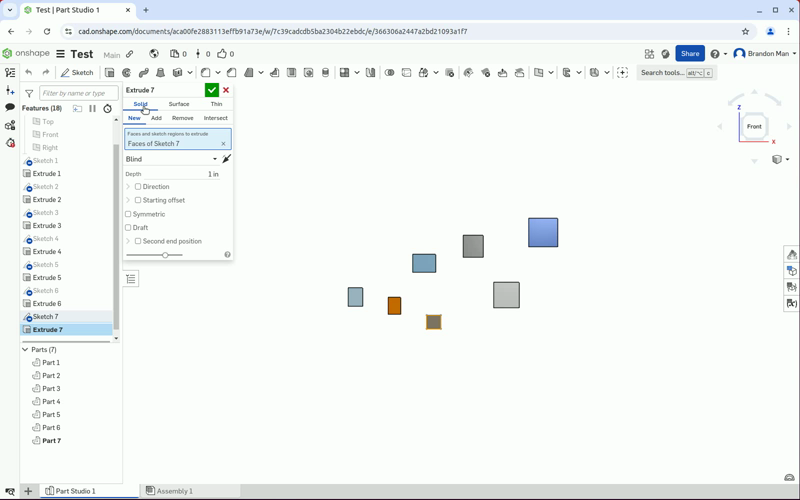
click(143, 106)
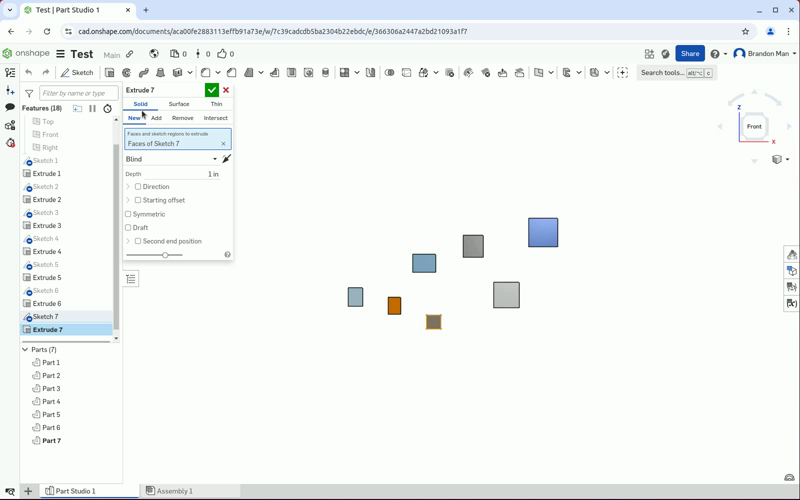
mouse_move(137, 120)
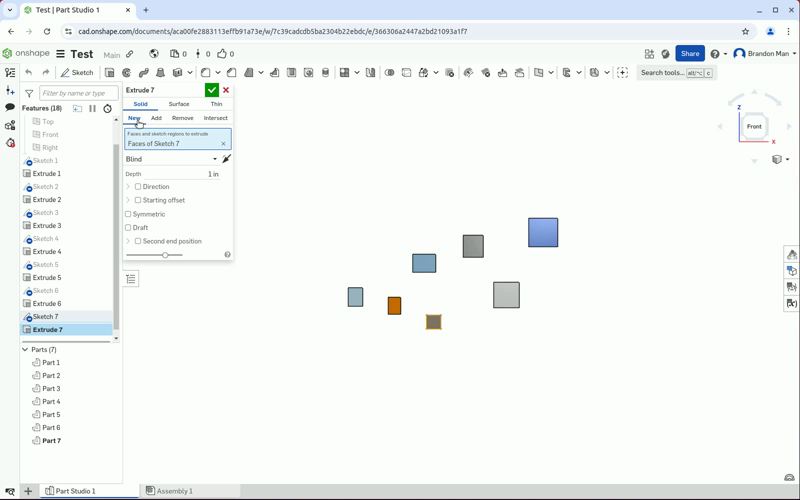
click(137, 120)
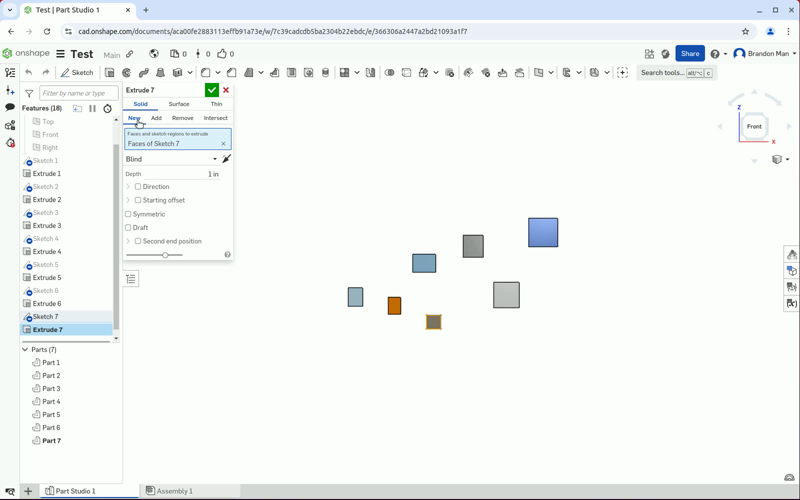
key(tab, 4)
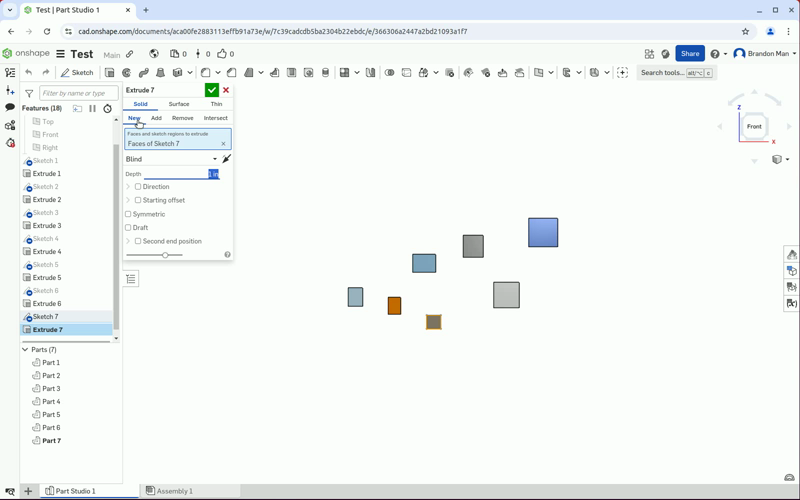
text(2.648)
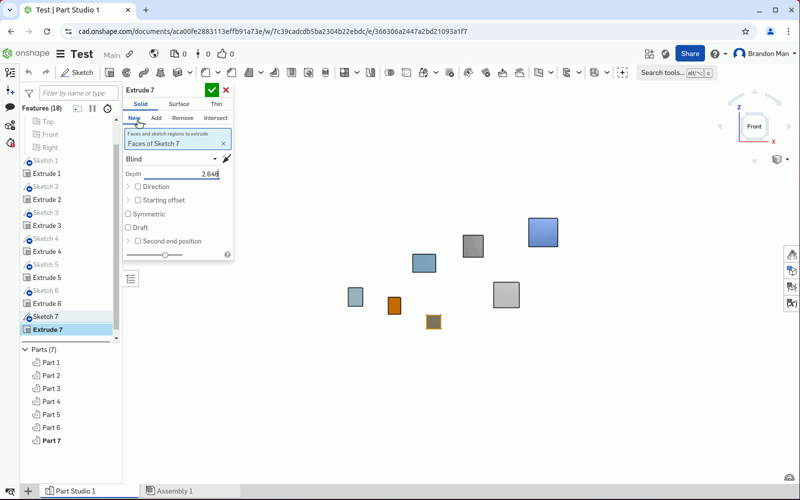
key(enter)
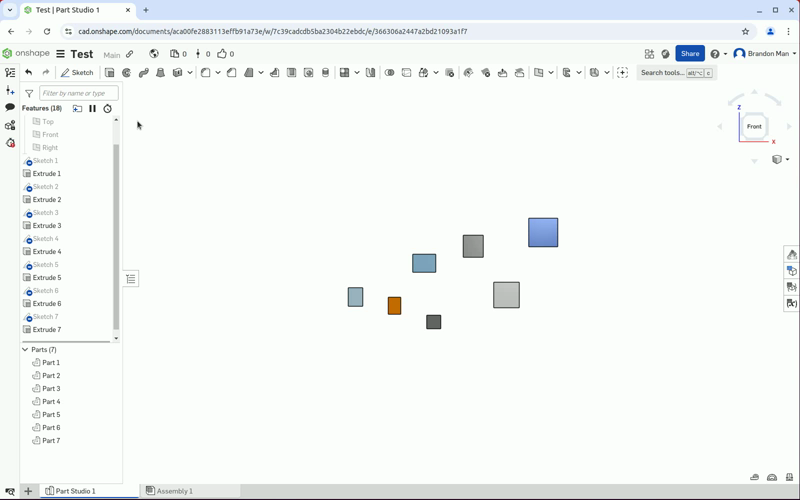
key(shift+h)
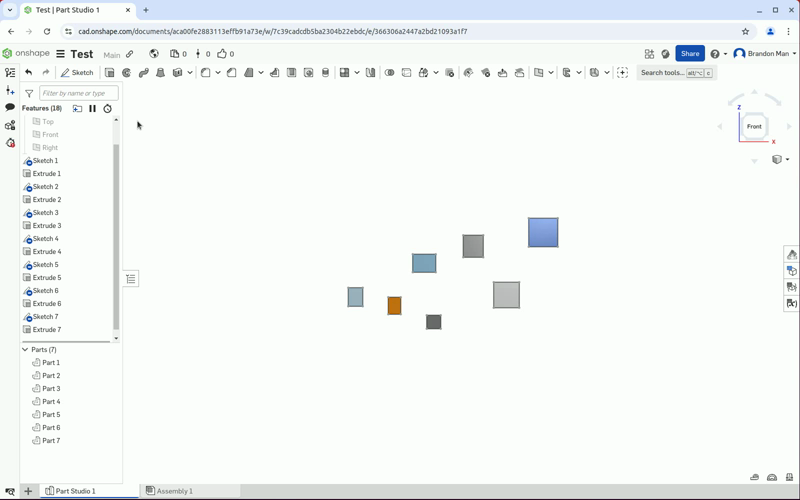
key(shift+h)
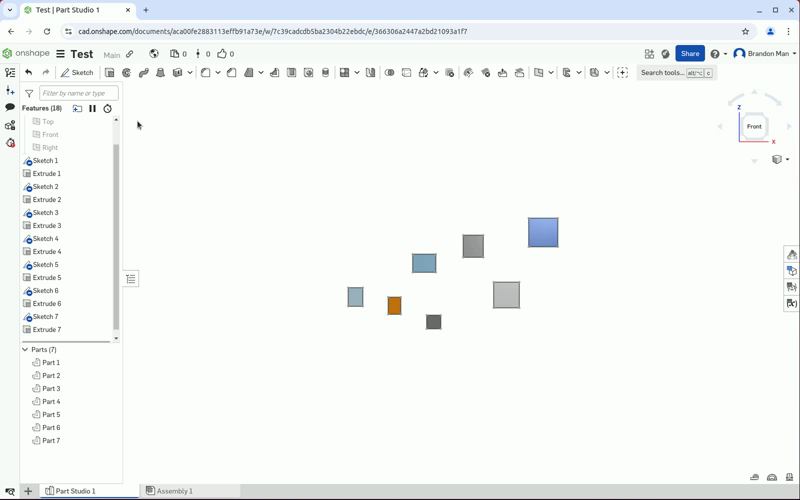
key(shift+7)
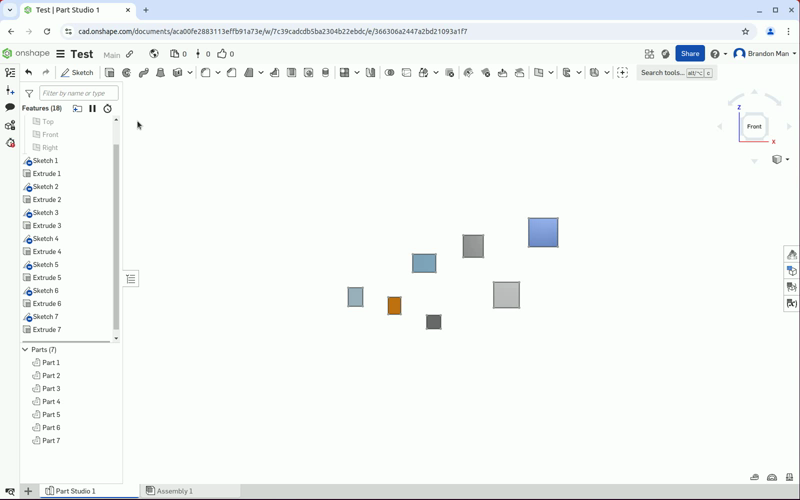
key(left, 2)
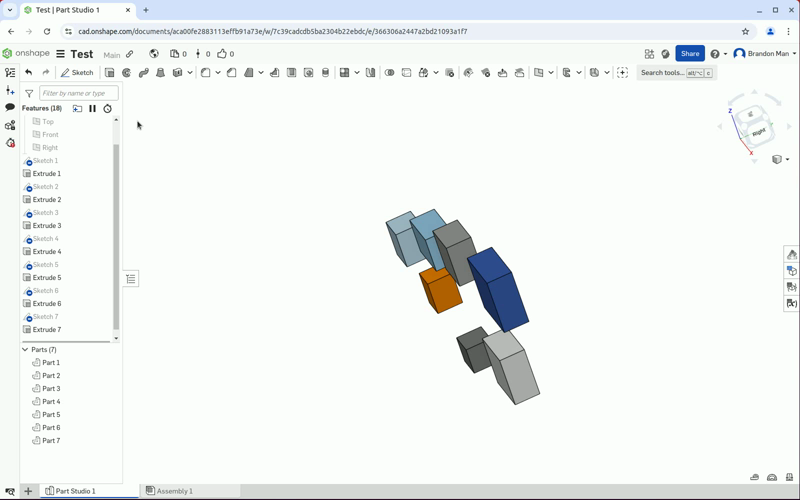
key(down, 2)
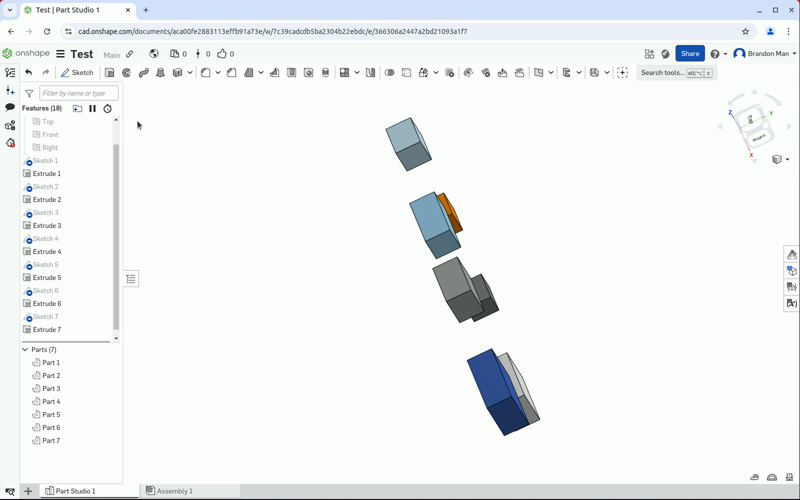
key(up, 2)
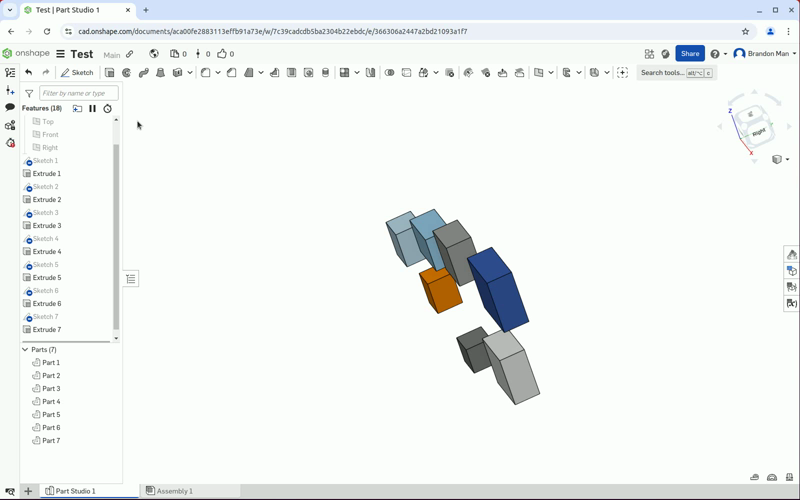
key(right, 2)
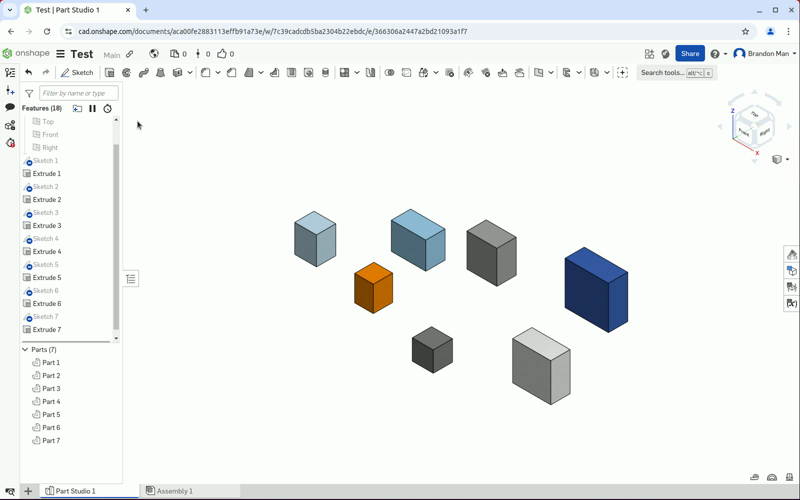
mouse_move(69, 163)
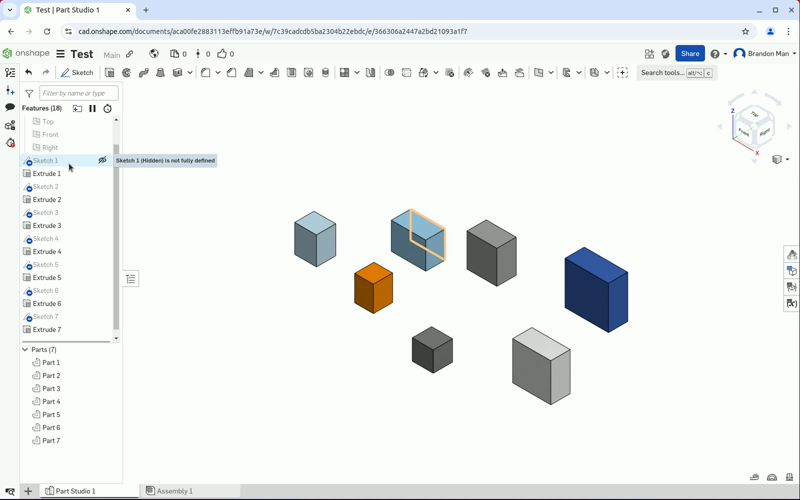
click(69, 163)